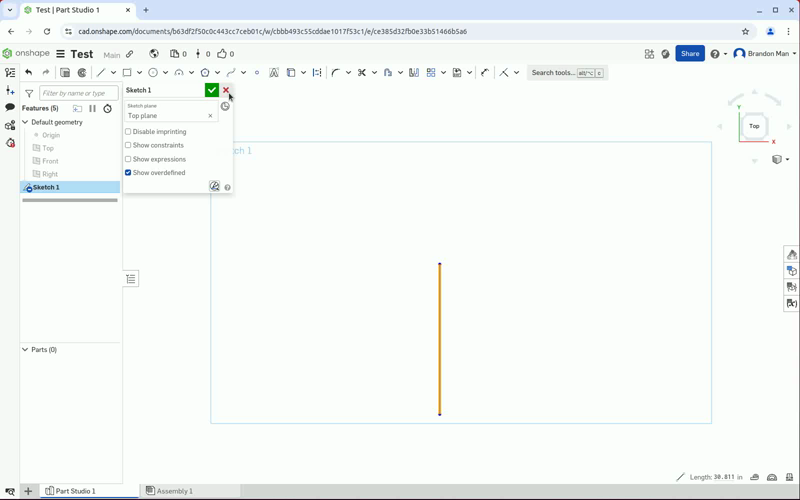
key(shift+h)
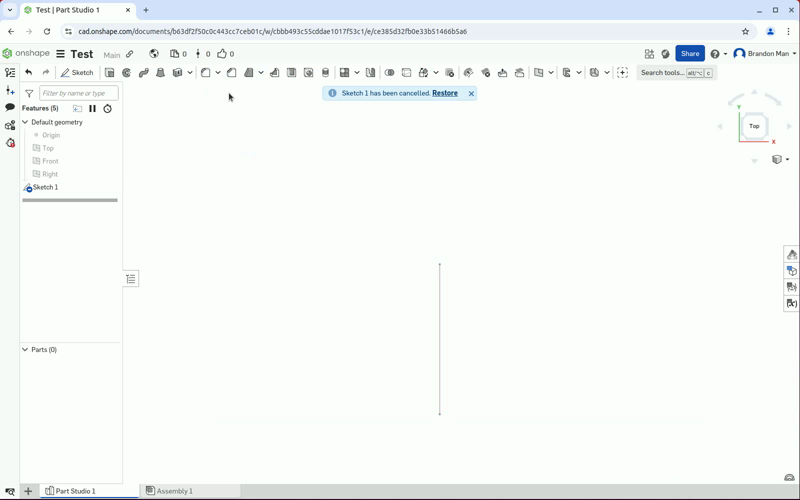
key(shift+s)
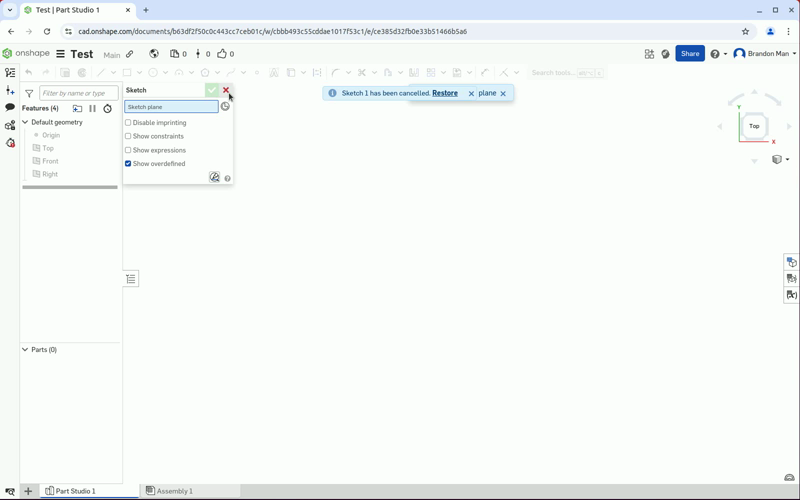
mouse_move(73, 150)
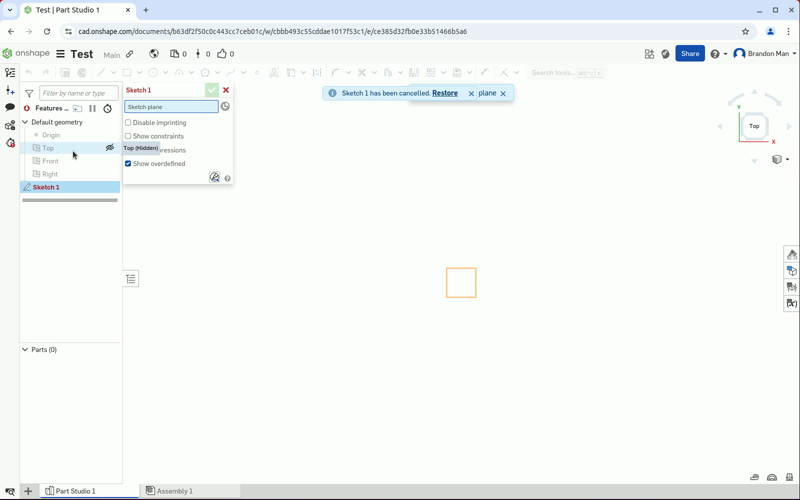
click(73, 150)
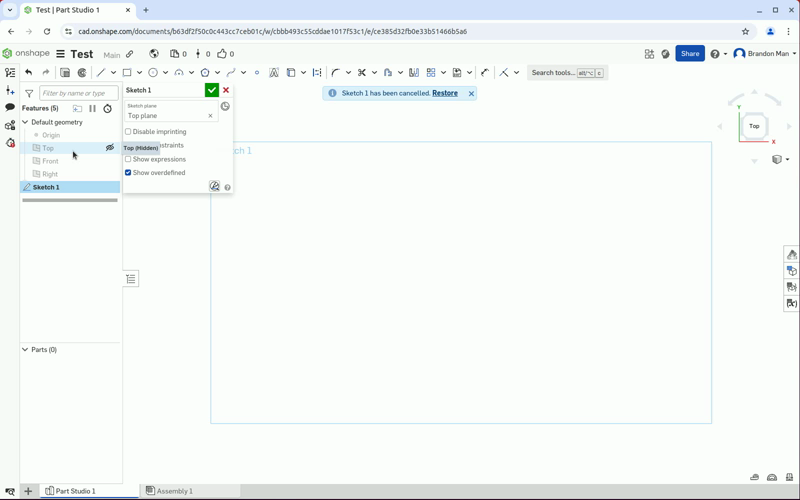
mouse_move(73, 352)
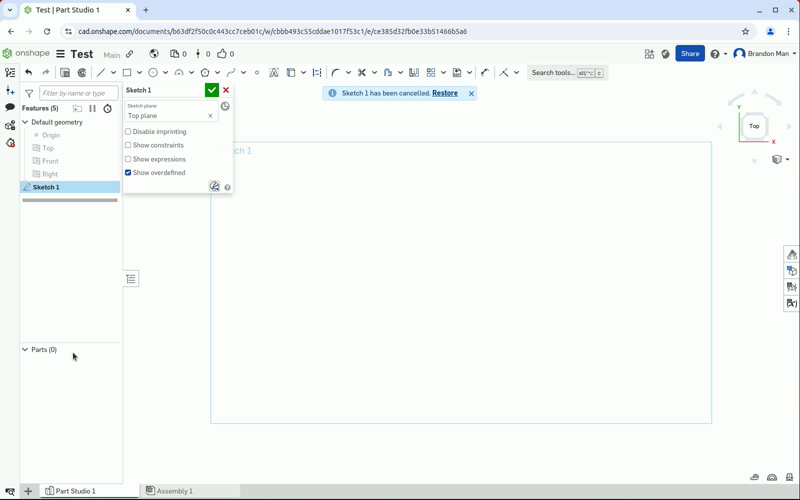
key(y)
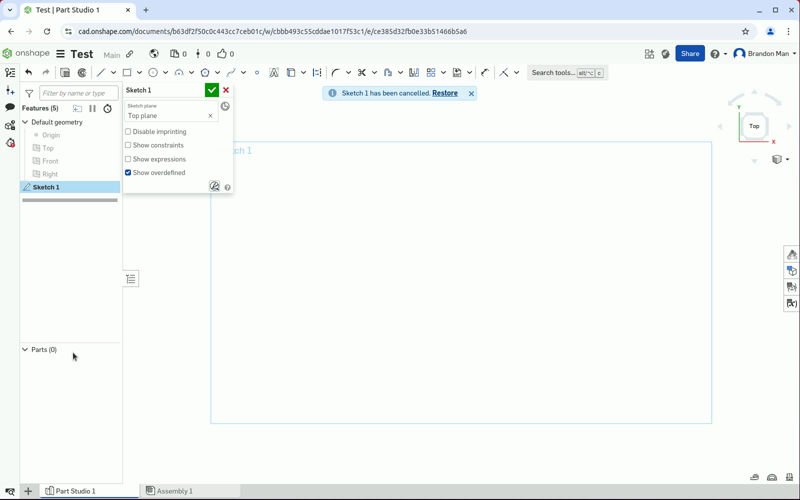
key(l)
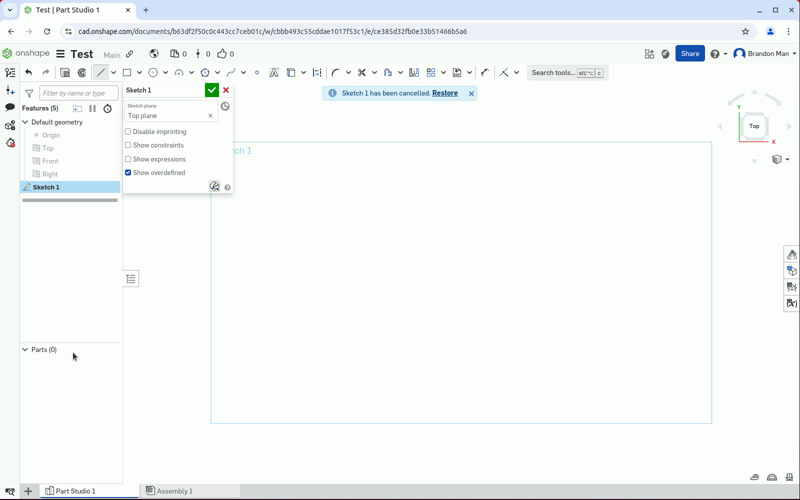
key_down(shift)
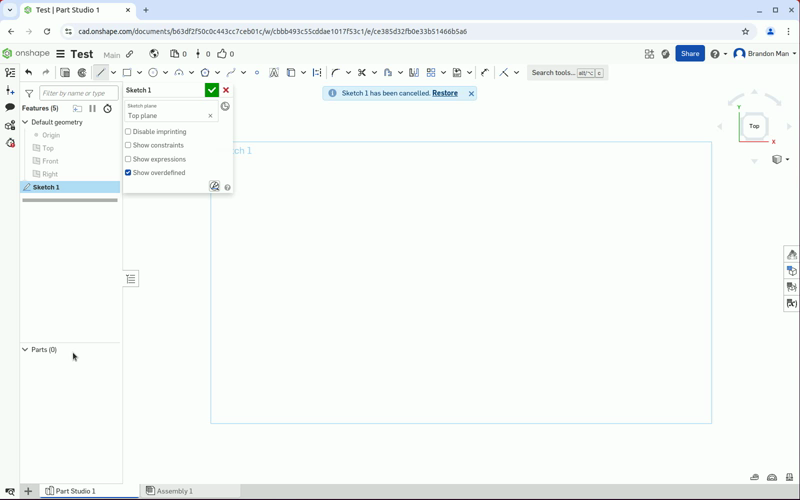
mouse_move(351, 335)
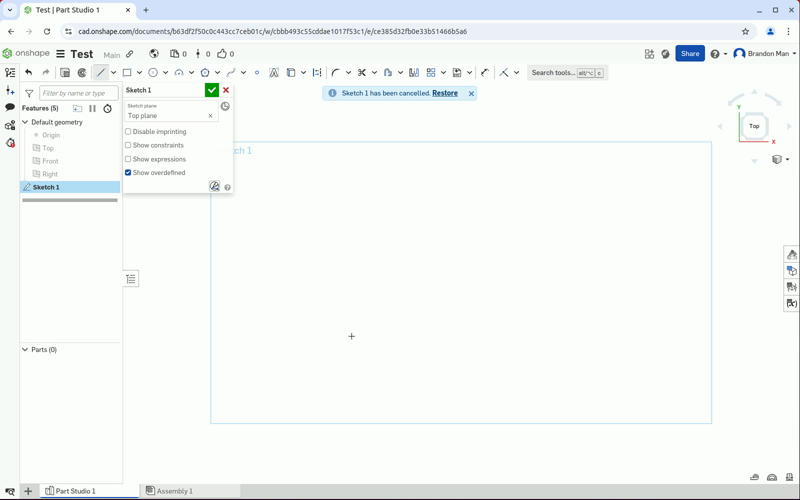
click(351, 335)
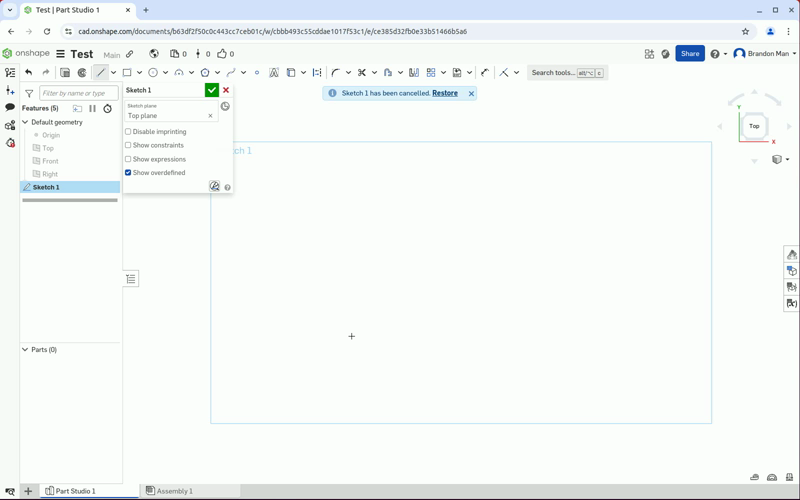
key_up(shift)
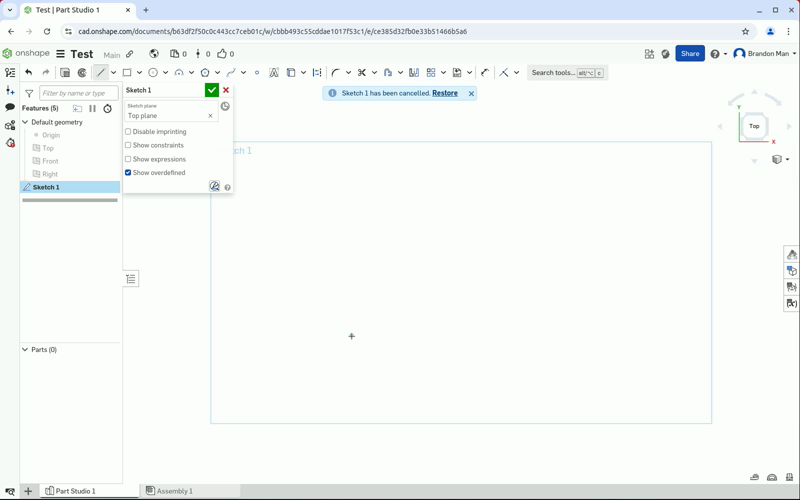
key_down(shift)
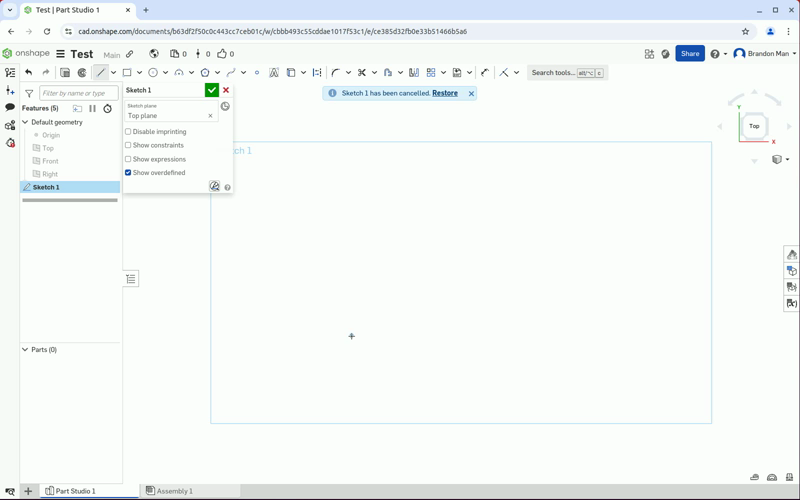
mouse_move(569, 335)
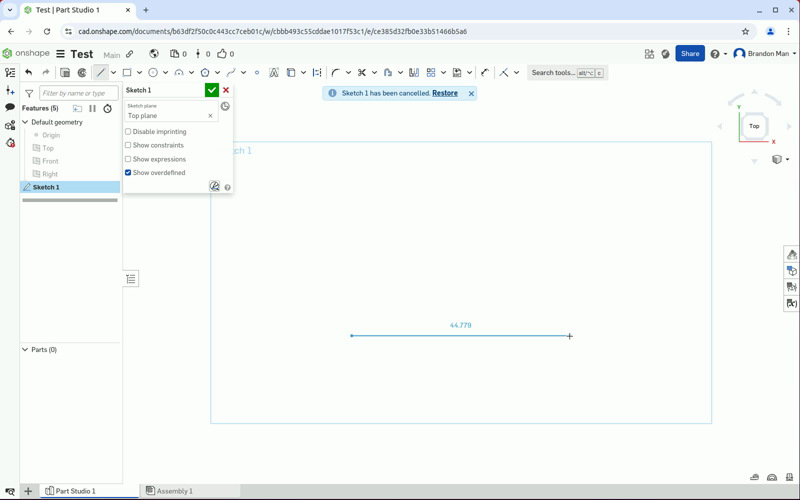
click(569, 335)
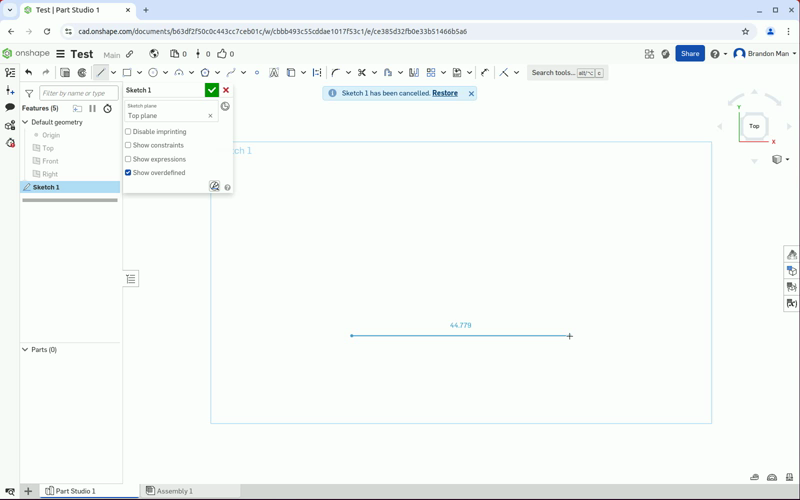
key_up(shift)
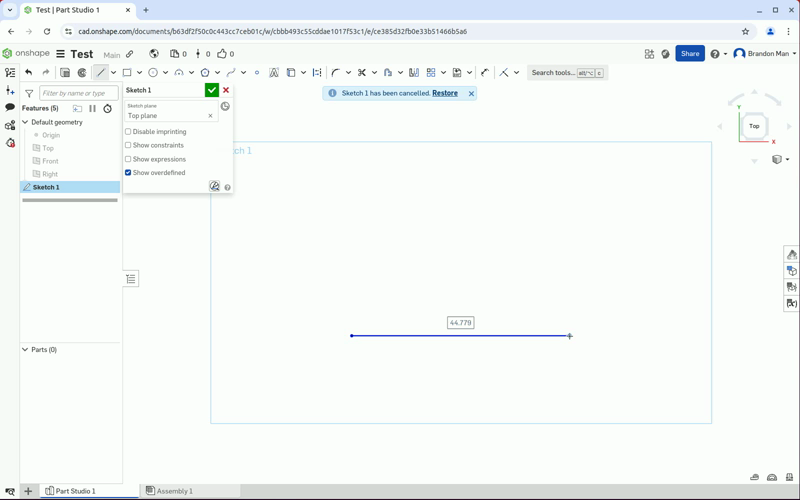
key_down(shift)
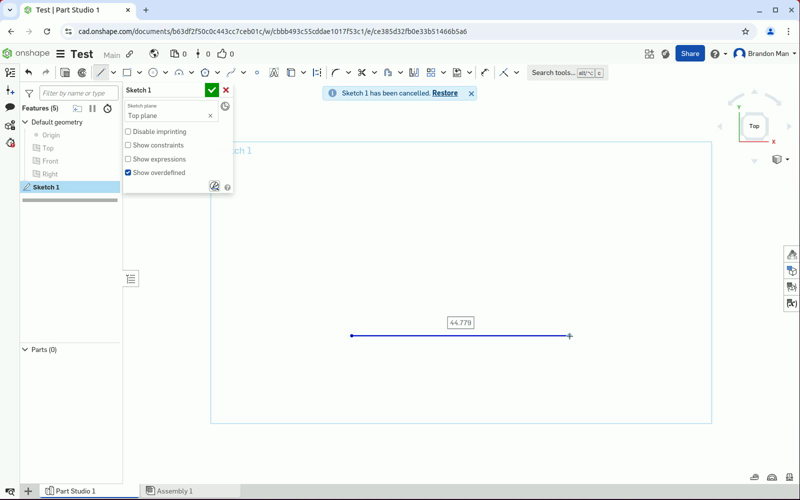
mouse_move(569, 230)
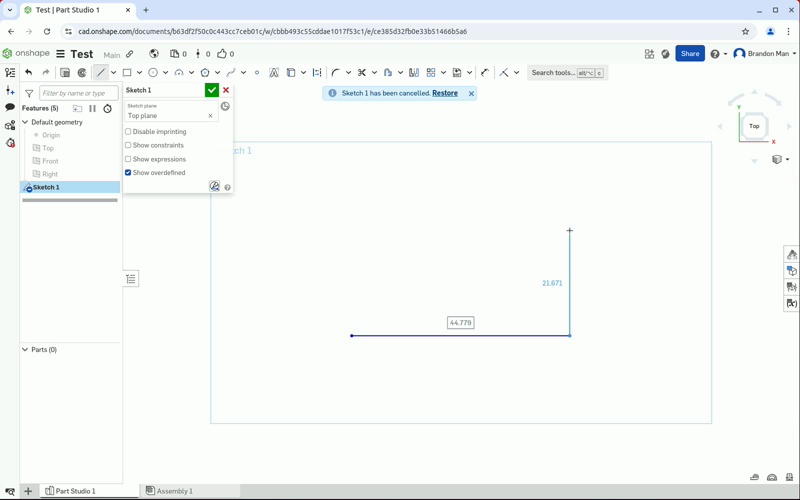
click(569, 230)
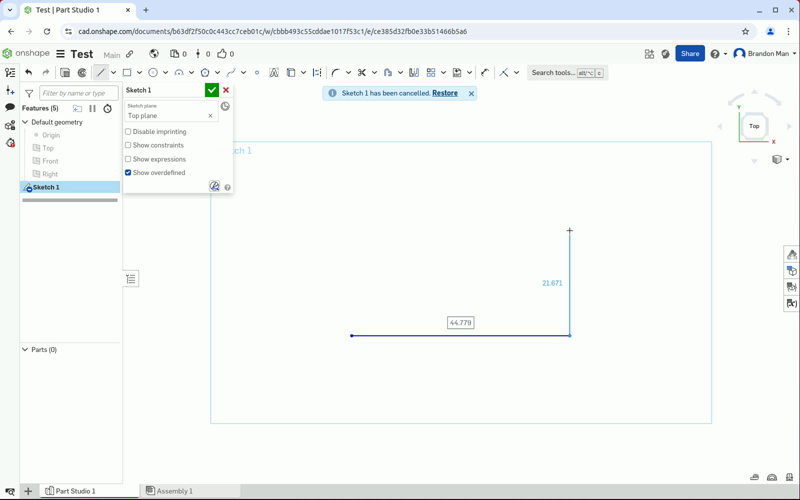
key_up(shift)
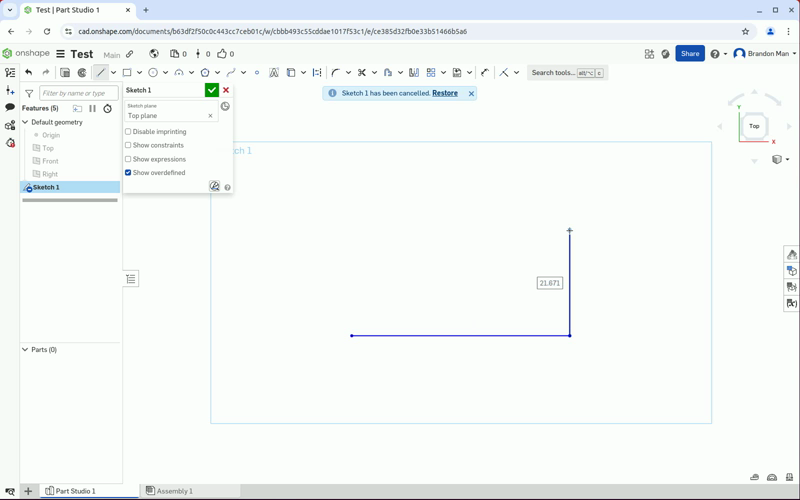
key_down(shift)
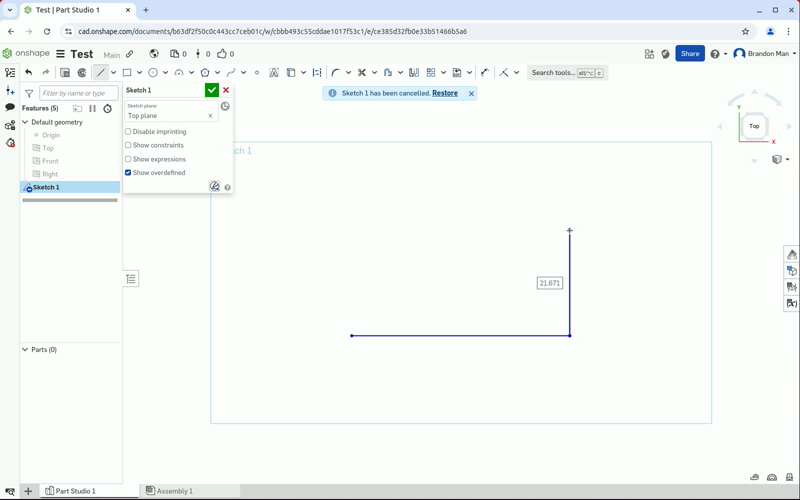
mouse_move(351, 230)
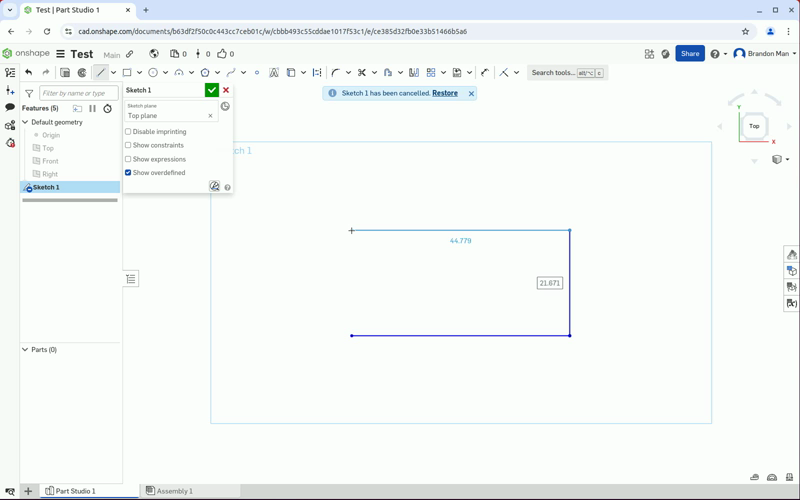
click(351, 230)
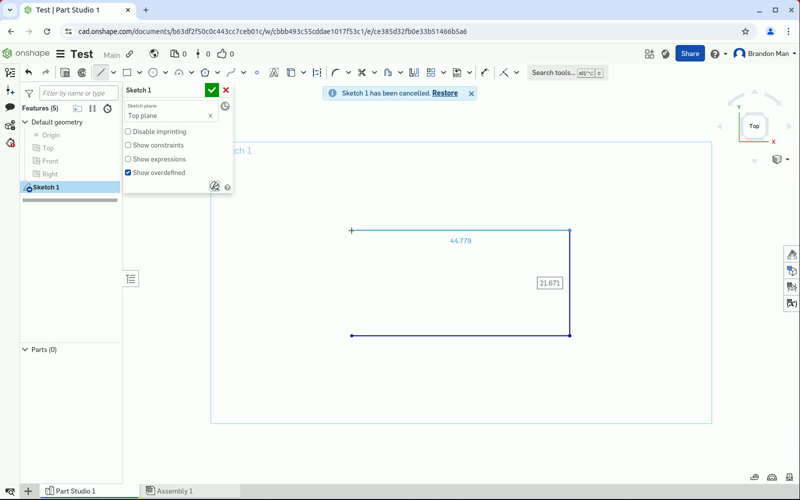
key_up(shift)
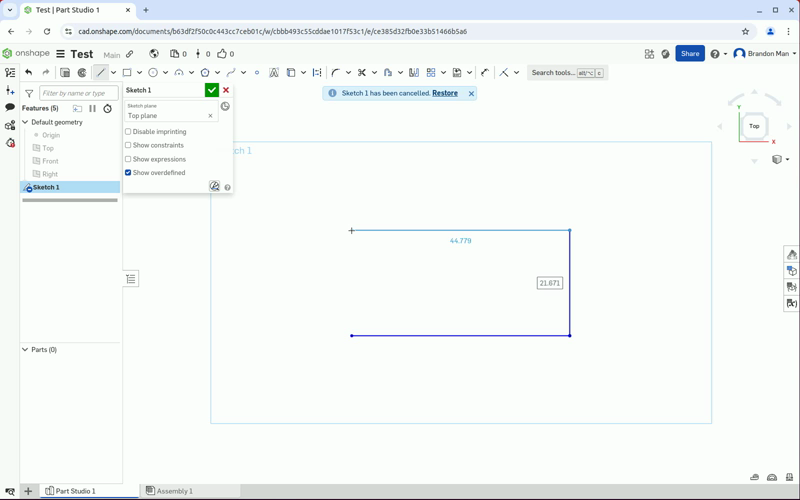
key_down(shift)
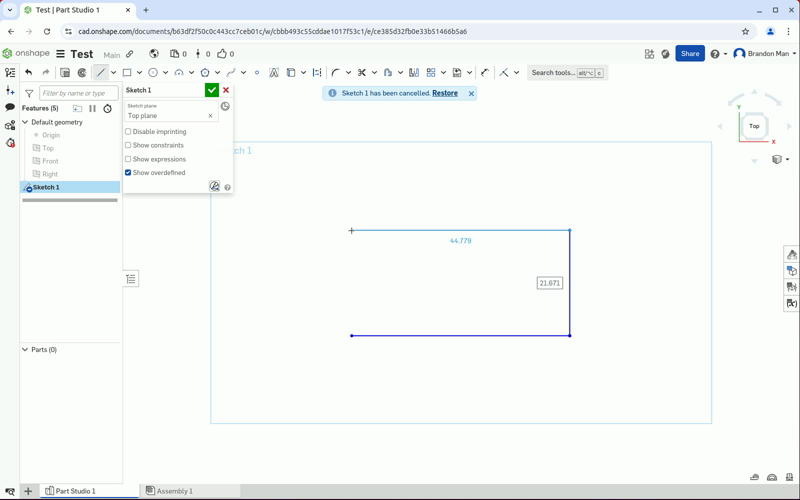
mouse_move(351, 335)
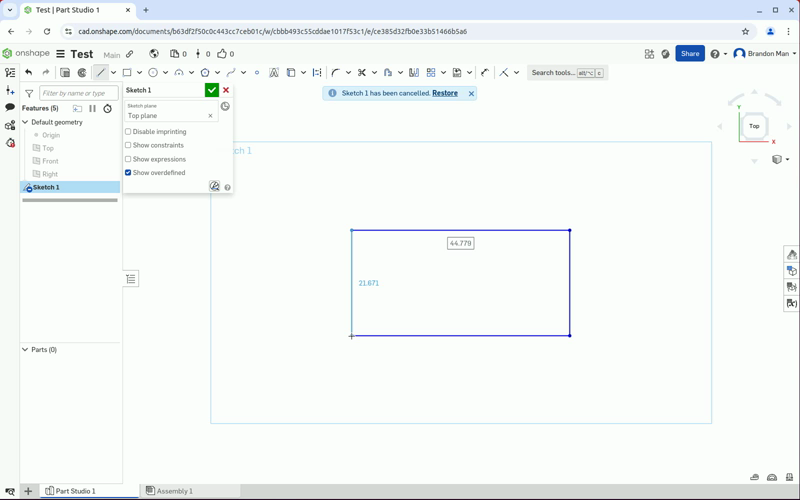
key_up(shift)
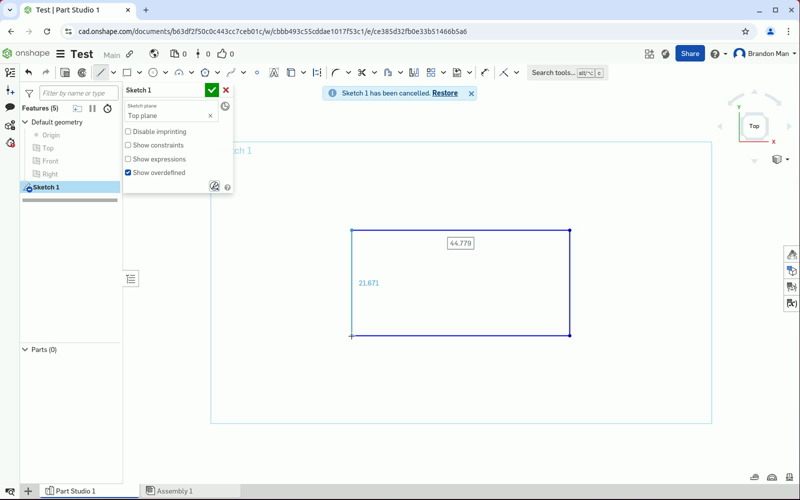
click(351, 335)
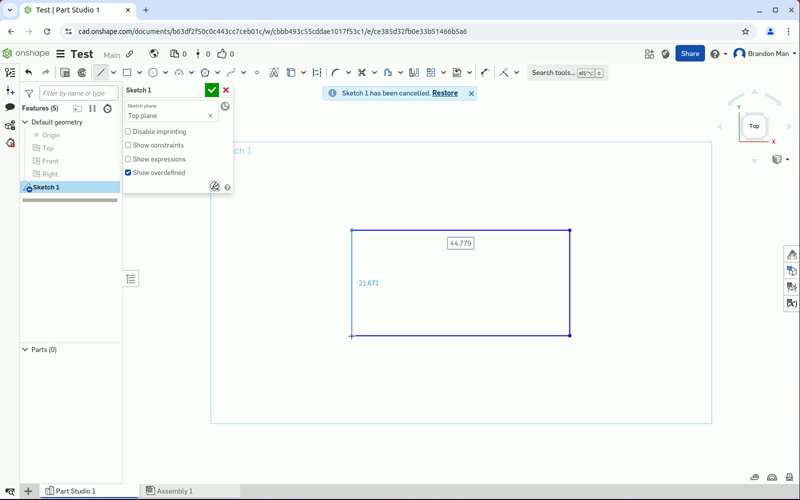
key(esc)
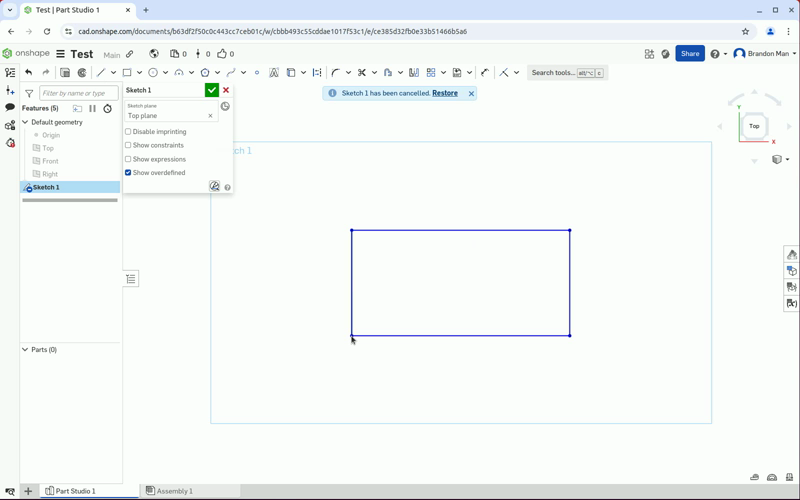
mouse_move(482, 268)
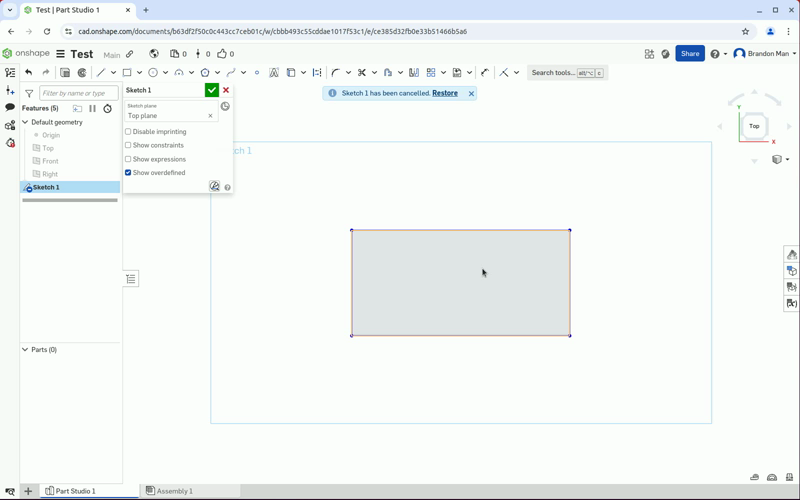
click(482, 268)
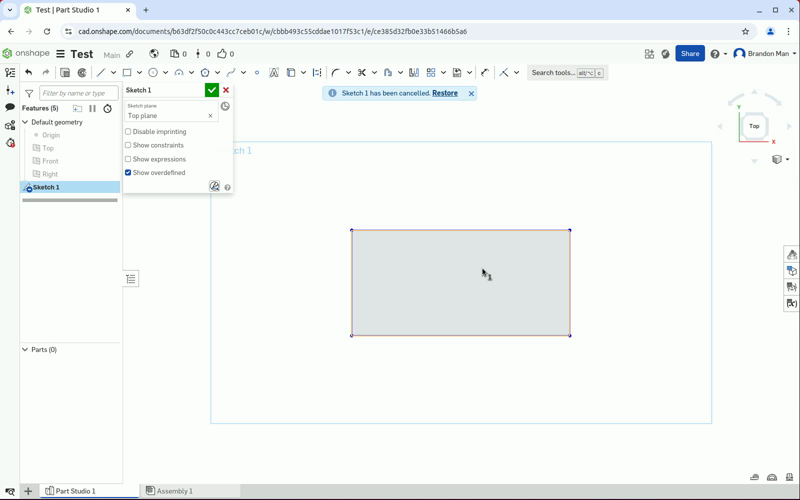
mouse_move(73, 352)
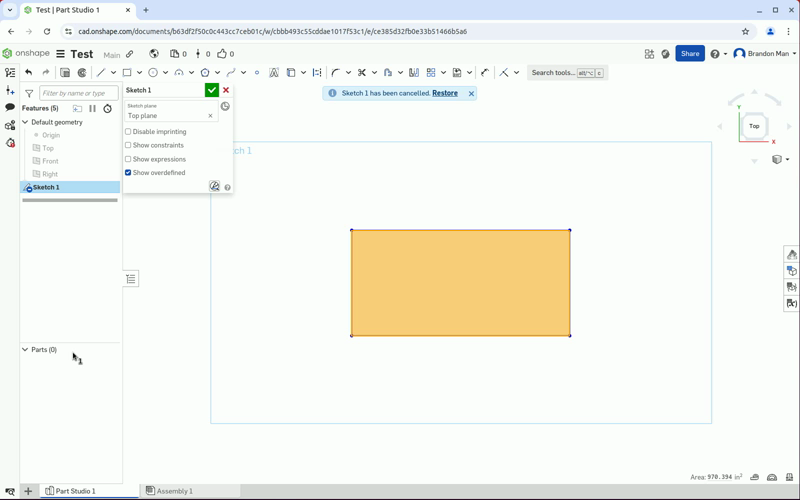
key(shift+y)
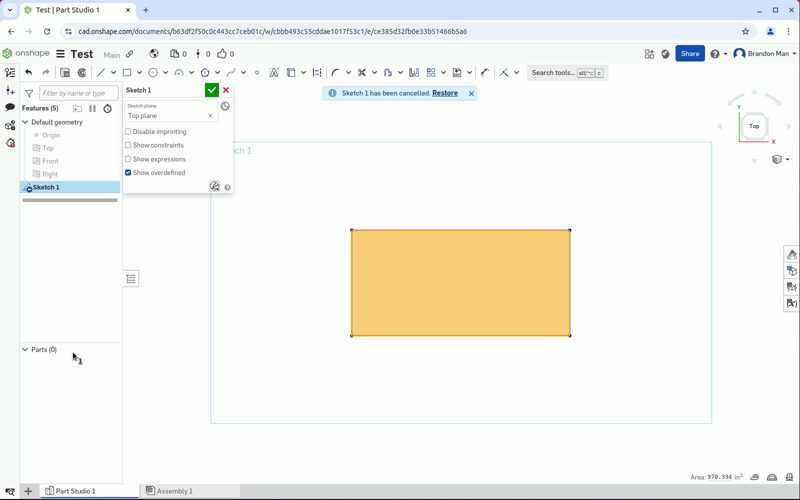
key(shift+e)
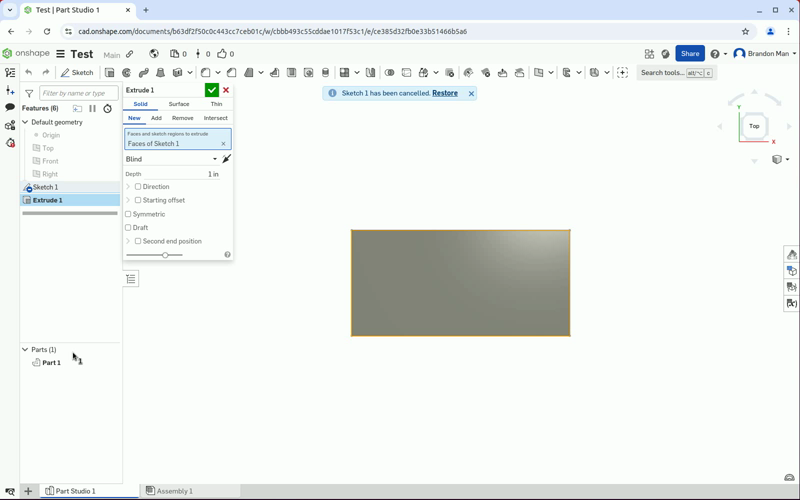
mouse_move(143, 106)
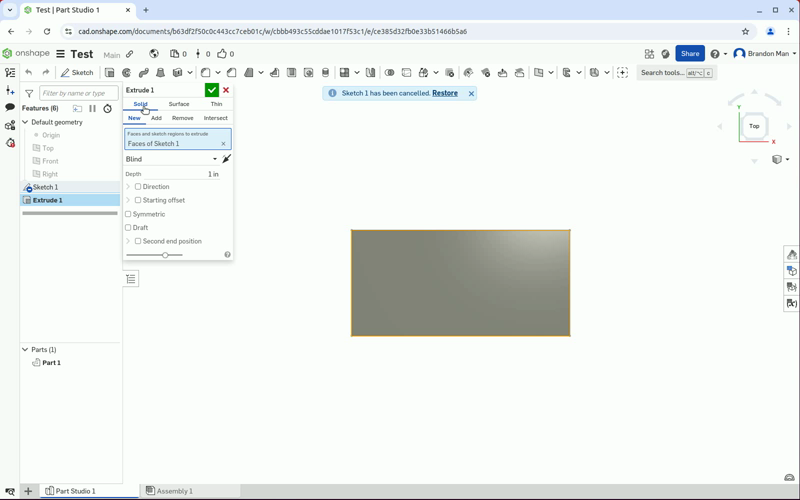
click(143, 106)
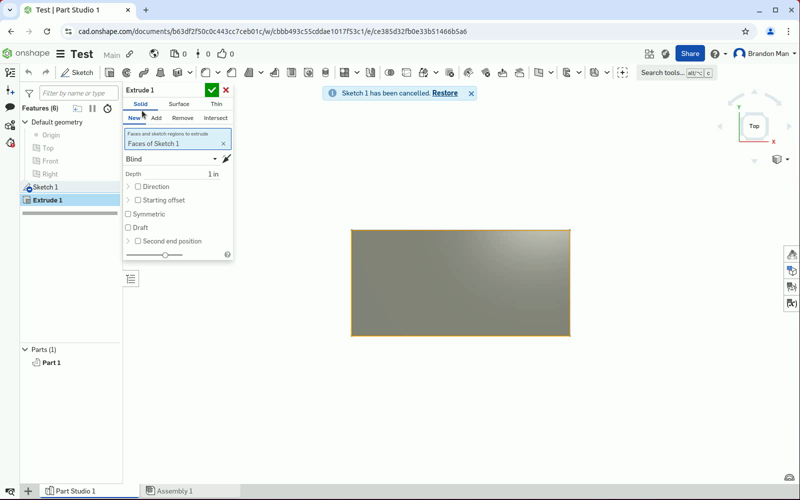
mouse_move(137, 120)
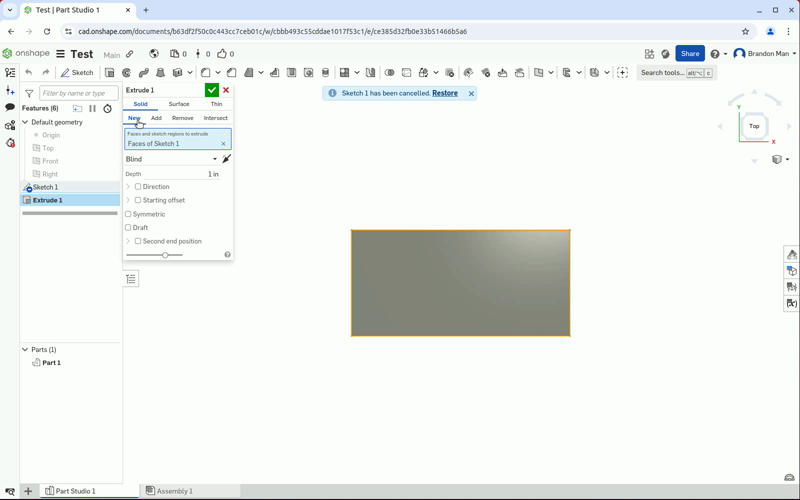
click(137, 120)
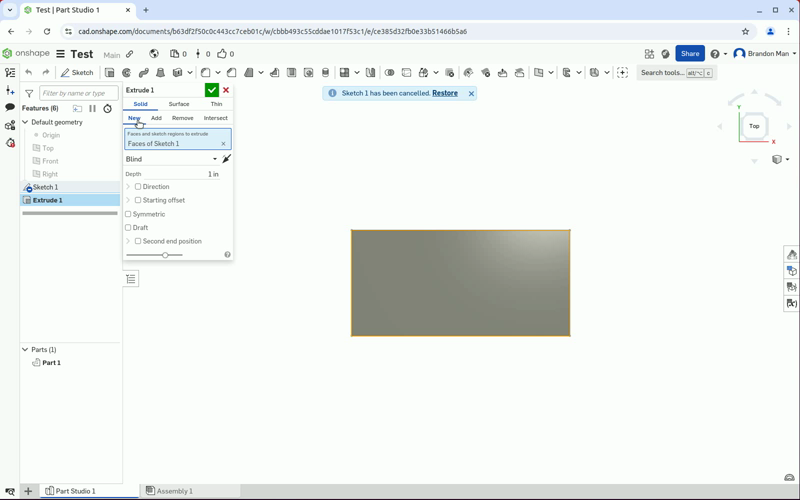
key(tab, 4)
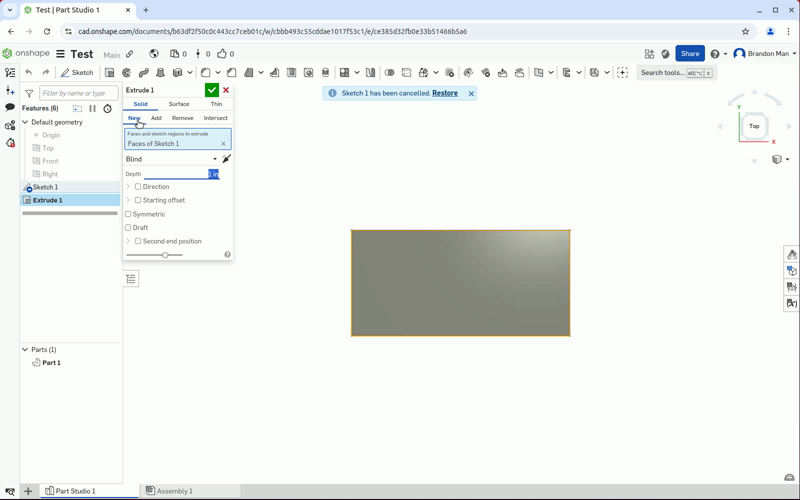
text(4.574)
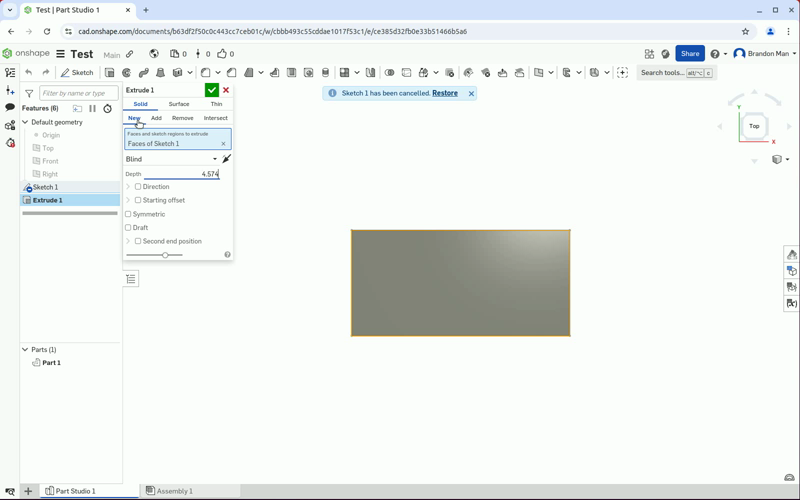
key(enter)
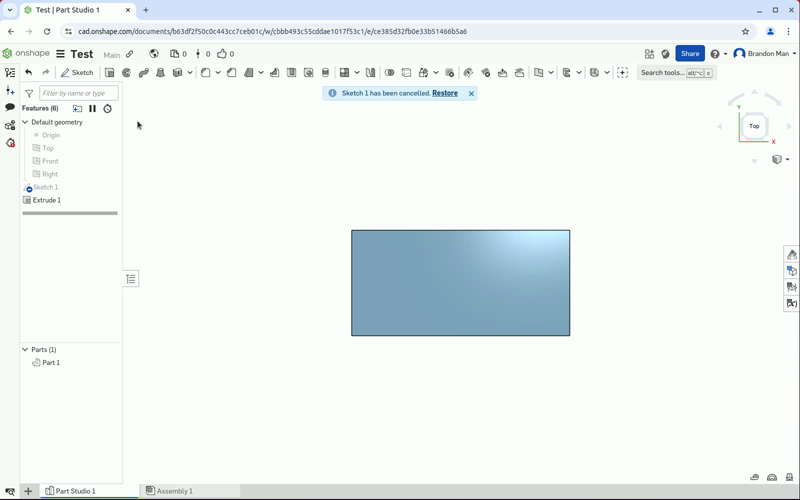
key(shift+h)
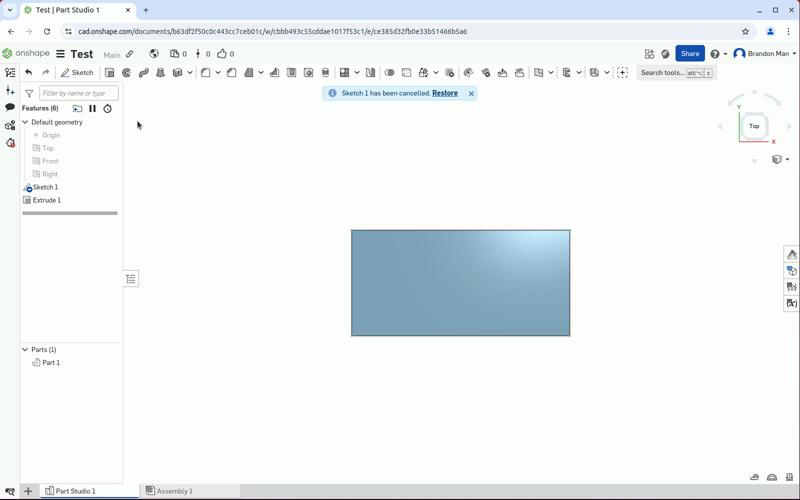
key(shift+h)
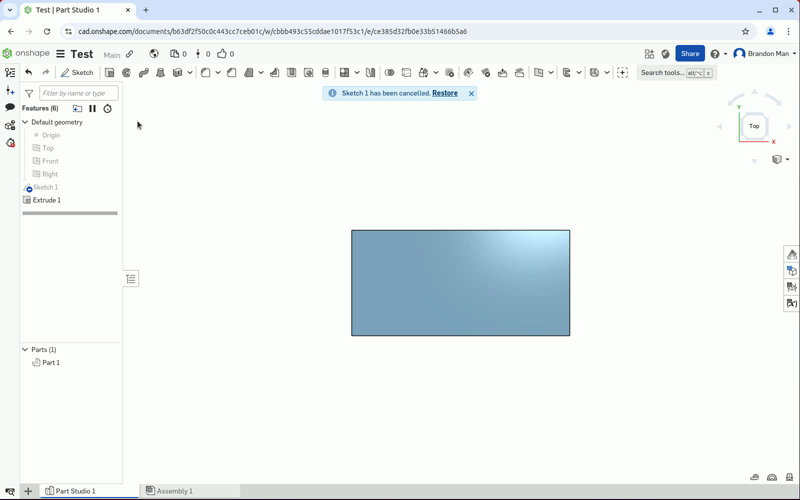
mouse_move(73, 189)
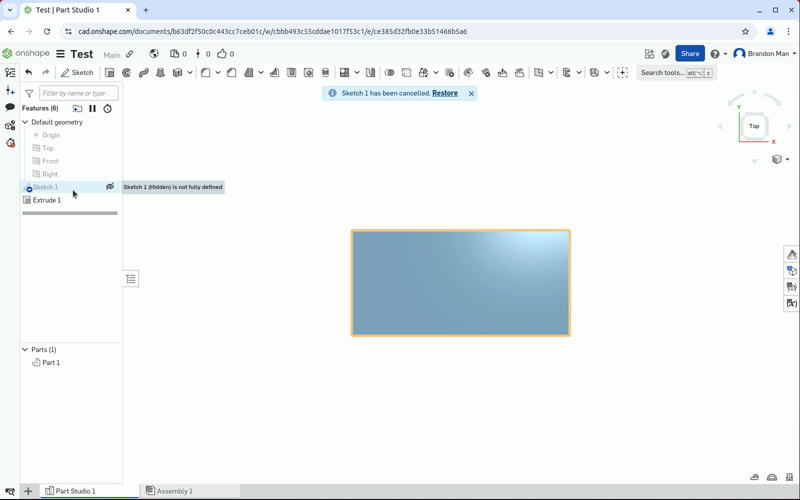
click(73, 189)
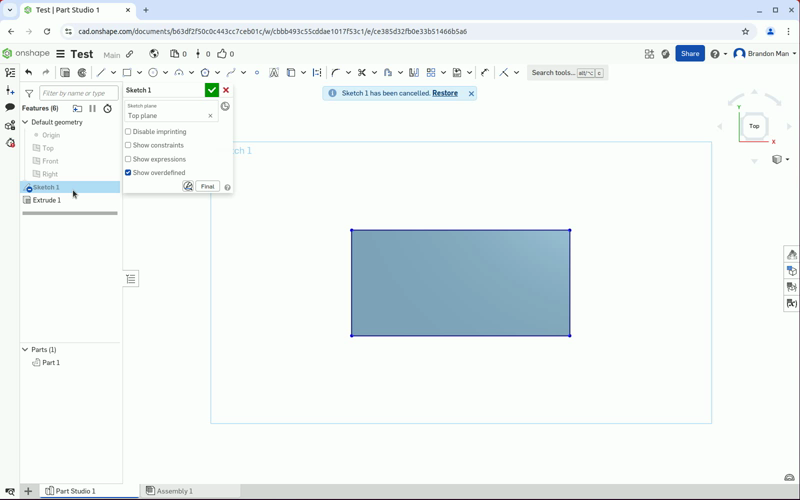
mouse_move(229, 92)
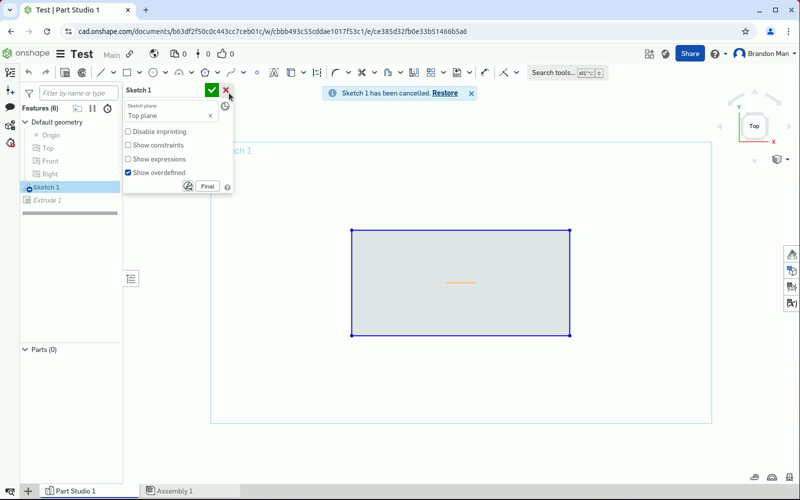
click(229, 92)
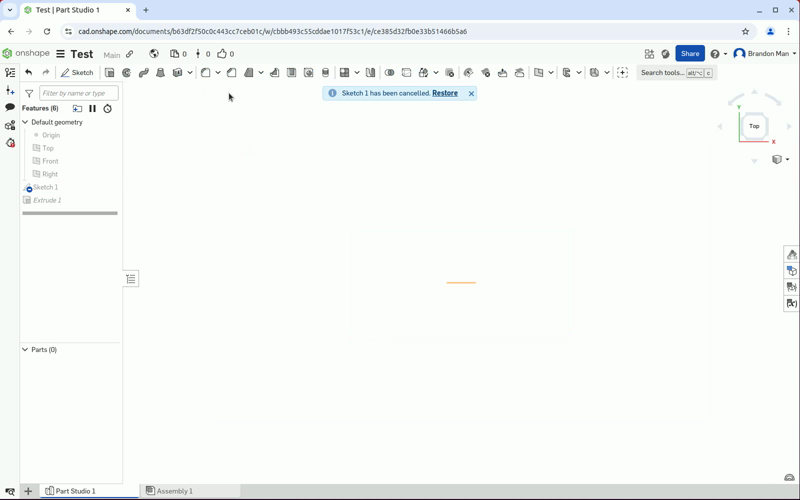
mouse_move(73, 352)
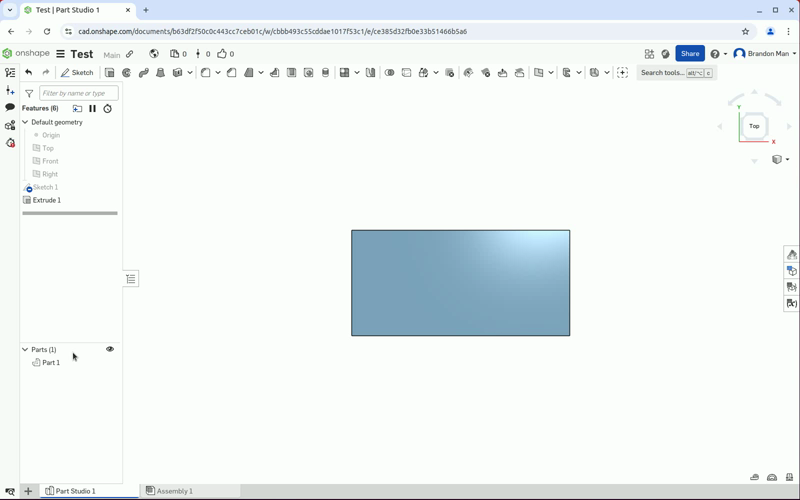
key(y)
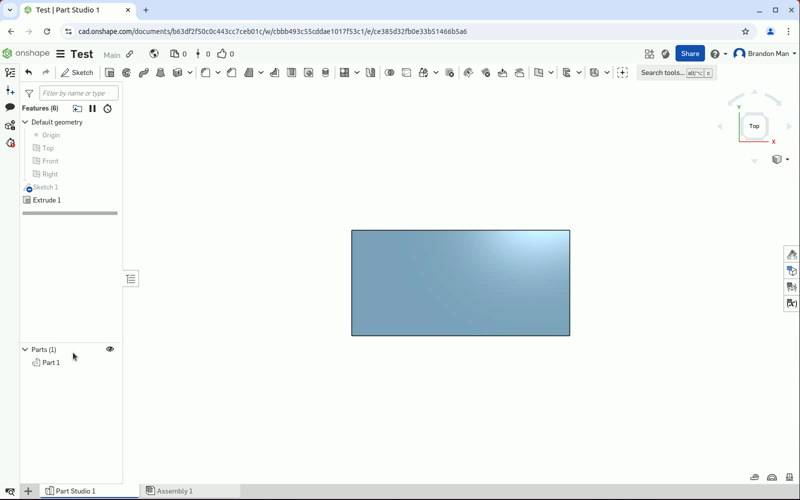
key(shift+p)
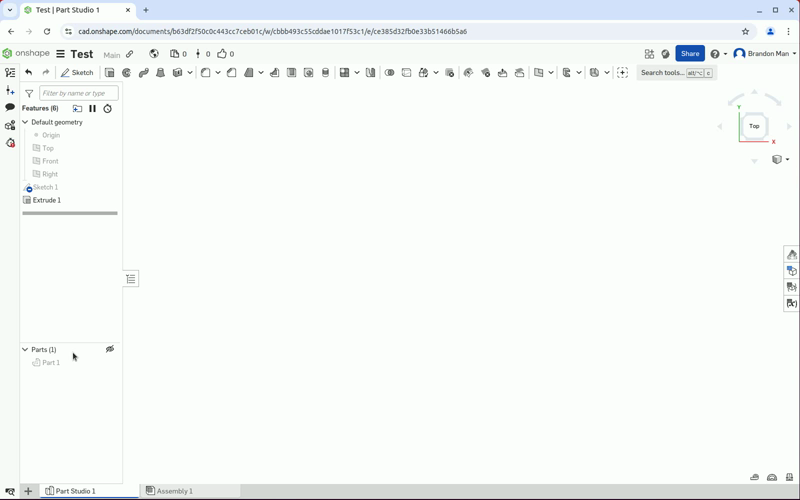
key(space)
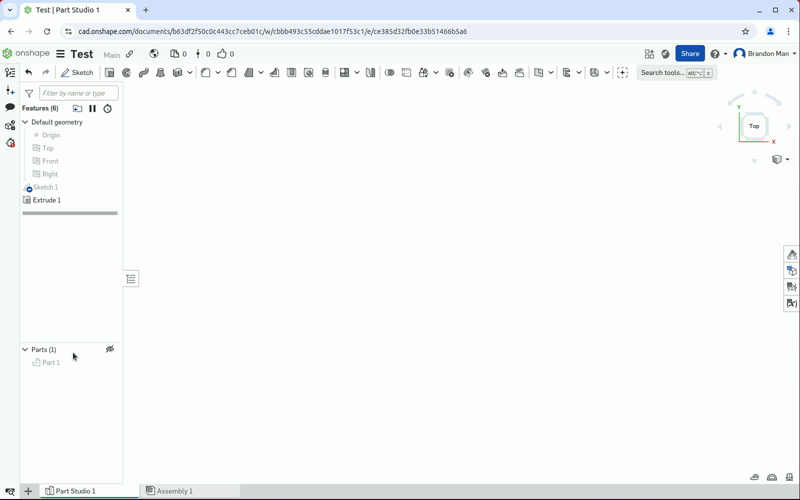
key_down(shift)
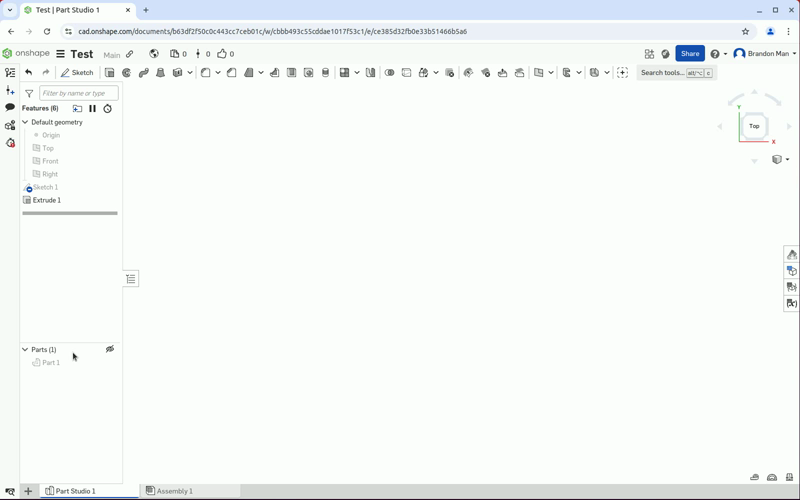
key(up)
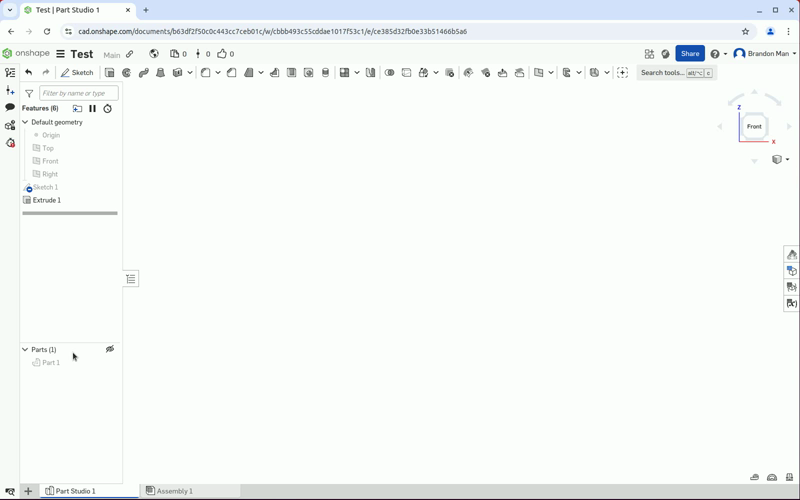
key_up(shift)
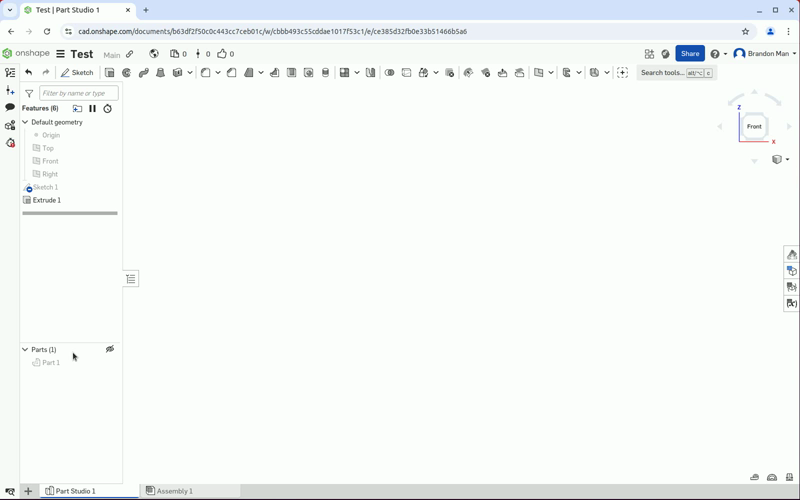
key(space)
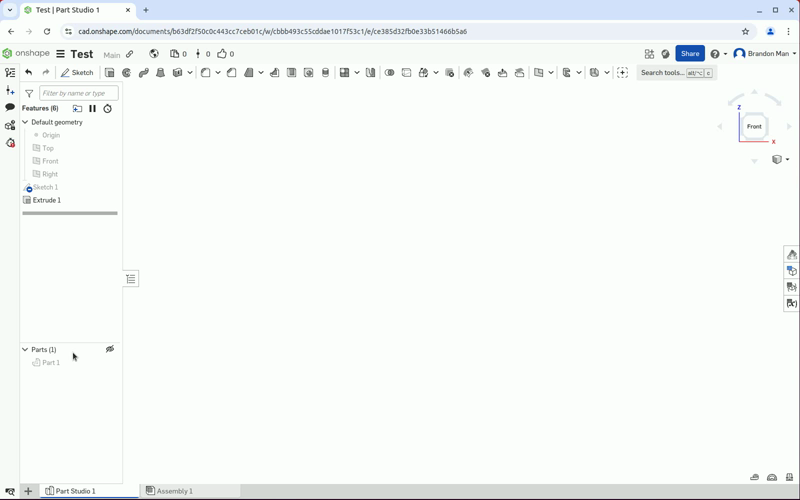
key_down(shift)
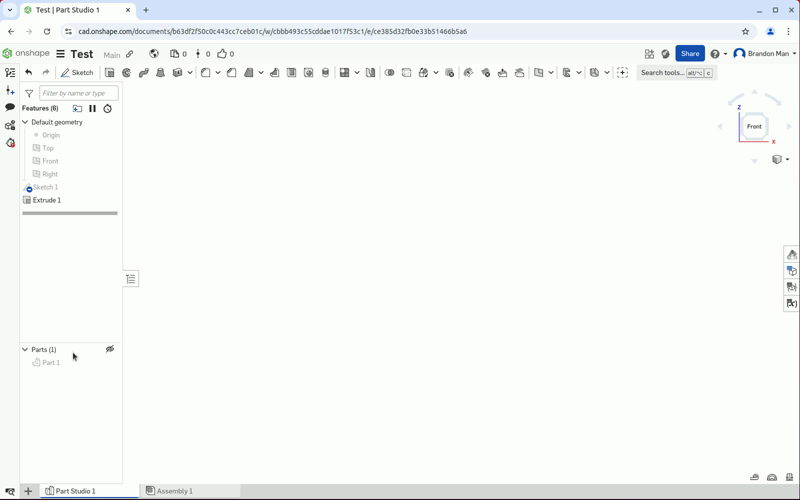
key(left)
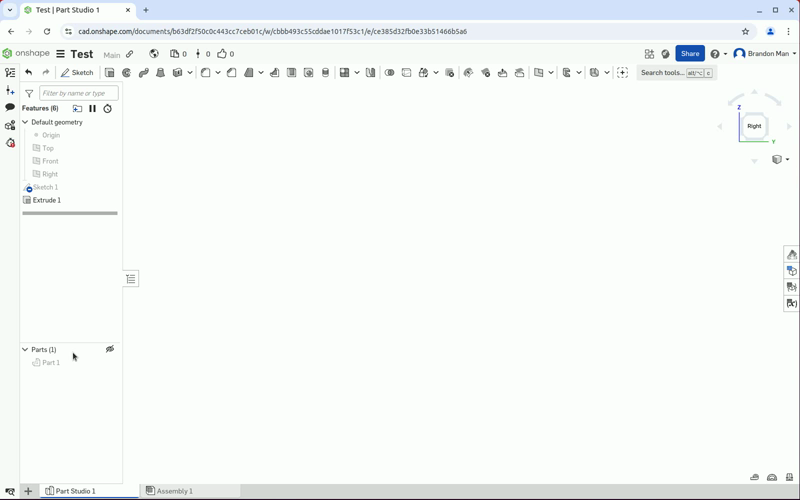
key_up(shift)
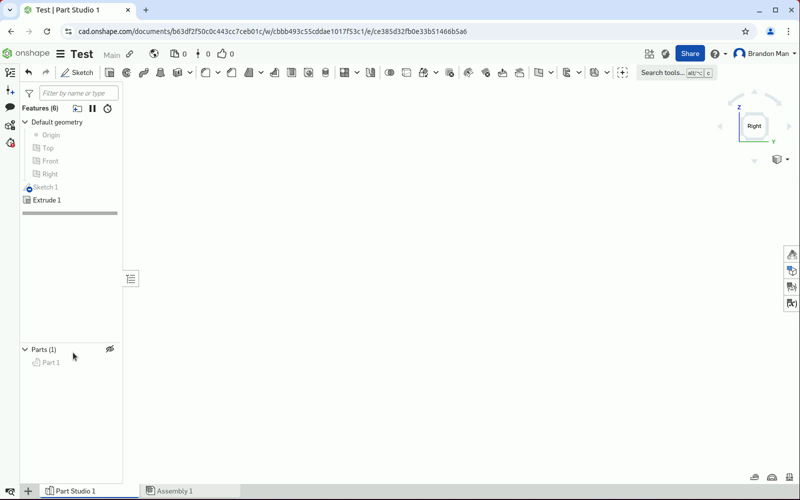
mouse_move(73, 352)
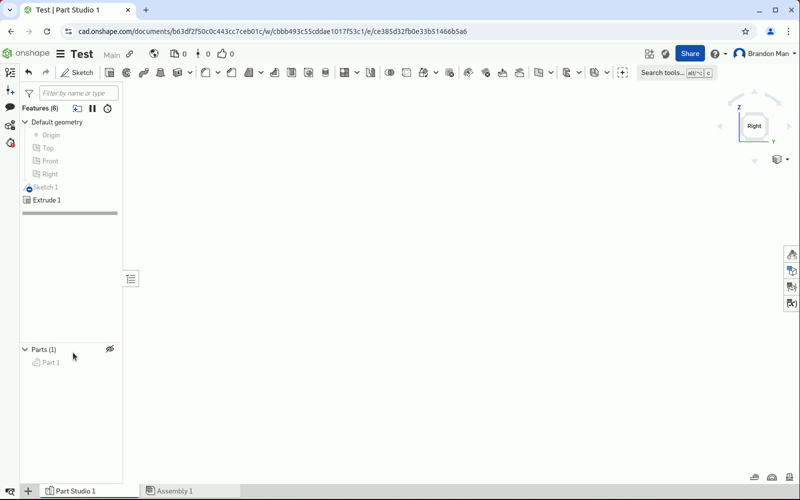
key(shift+y)
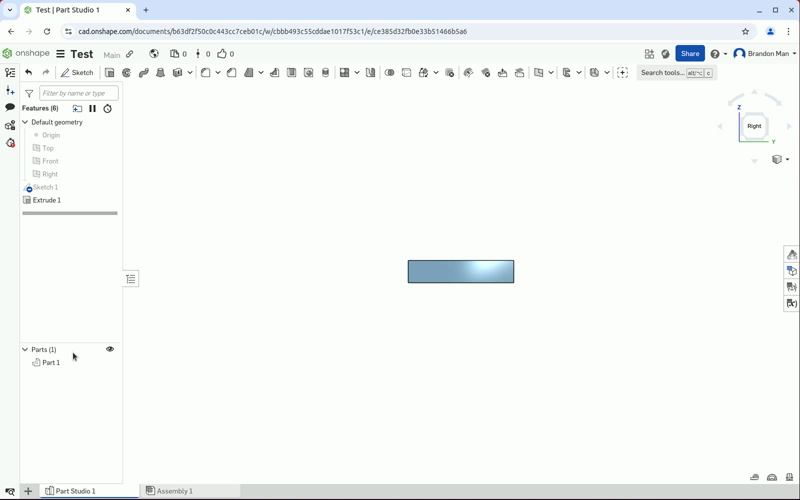
mouse_move(541, 75)
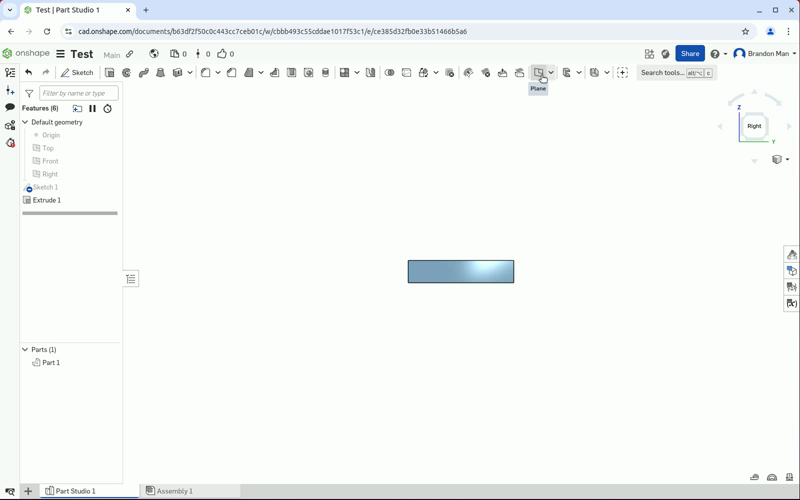
click(541, 75)
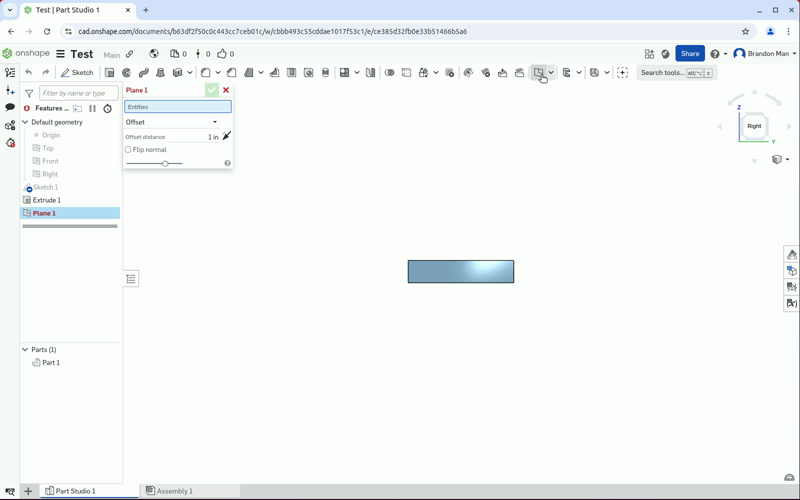
mouse_move(73, 176)
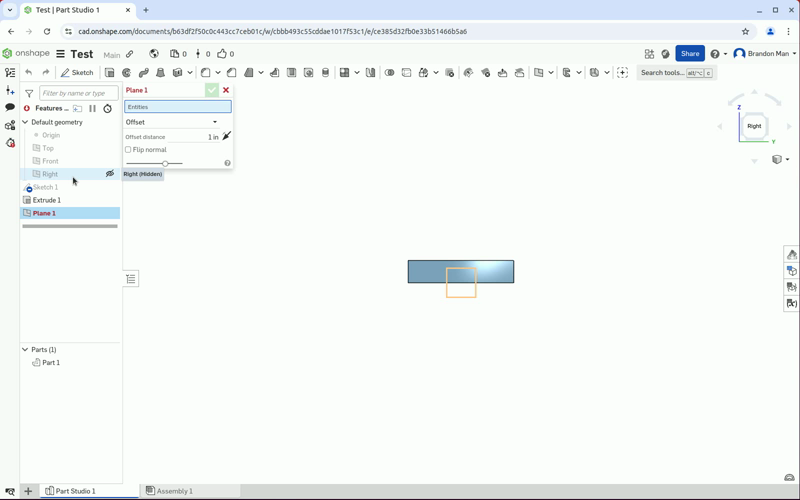
click(73, 176)
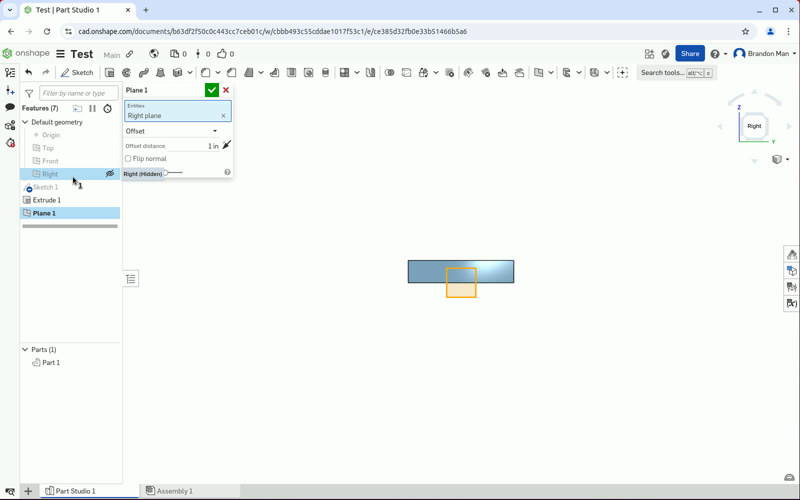
key(tab, 2)
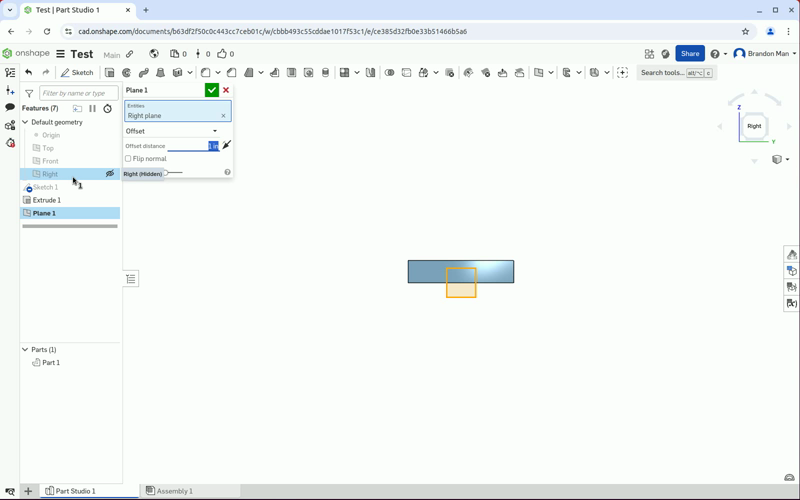
text(22.4)
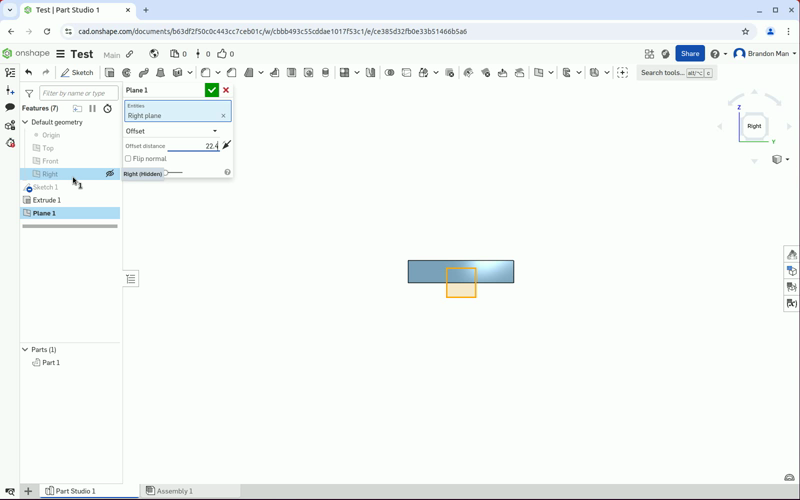
key(enter, 2)
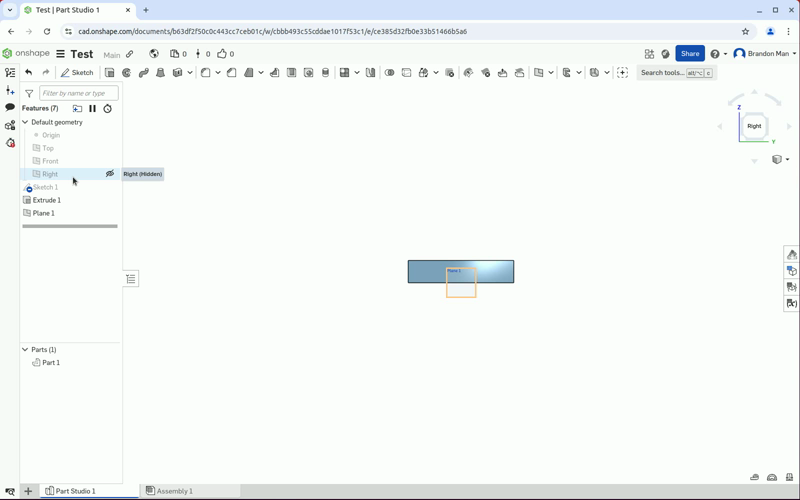
key(shift+s)
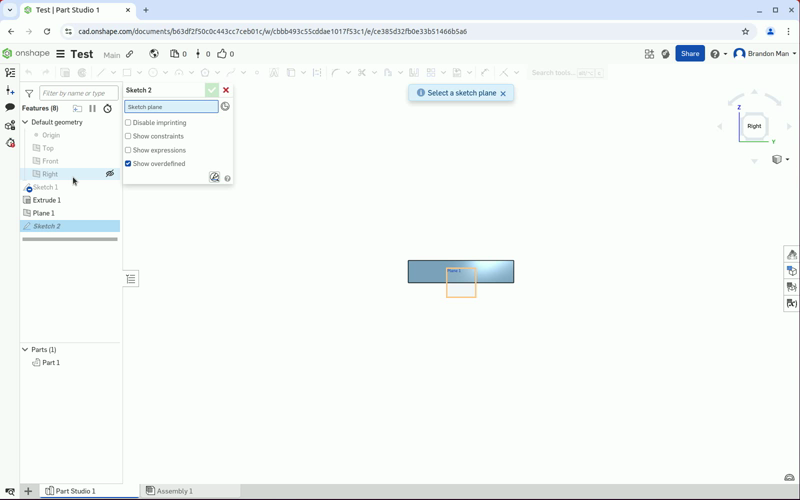
mouse_move(73, 215)
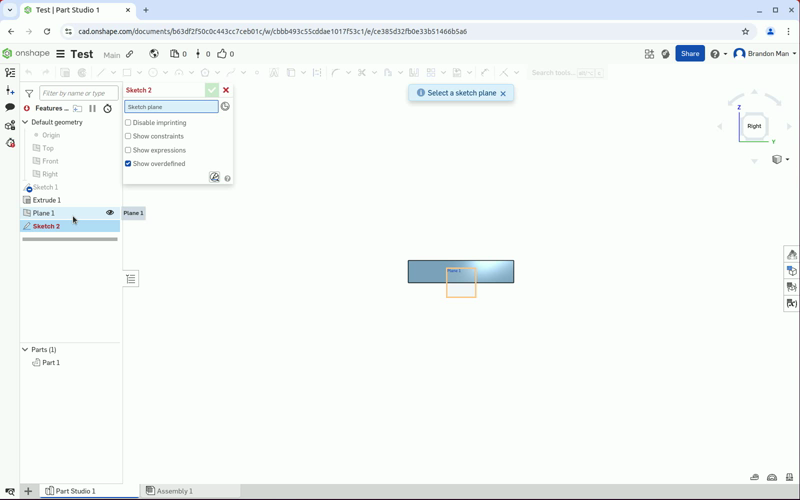
click(73, 215)
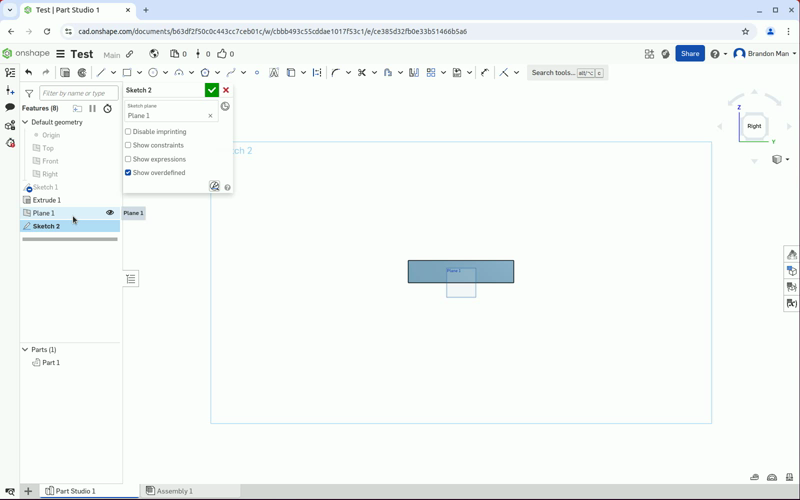
mouse_move(73, 352)
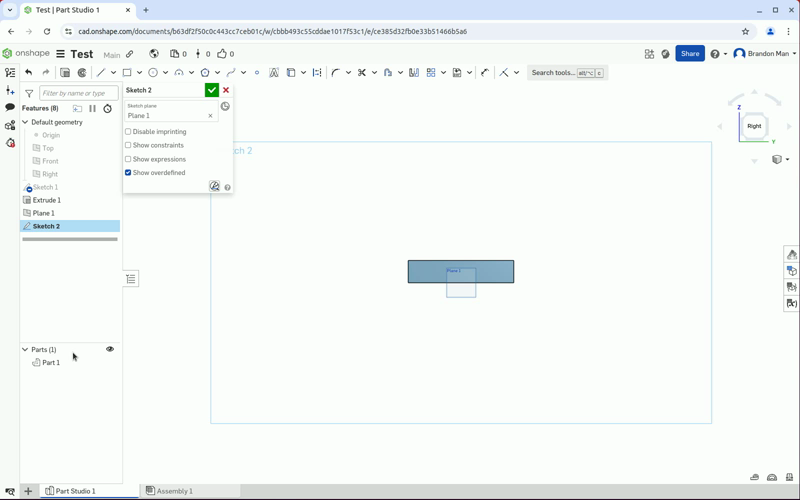
key(y)
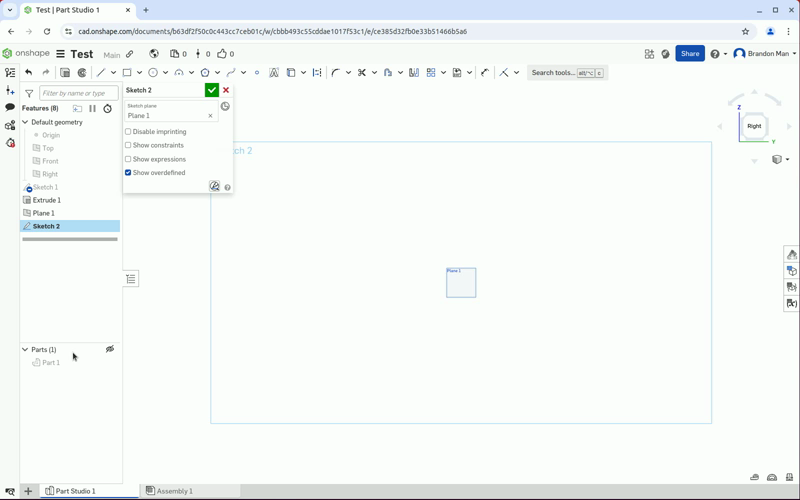
key(l)
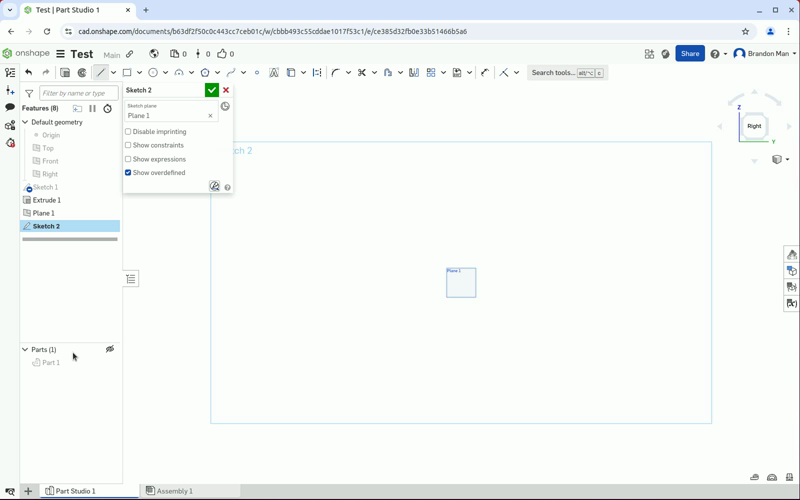
key_down(shift)
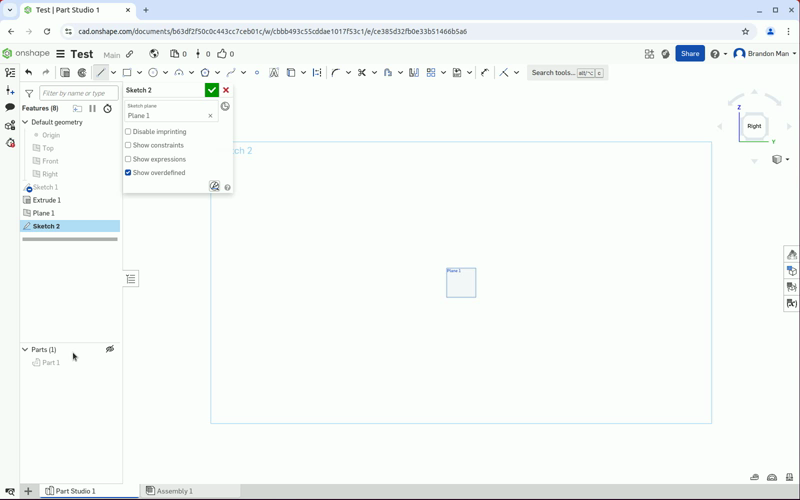
mouse_move(407, 282)
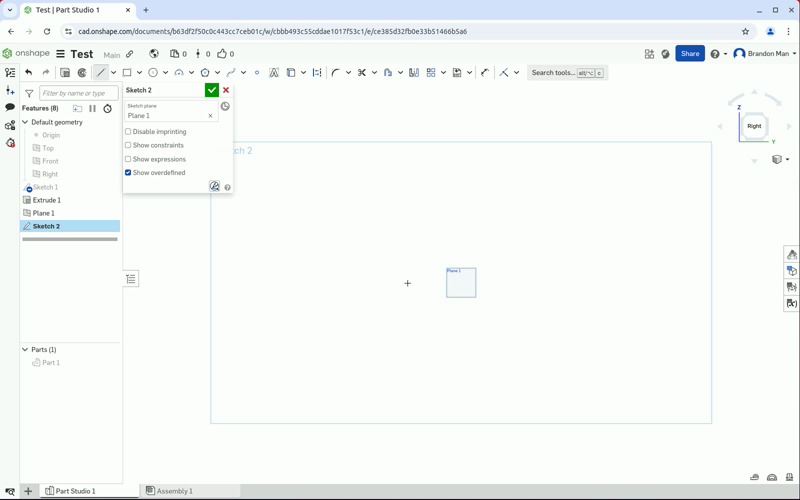
click(407, 282)
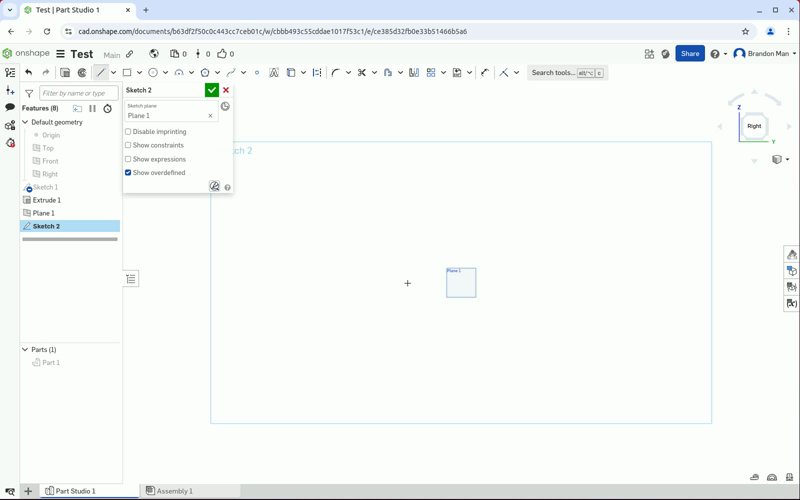
key_up(shift)
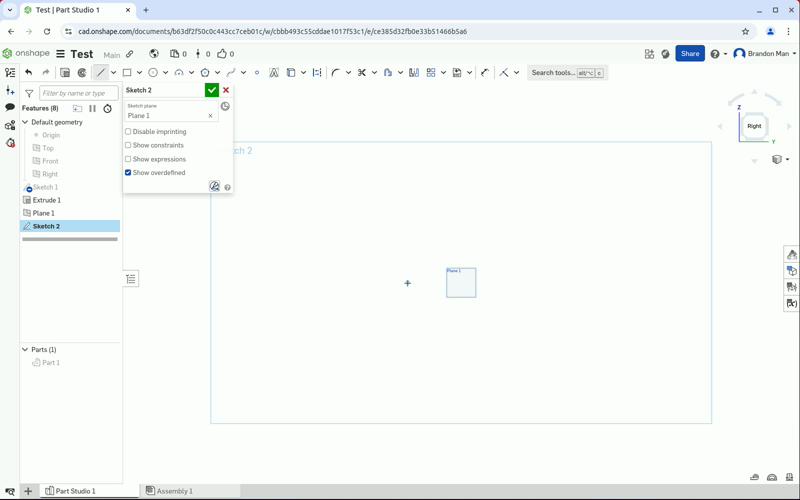
key_down(shift)
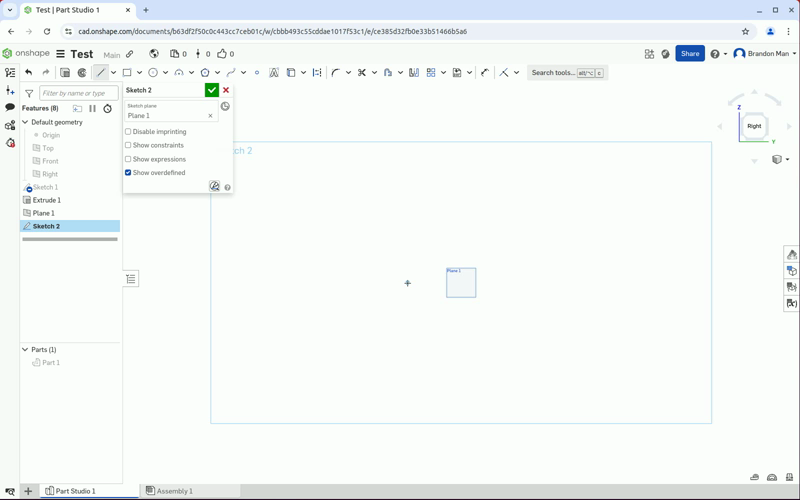
mouse_move(513, 282)
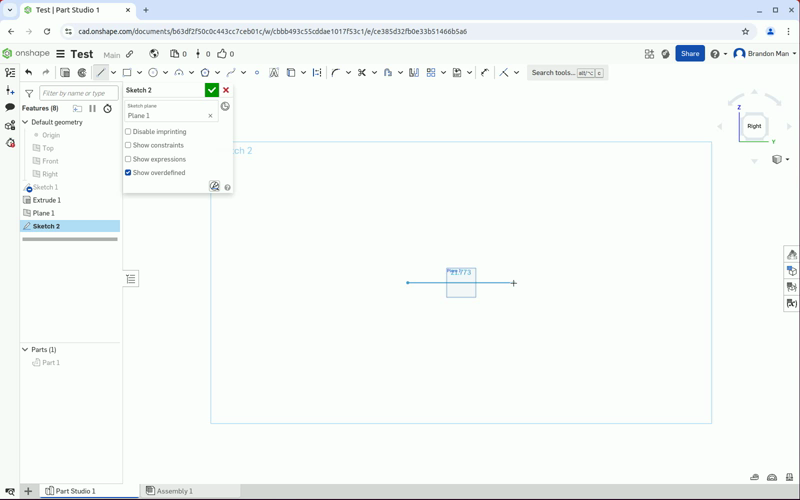
click(513, 282)
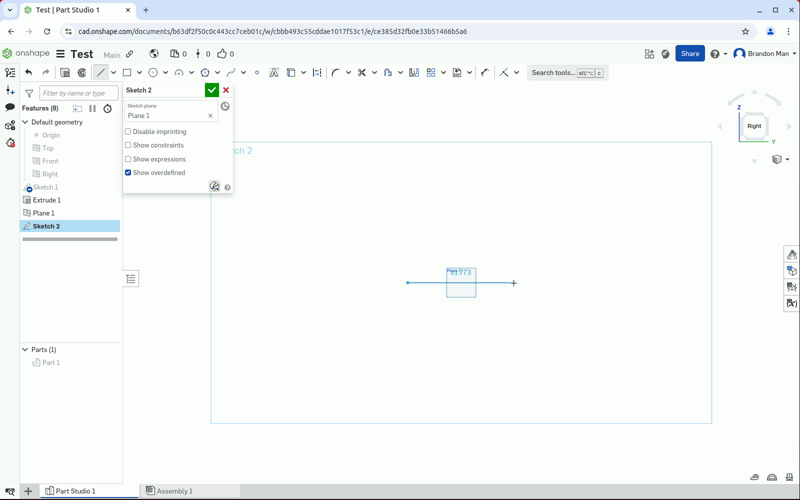
key_up(shift)
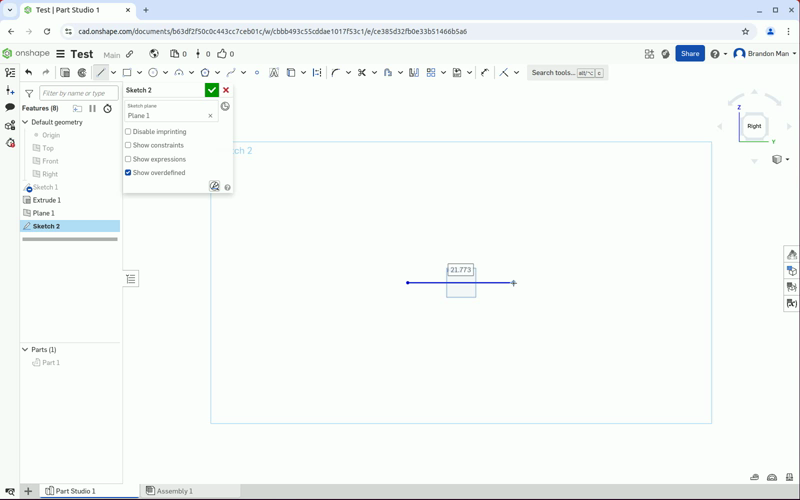
key_down(shift)
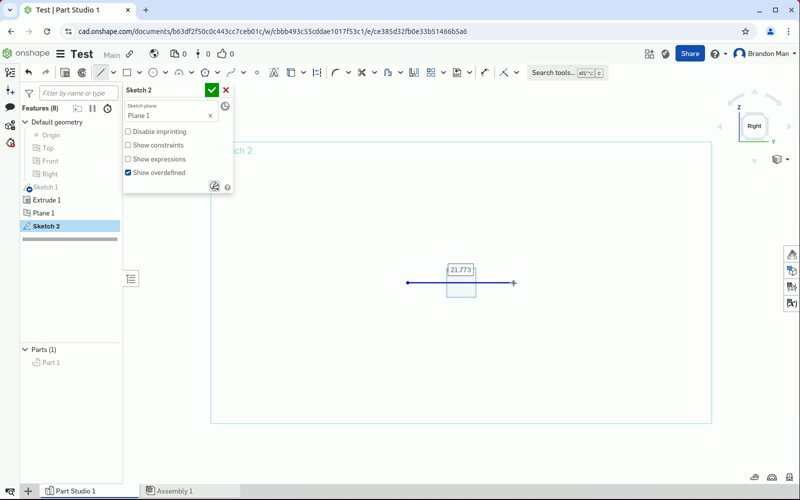
mouse_move(543, 282)
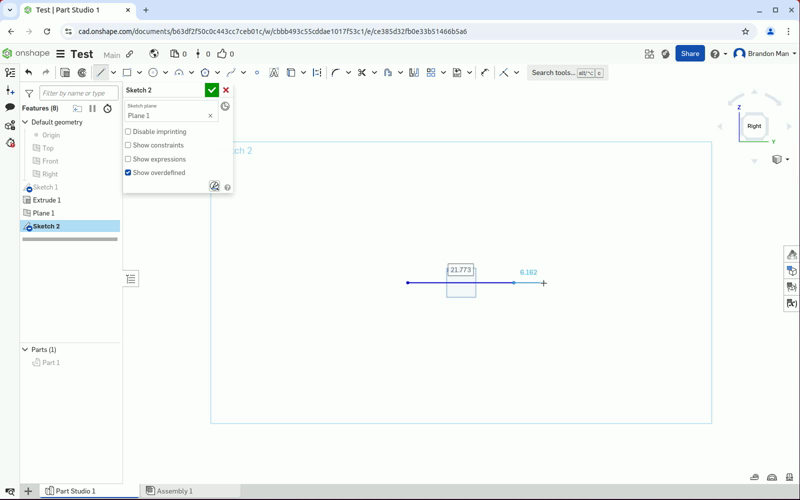
mouse_move(513, 260)
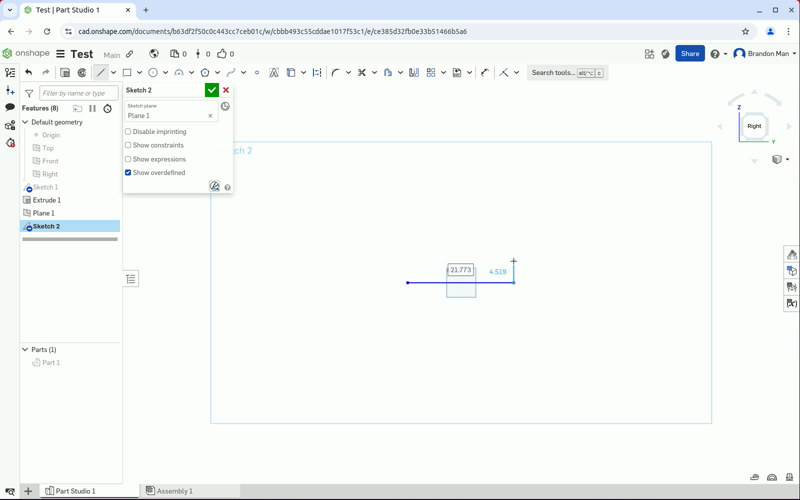
click(513, 260)
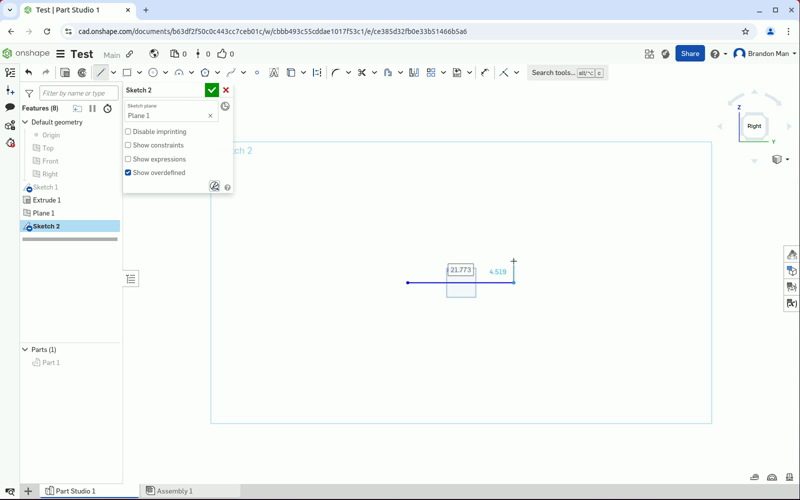
key_up(shift)
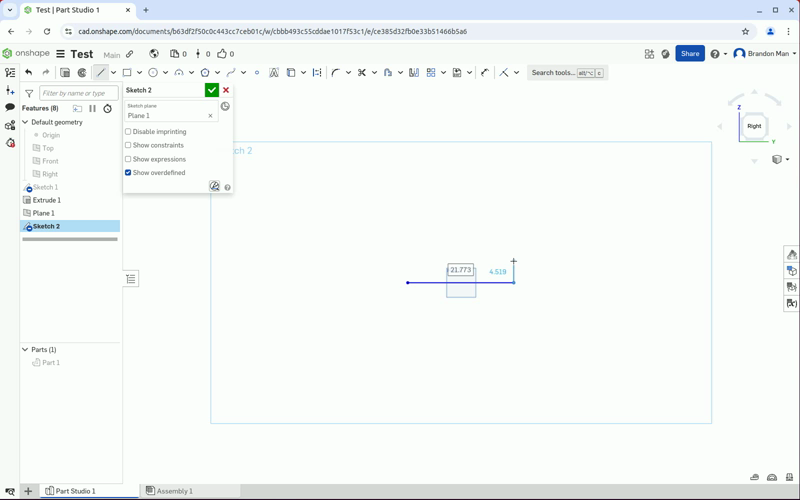
key_down(shift)
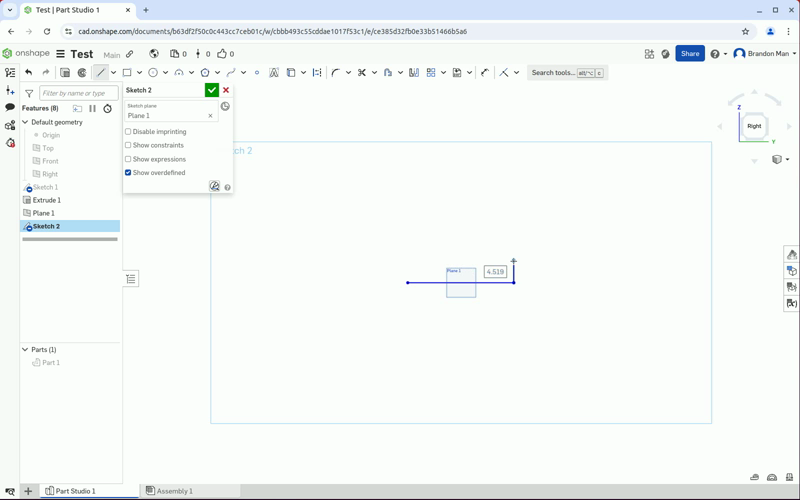
mouse_move(407, 260)
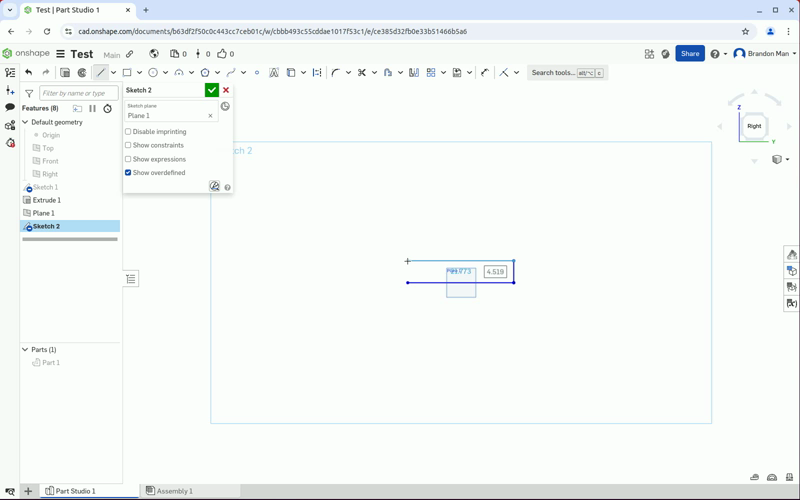
click(407, 260)
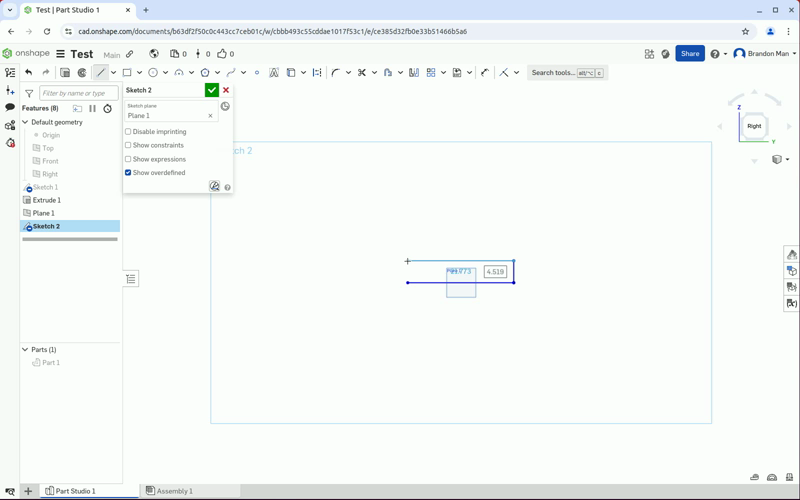
key_up(shift)
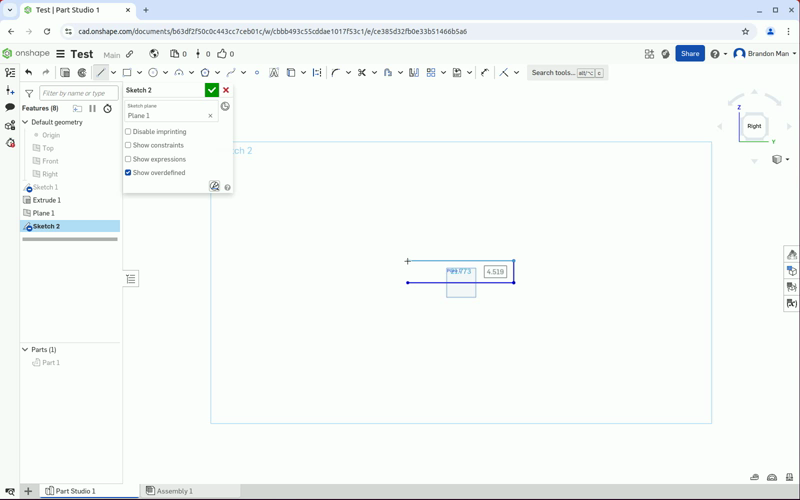
mouse_move(437, 260)
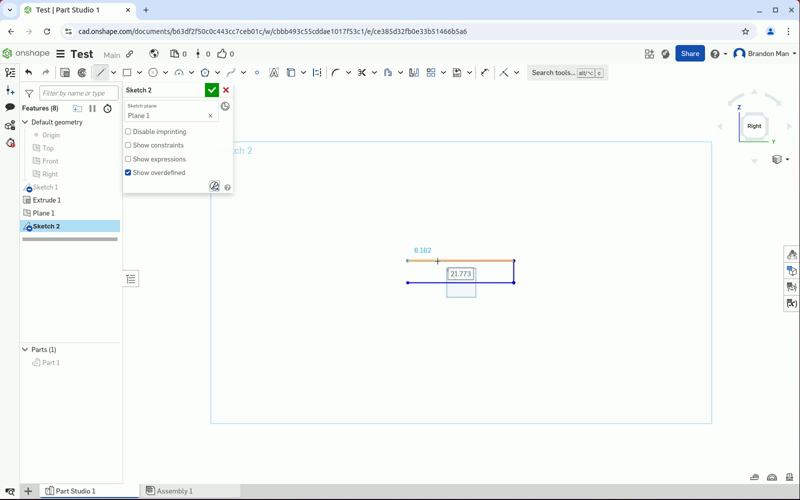
key_down(shift)
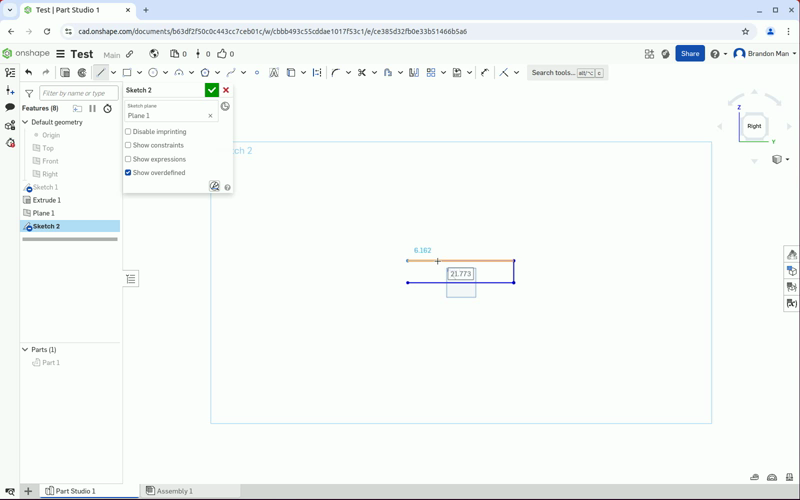
mouse_move(407, 282)
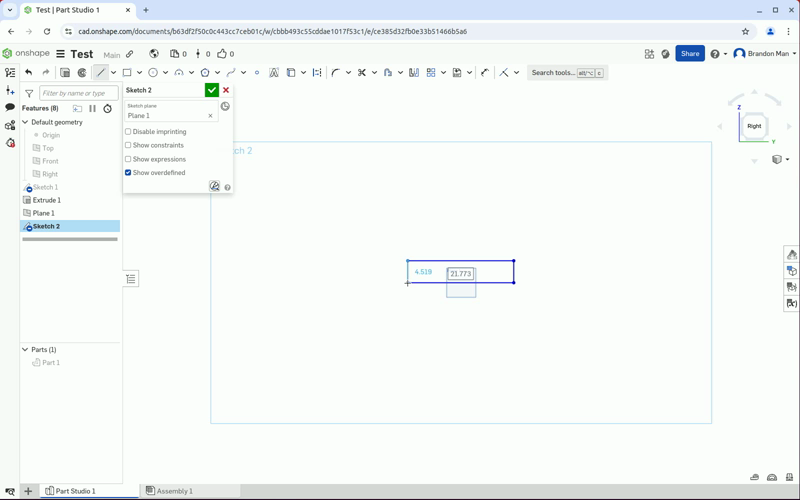
key_up(shift)
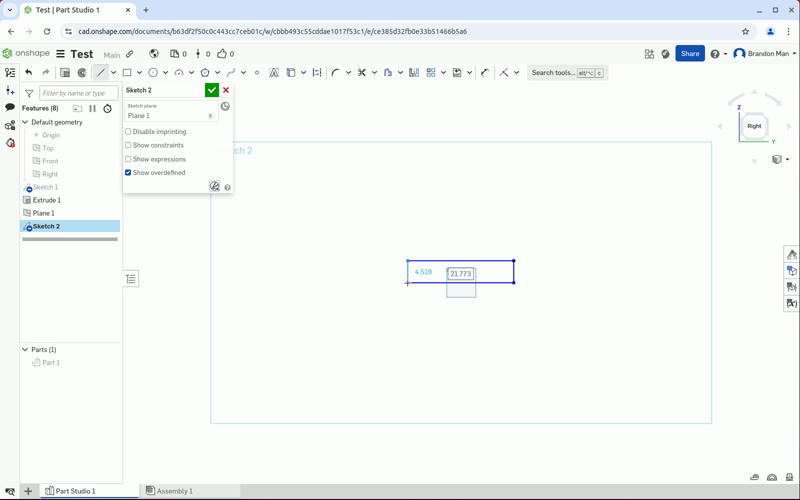
click(407, 282)
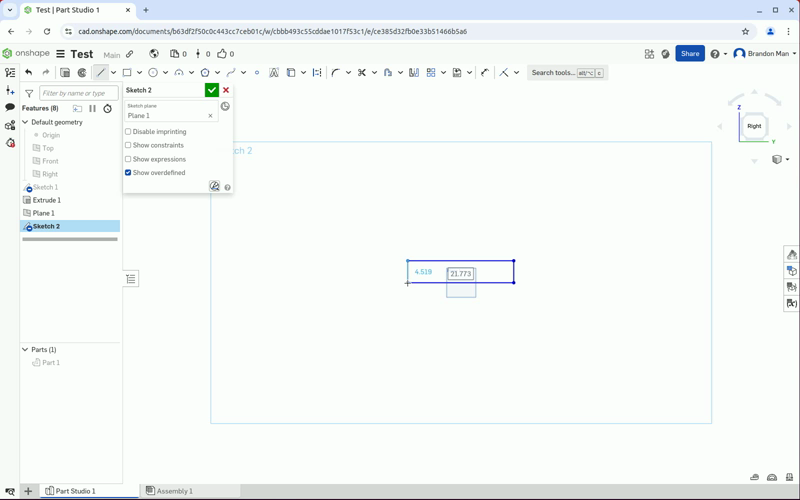
key(esc)
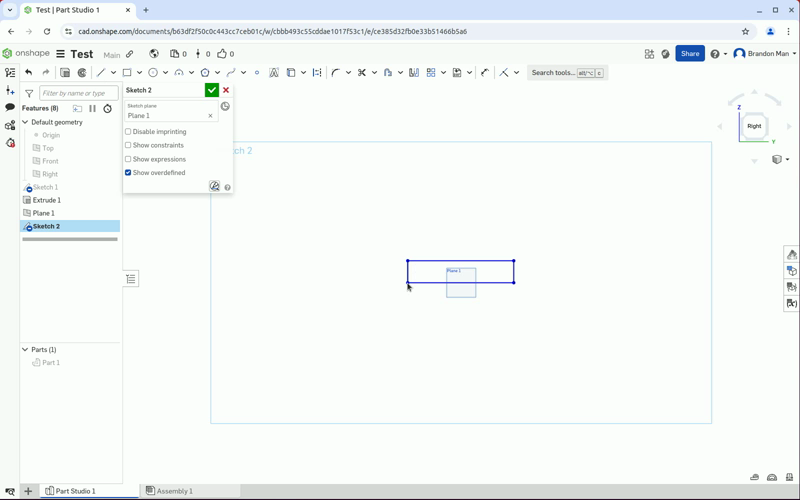
mouse_move(441, 276)
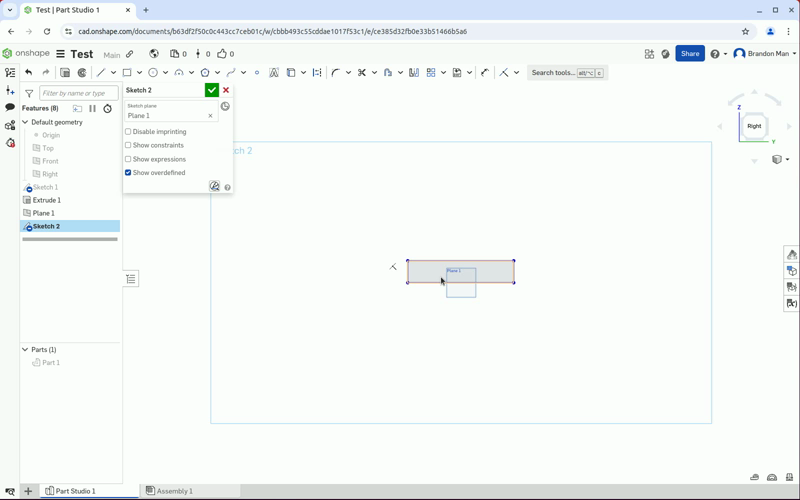
click(441, 276)
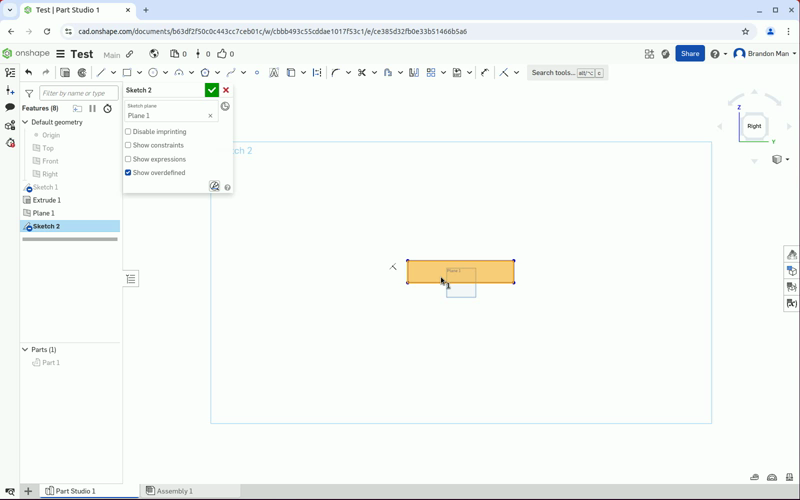
mouse_move(73, 352)
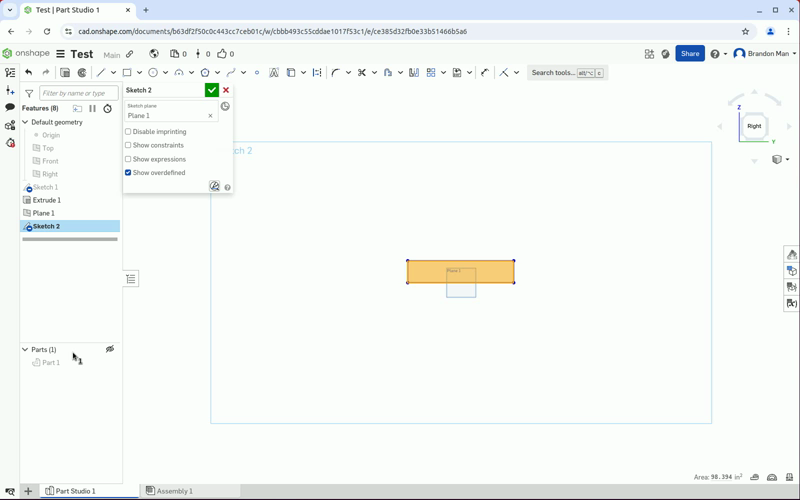
key(shift+y)
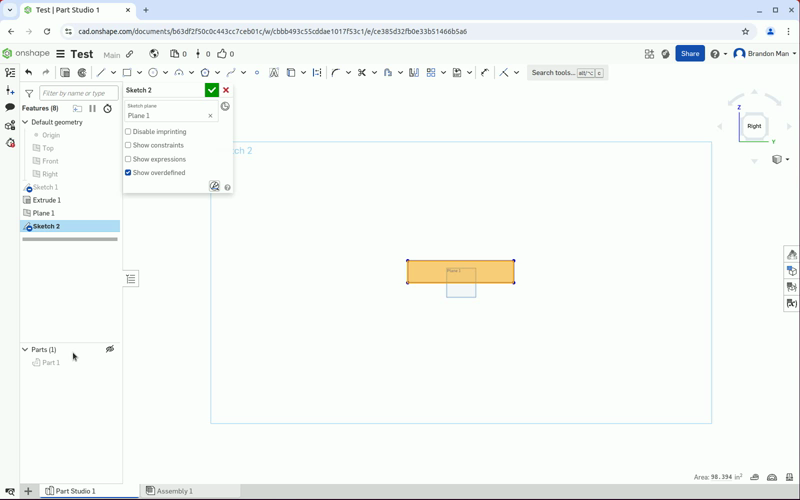
key(shift+e)
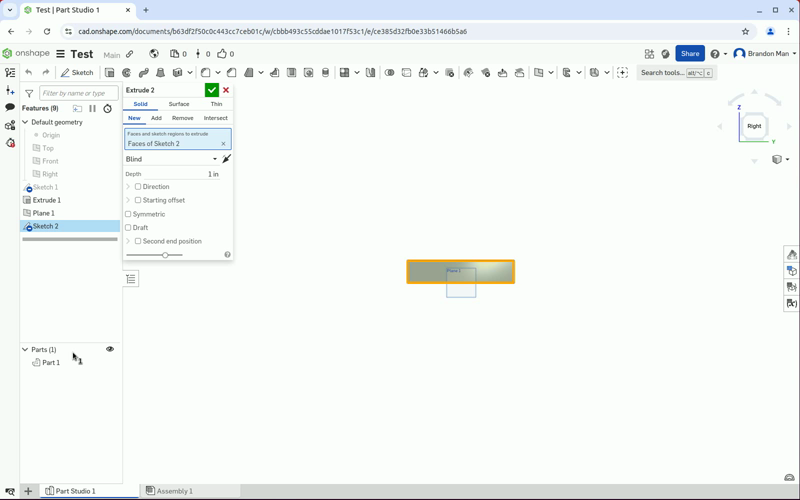
mouse_move(143, 106)
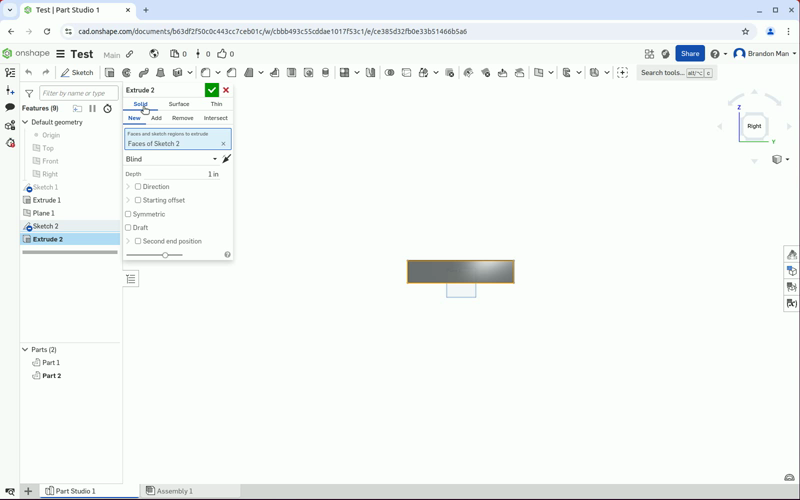
click(143, 106)
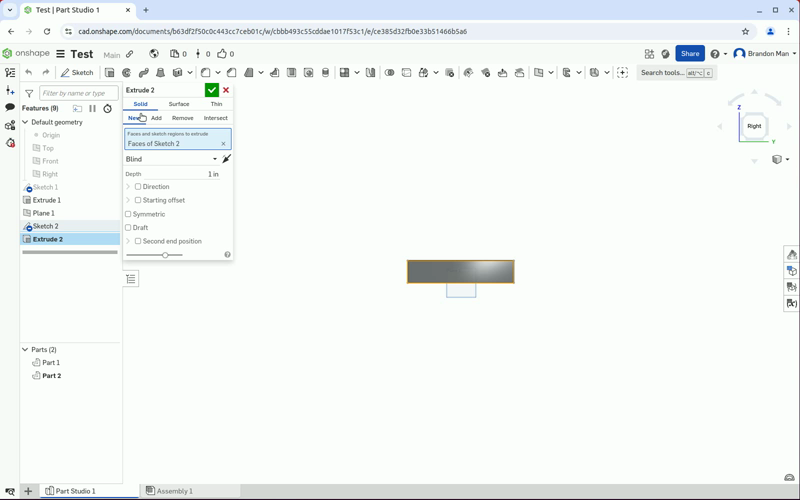
mouse_move(137, 120)
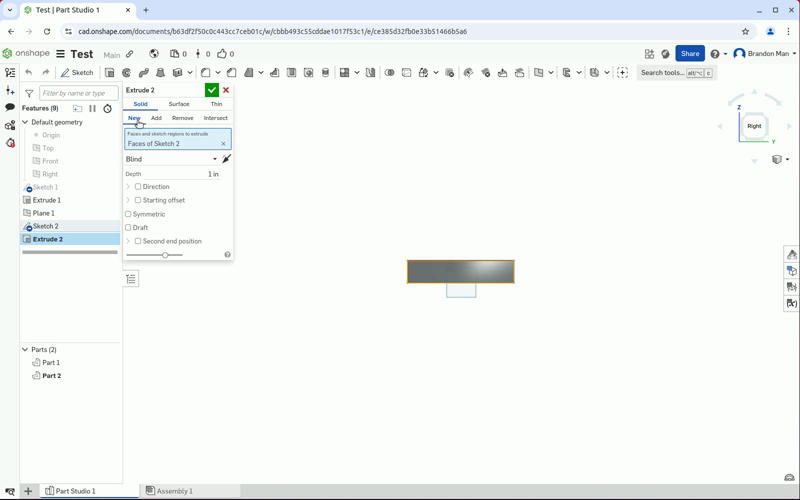
click(137, 120)
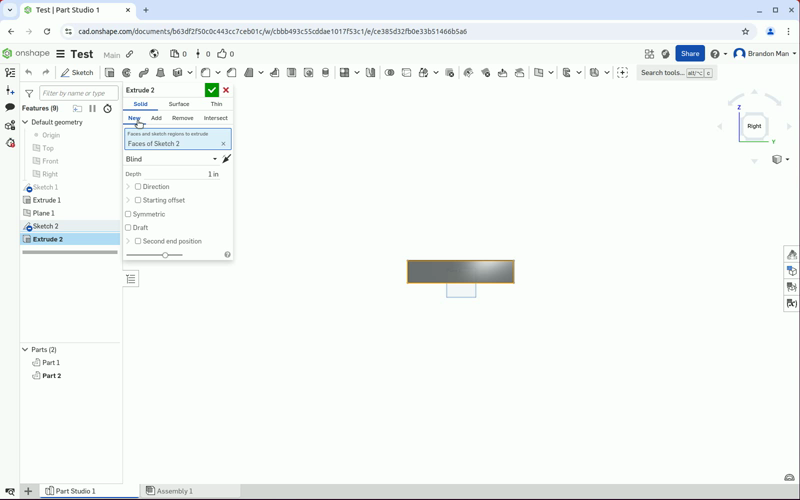
key(tab, 4)
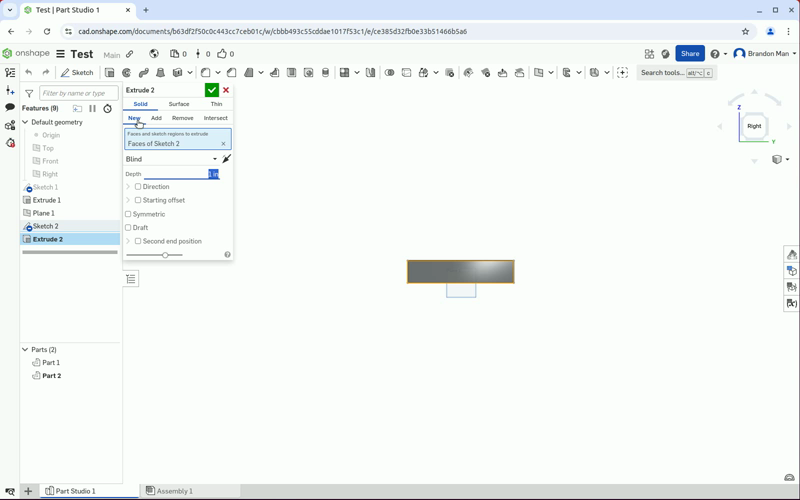
text(0.722)
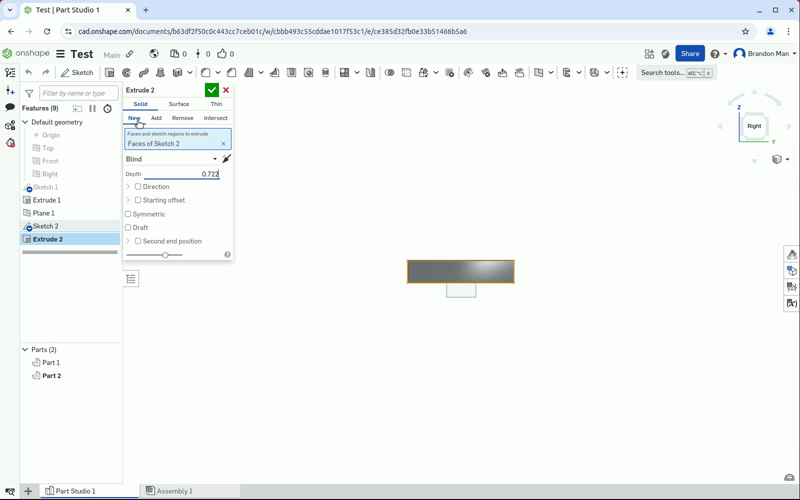
key(enter)
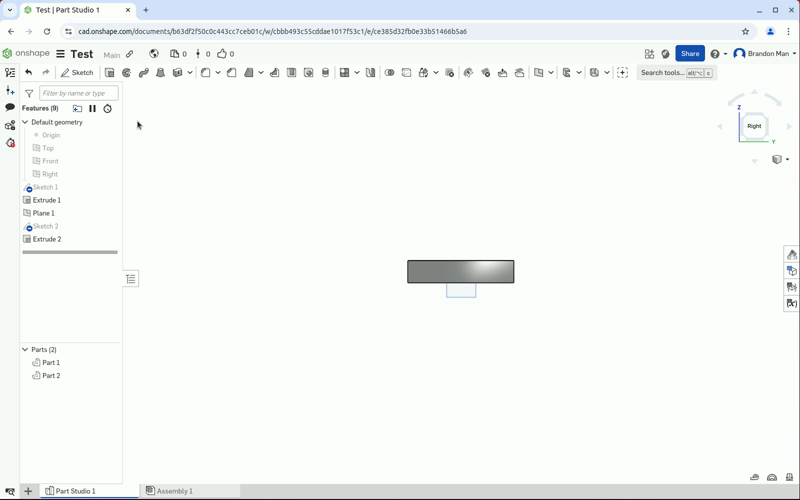
key(shift+h)
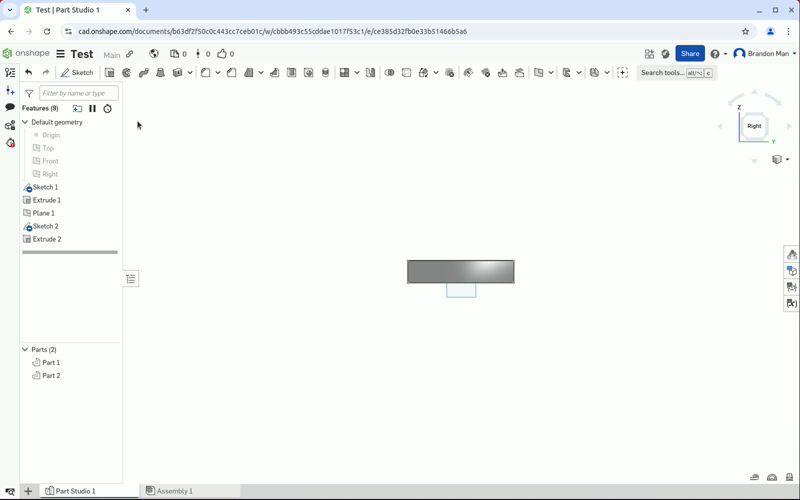
key(shift+h)
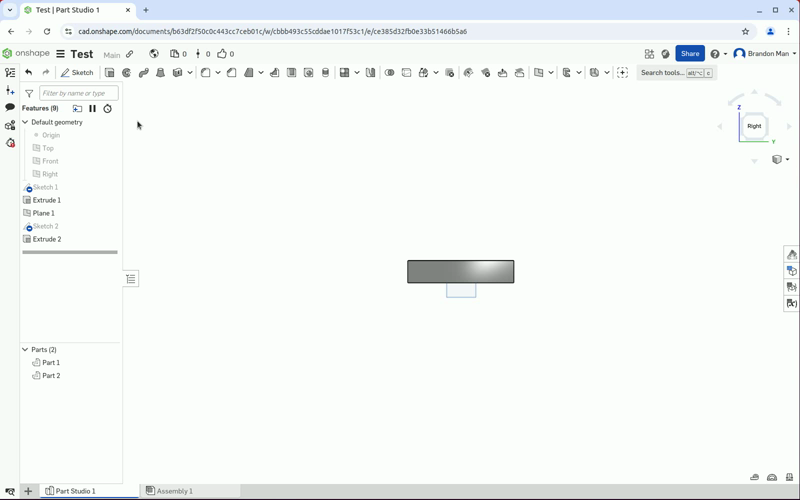
mouse_move(73, 189)
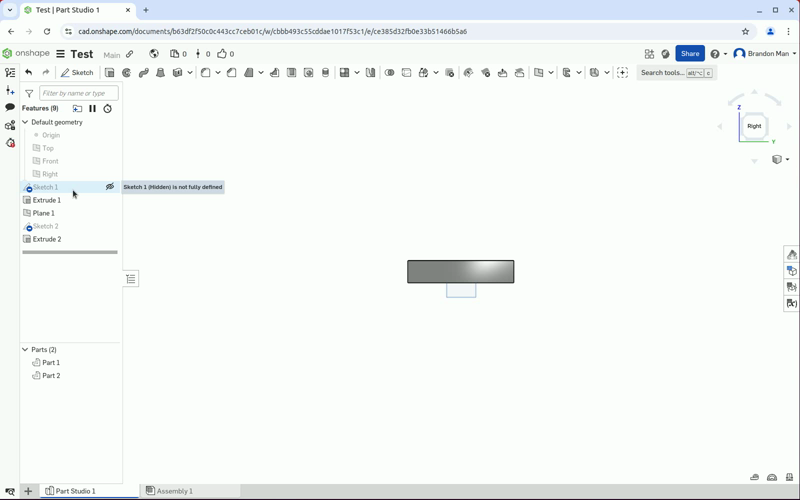
click(73, 189)
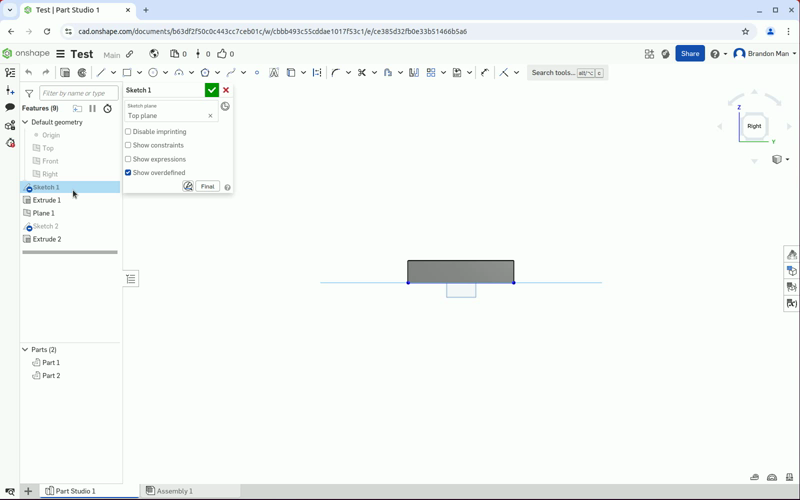
mouse_move(229, 92)
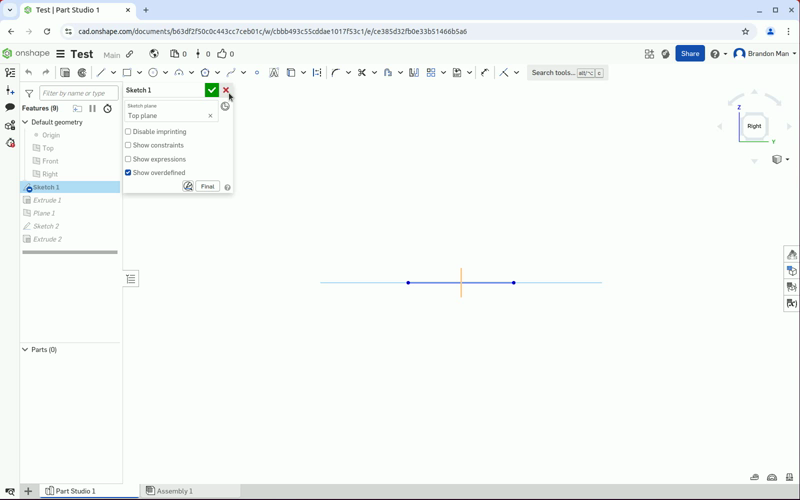
click(229, 92)
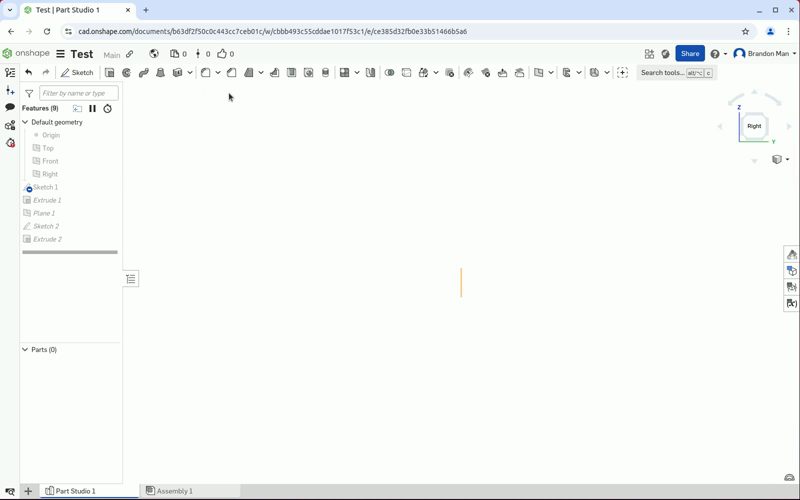
key(shift+s)
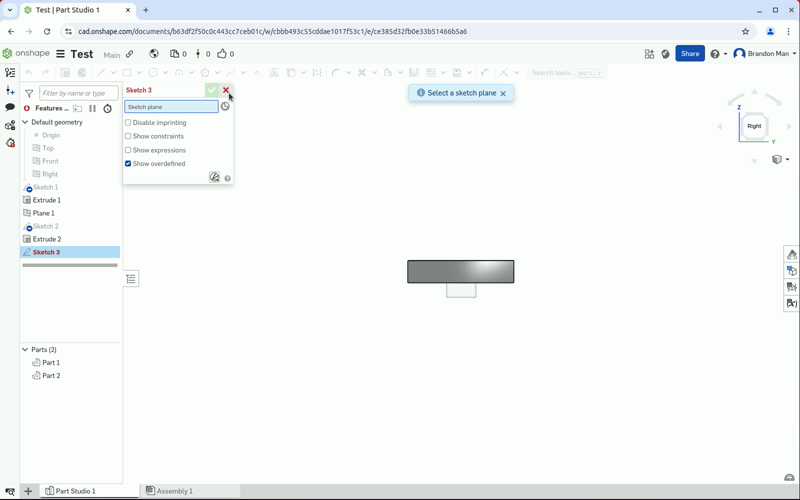
mouse_move(73, 215)
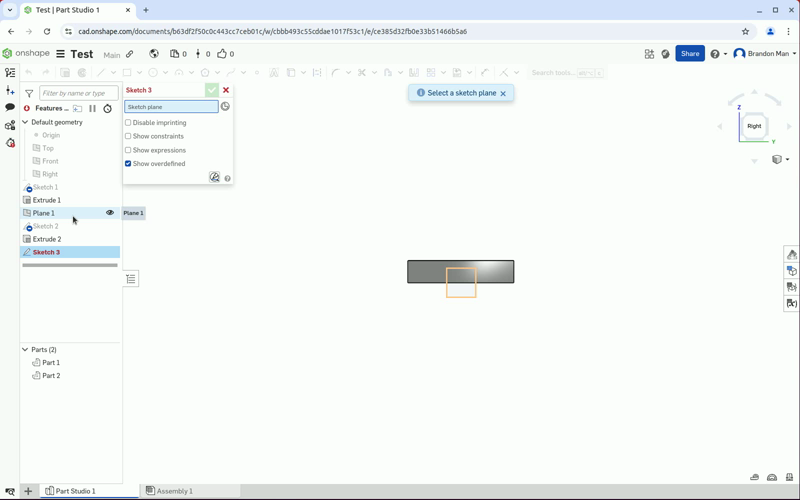
click(73, 215)
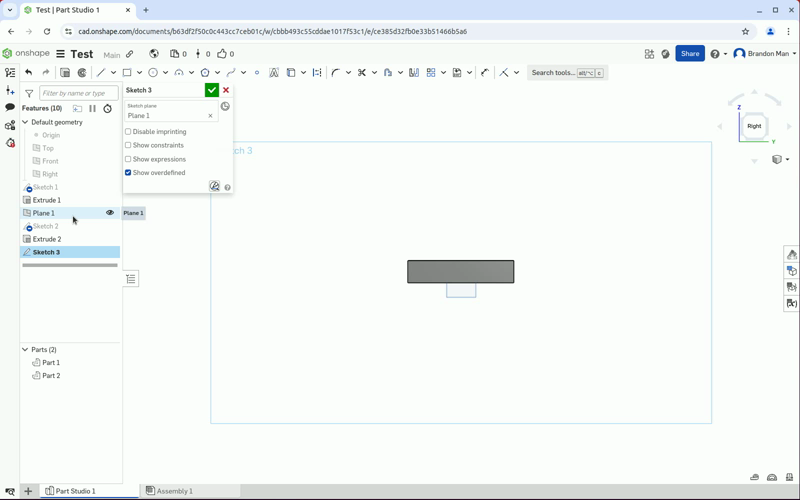
mouse_move(73, 352)
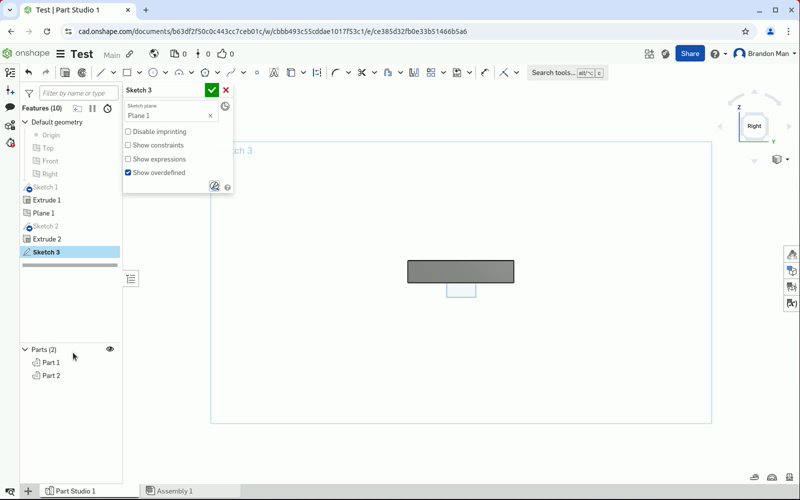
key(y)
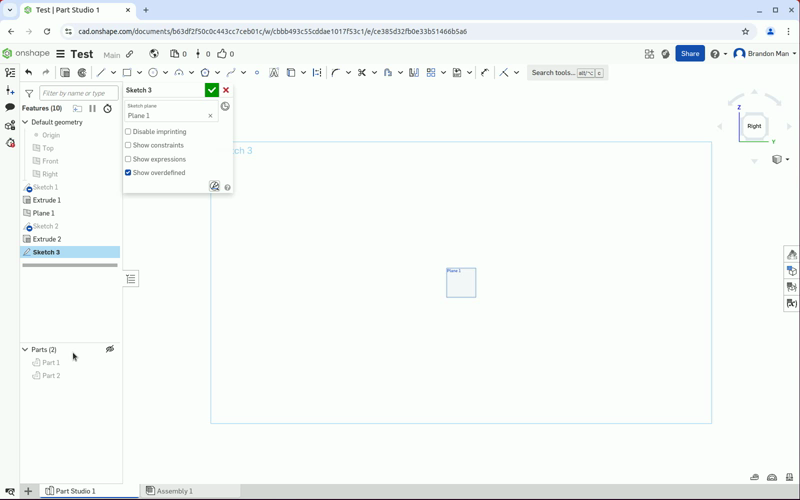
key(l)
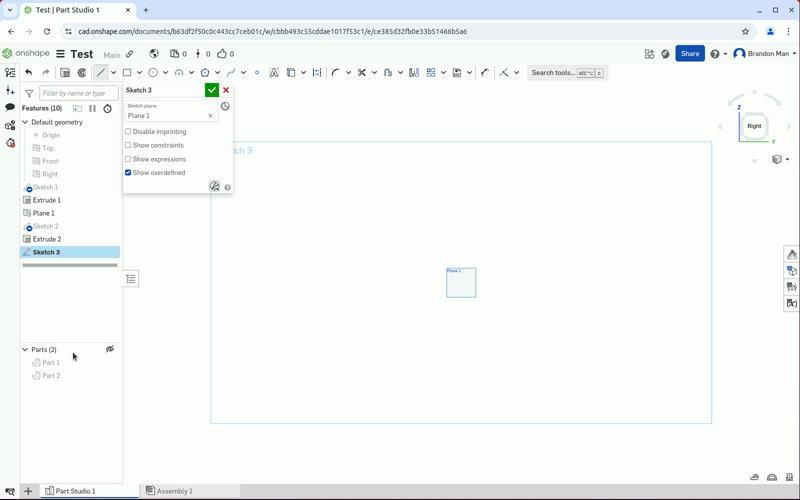
key_down(shift)
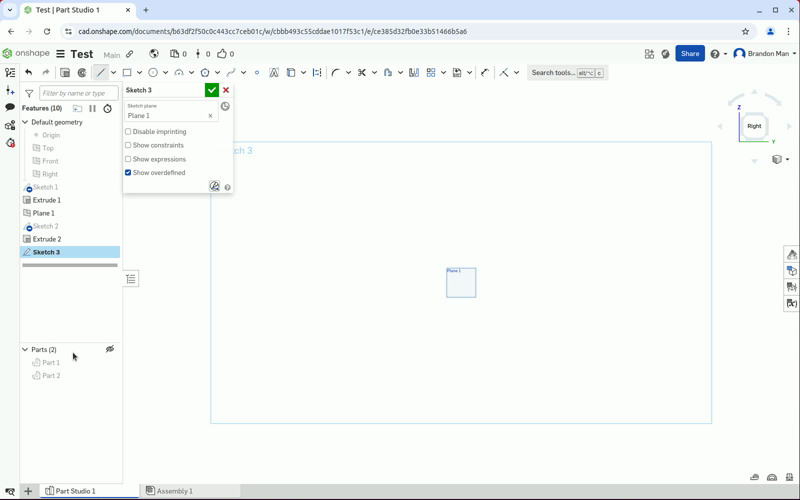
mouse_move(407, 260)
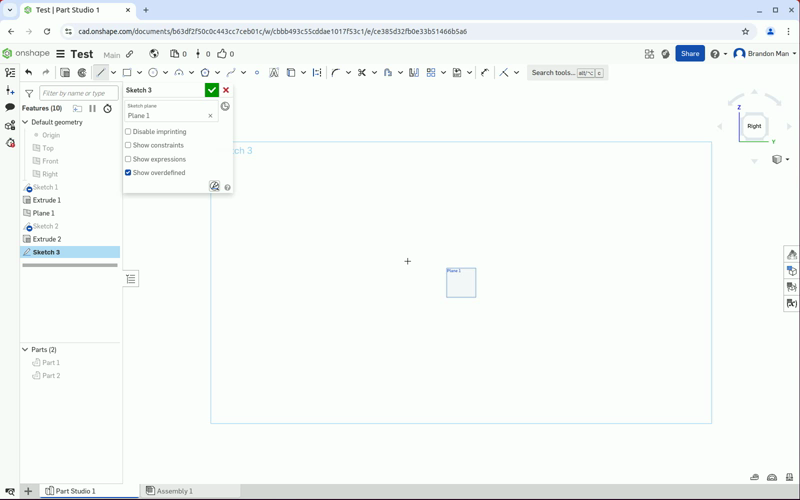
click(407, 260)
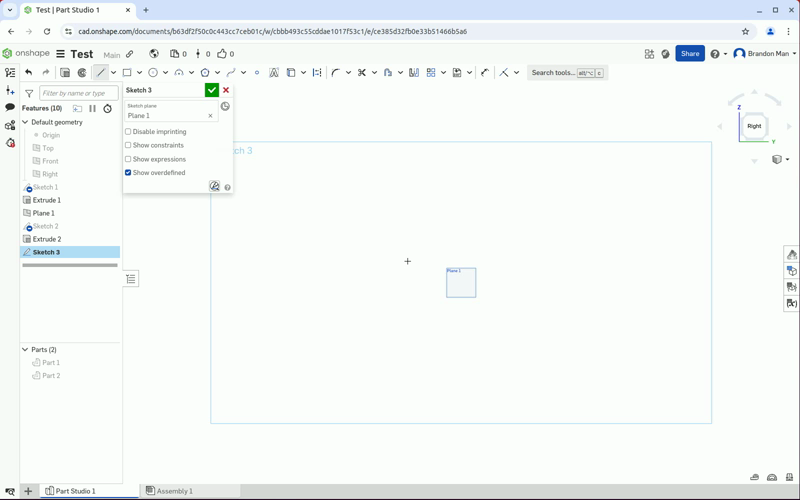
key_up(shift)
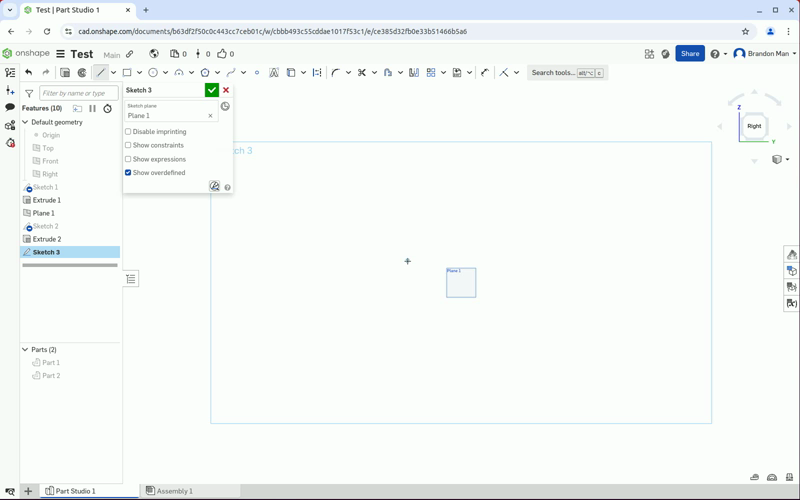
key_down(shift)
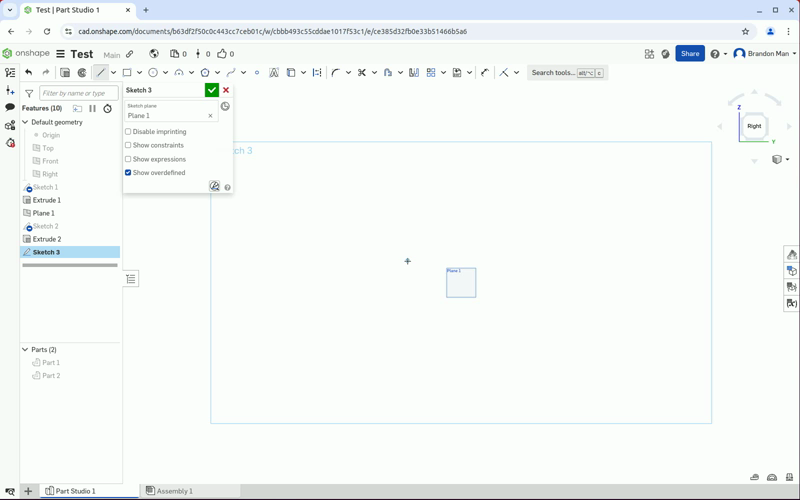
mouse_move(513, 260)
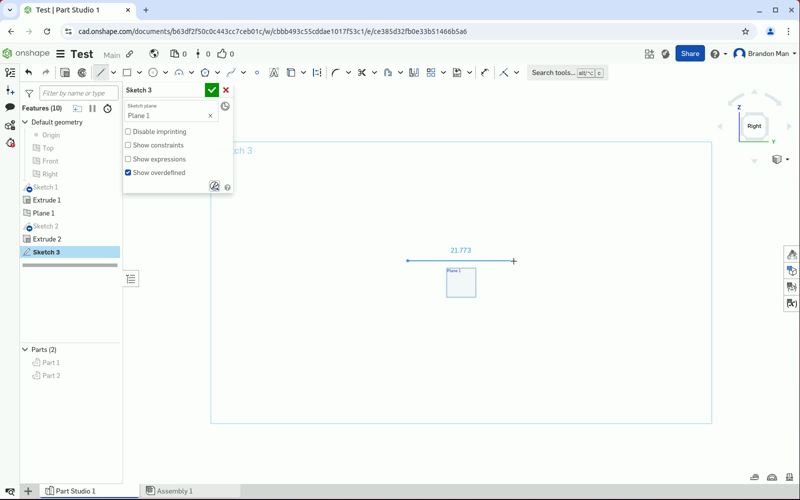
click(513, 260)
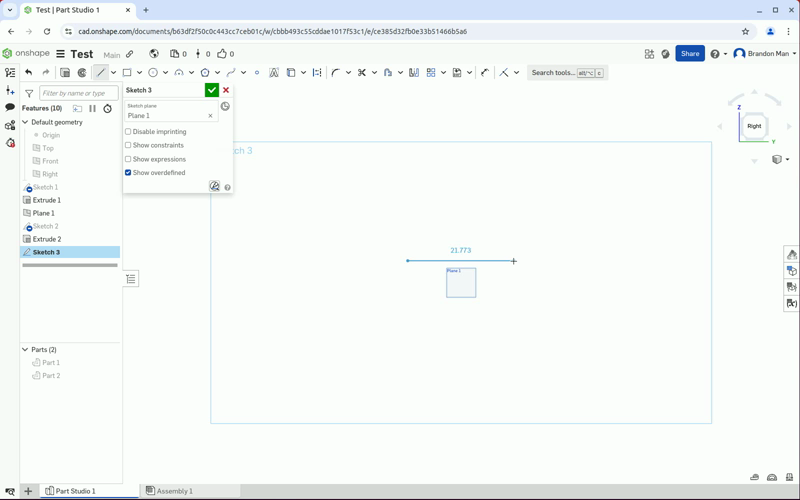
key_up(shift)
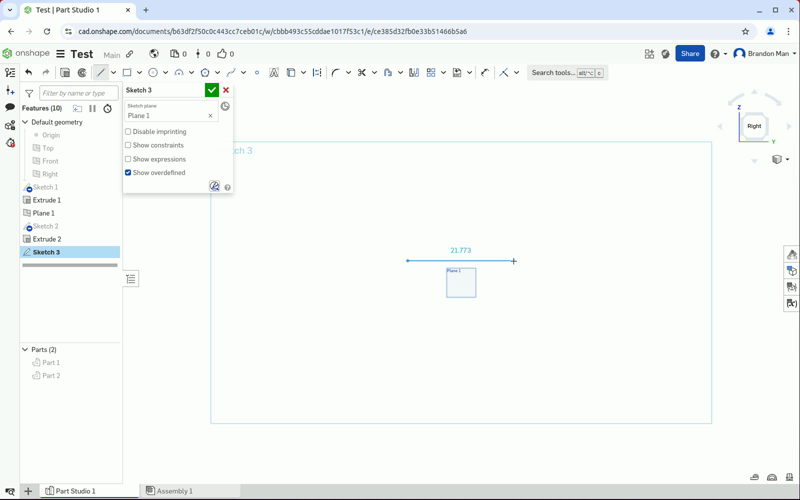
key_down(shift)
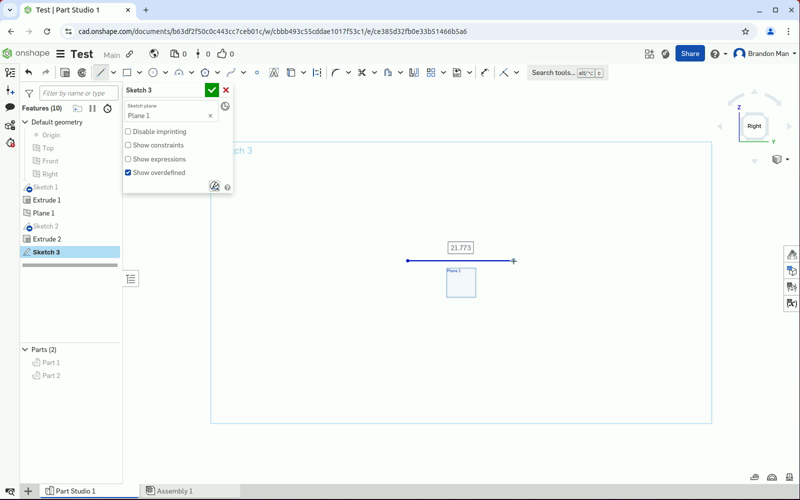
mouse_move(543, 260)
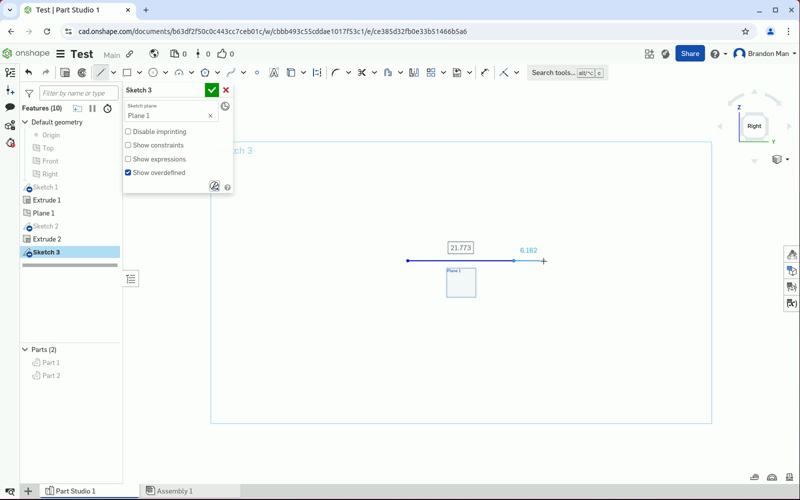
mouse_move(513, 257)
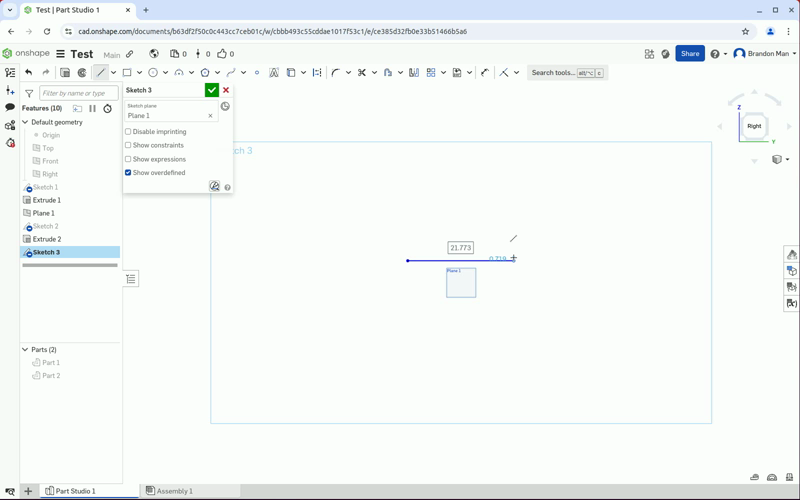
scroll(6)
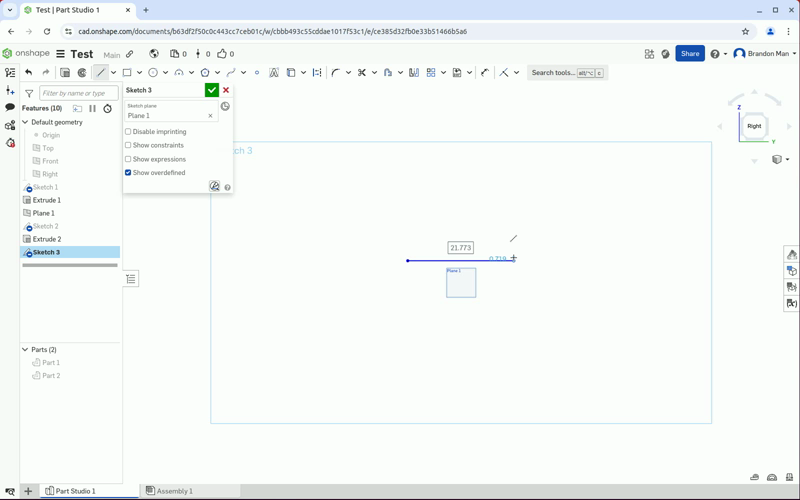
scroll(6)
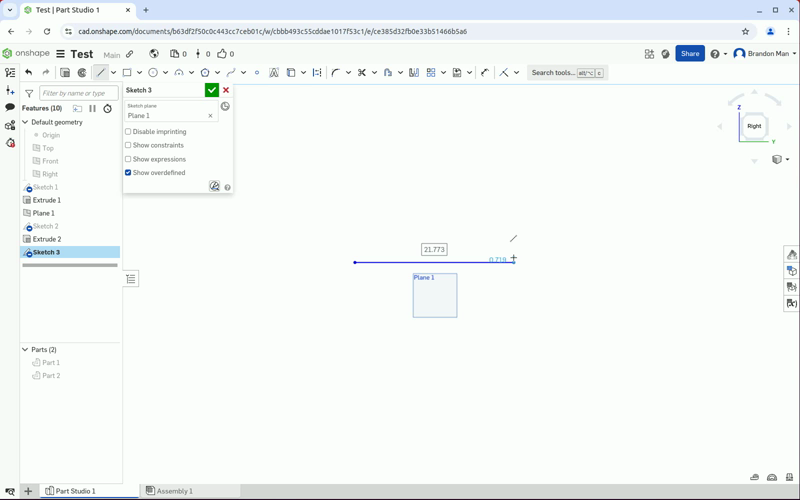
scroll(6)
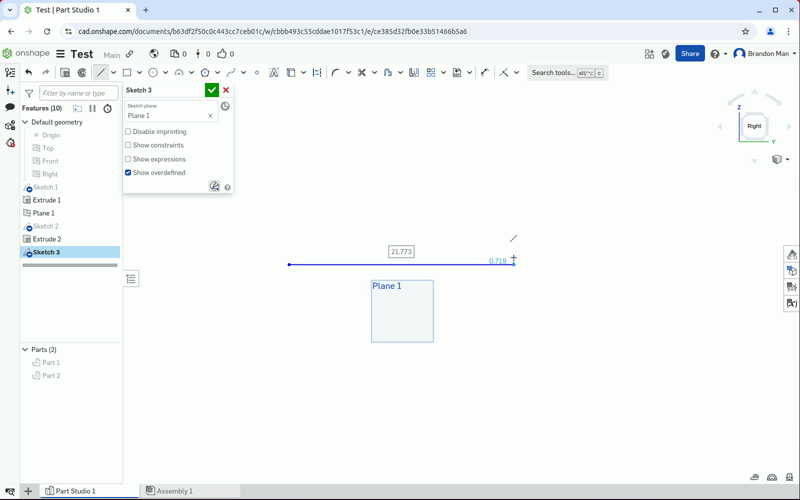
scroll(6)
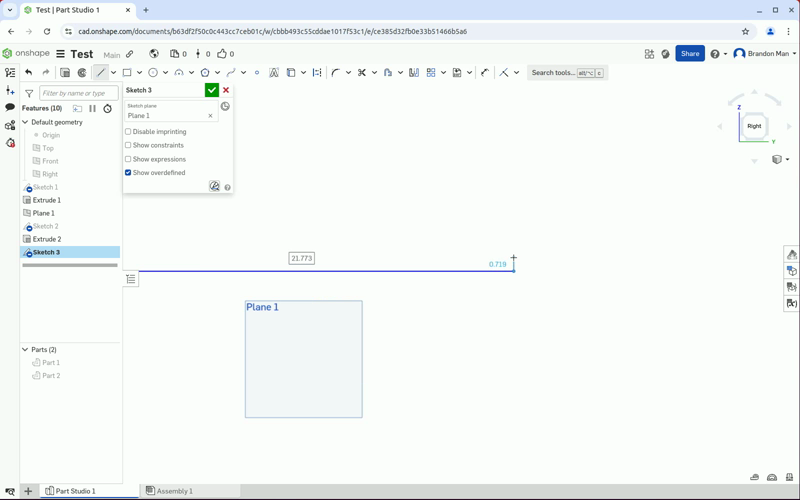
scroll(6)
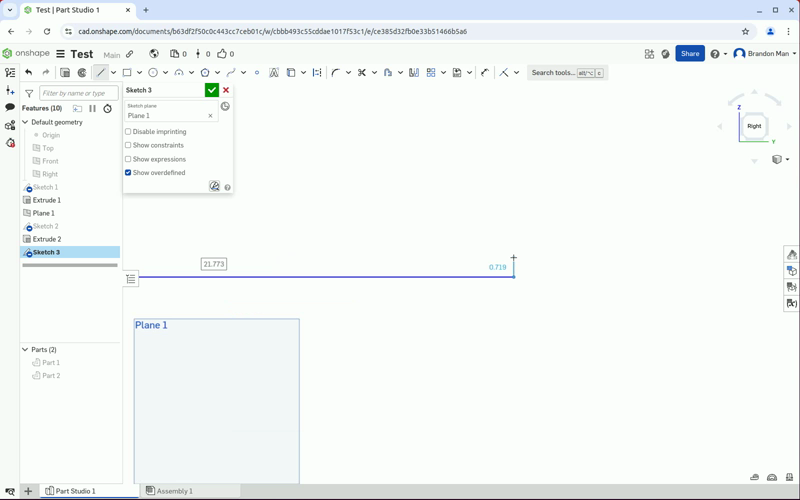
scroll(6)
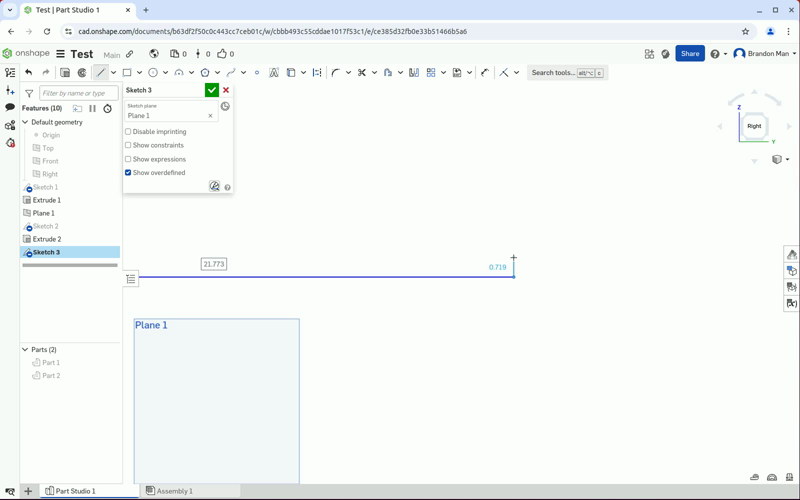
scroll(6)
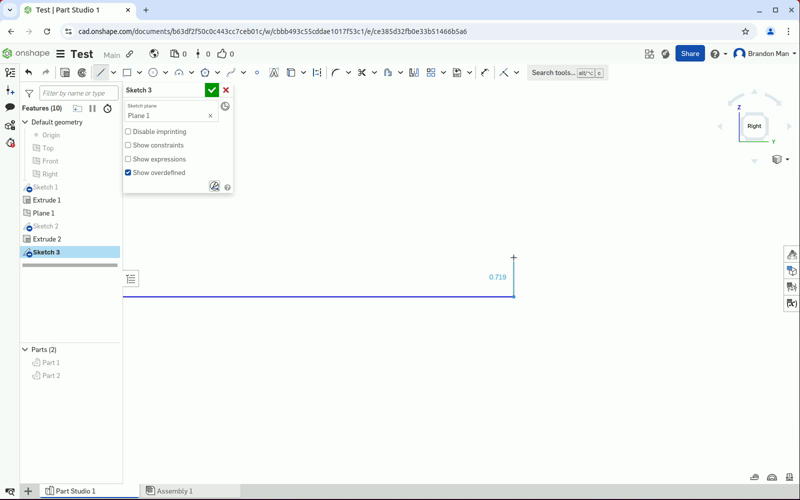
click(513, 257)
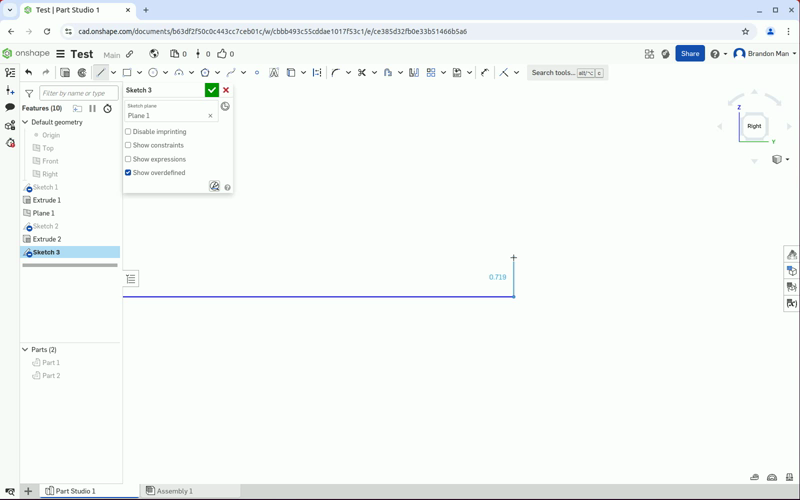
scroll(-6)
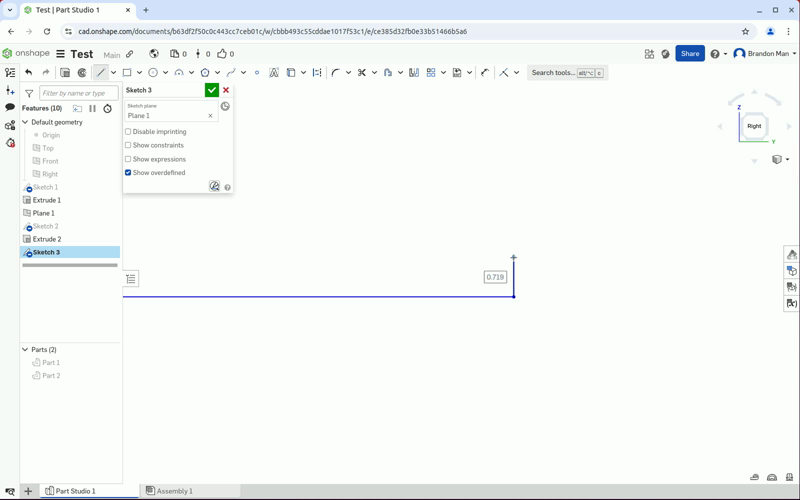
scroll(-6)
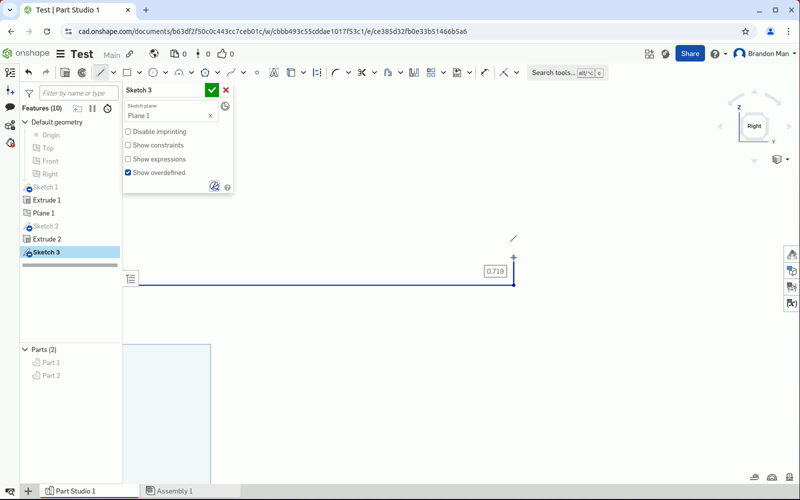
scroll(-6)
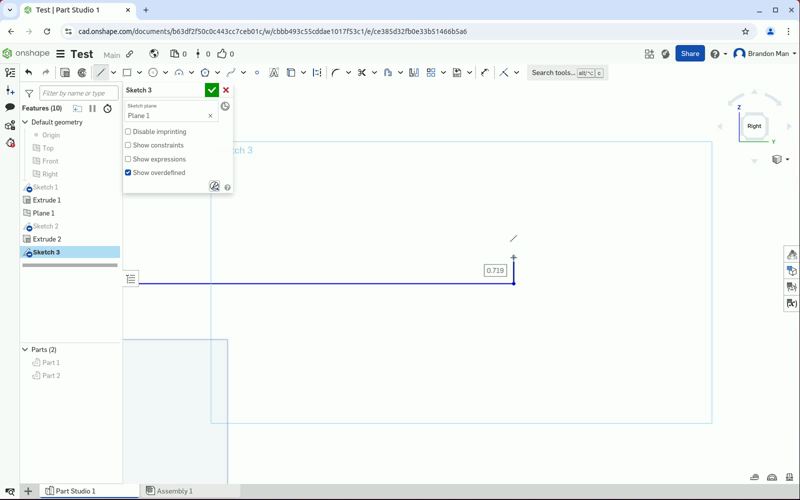
scroll(-6)
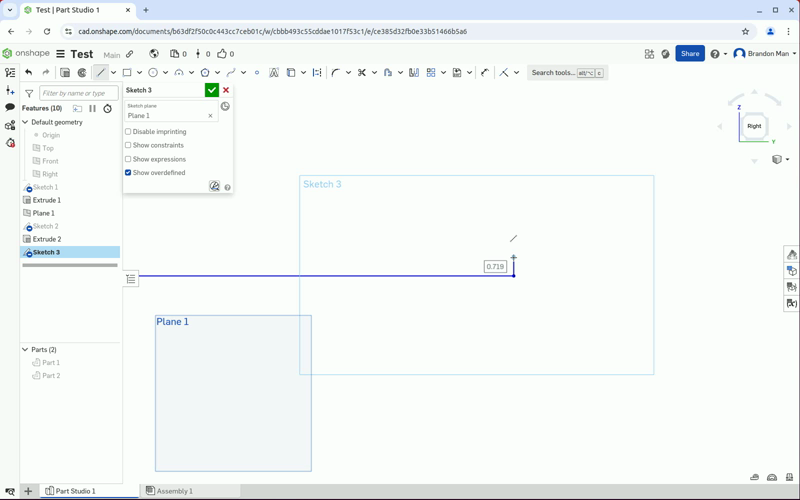
scroll(-6)
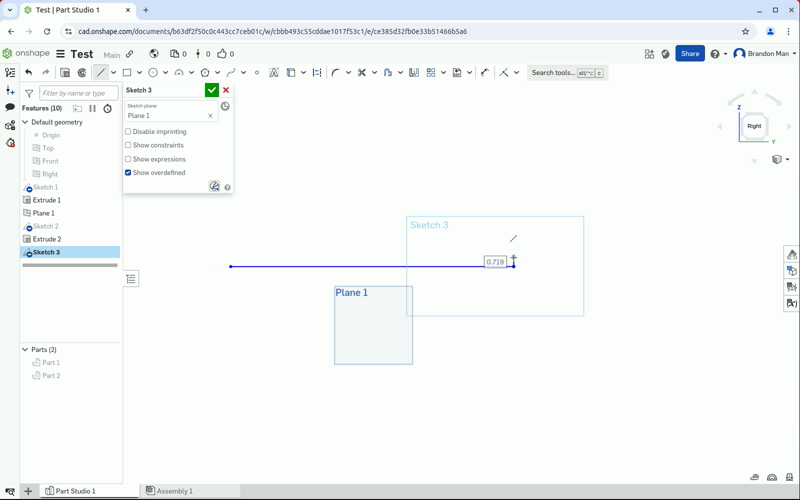
scroll(-6)
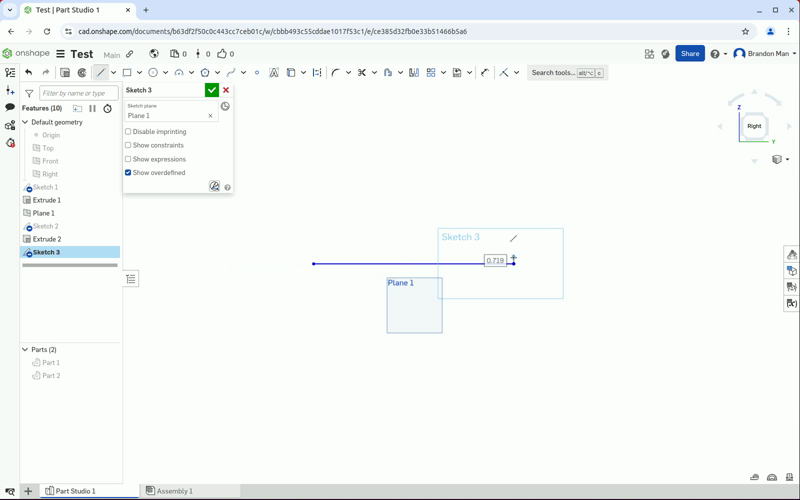
scroll(-6)
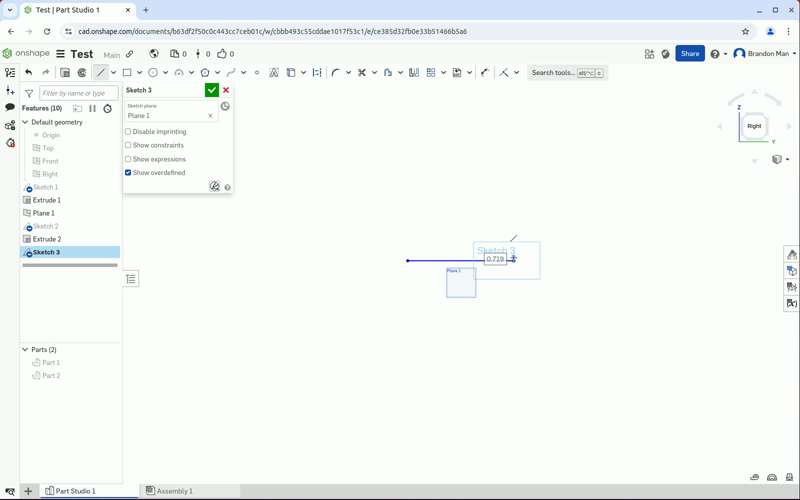
key_up(shift)
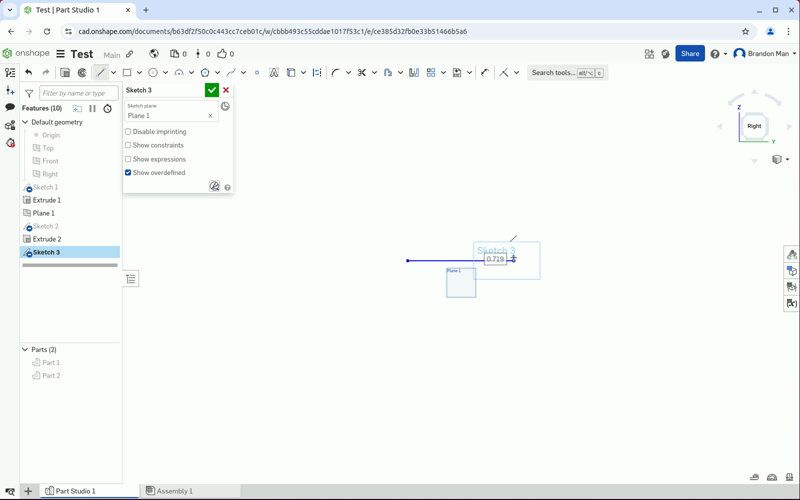
key_down(shift)
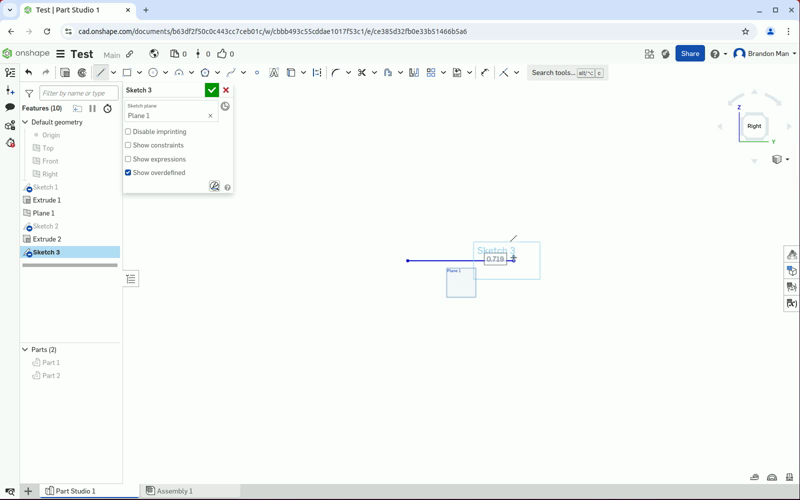
mouse_move(407, 257)
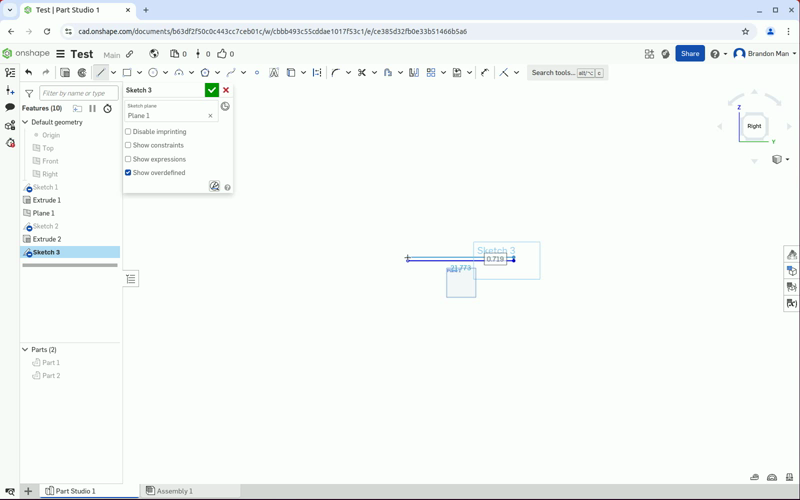
scroll(6)
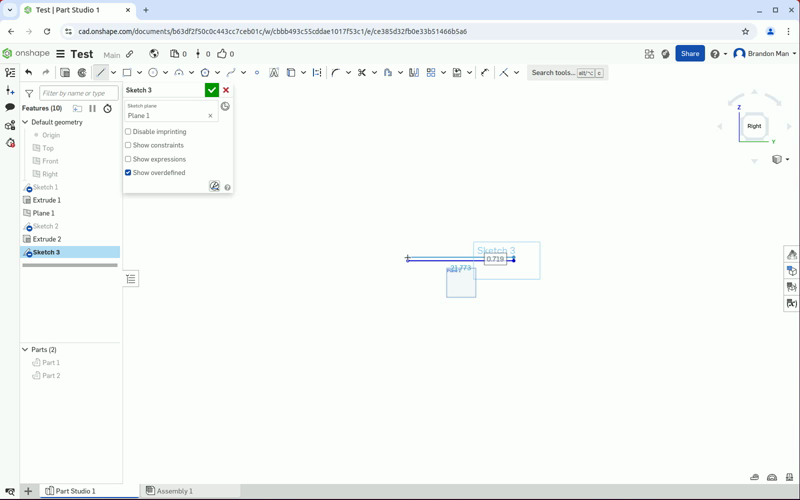
scroll(6)
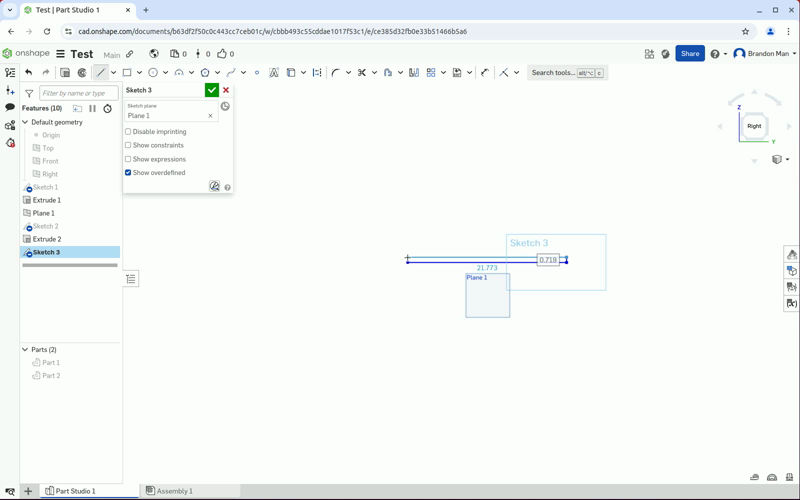
scroll(6)
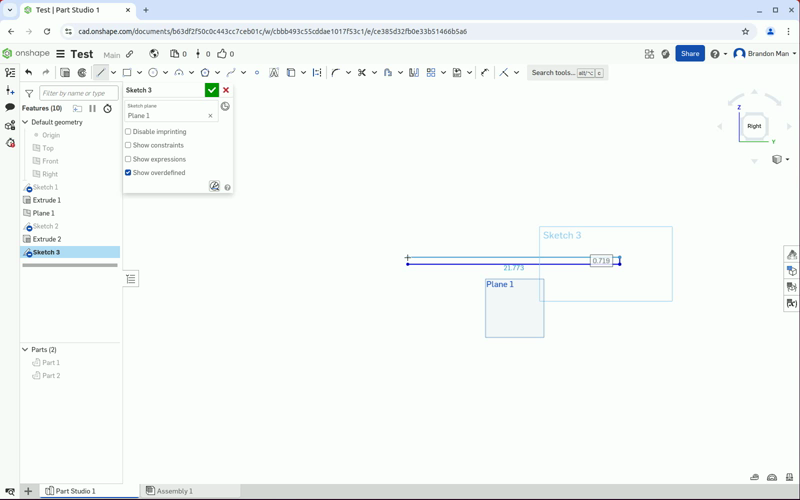
scroll(6)
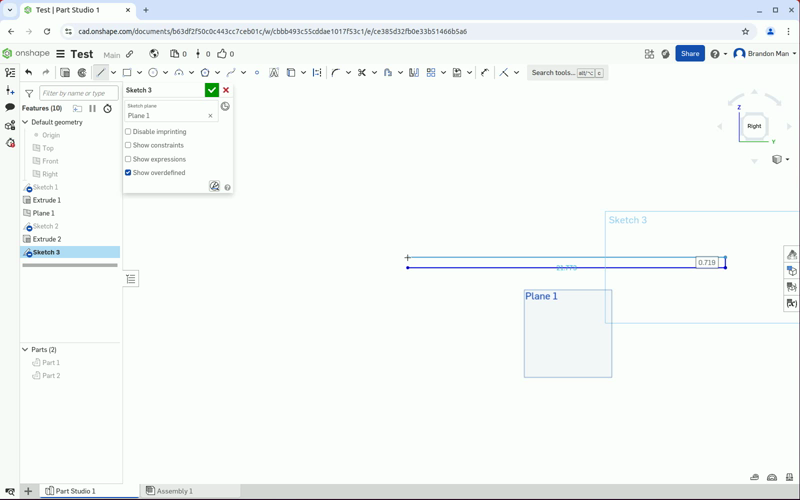
scroll(6)
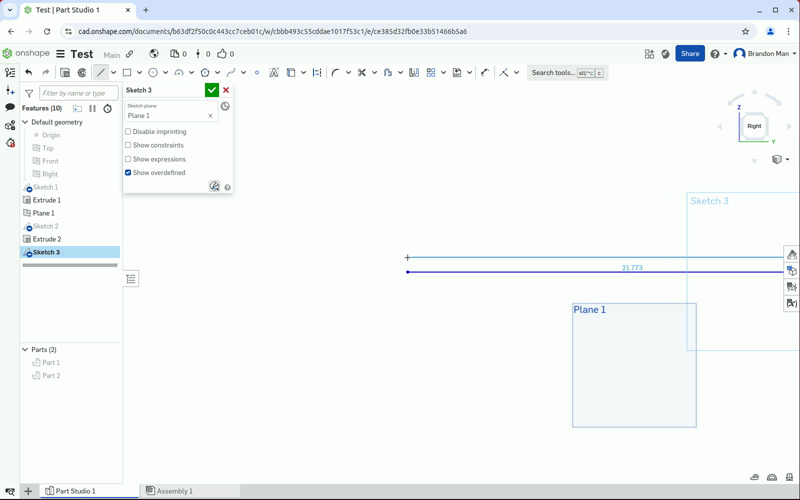
scroll(6)
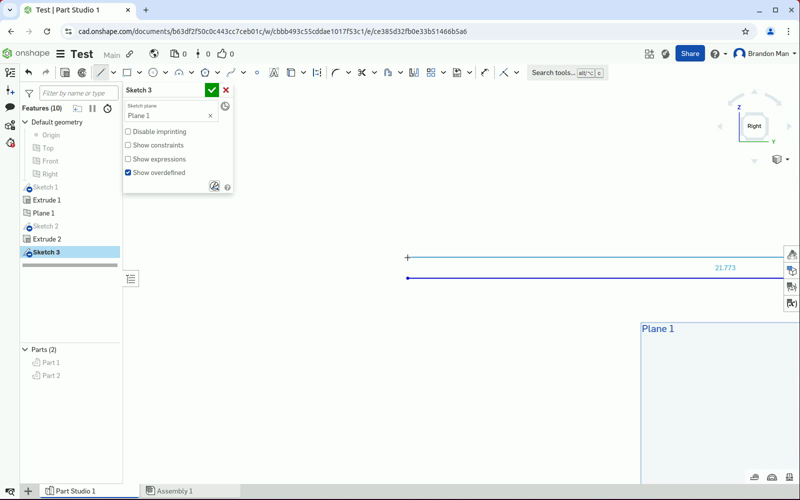
scroll(6)
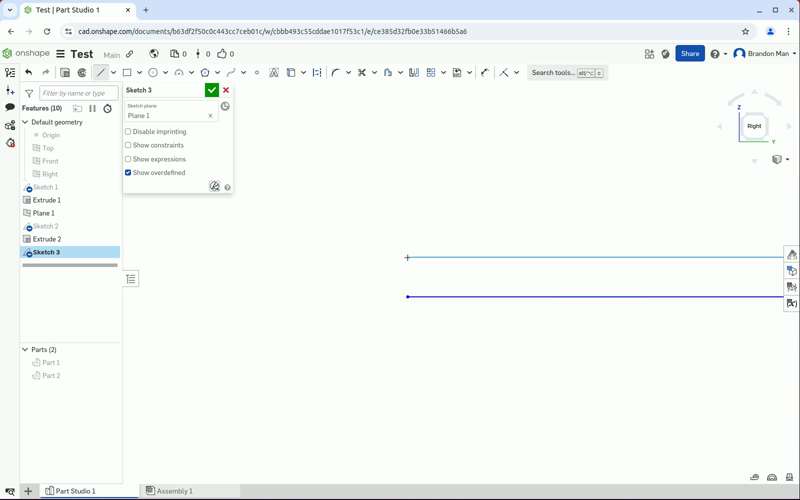
click(407, 257)
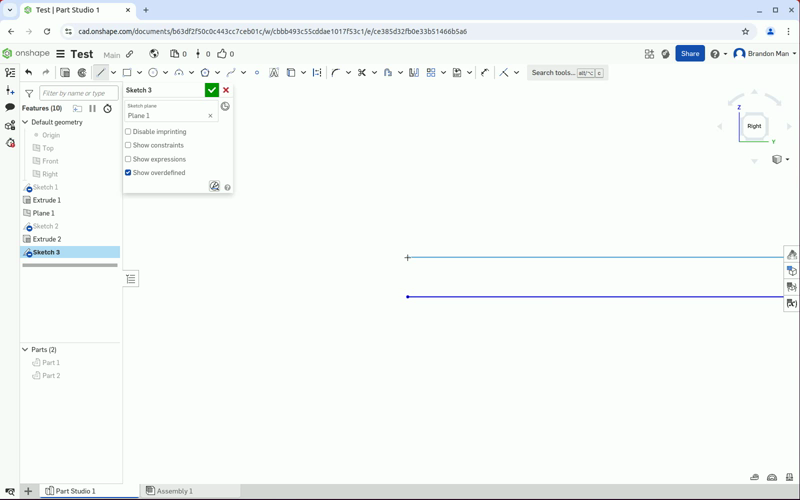
scroll(-6)
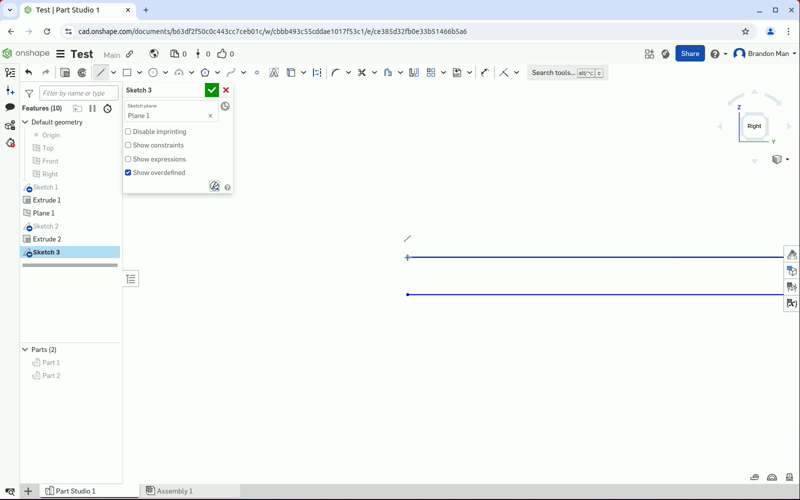
scroll(-6)
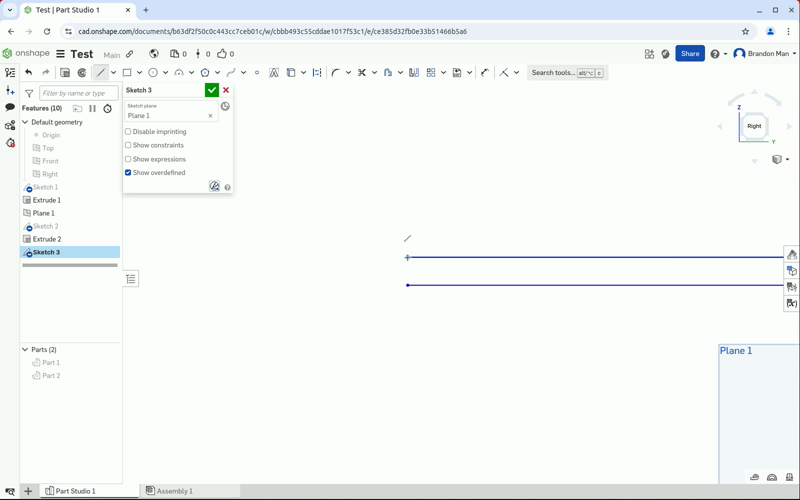
scroll(-6)
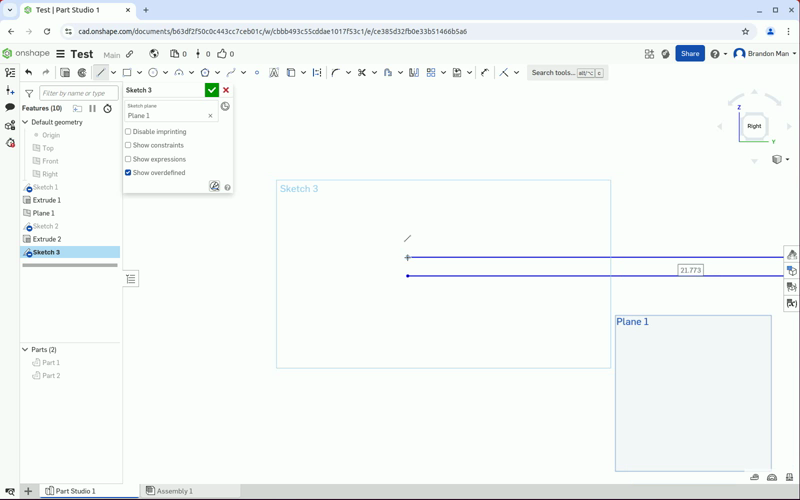
scroll(-6)
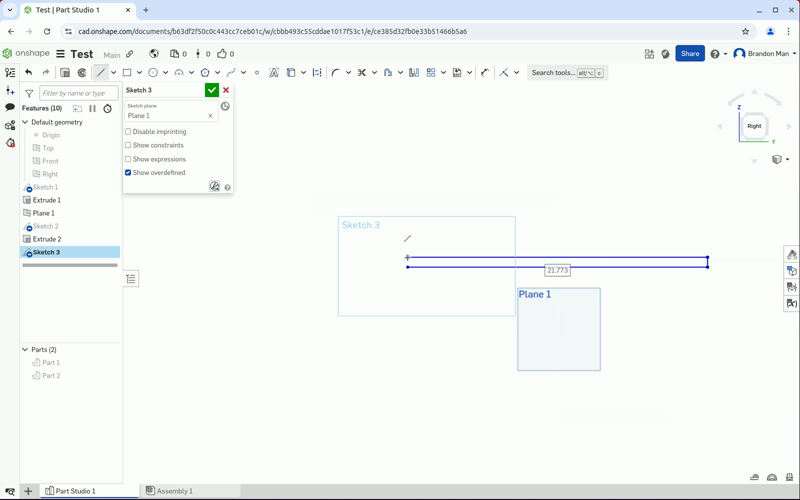
scroll(-6)
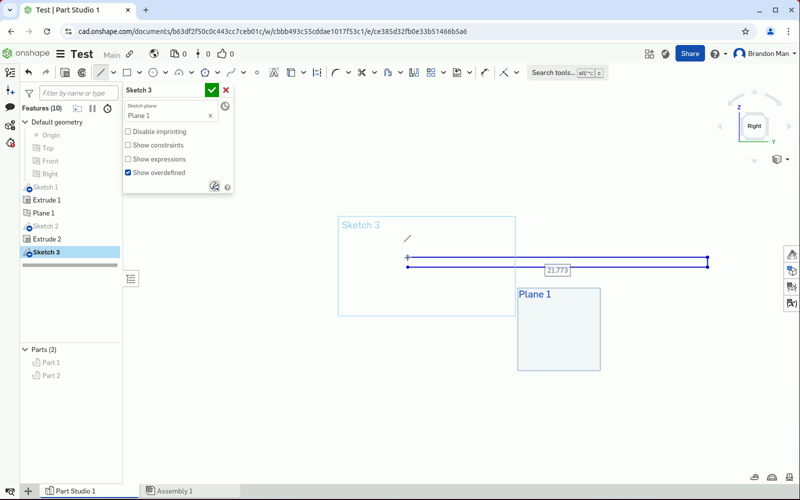
scroll(-6)
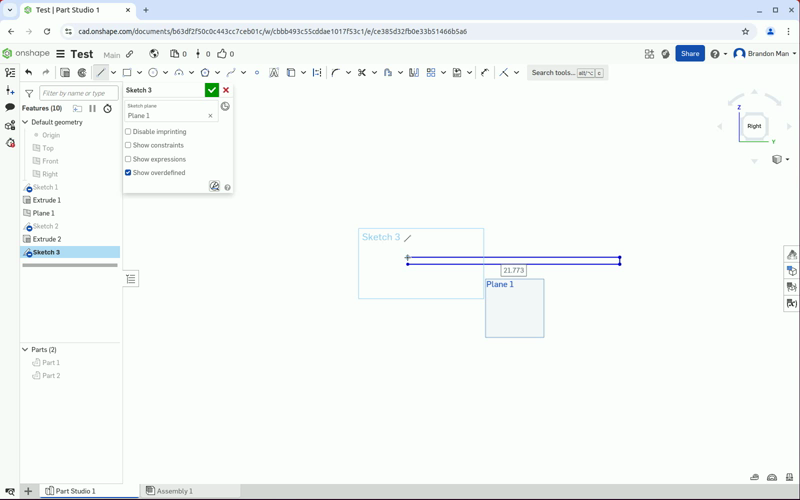
scroll(-6)
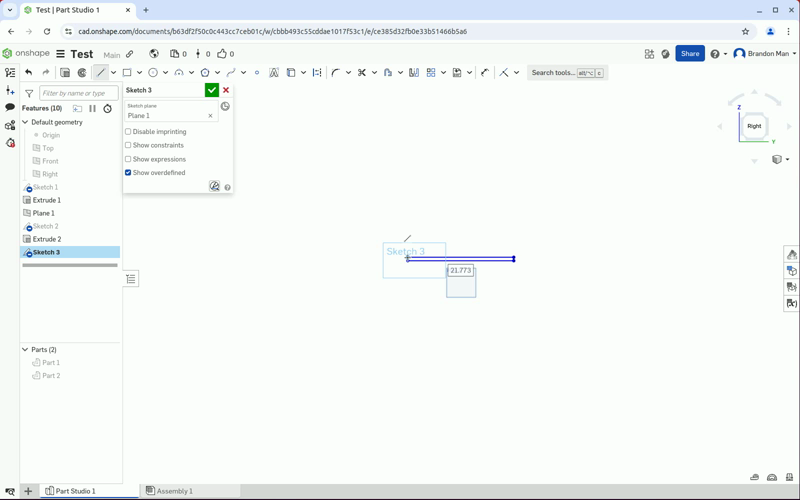
key_up(shift)
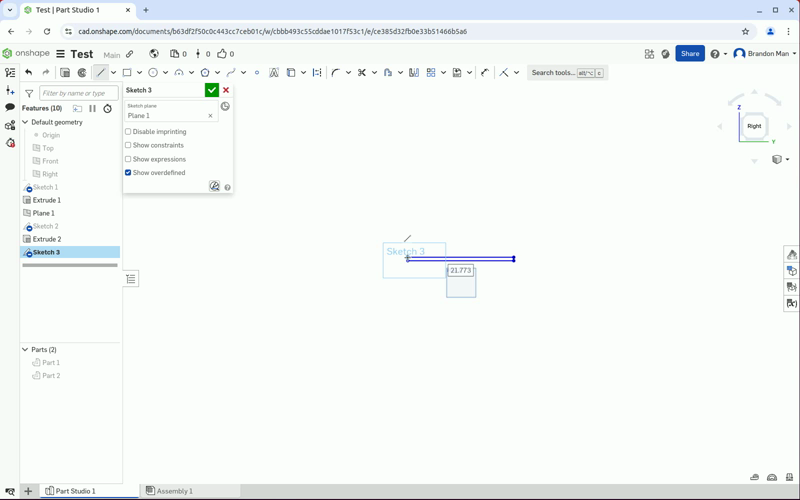
mouse_move(437, 257)
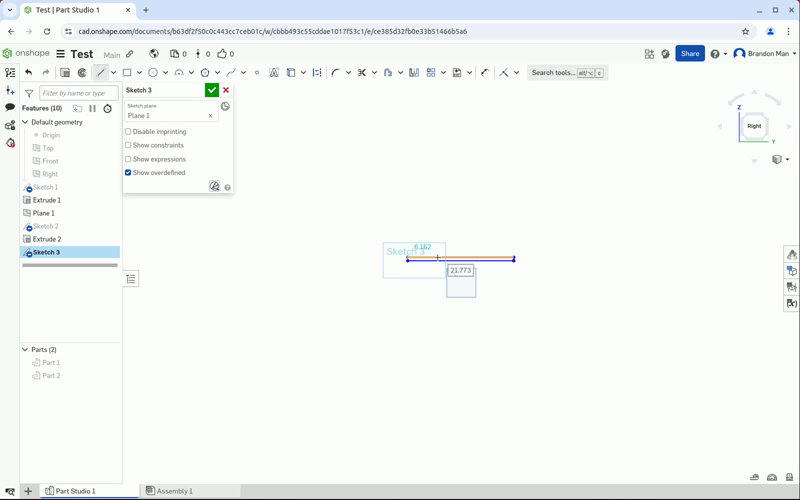
key_down(shift)
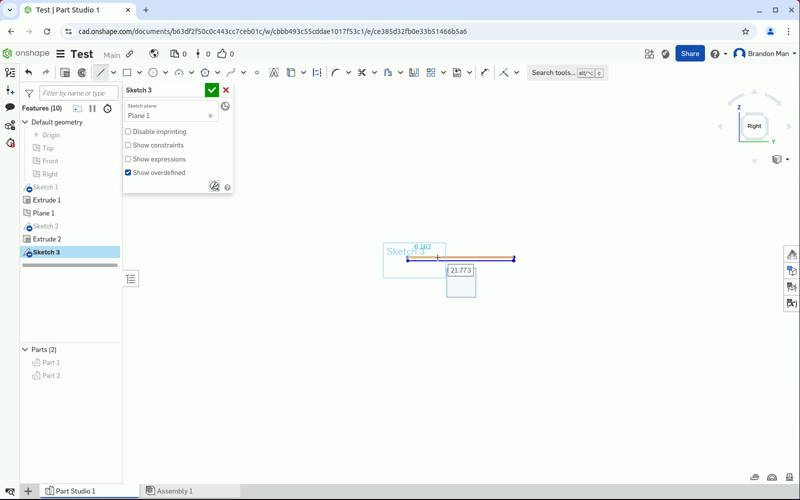
mouse_move(407, 260)
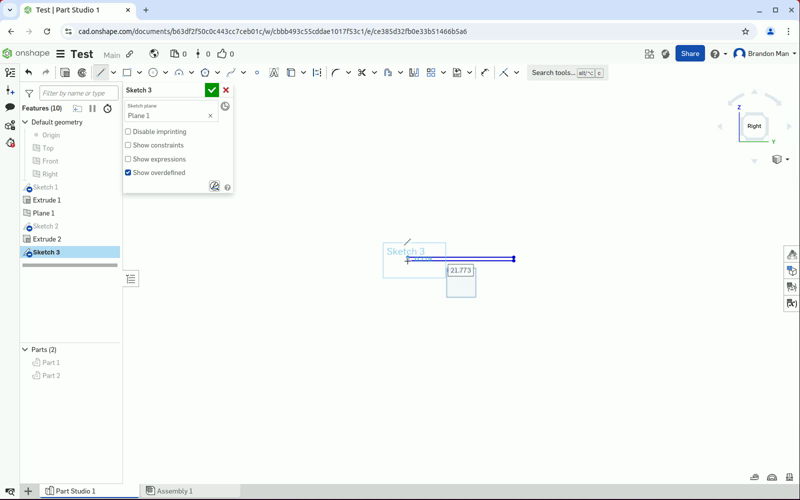
scroll(6)
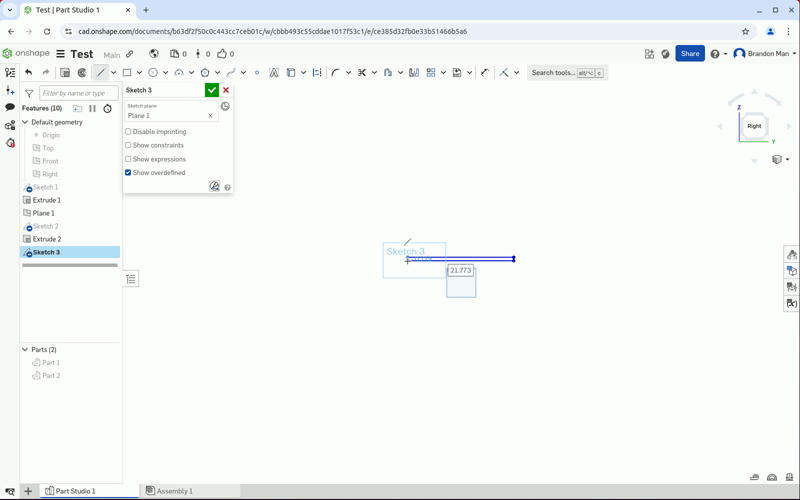
scroll(6)
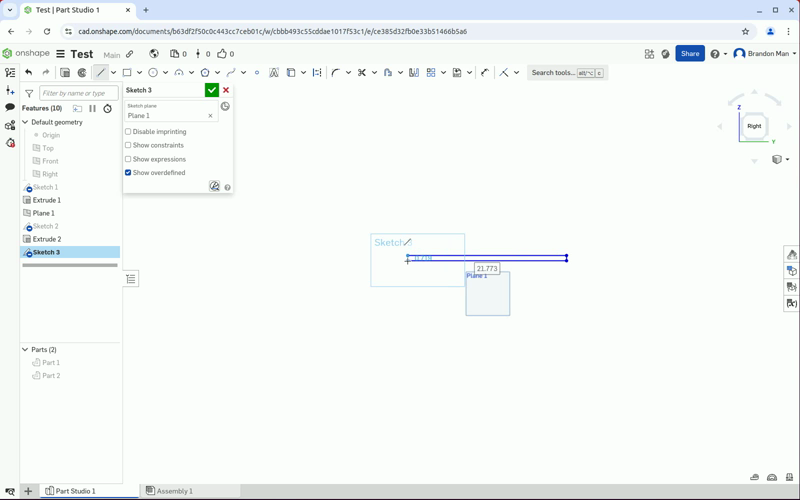
scroll(6)
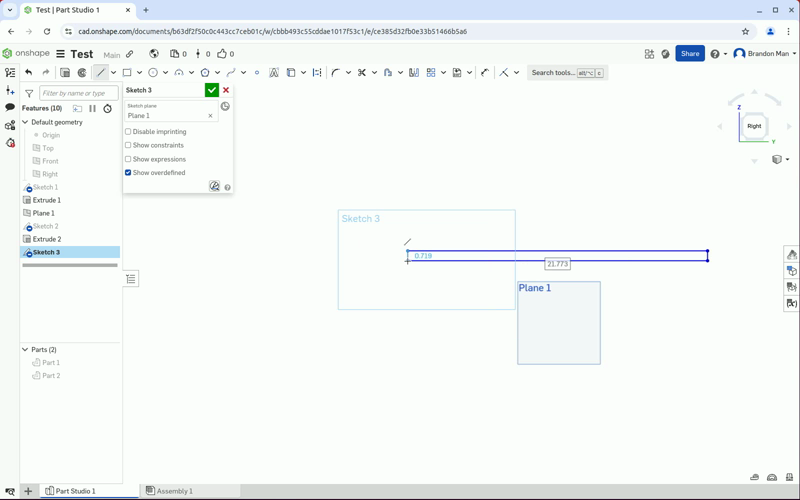
scroll(6)
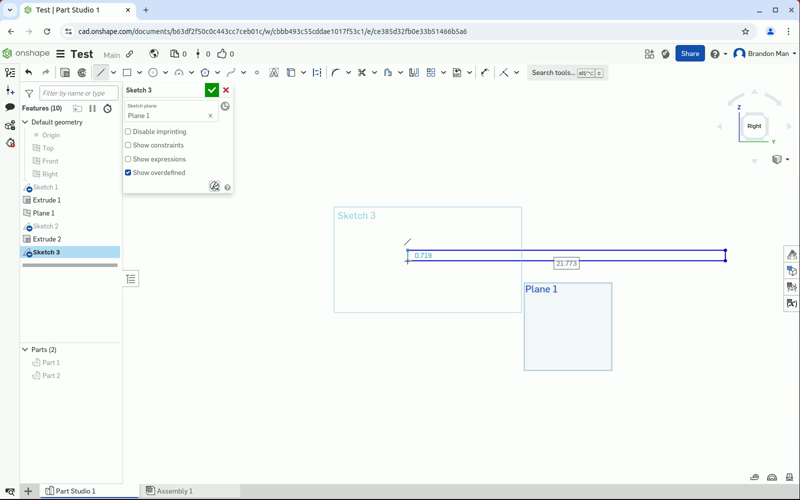
scroll(6)
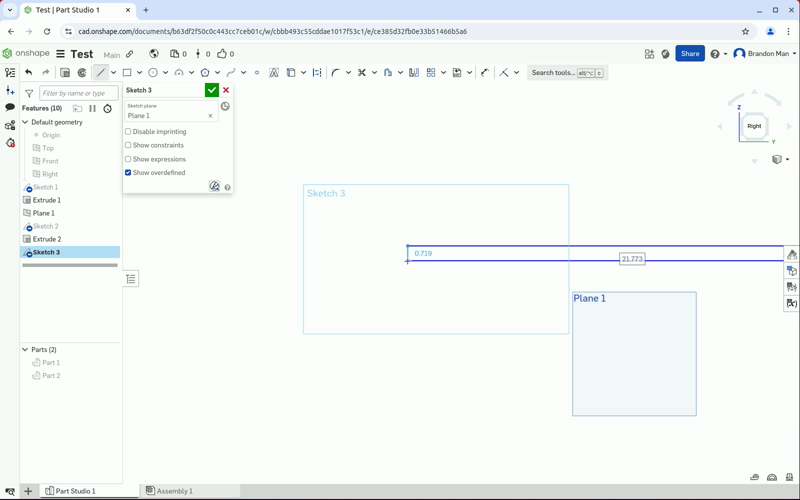
scroll(6)
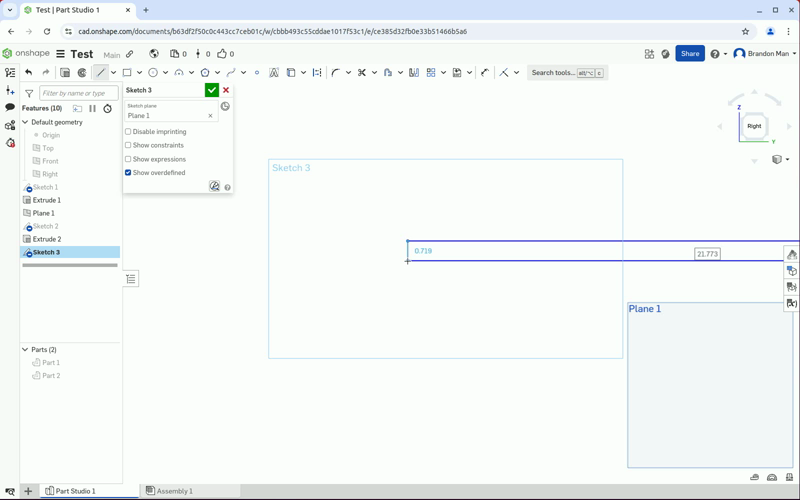
scroll(6)
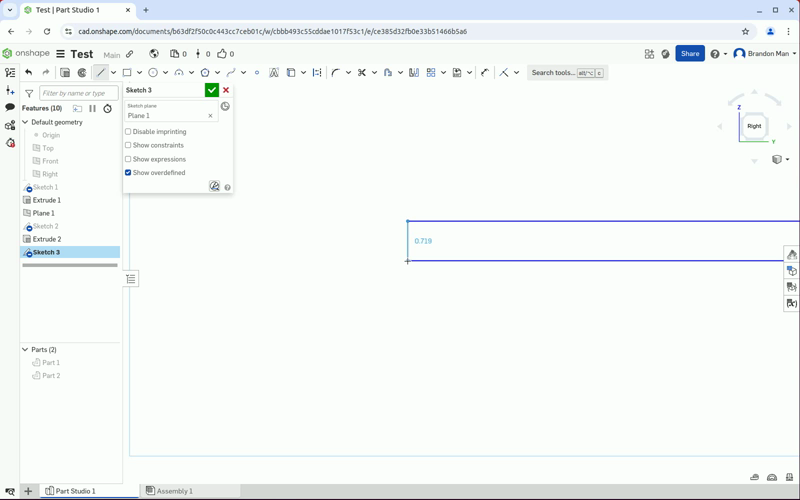
key_up(shift)
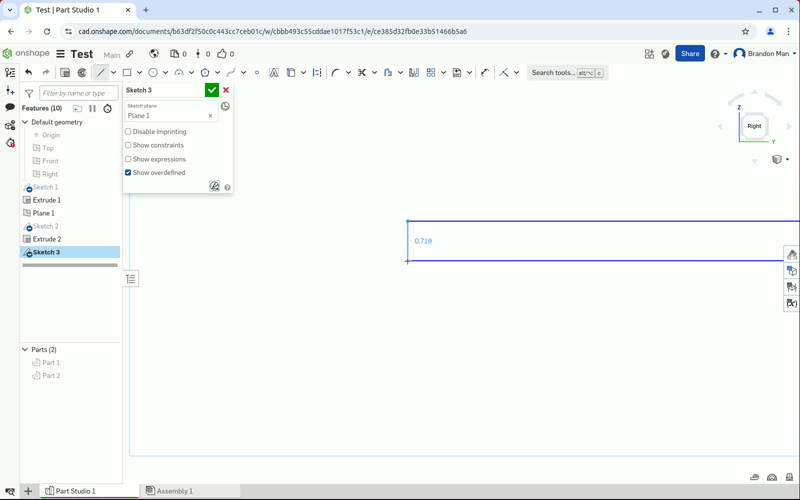
click(407, 260)
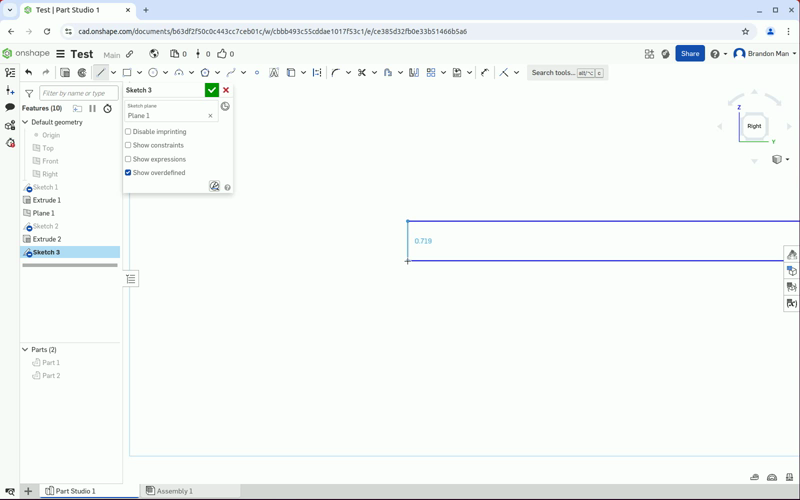
scroll(-6)
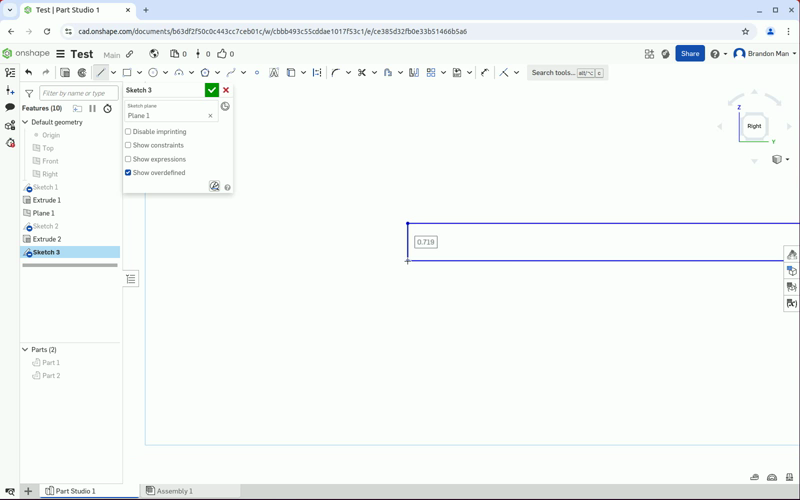
scroll(-6)
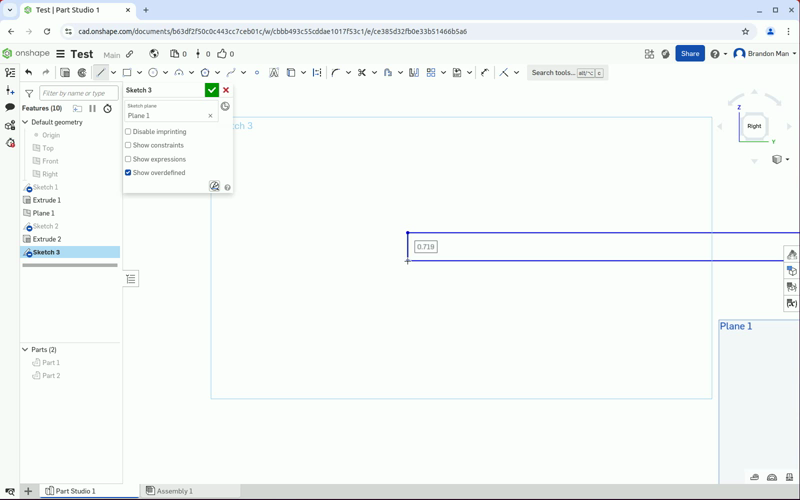
scroll(-6)
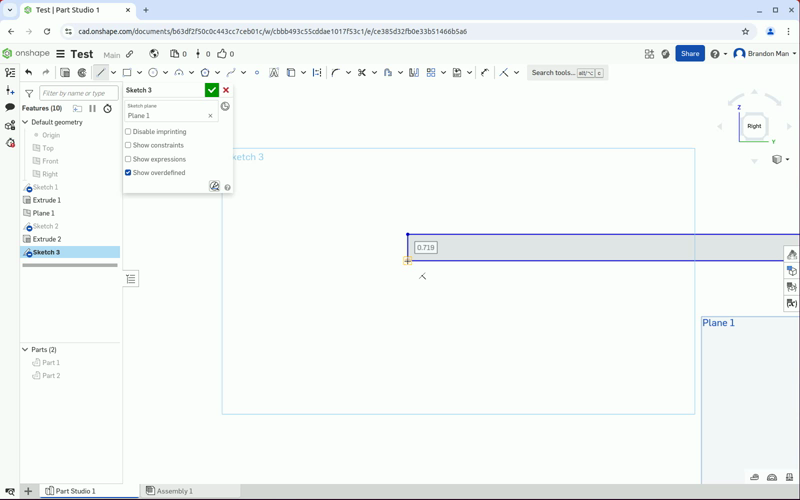
scroll(-6)
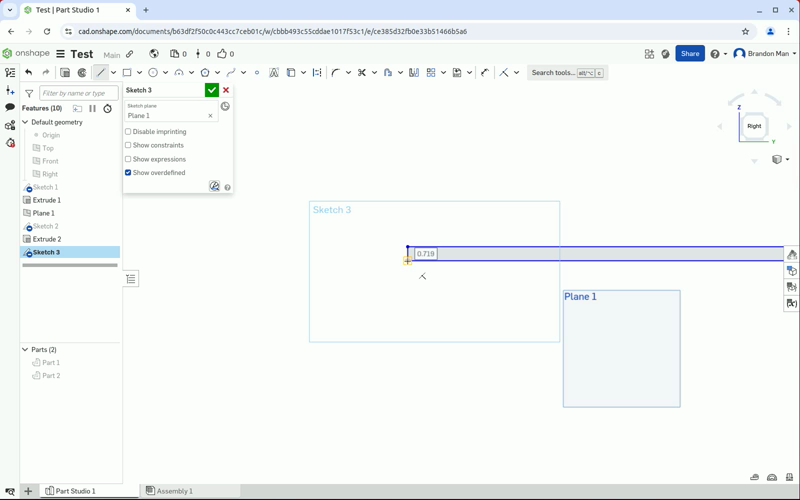
scroll(-6)
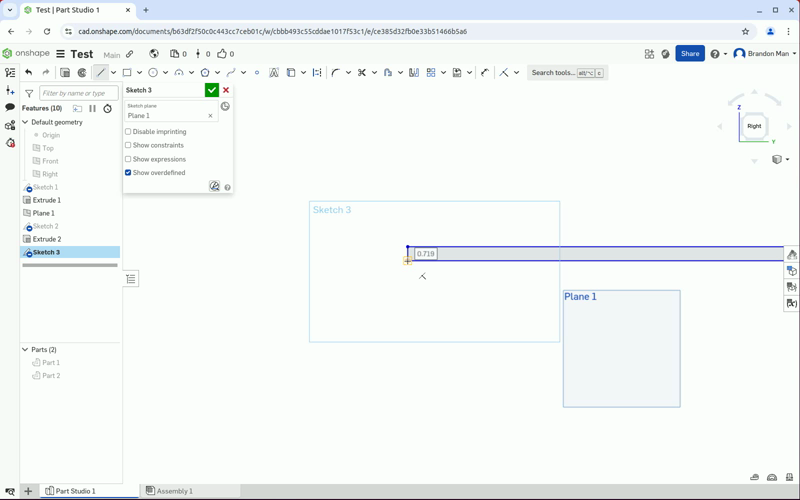
scroll(-6)
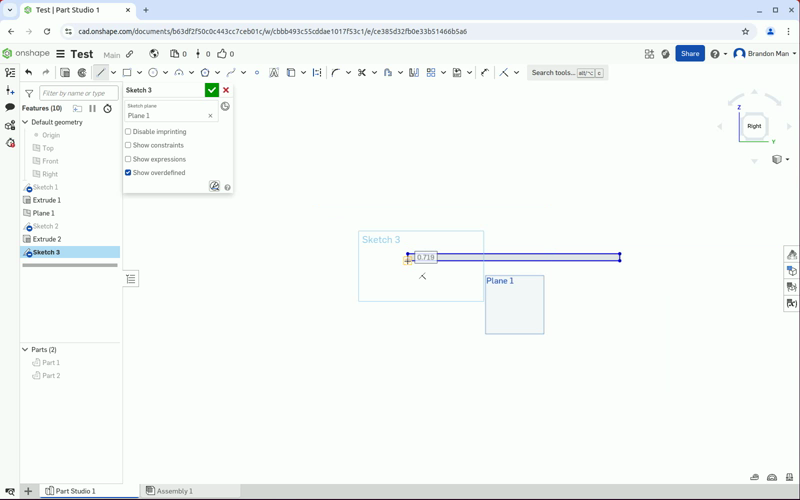
scroll(-6)
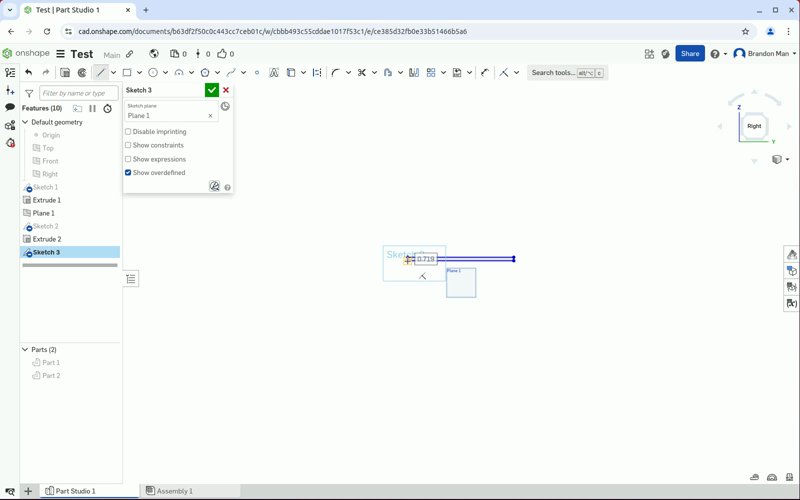
key(esc)
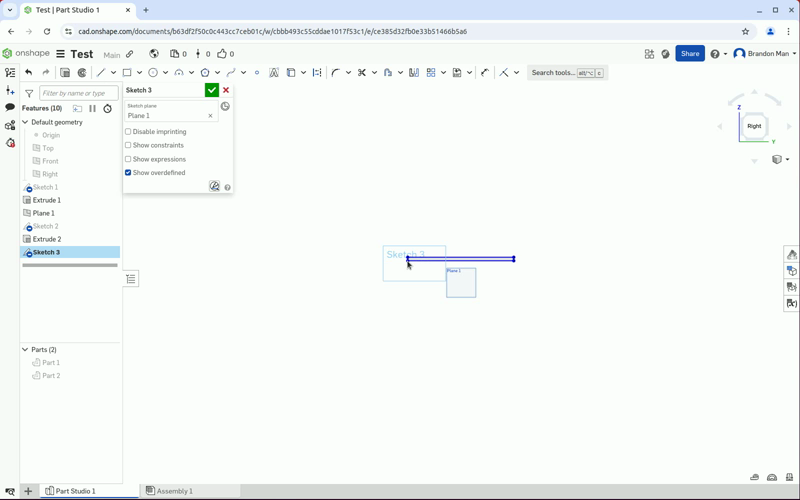
mouse_move(477, 259)
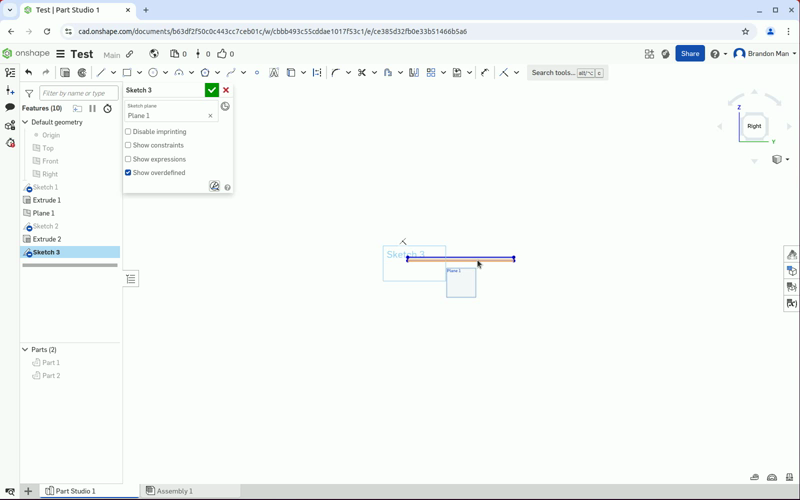
scroll(6)
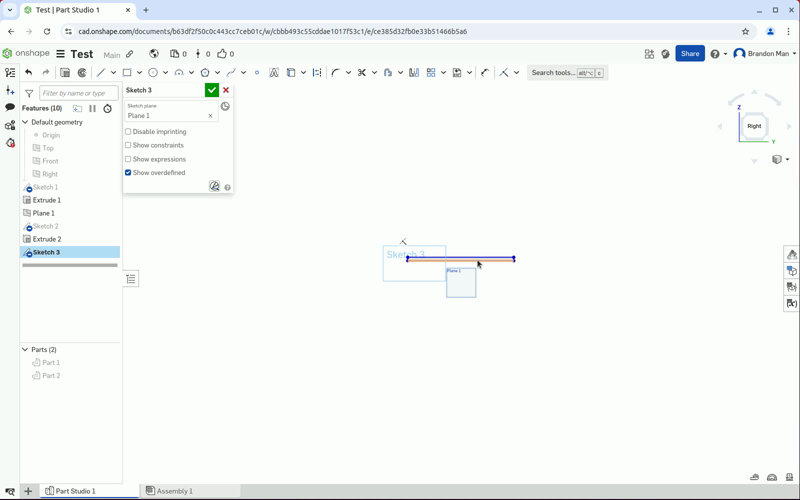
scroll(6)
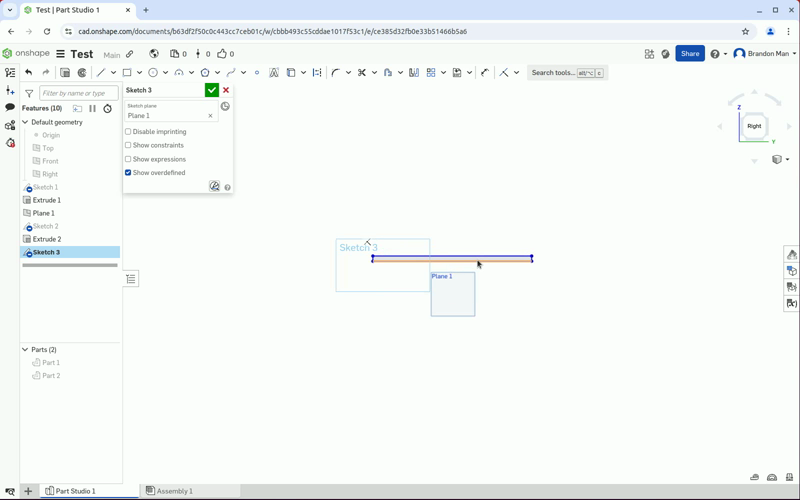
scroll(6)
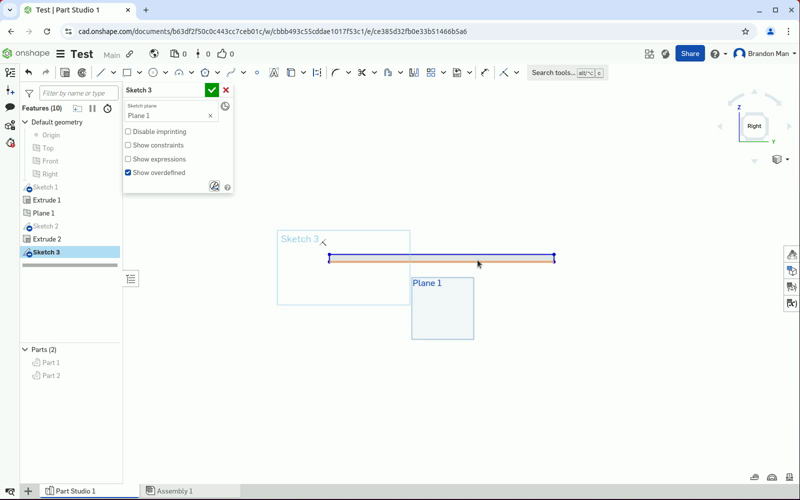
scroll(6)
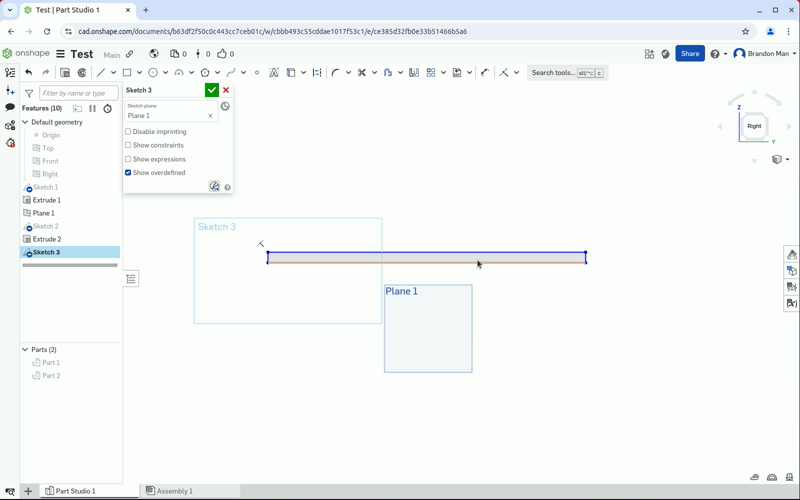
scroll(6)
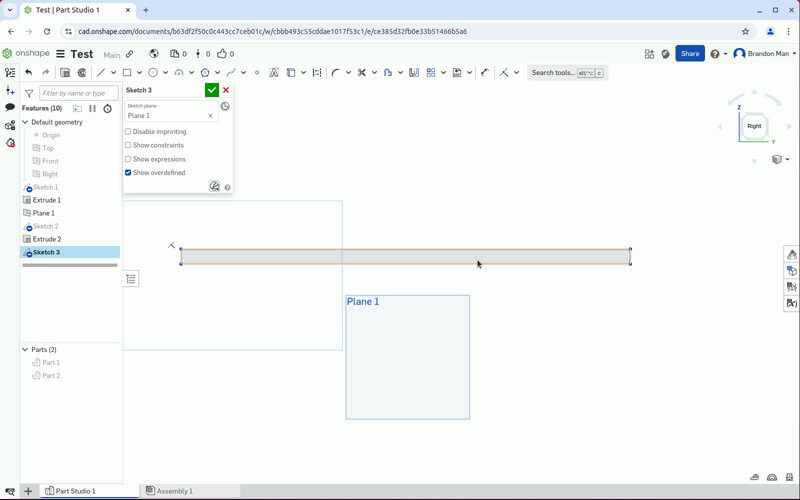
scroll(6)
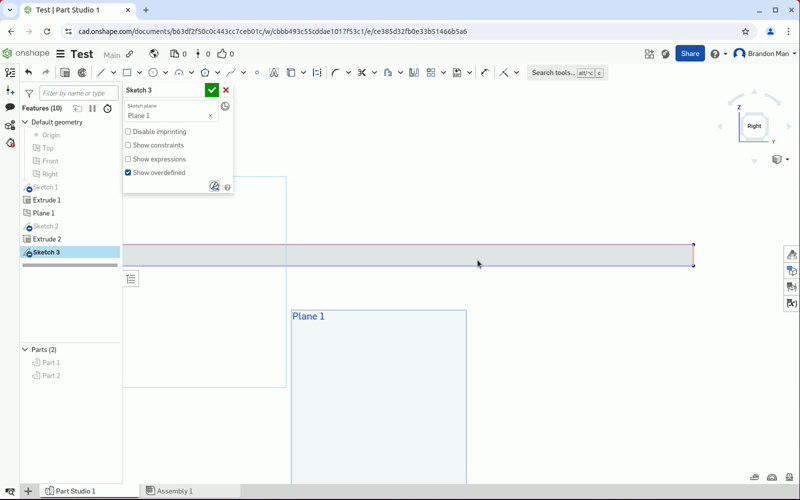
scroll(6)
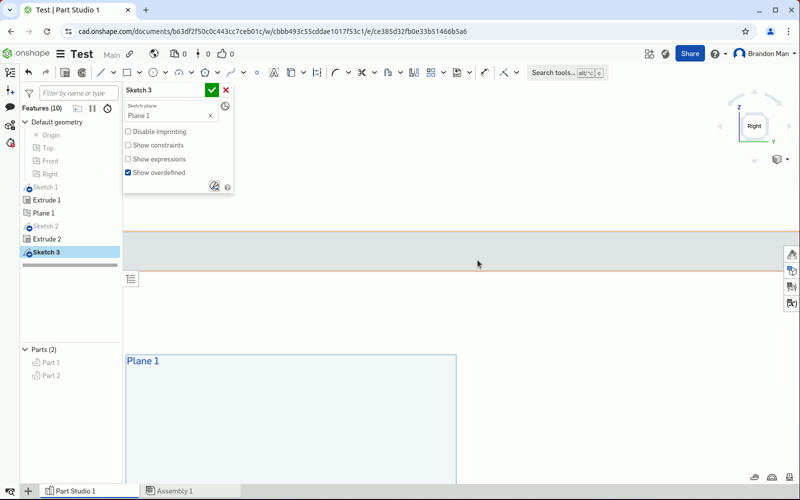
click(477, 259)
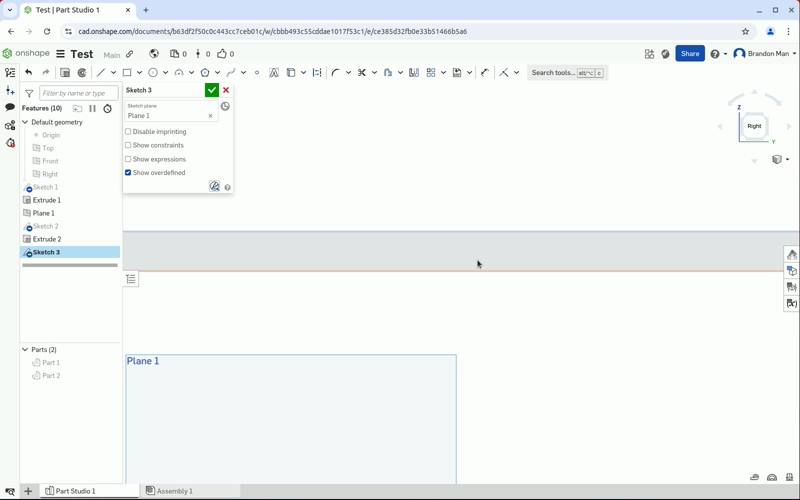
scroll(-6)
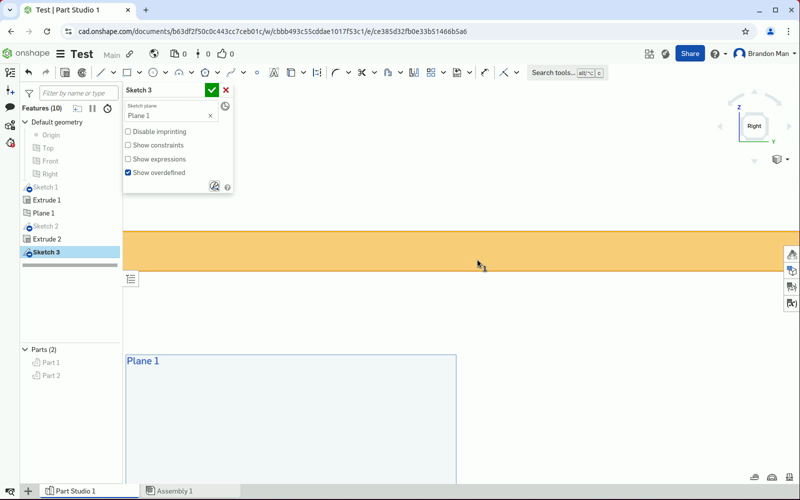
scroll(-6)
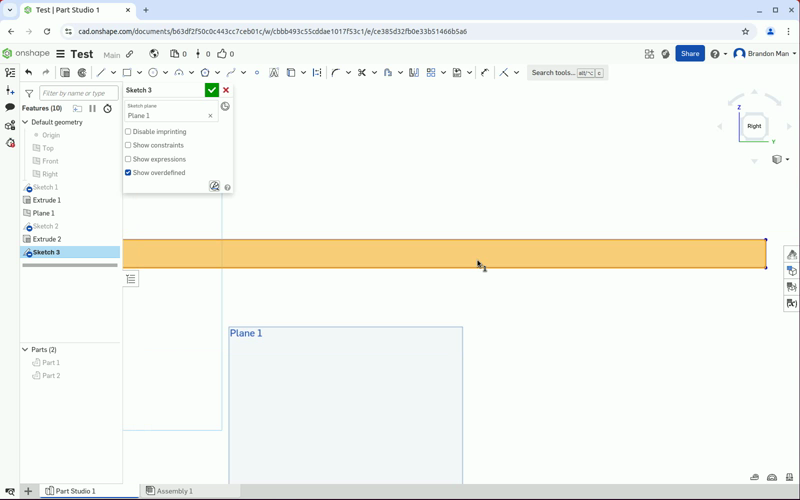
scroll(-6)
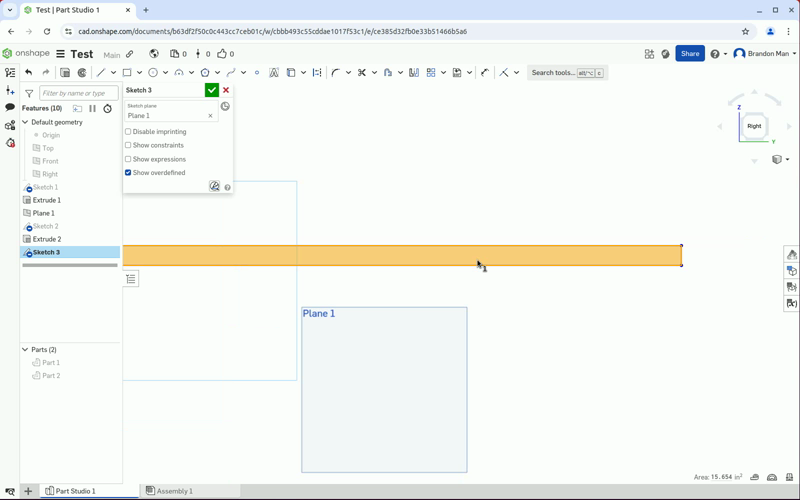
scroll(-6)
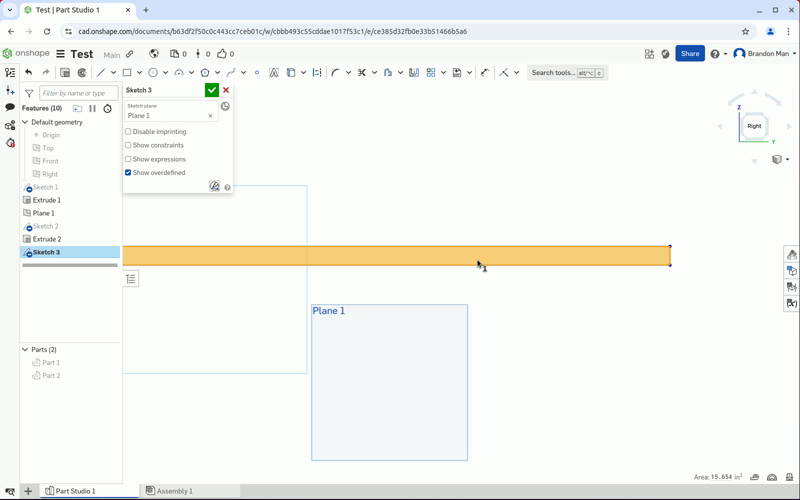
scroll(-6)
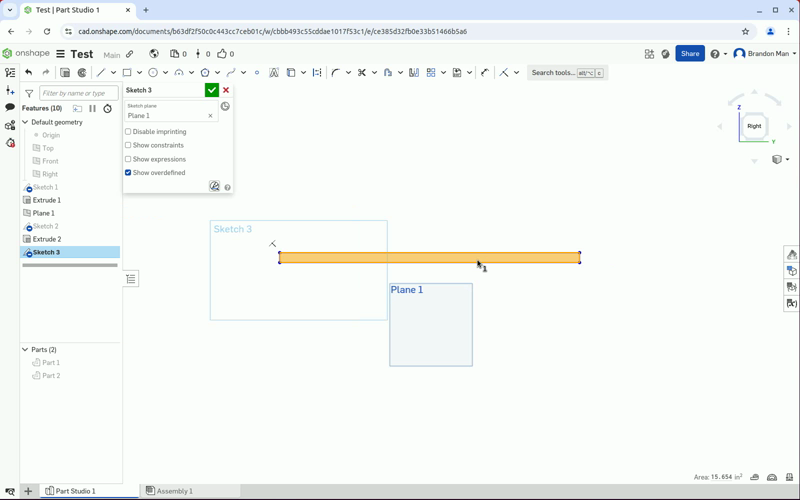
scroll(-6)
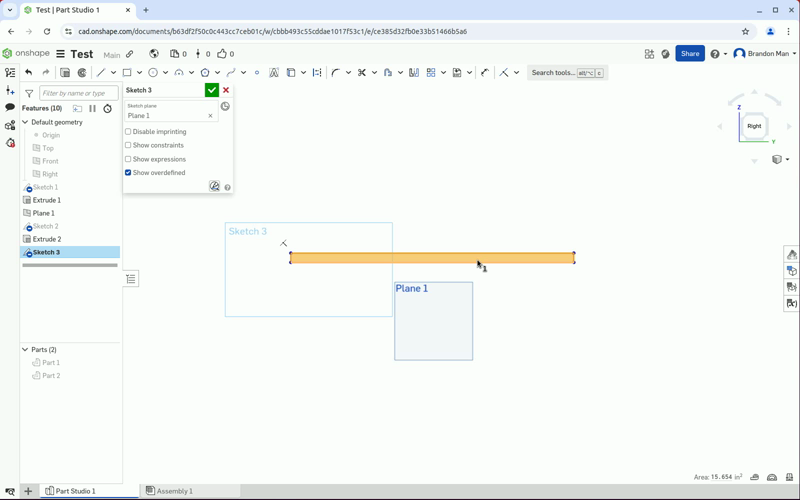
scroll(-6)
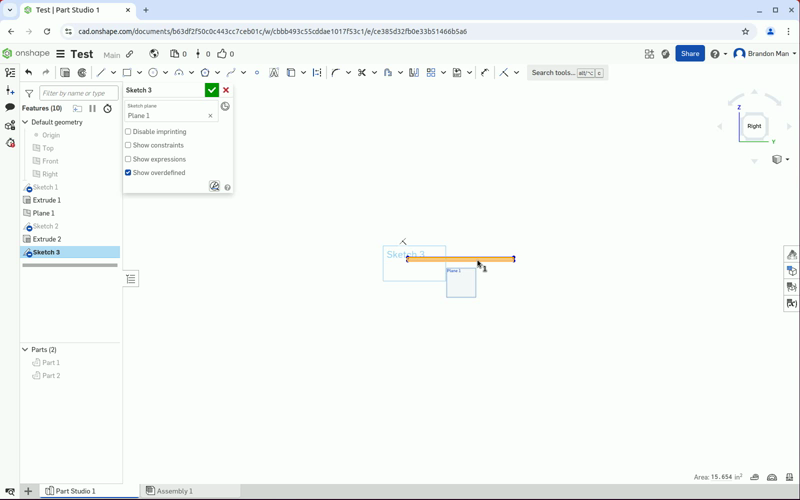
mouse_move(73, 352)
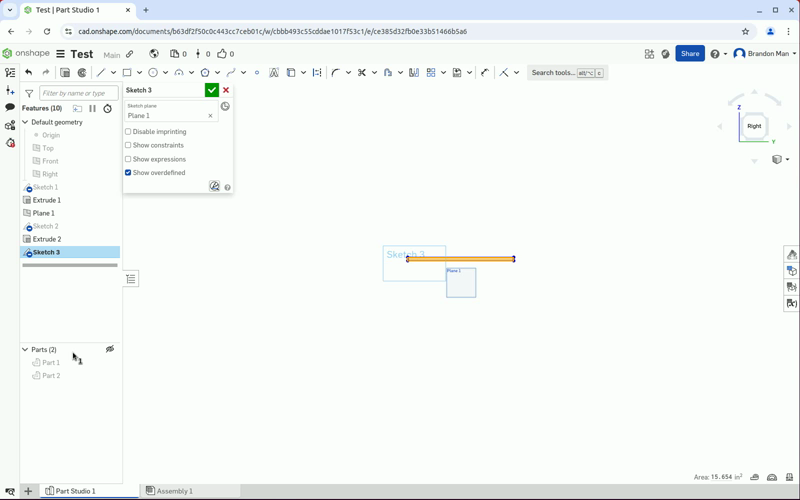
key(shift+y)
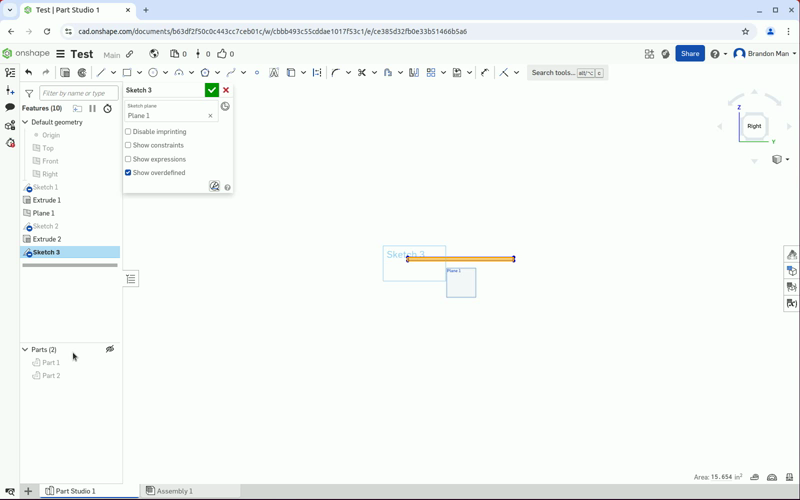
key(shift+e)
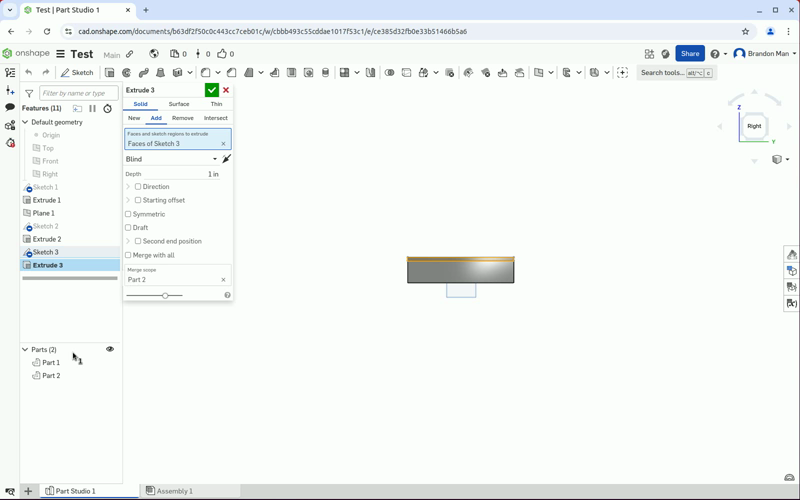
mouse_move(143, 106)
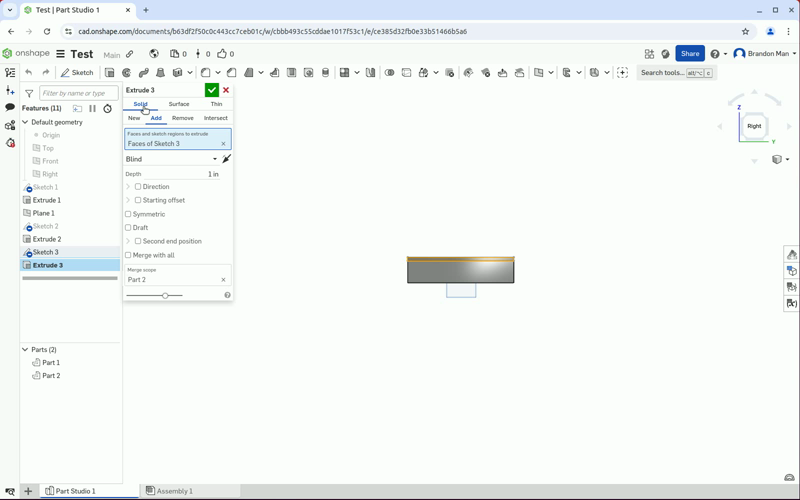
click(143, 106)
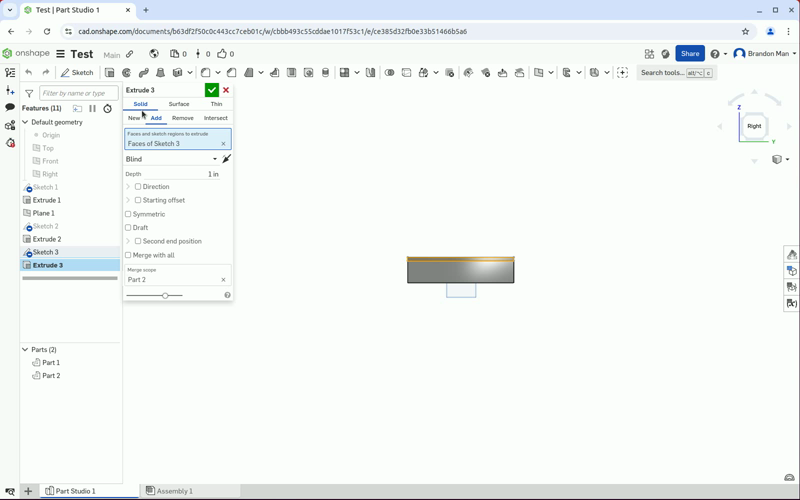
mouse_move(137, 120)
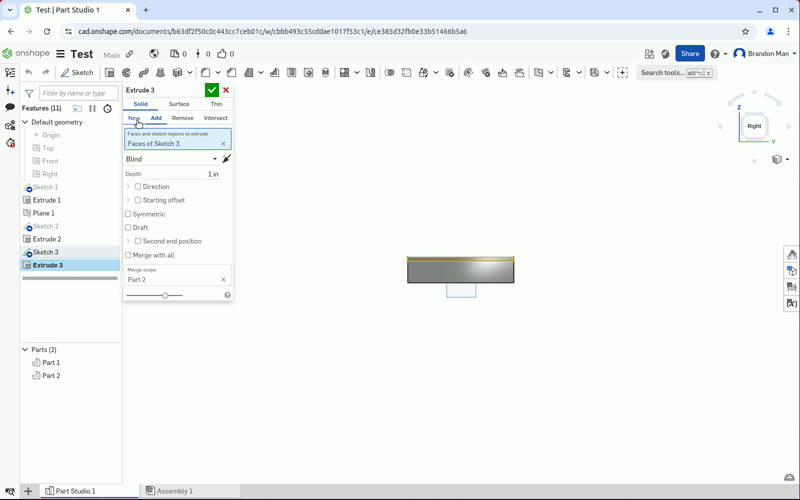
click(137, 120)
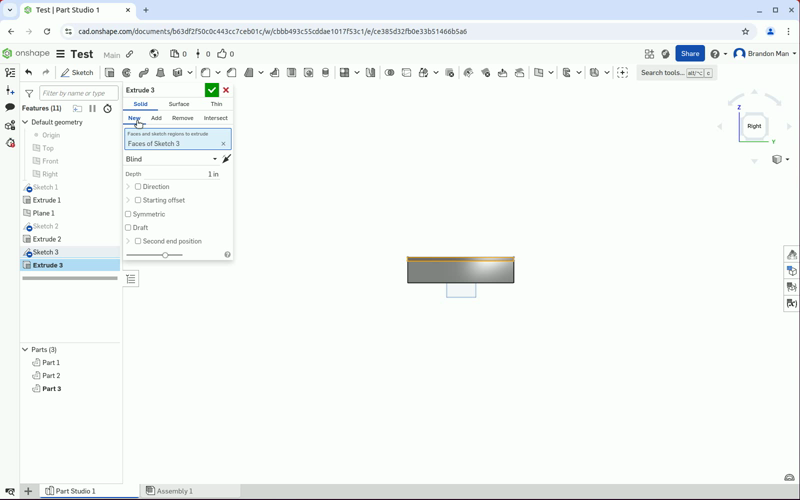
key(tab, 4)
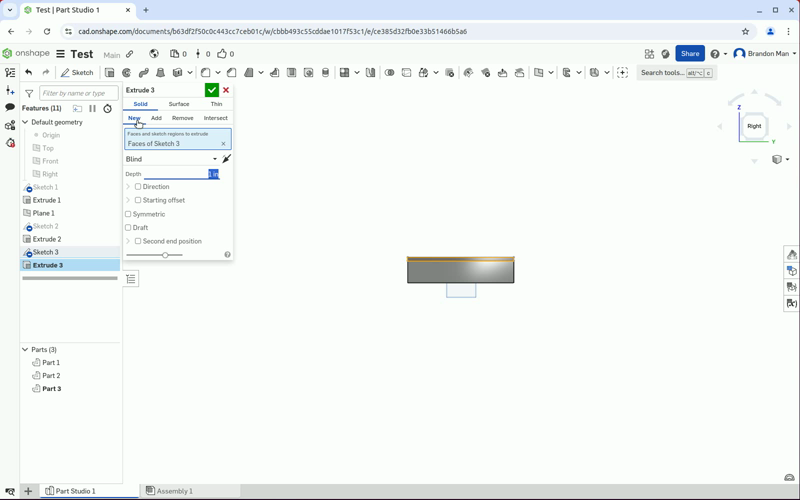
text(0.722)
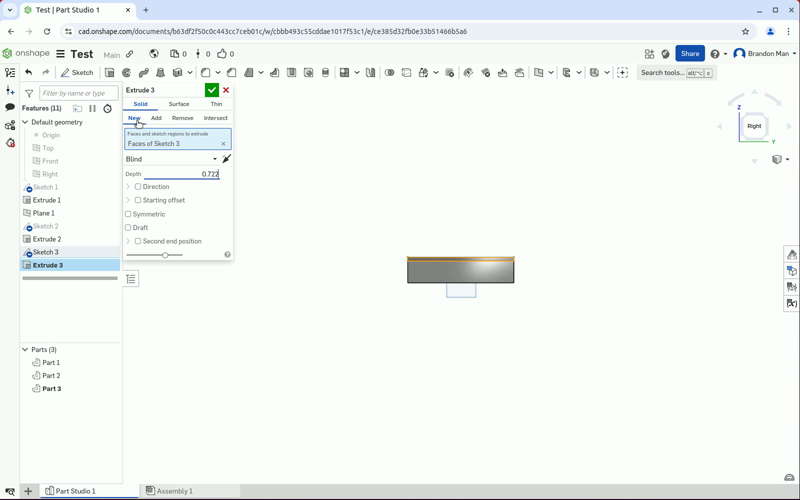
key(enter)
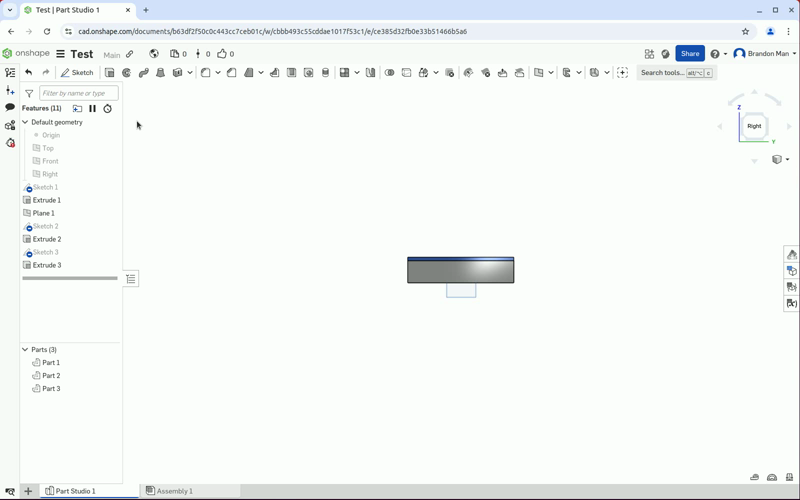
key(shift+h)
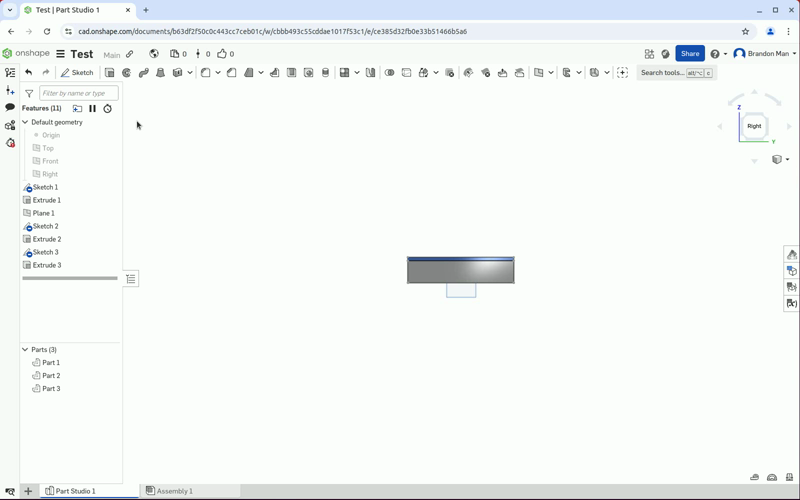
key(shift+h)
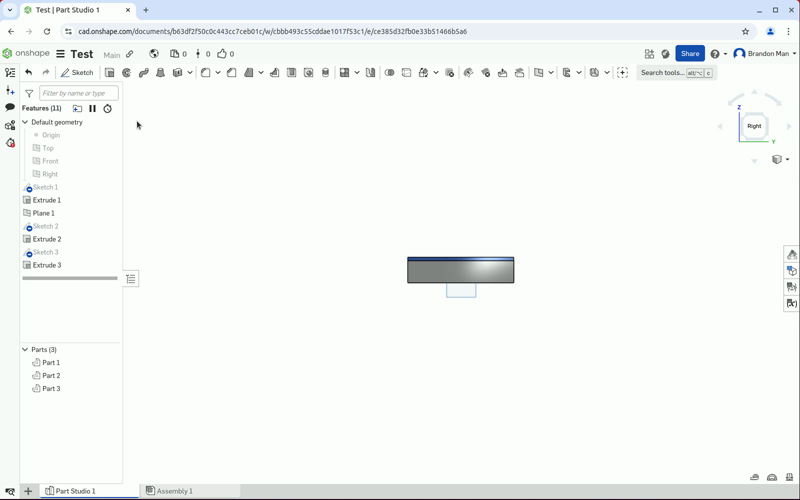
mouse_move(73, 189)
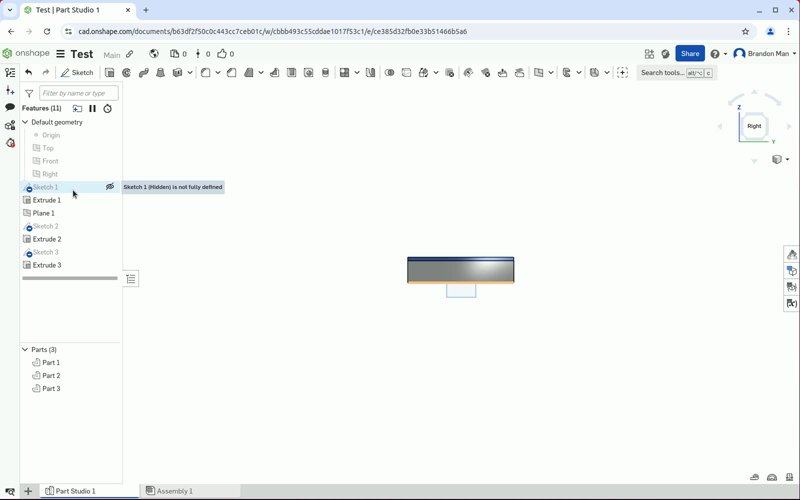
click(73, 189)
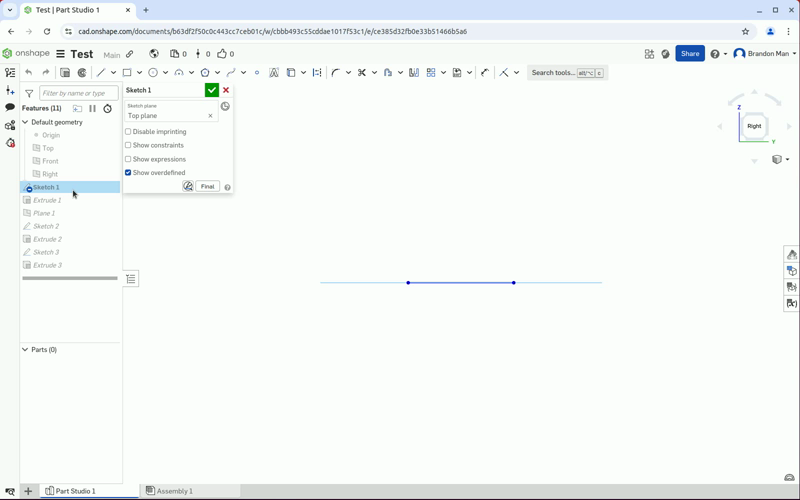
mouse_move(229, 92)
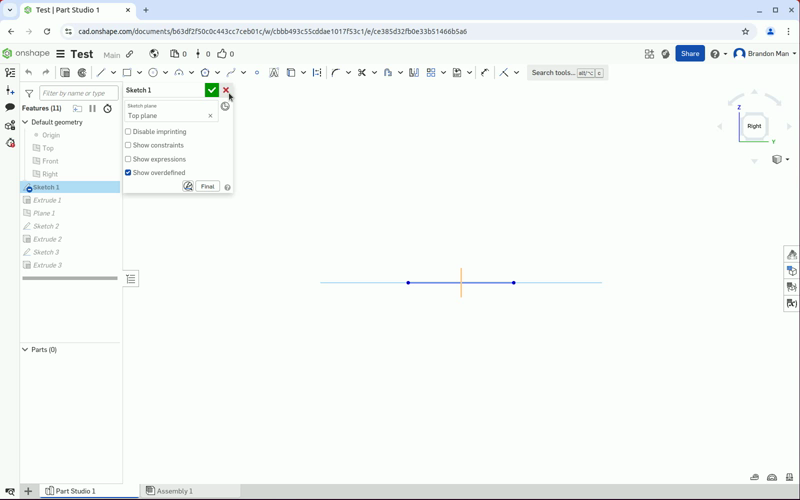
click(229, 92)
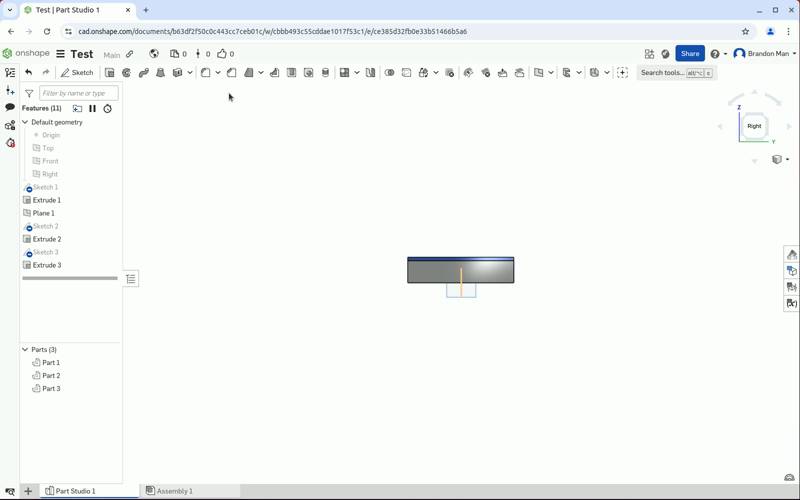
mouse_move(73, 352)
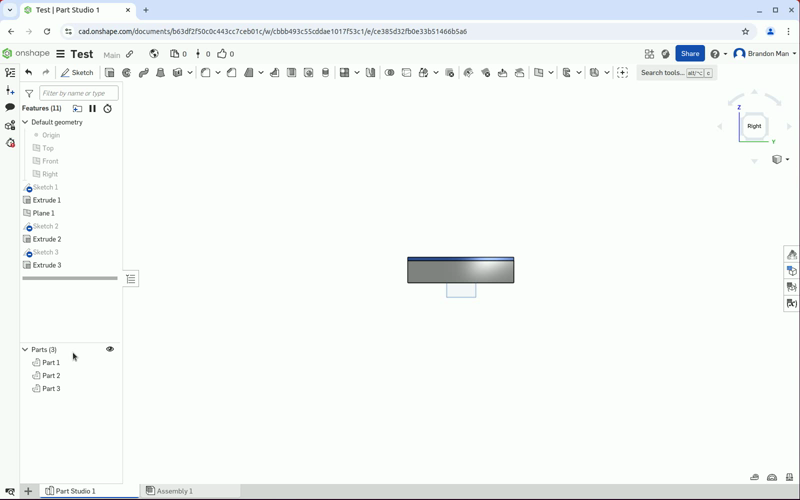
key(y)
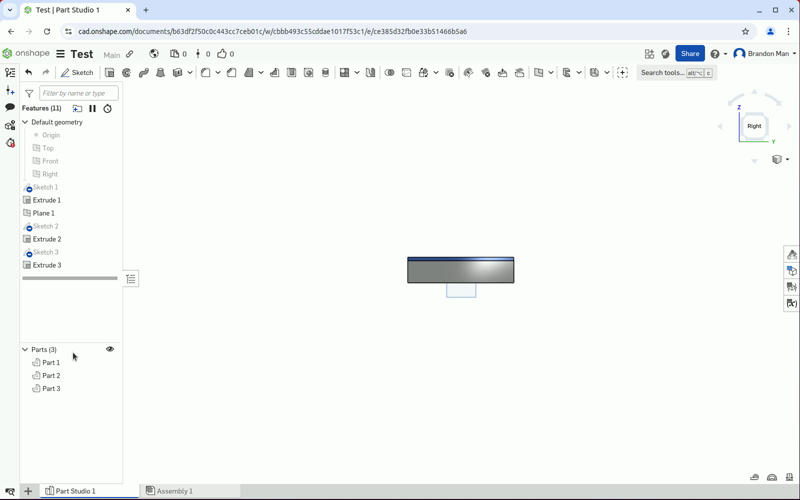
key(shift+p)
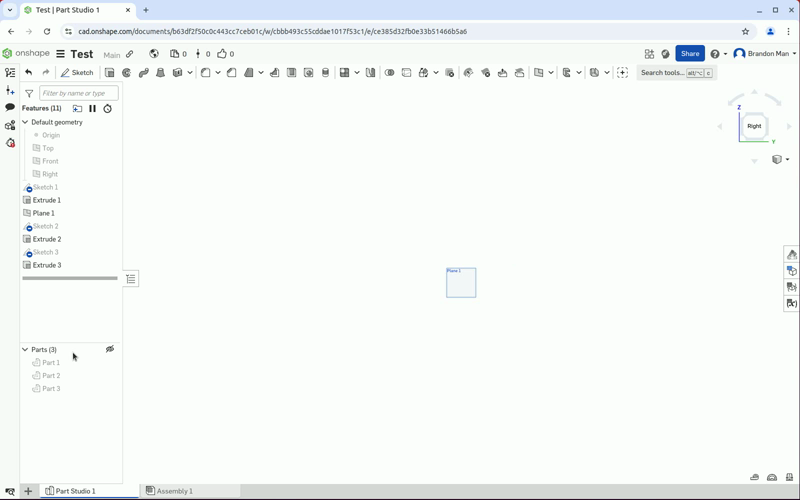
key(space)
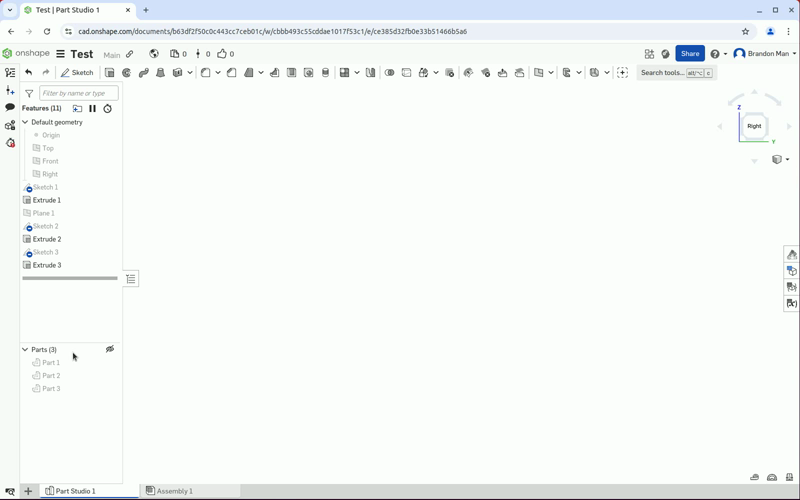
key_down(shift)
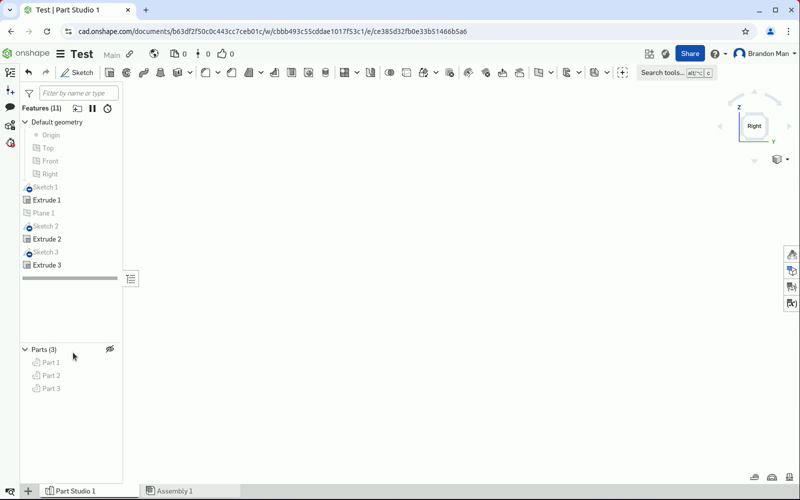
key(right)
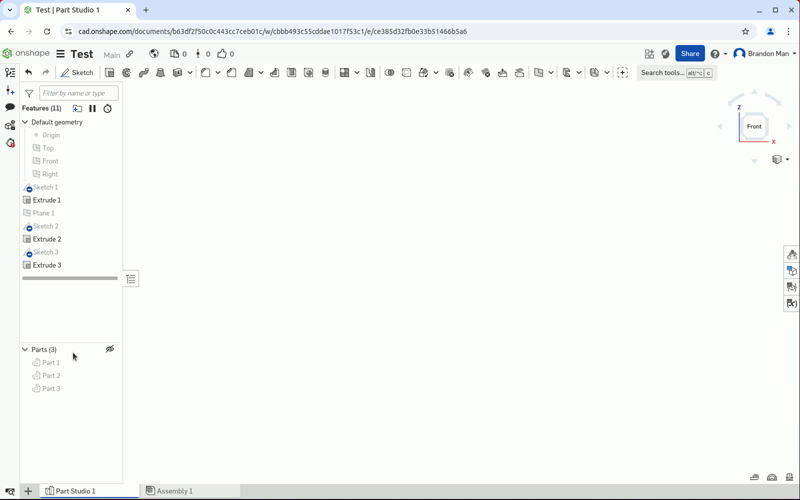
key_up(shift)
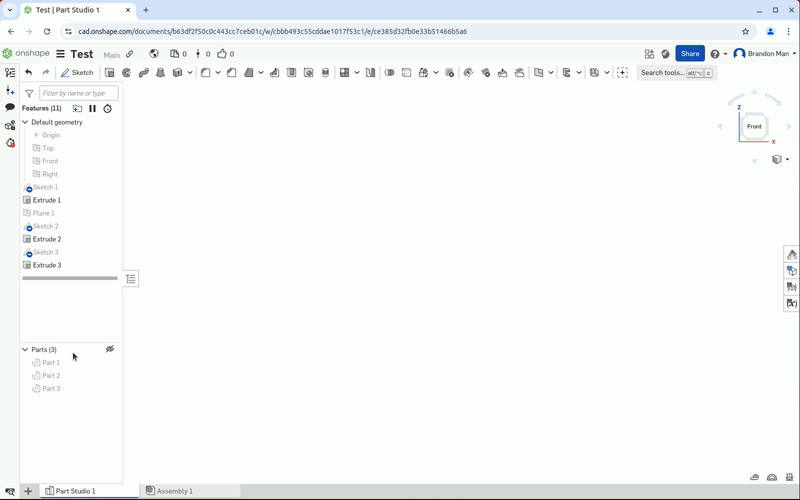
mouse_move(73, 352)
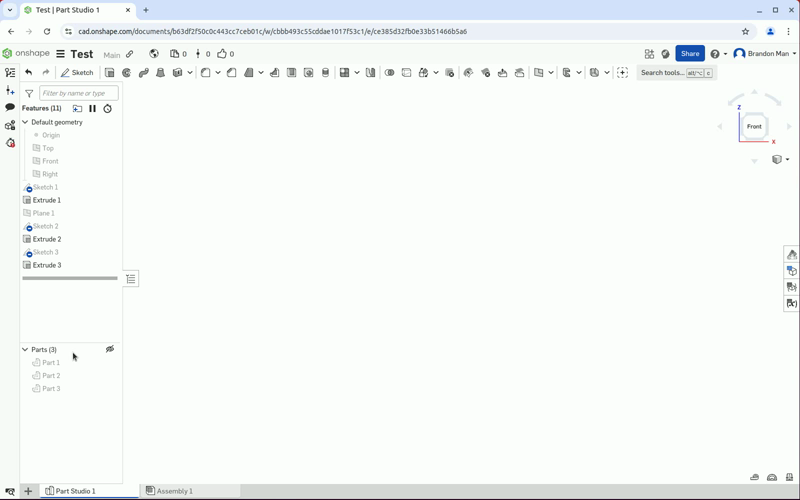
key(shift+y)
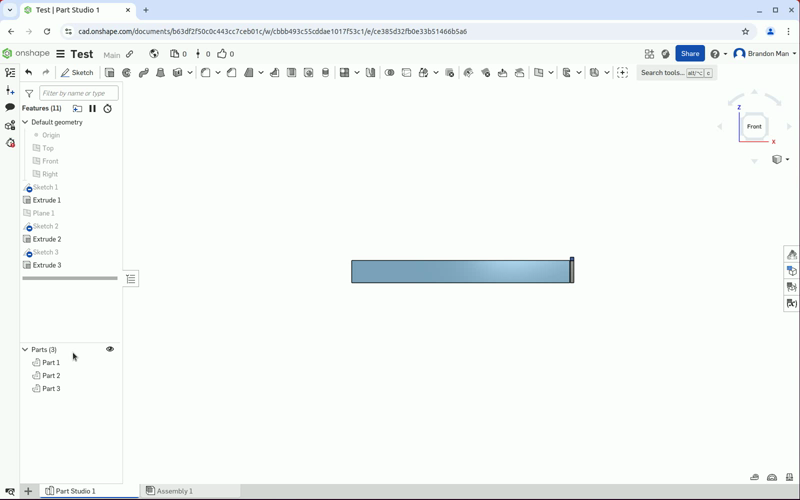
mouse_move(541, 75)
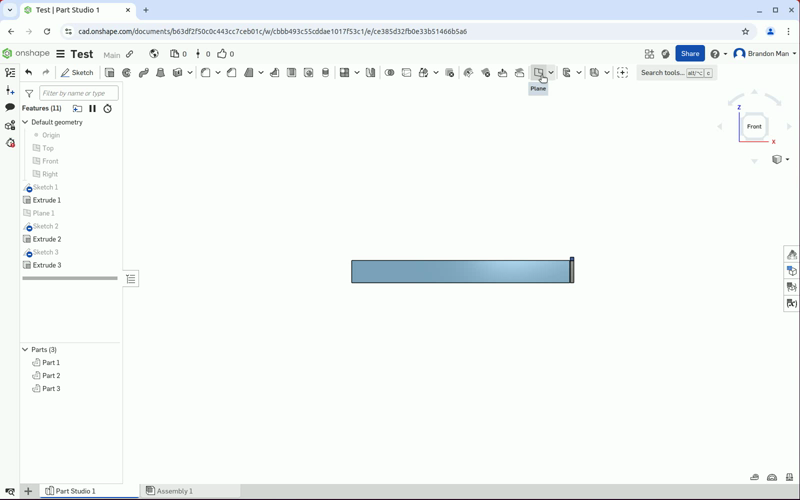
click(541, 75)
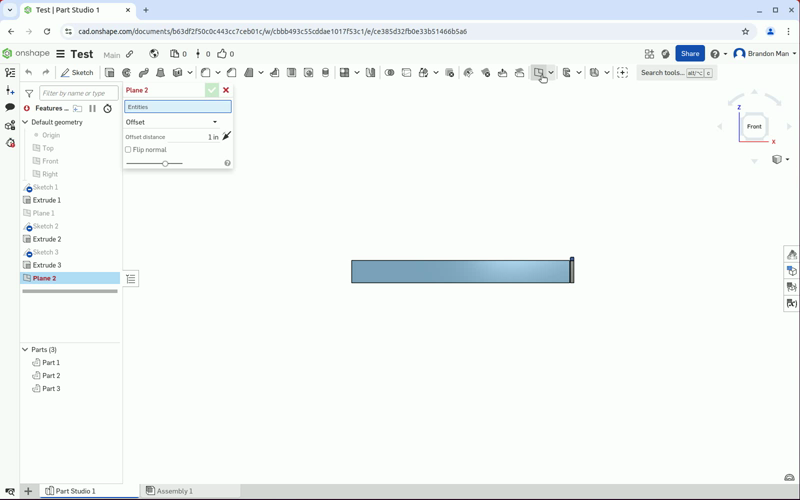
mouse_move(73, 163)
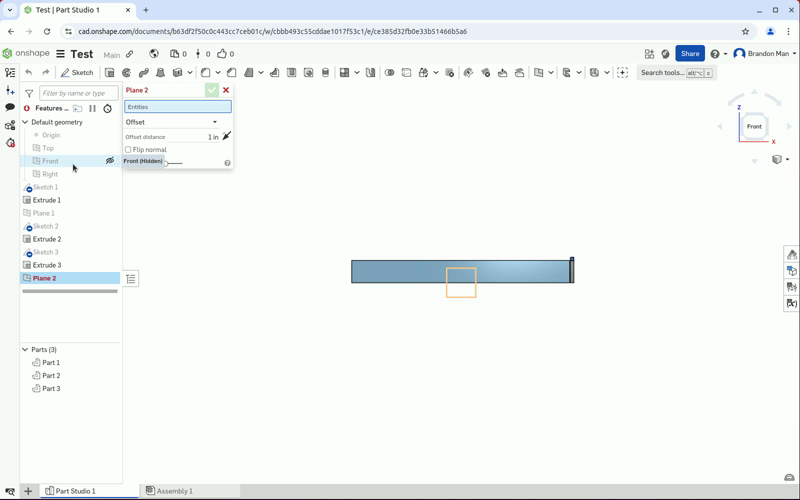
click(73, 163)
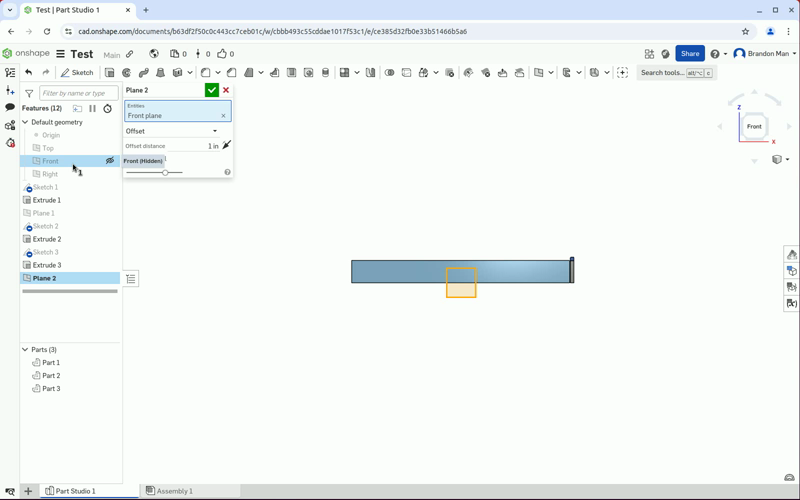
key(tab, 2)
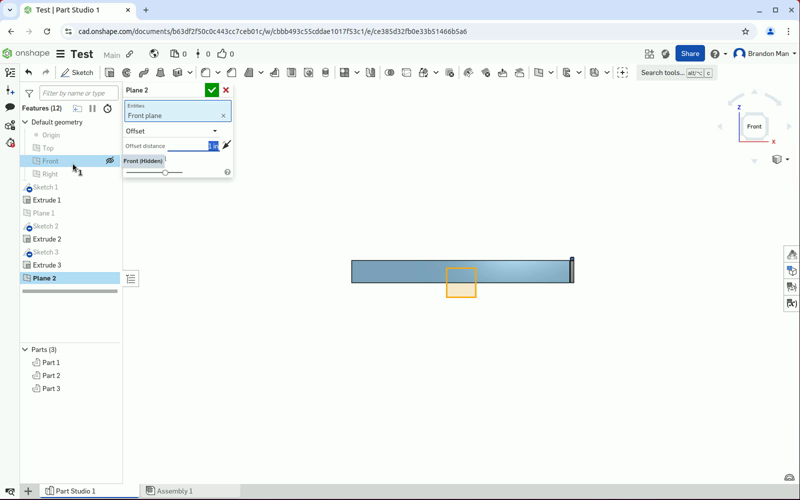
text(10.845)
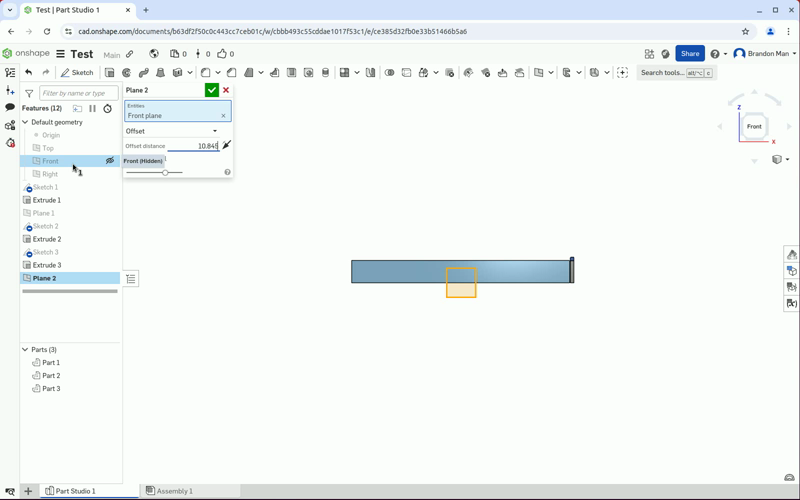
key(enter, 2)
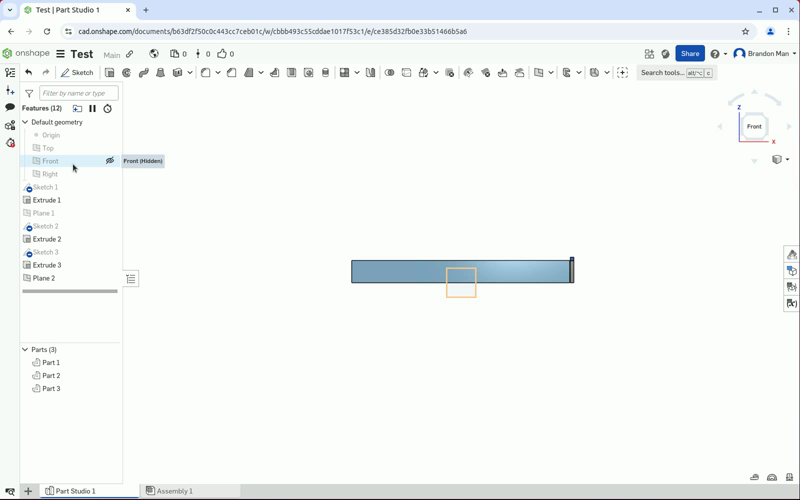
key(shift+s)
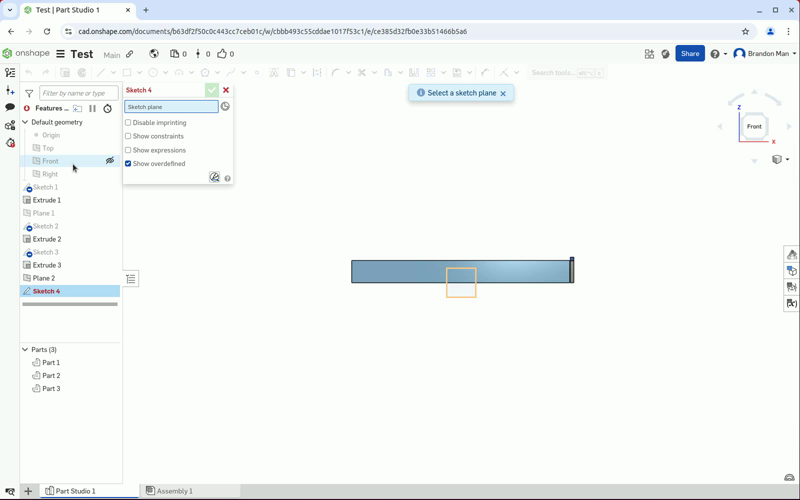
mouse_move(73, 280)
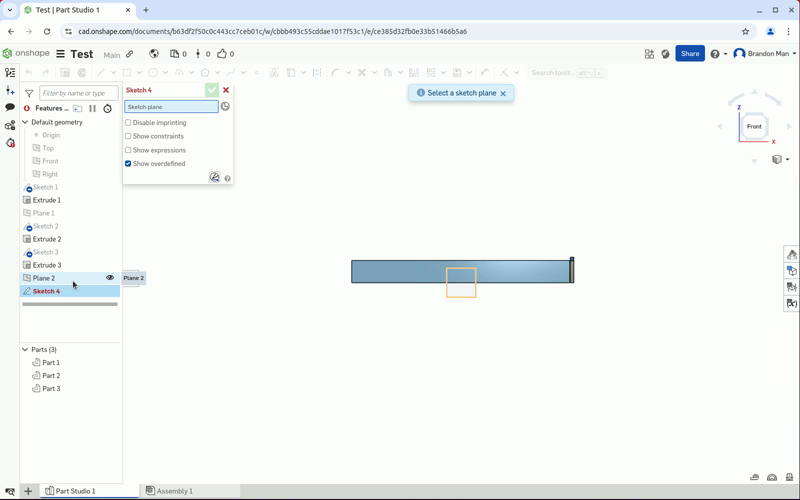
click(73, 280)
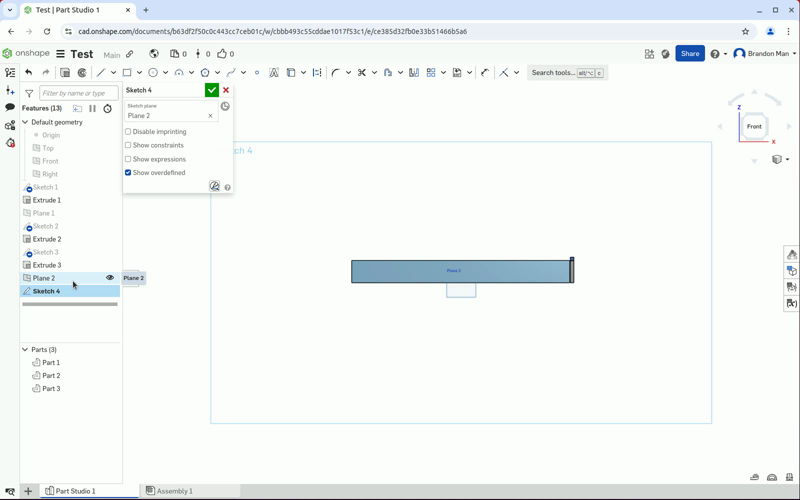
mouse_move(73, 352)
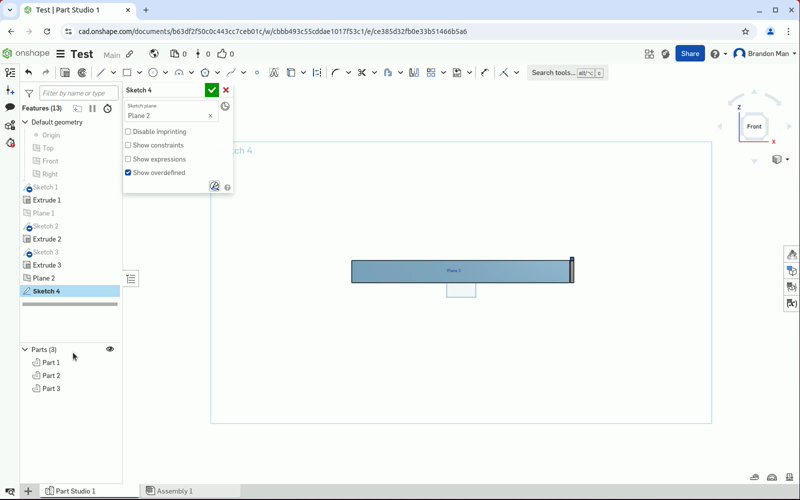
key(y)
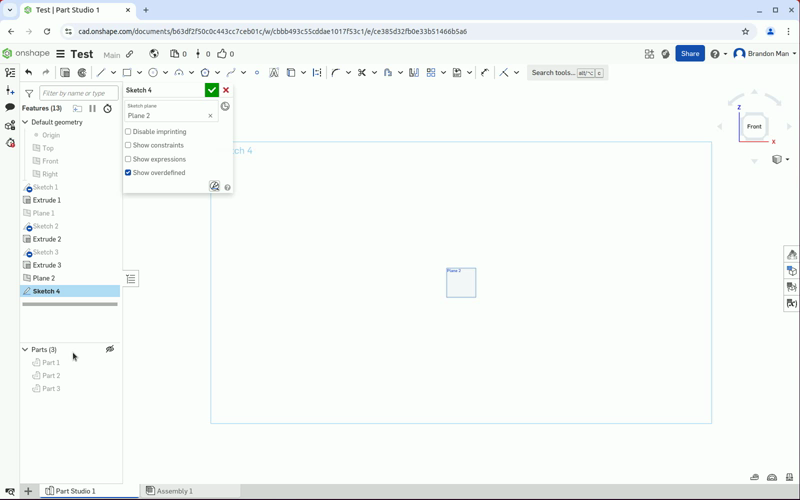
key(l)
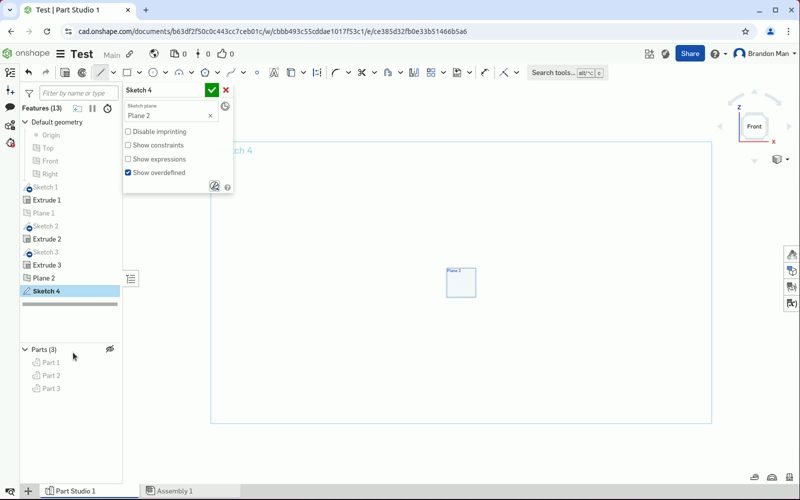
key_down(shift)
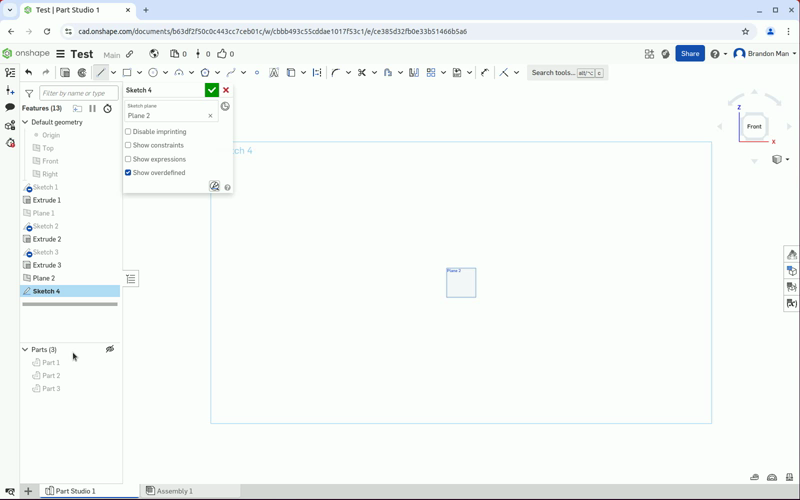
mouse_move(348, 282)
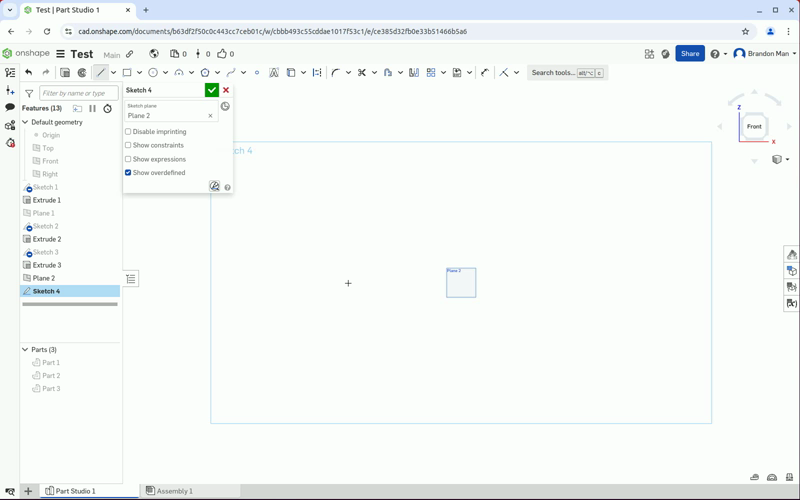
click(348, 282)
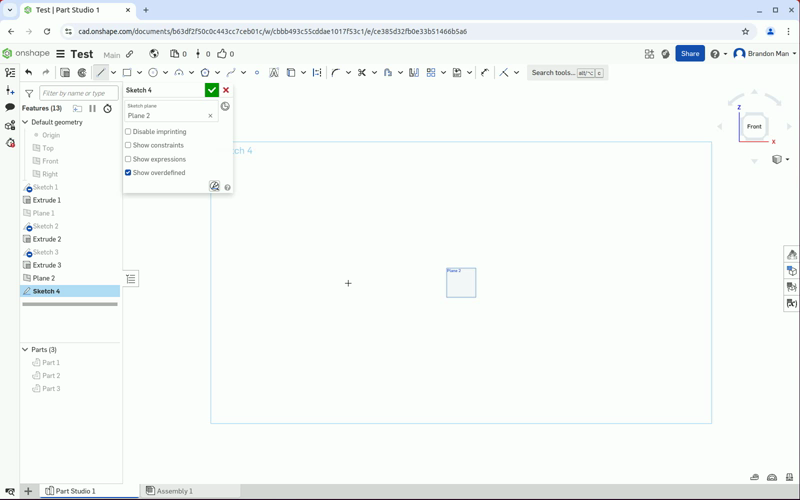
key_up(shift)
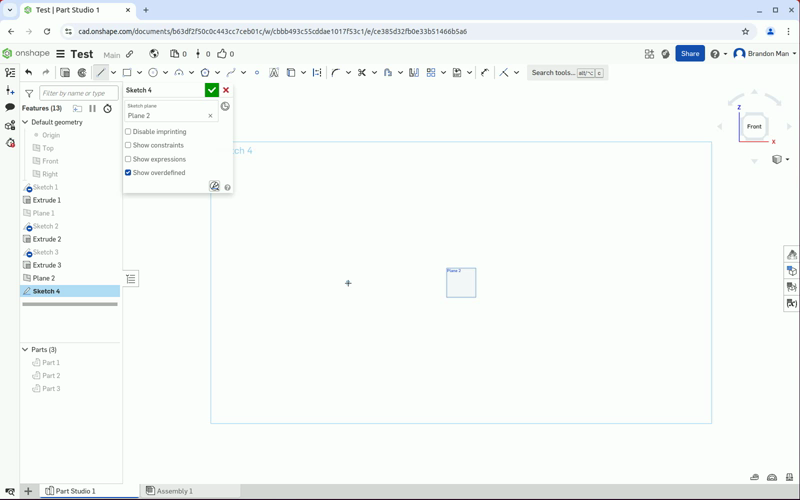
key_down(shift)
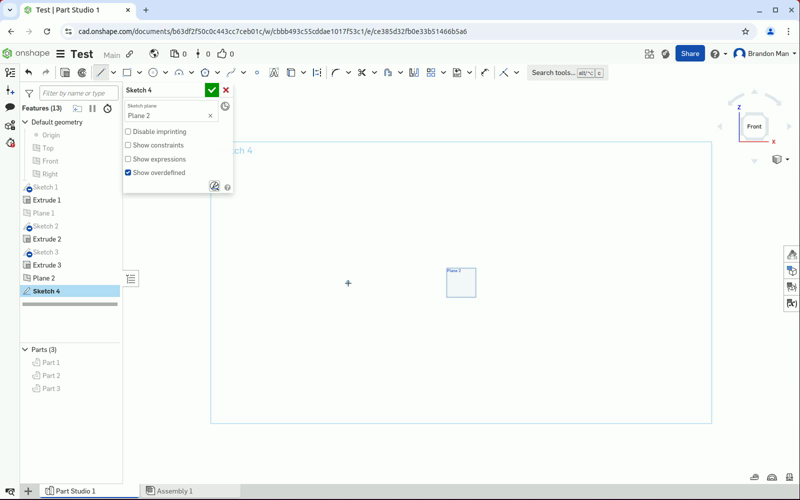
mouse_move(378, 282)
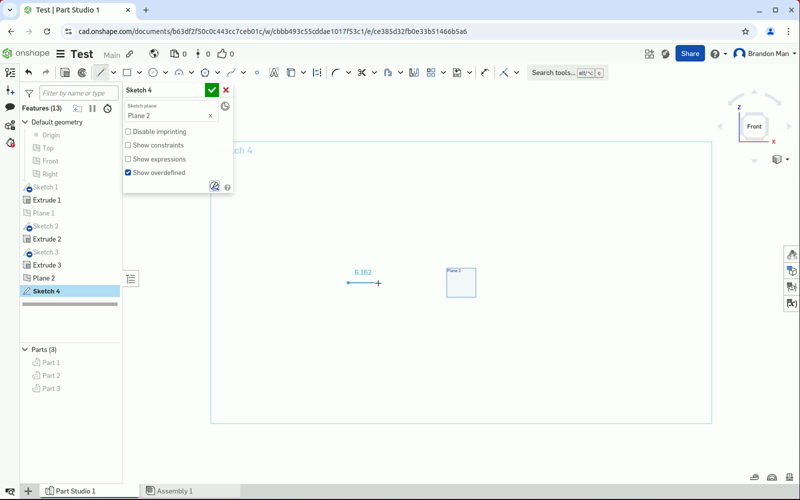
mouse_move(350, 282)
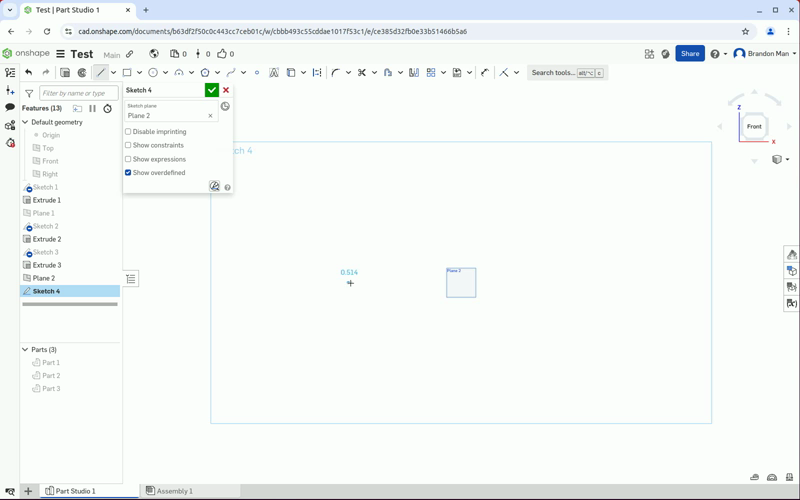
scroll(6)
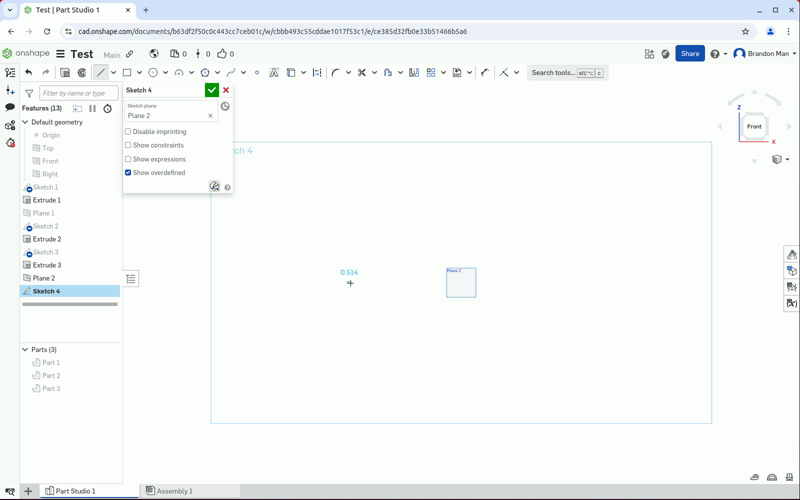
scroll(6)
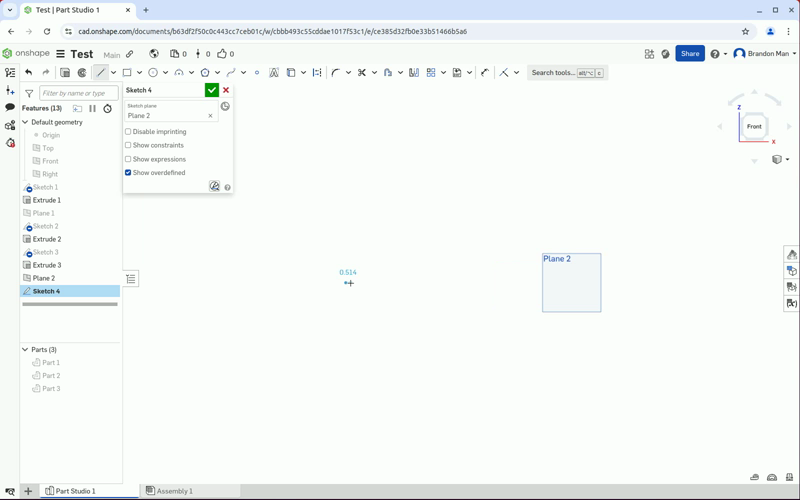
scroll(6)
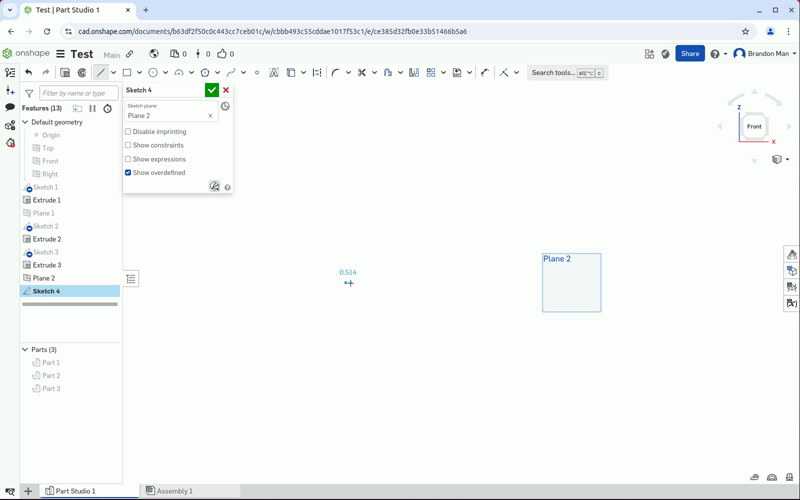
scroll(6)
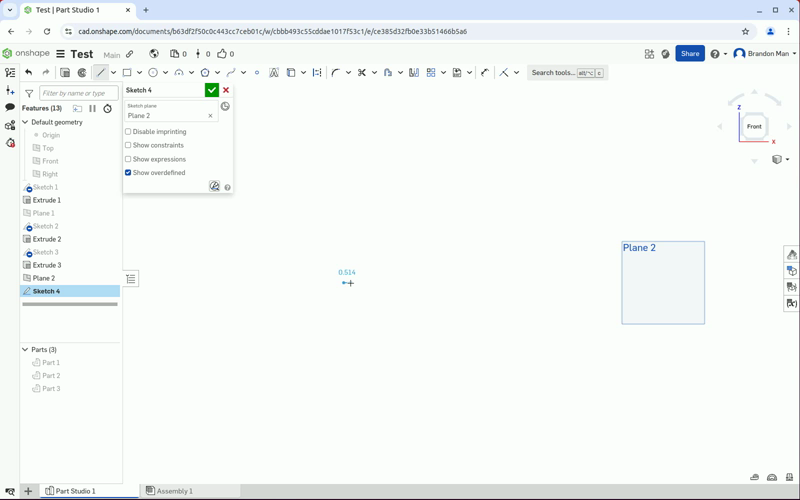
scroll(6)
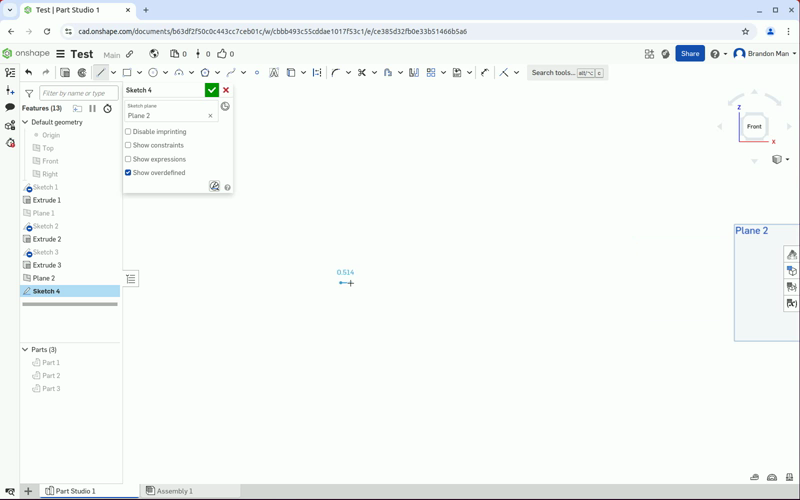
scroll(6)
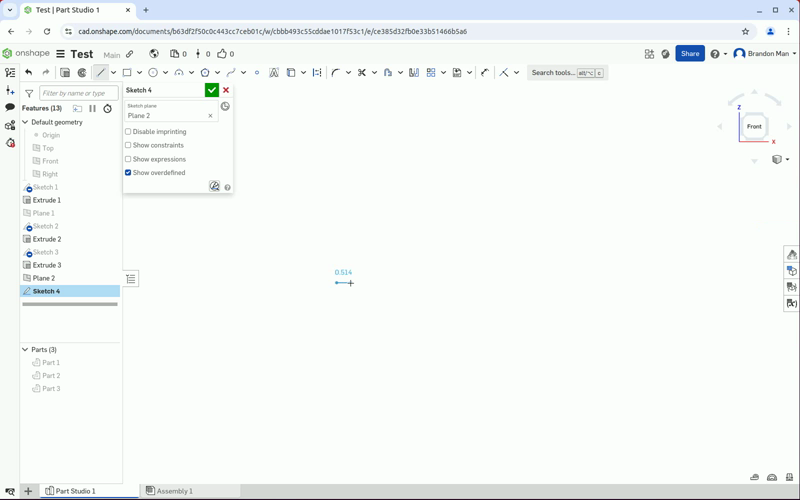
scroll(6)
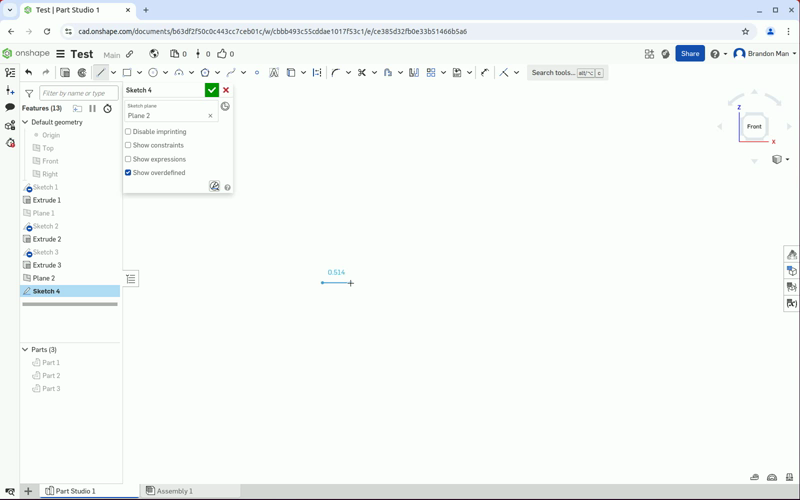
click(350, 282)
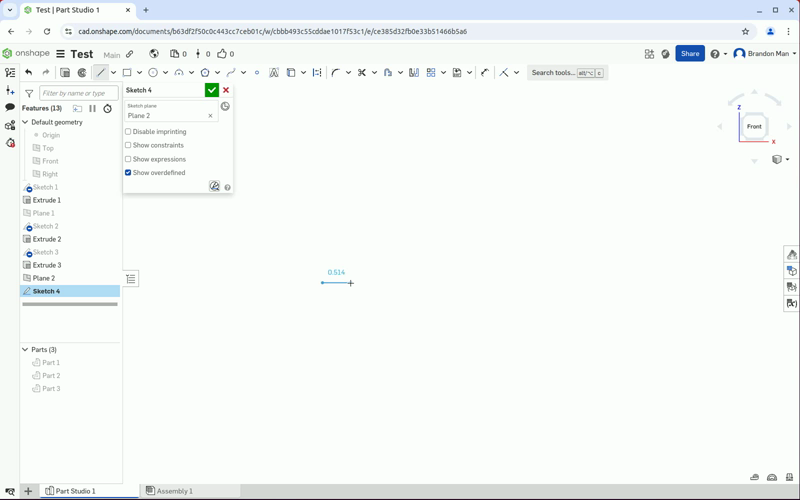
scroll(-6)
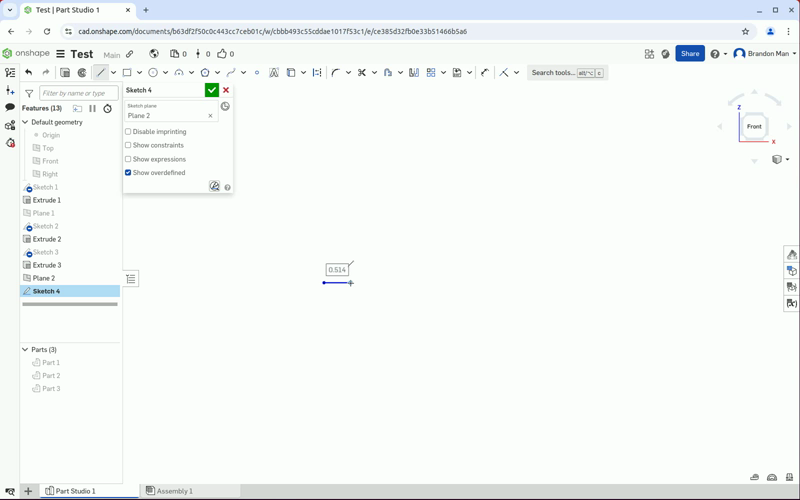
scroll(-6)
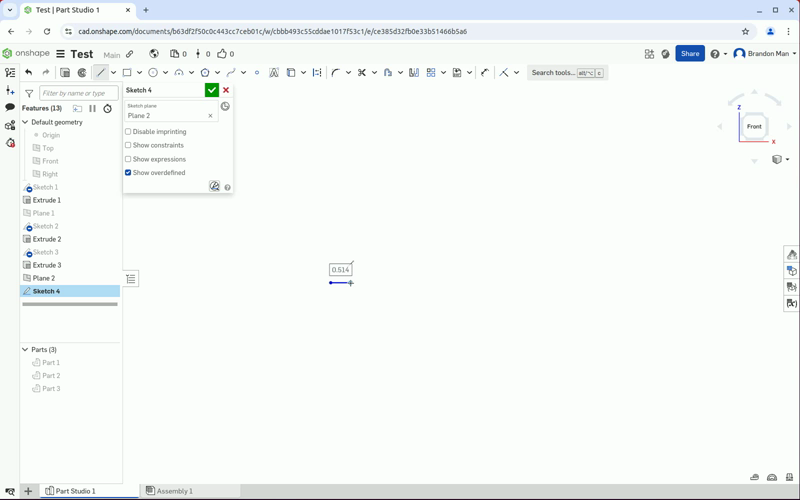
scroll(-6)
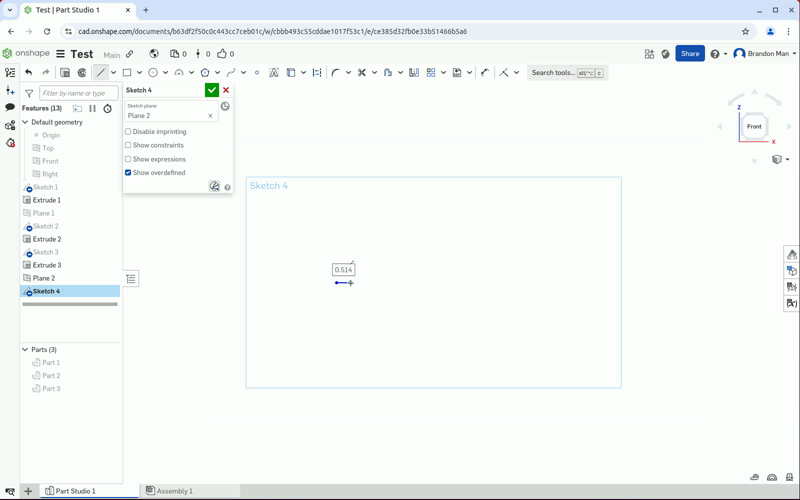
scroll(-6)
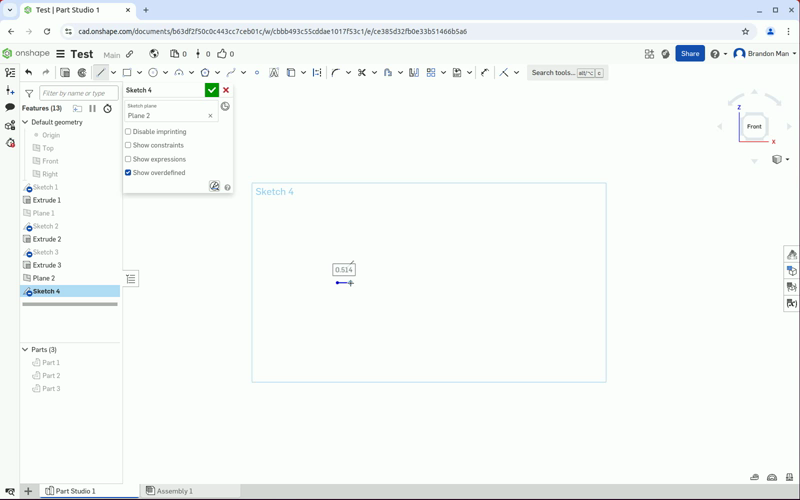
scroll(-6)
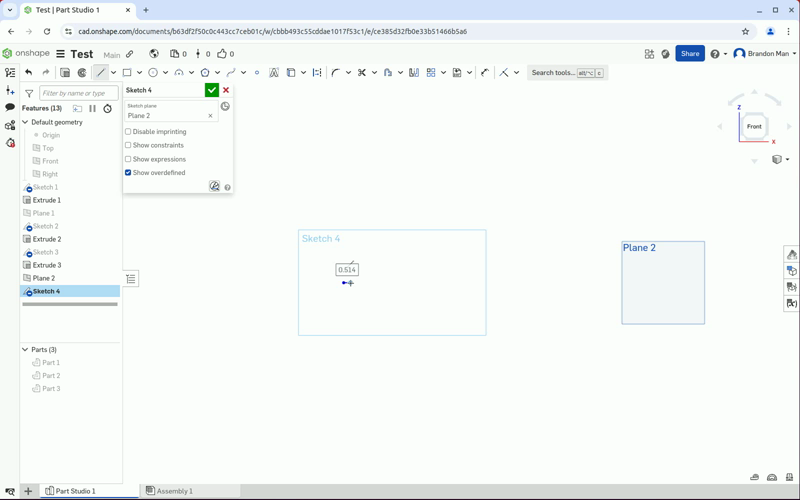
scroll(-6)
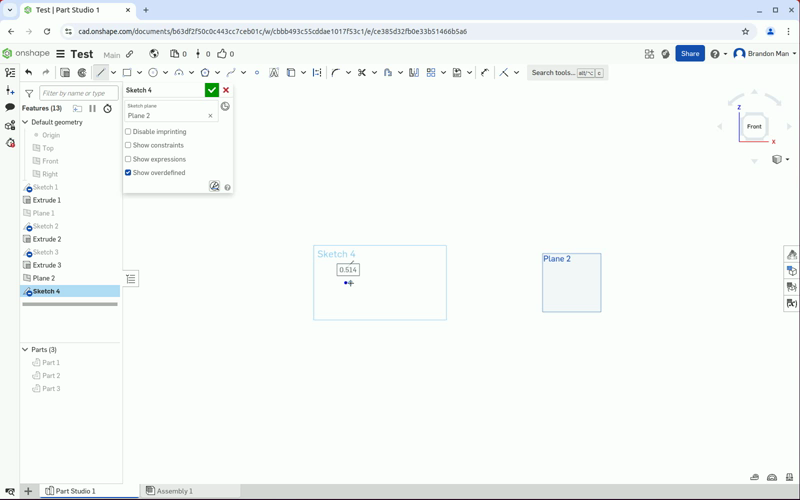
scroll(-6)
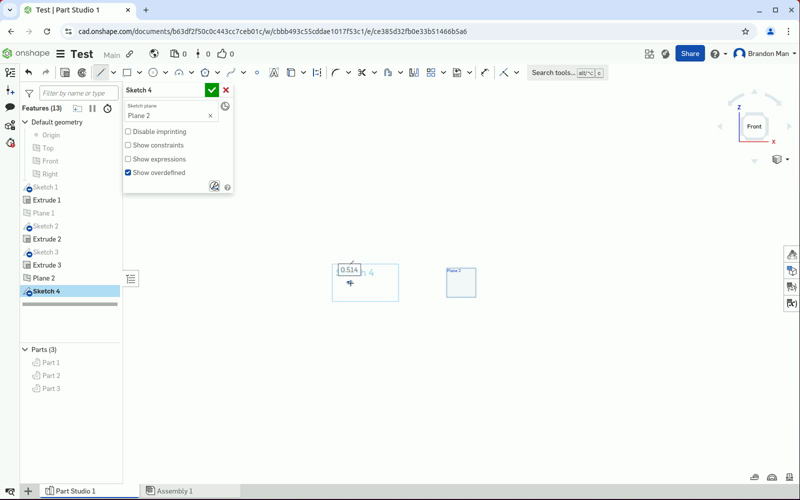
key_up(shift)
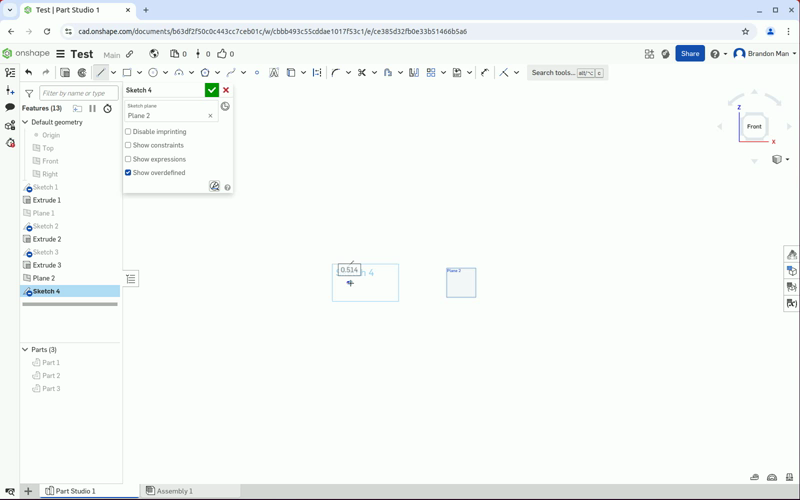
key_down(shift)
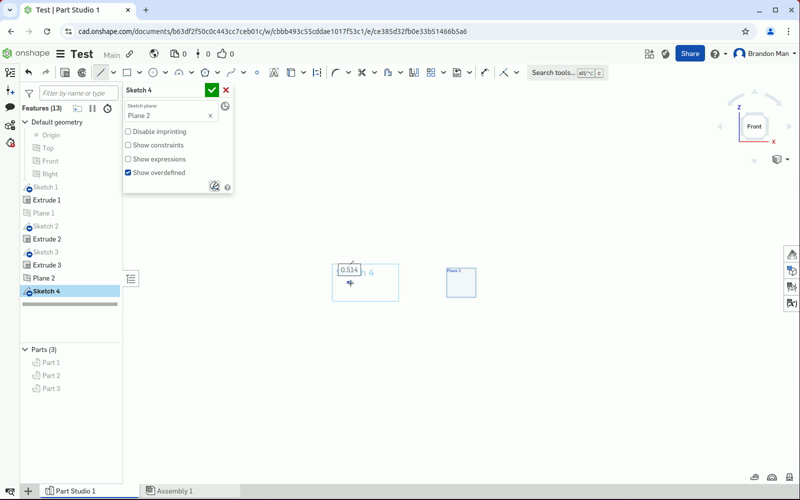
mouse_move(380, 282)
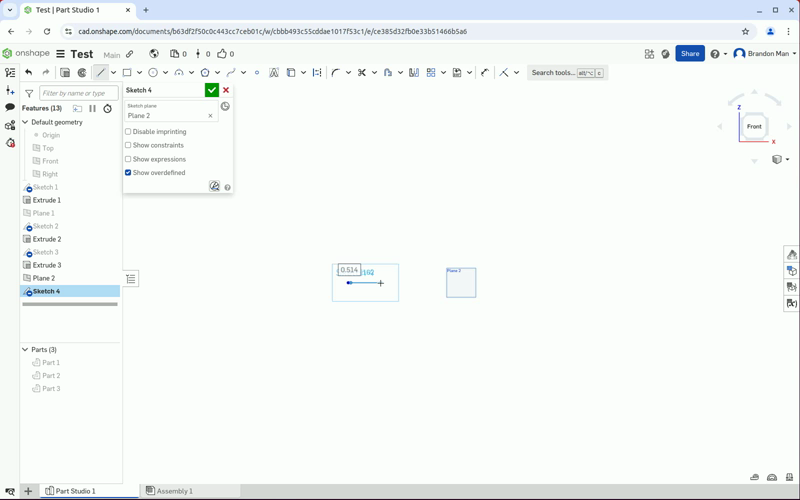
mouse_move(350, 259)
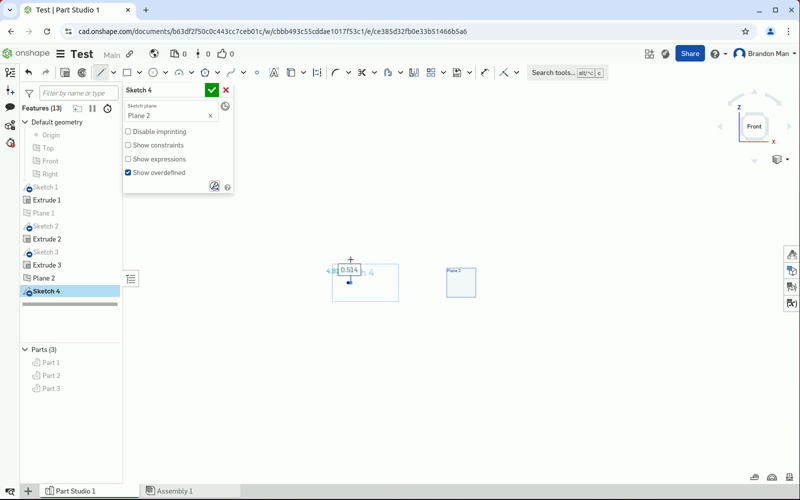
click(350, 259)
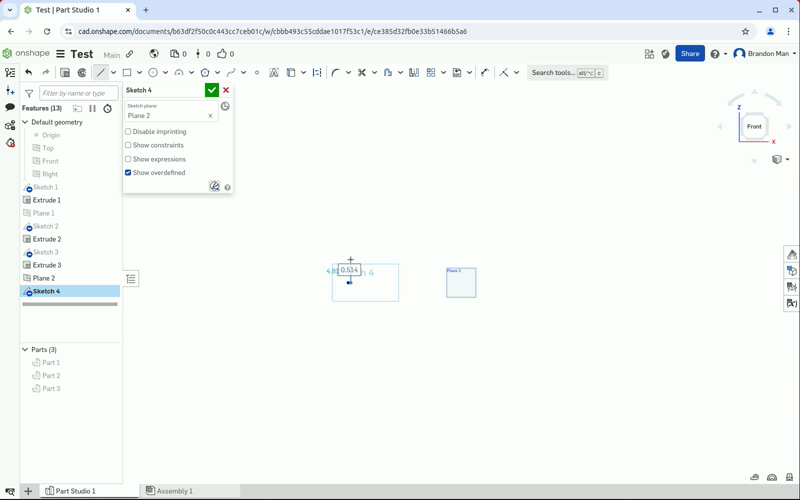
key_up(shift)
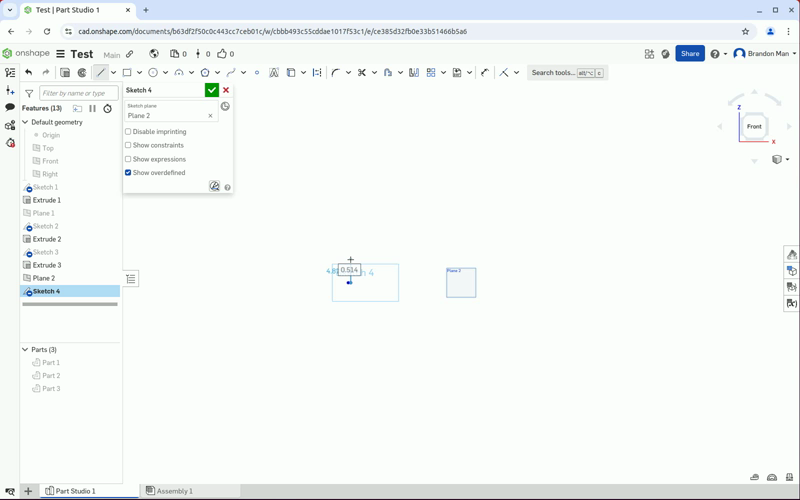
key_down(shift)
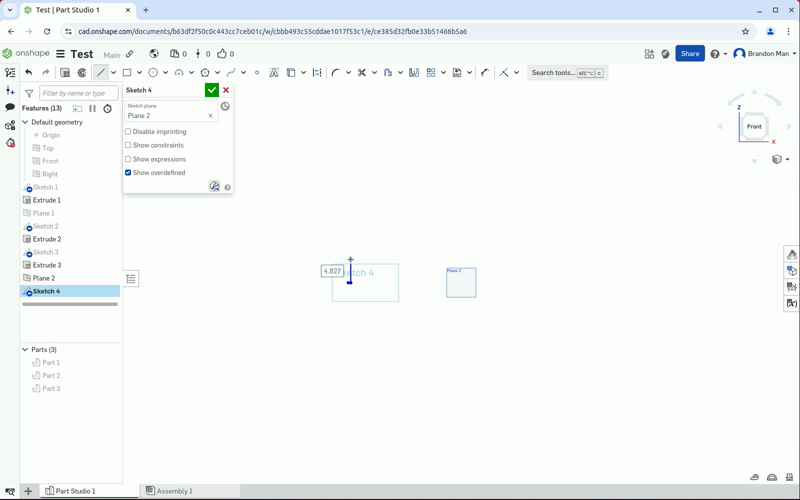
mouse_move(569, 259)
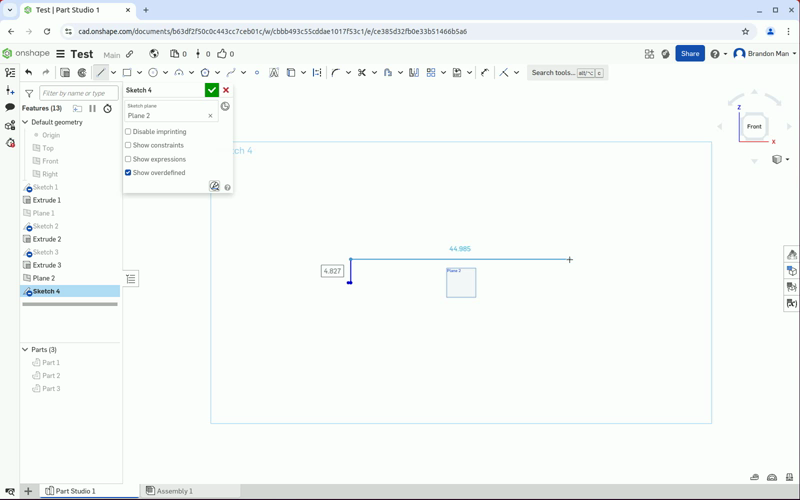
click(569, 259)
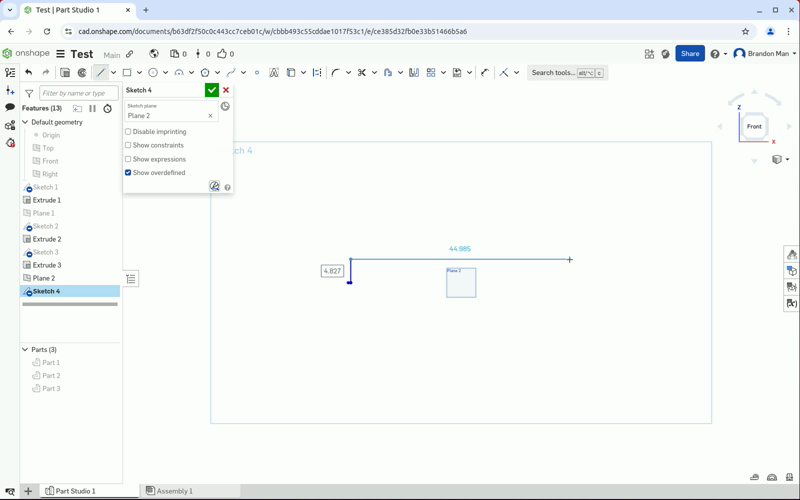
key_up(shift)
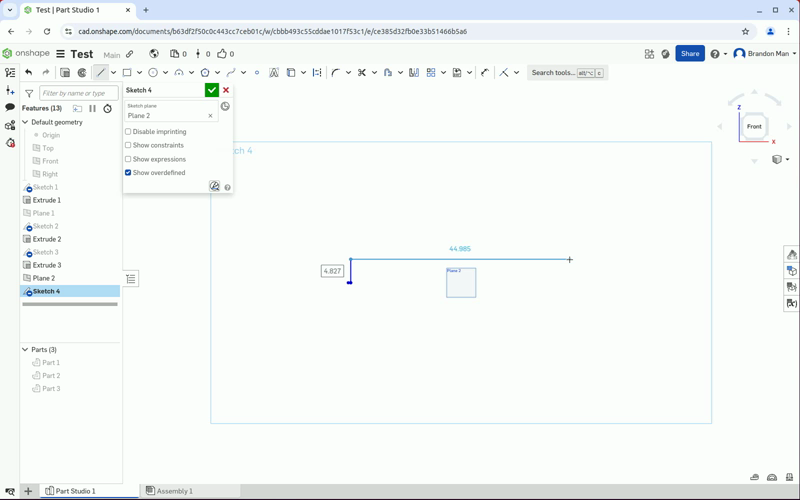
key_down(shift)
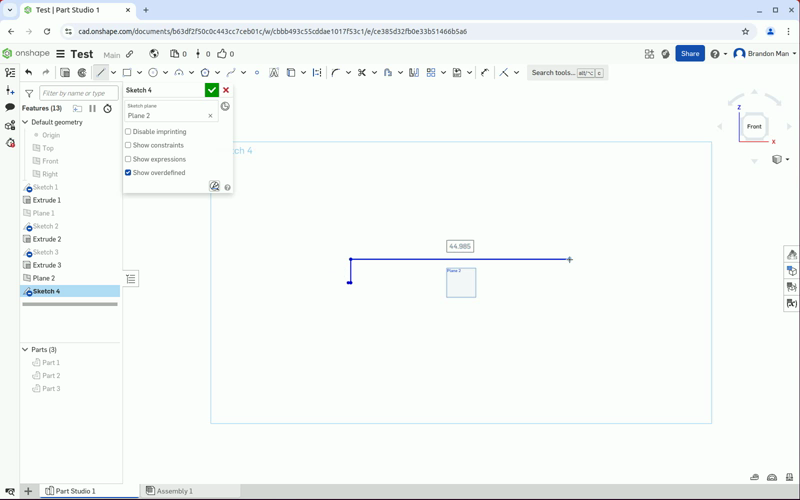
mouse_move(589, 259)
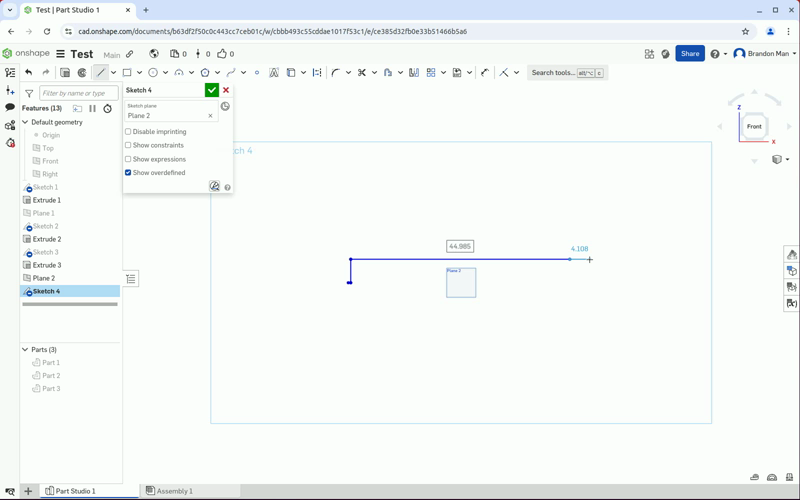
mouse_move(569, 282)
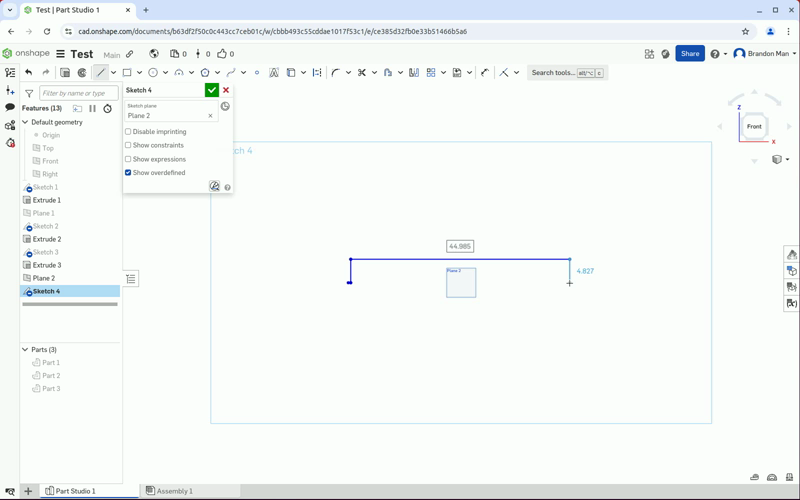
click(569, 282)
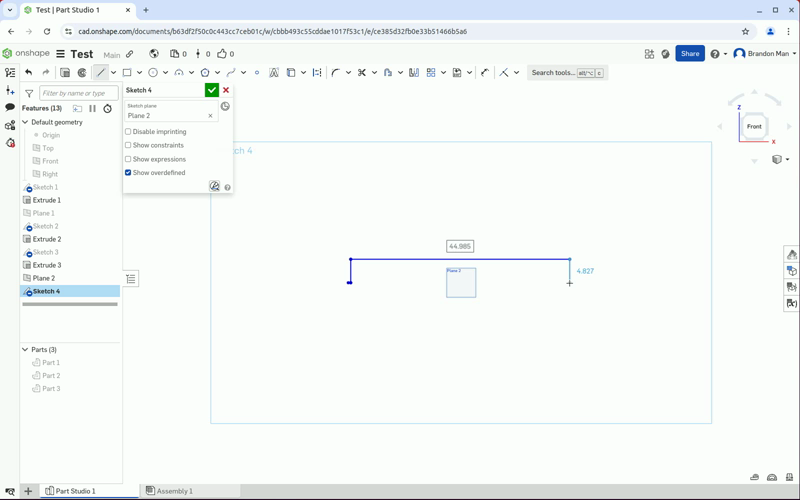
key_up(shift)
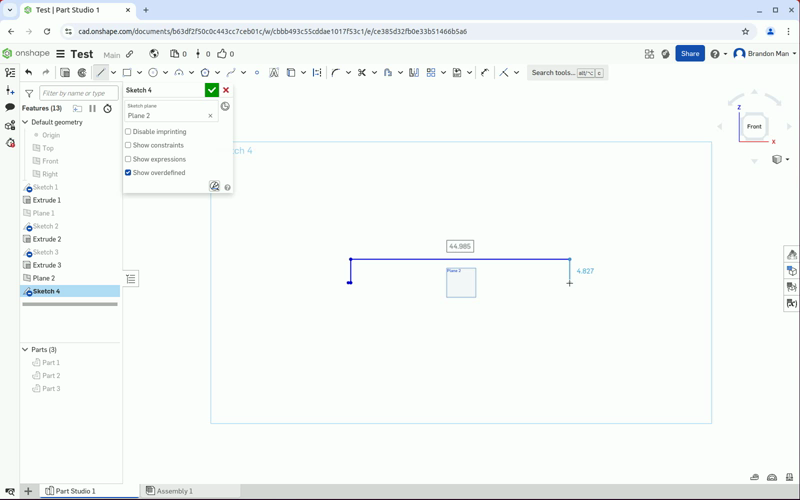
key_down(shift)
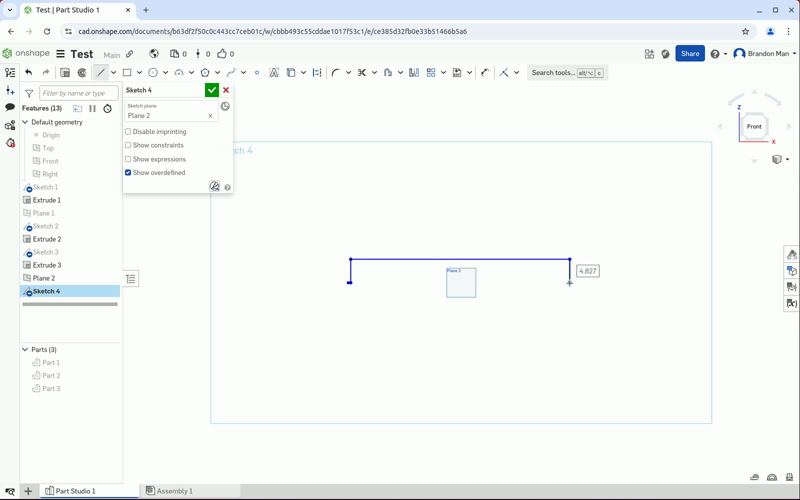
mouse_move(589, 282)
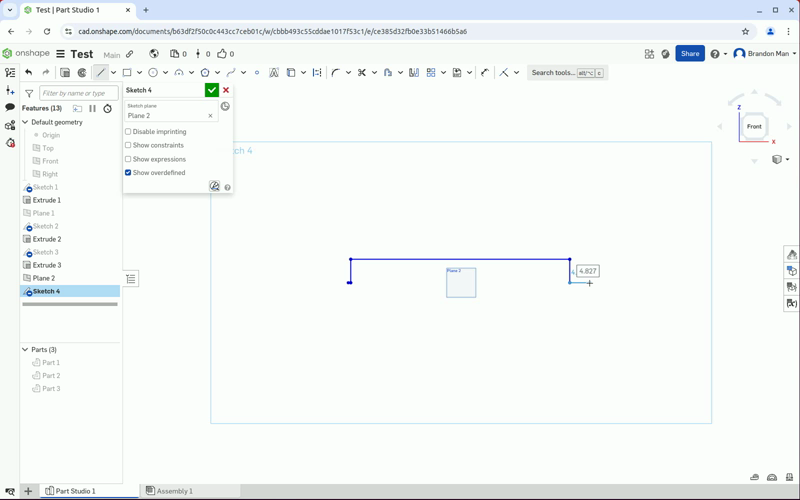
mouse_move(572, 282)
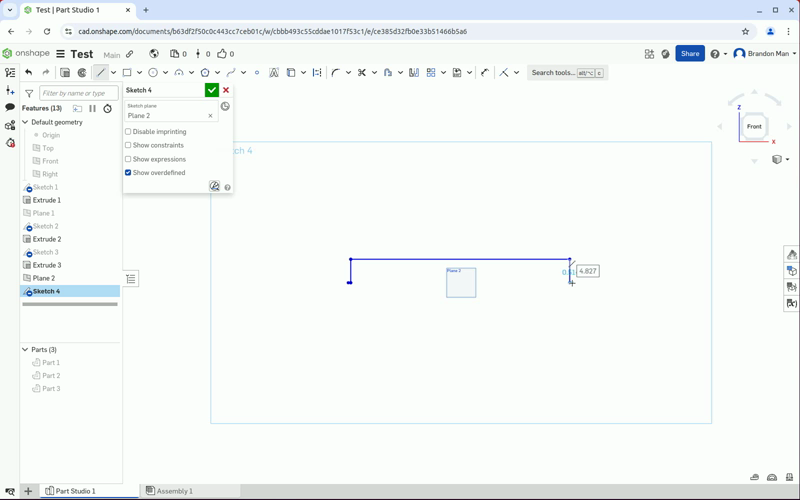
scroll(6)
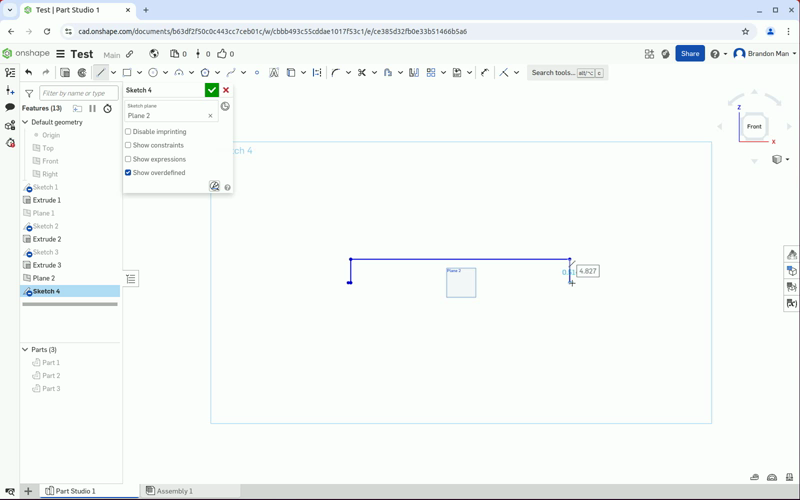
scroll(6)
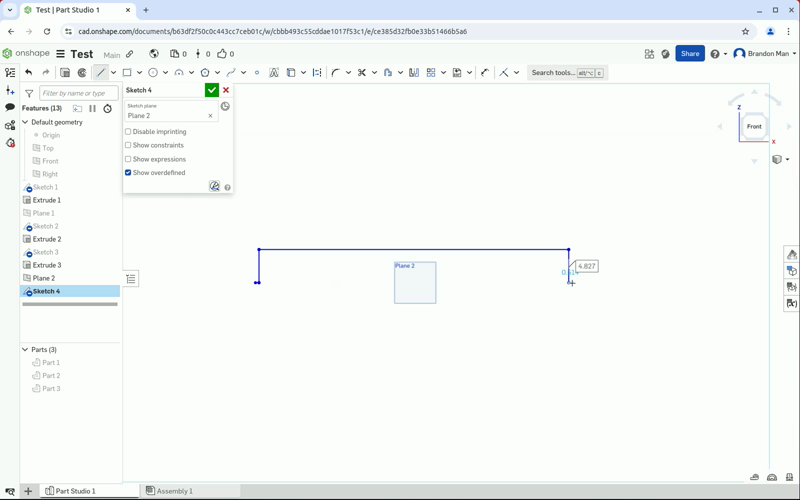
scroll(6)
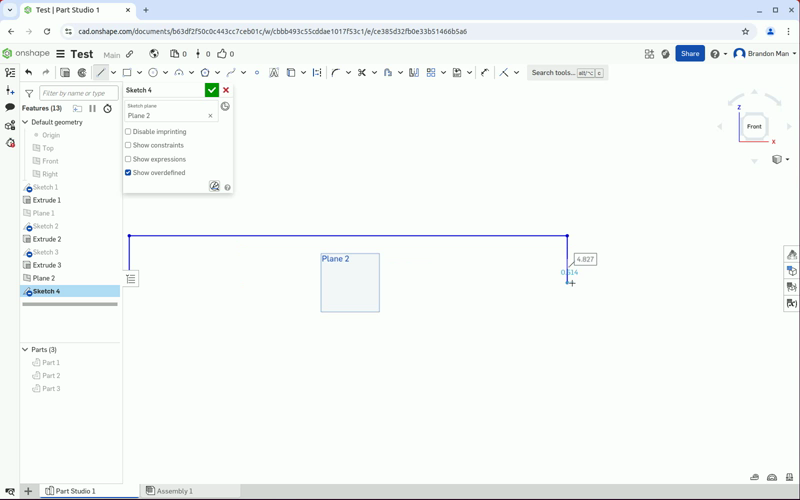
scroll(6)
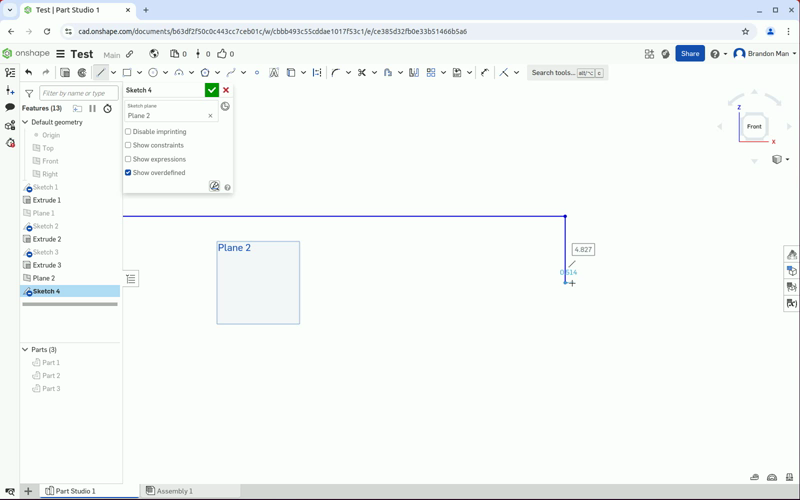
scroll(6)
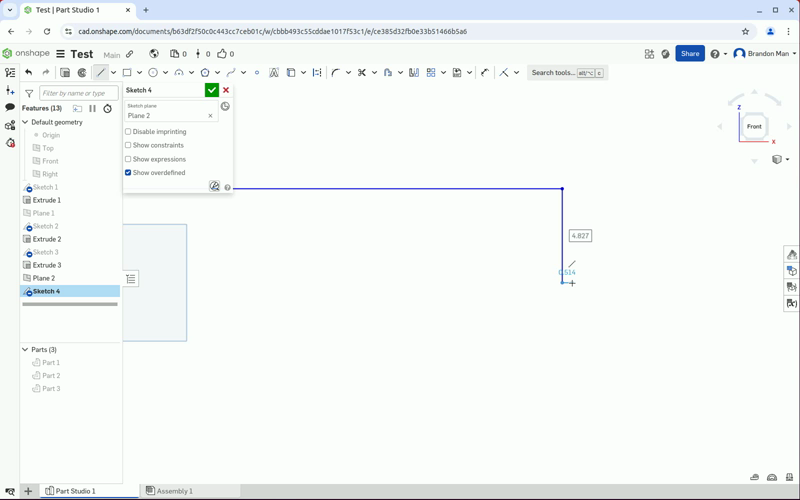
scroll(6)
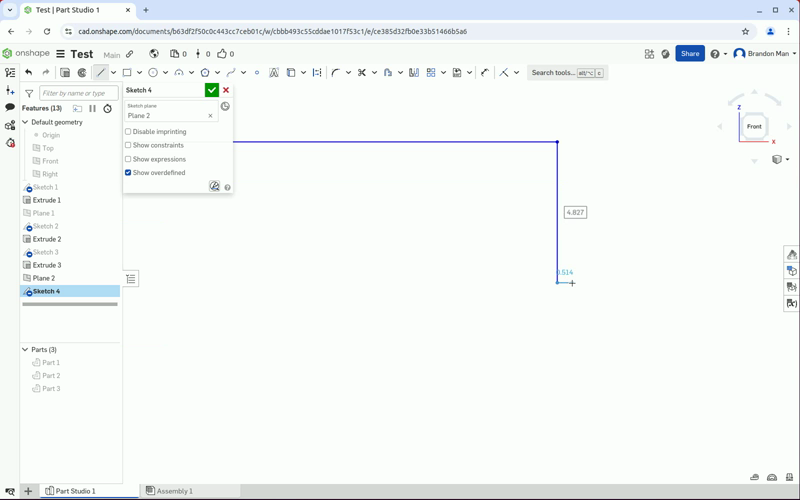
scroll(6)
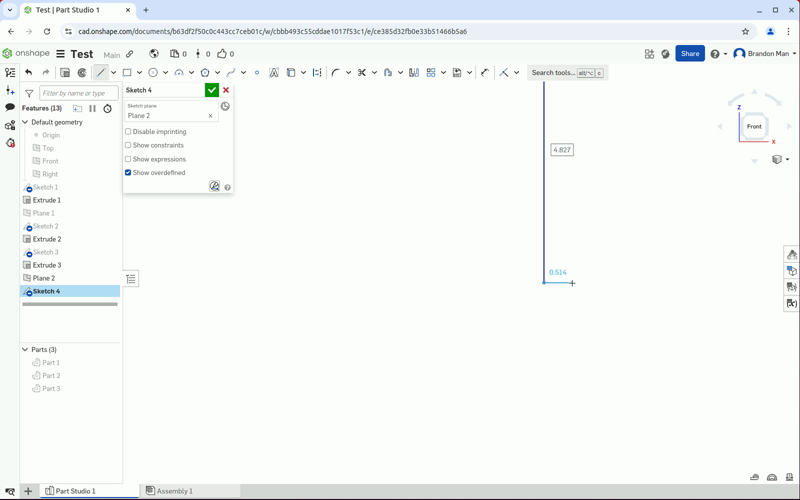
click(572, 282)
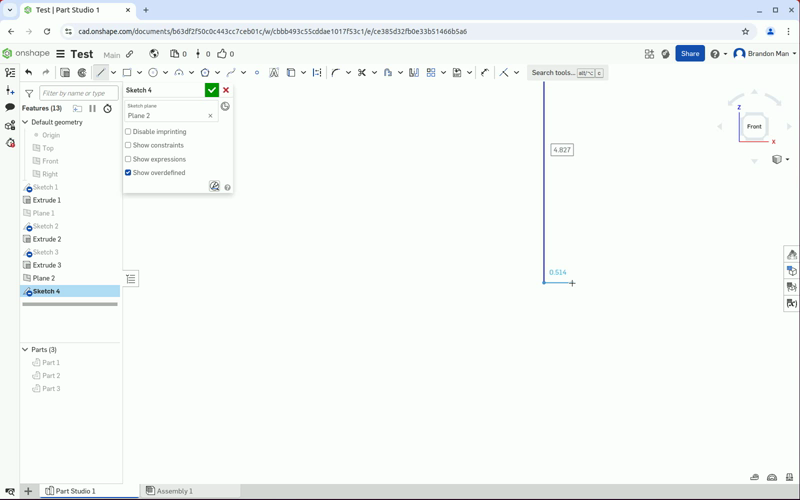
scroll(-6)
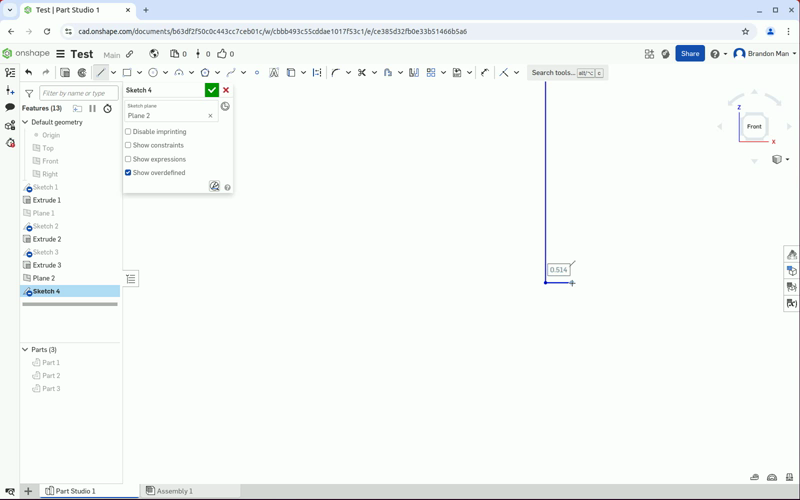
scroll(-6)
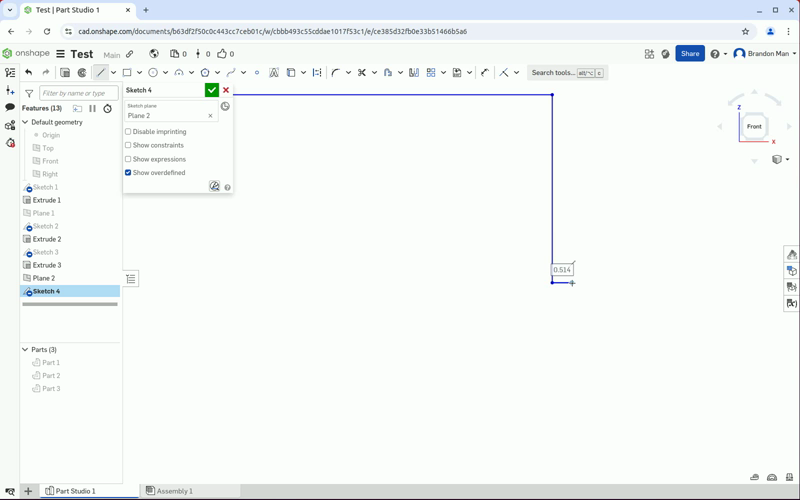
scroll(-6)
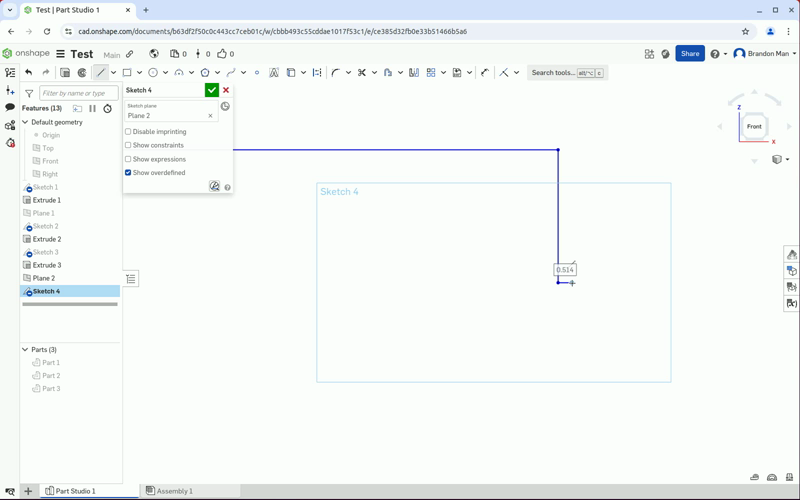
scroll(-6)
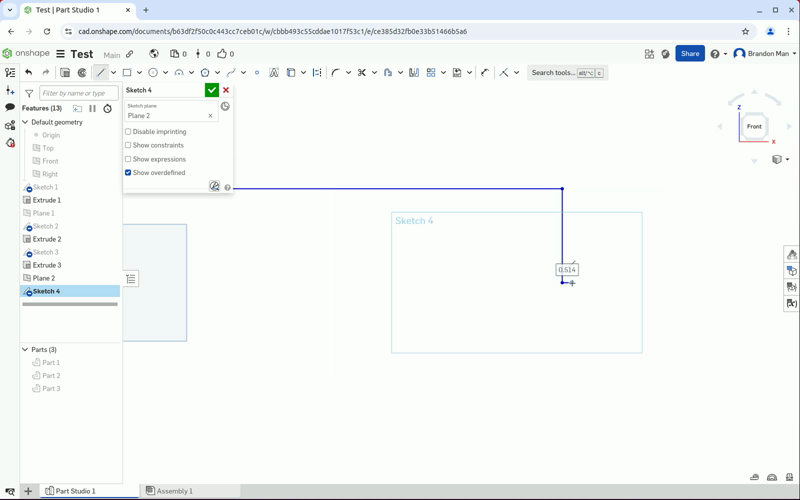
scroll(-6)
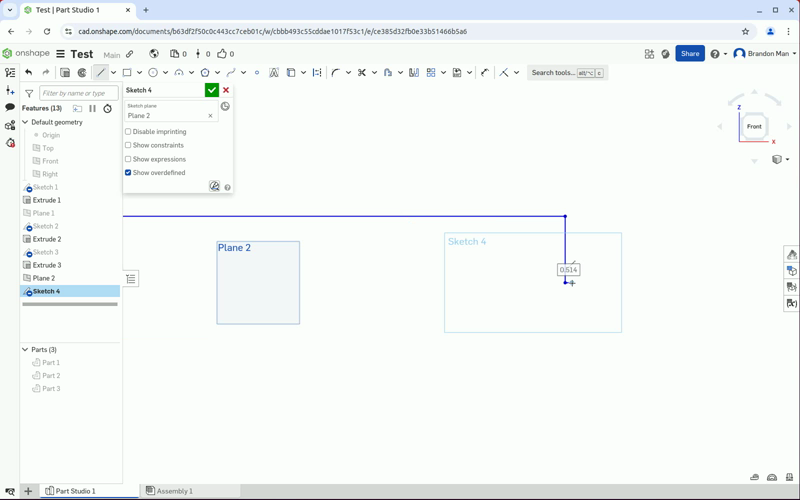
scroll(-6)
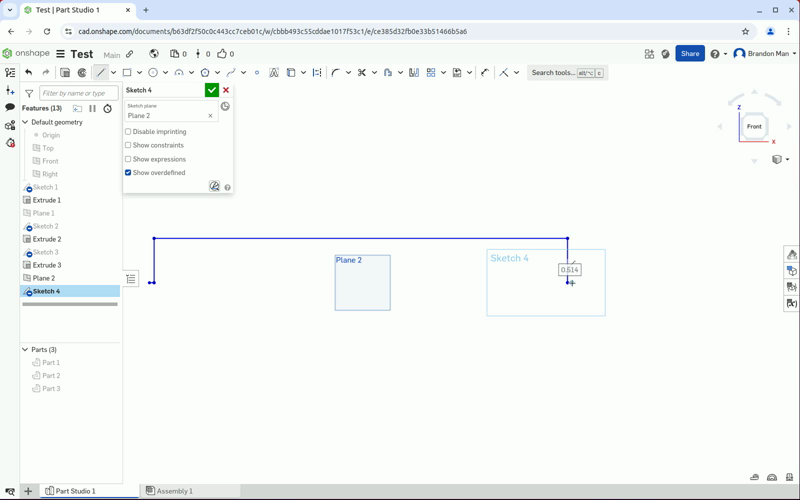
scroll(-6)
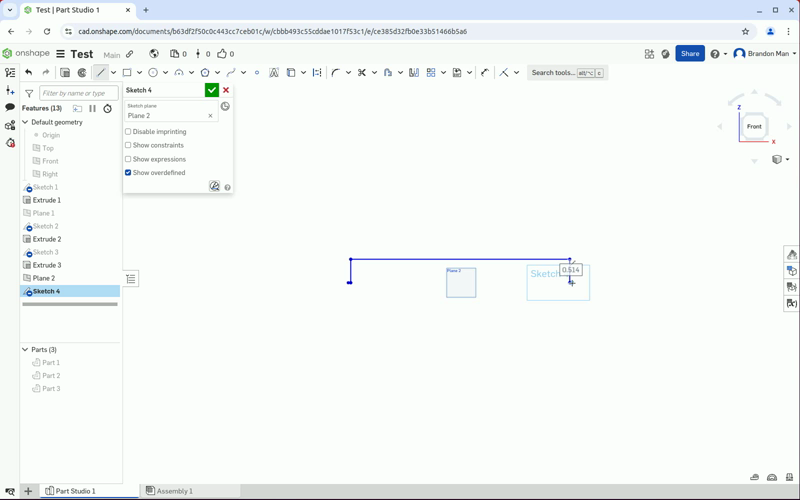
key_up(shift)
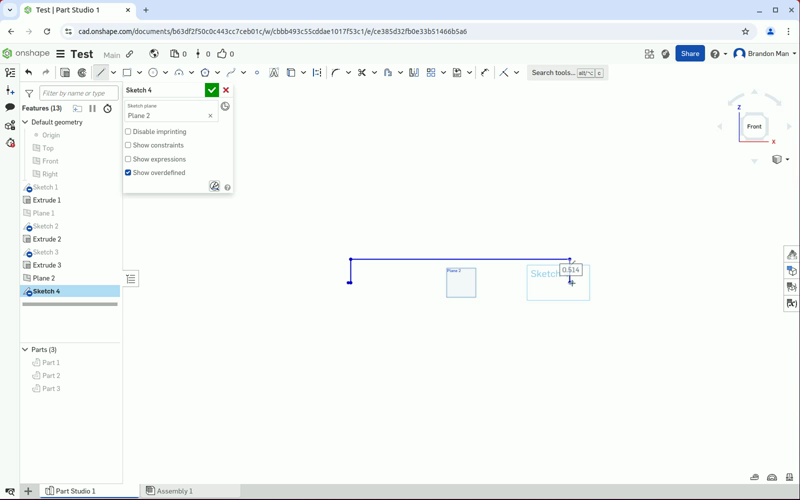
key_down(shift)
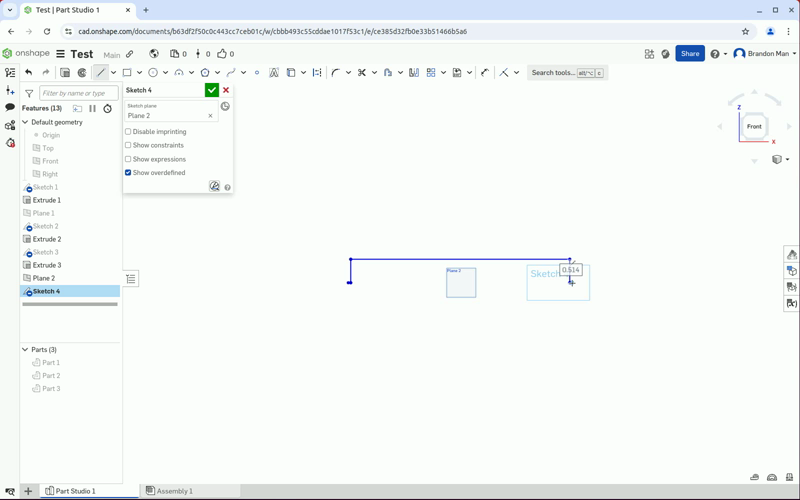
mouse_move(589, 282)
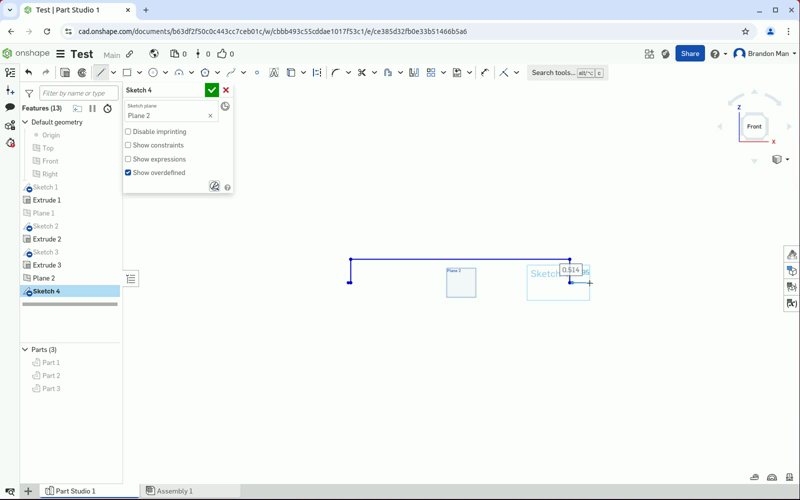
mouse_move(572, 257)
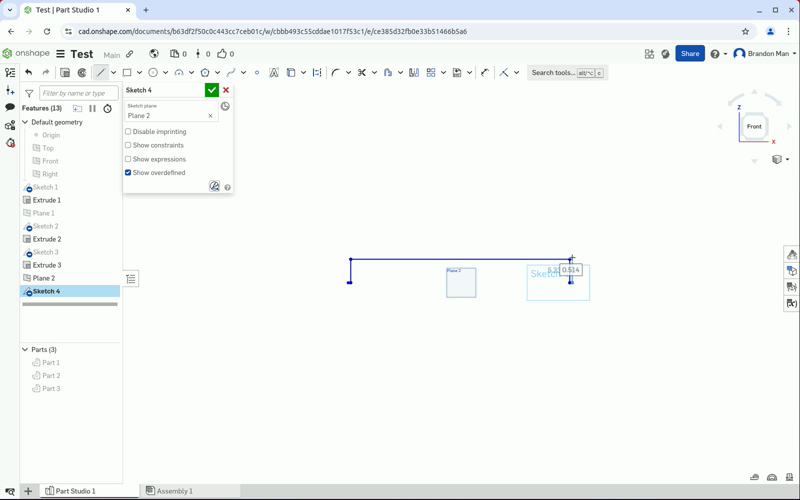
scroll(6)
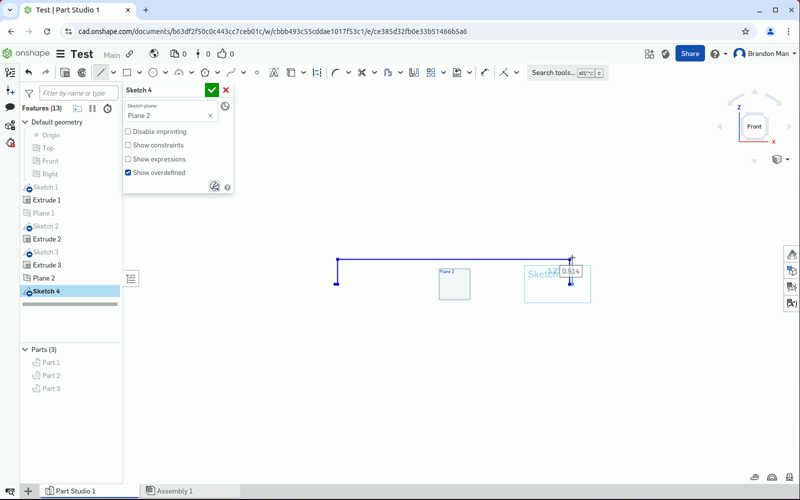
scroll(6)
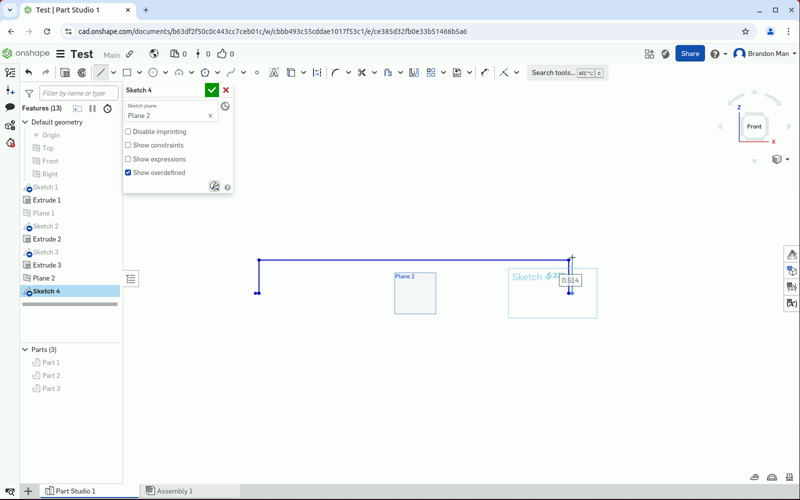
scroll(6)
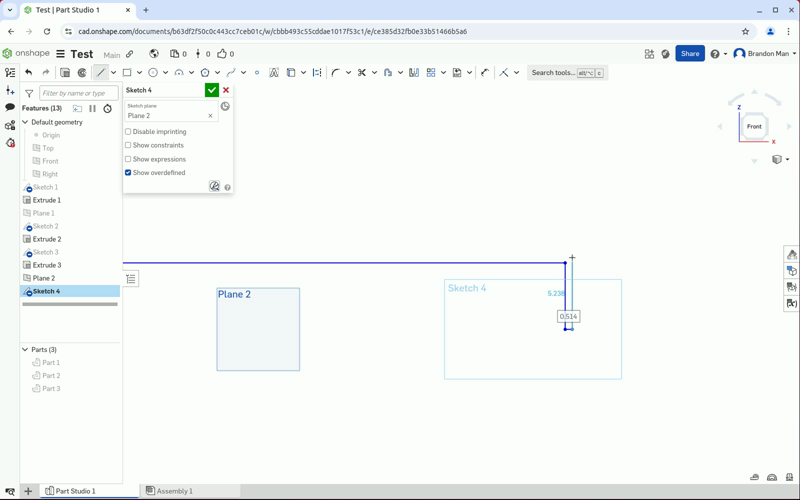
scroll(6)
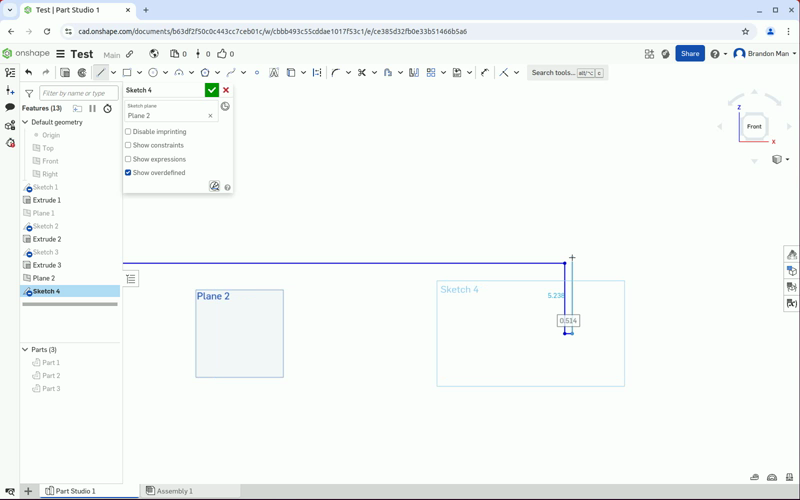
scroll(6)
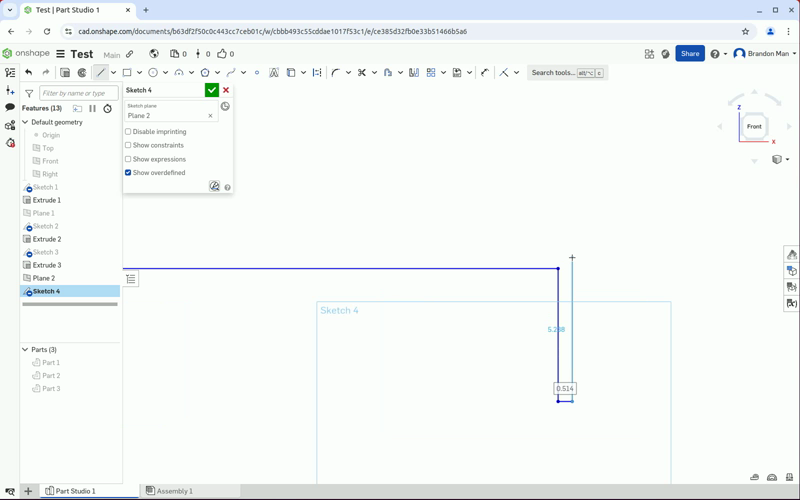
scroll(6)
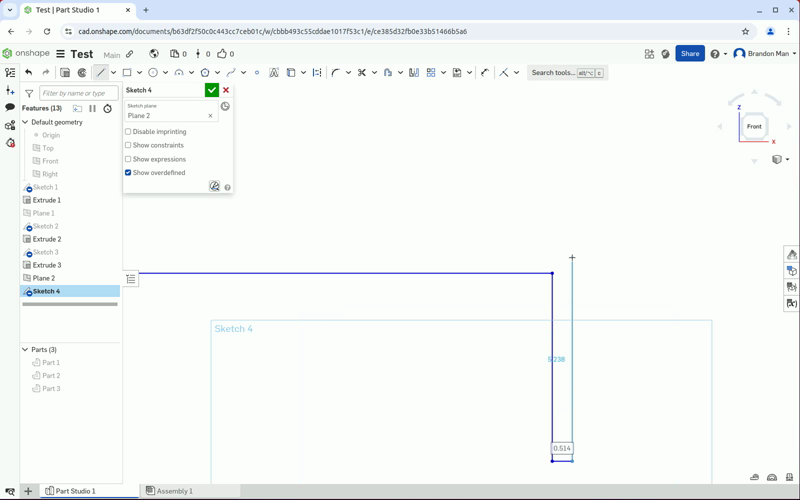
scroll(6)
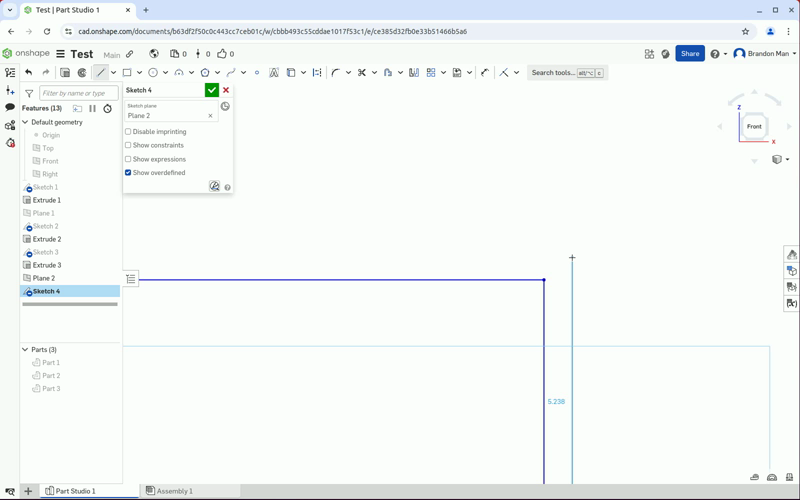
click(572, 257)
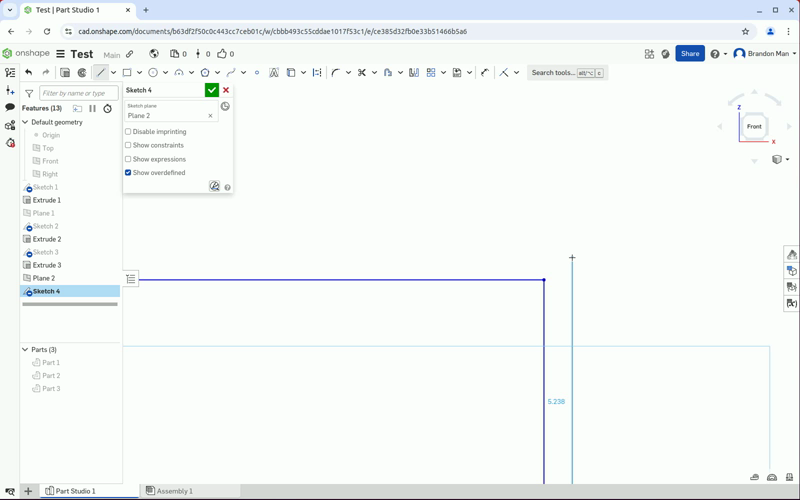
scroll(-6)
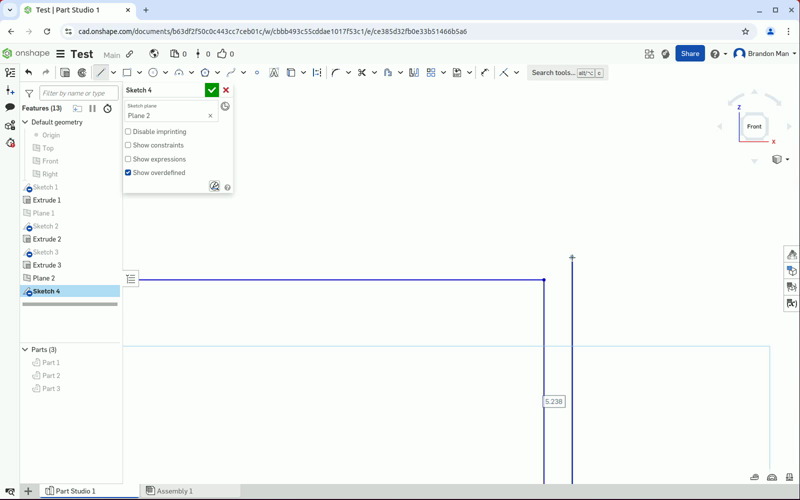
scroll(-6)
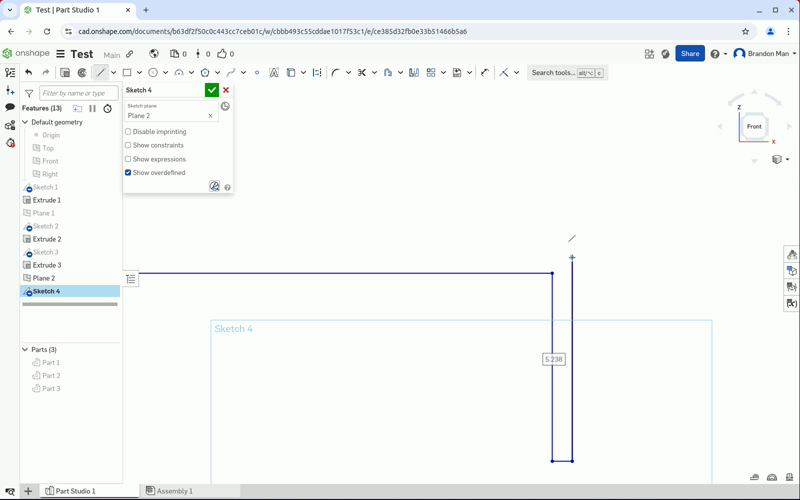
scroll(-6)
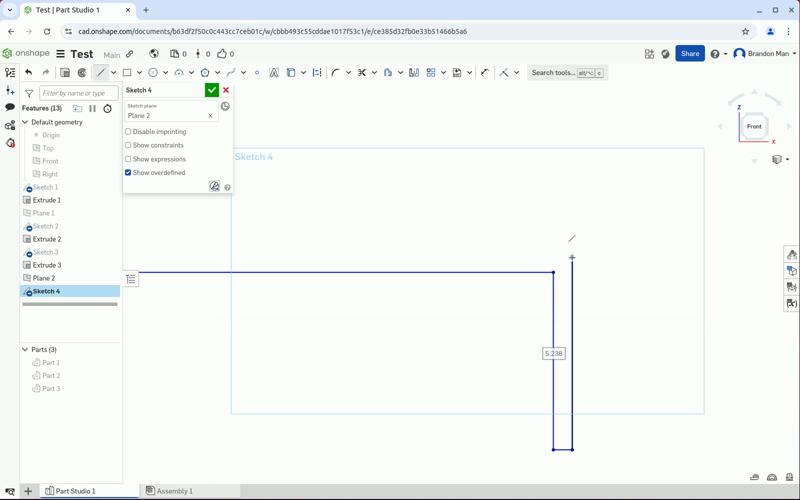
scroll(-6)
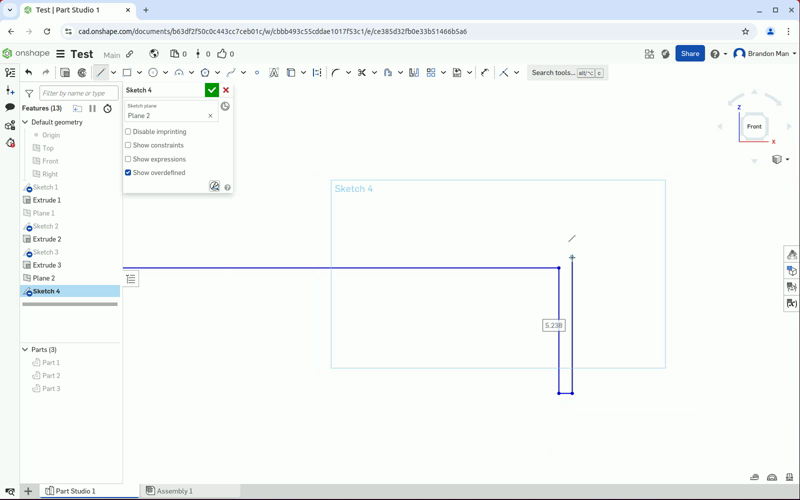
scroll(-6)
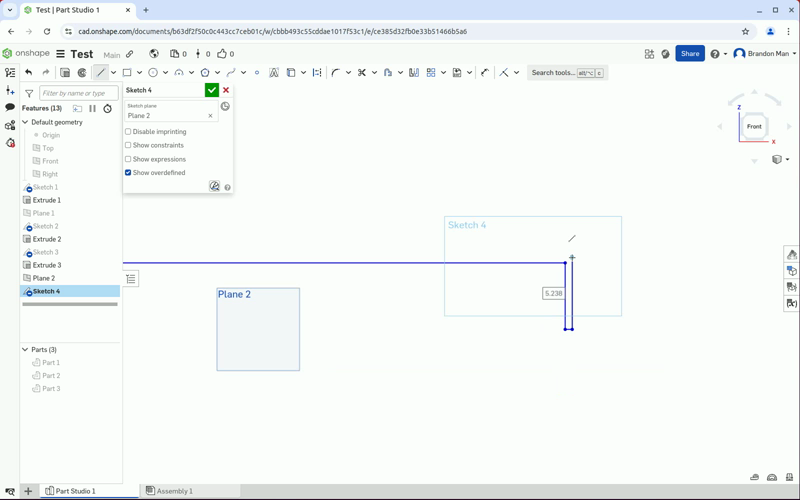
scroll(-6)
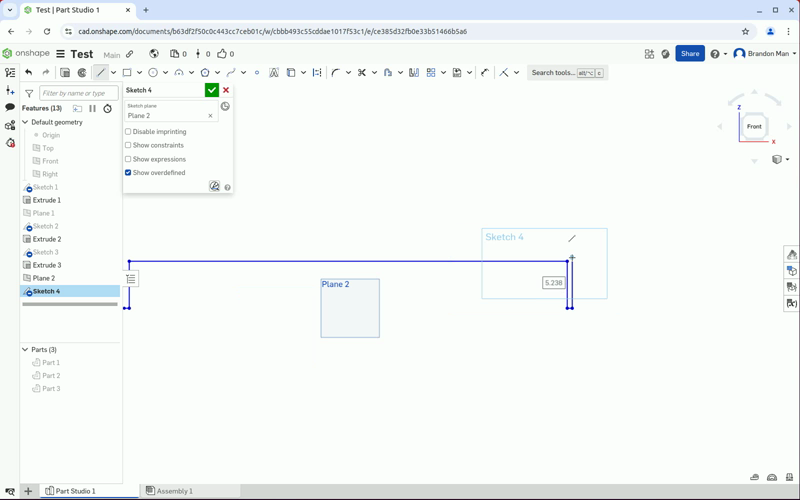
scroll(-6)
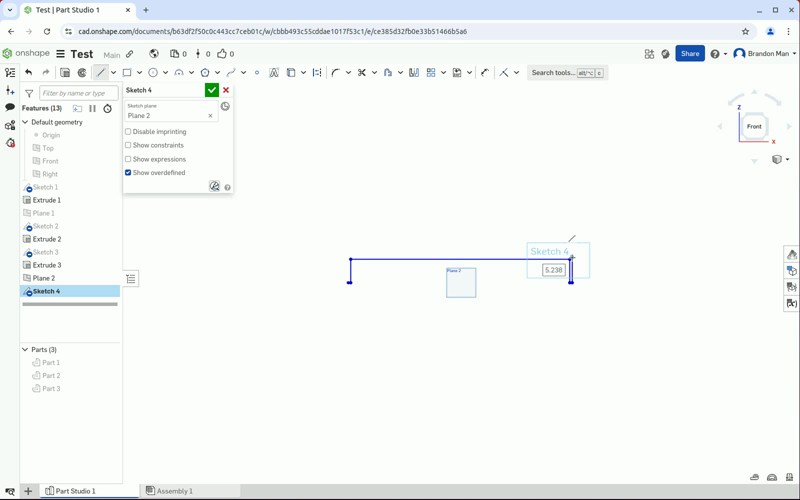
key_up(shift)
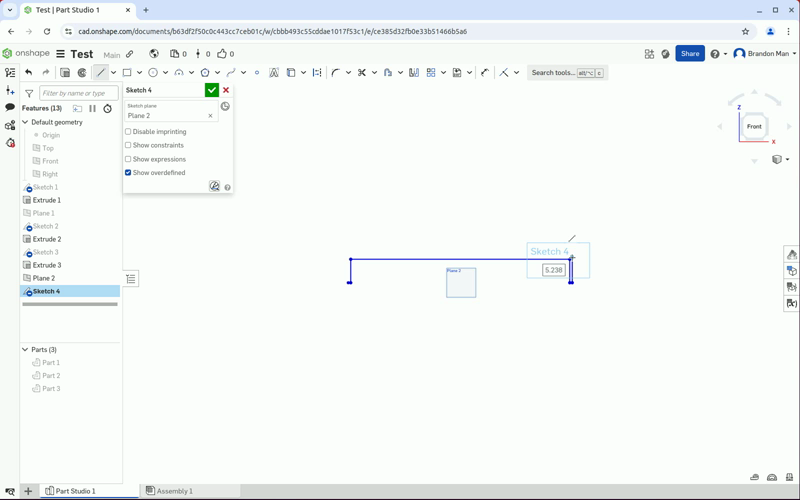
key_down(shift)
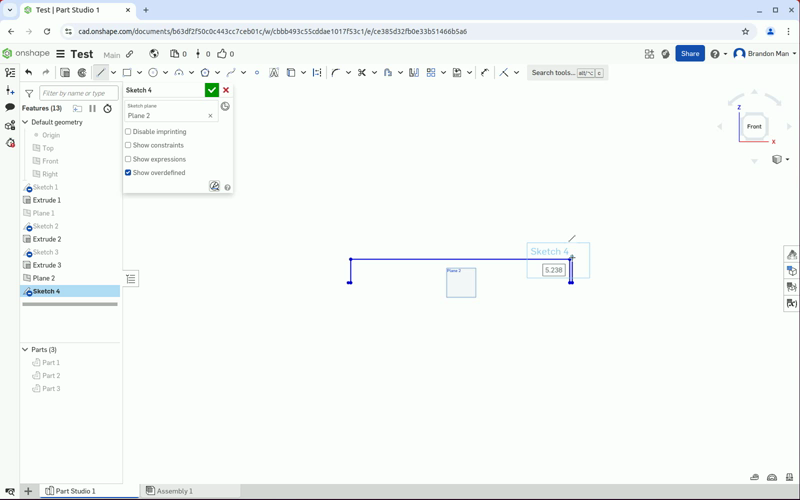
mouse_move(348, 257)
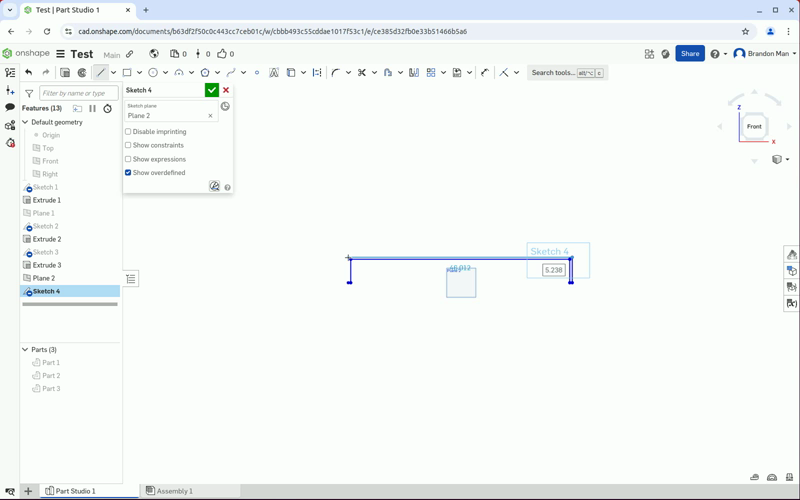
scroll(6)
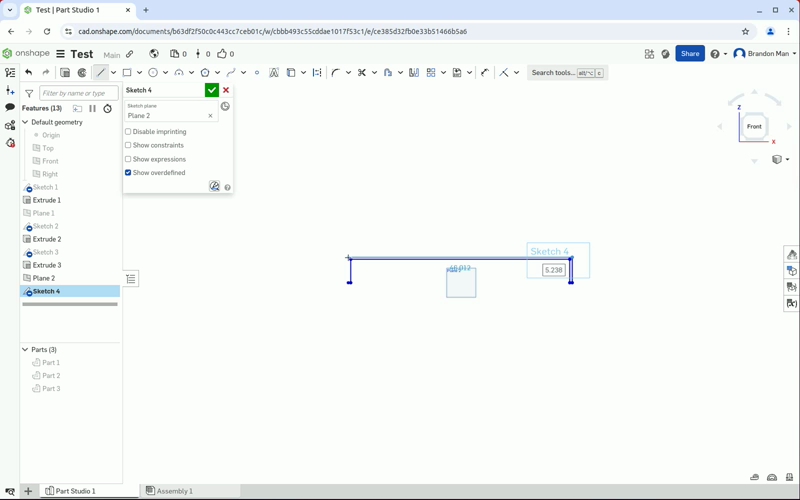
scroll(6)
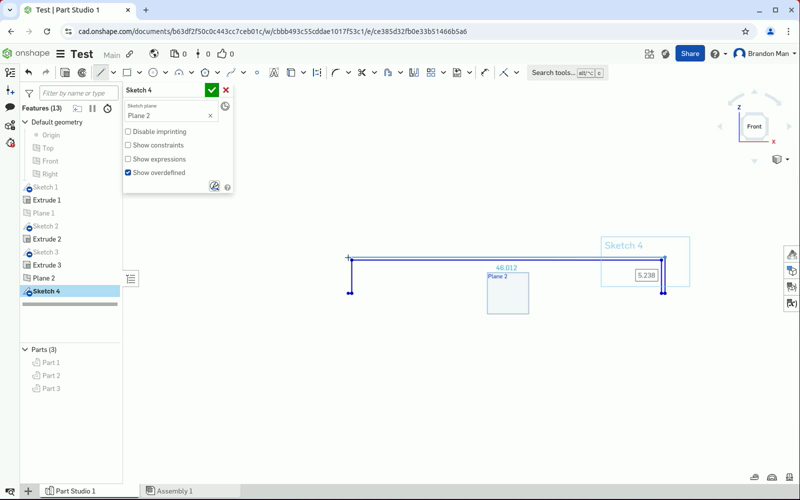
scroll(6)
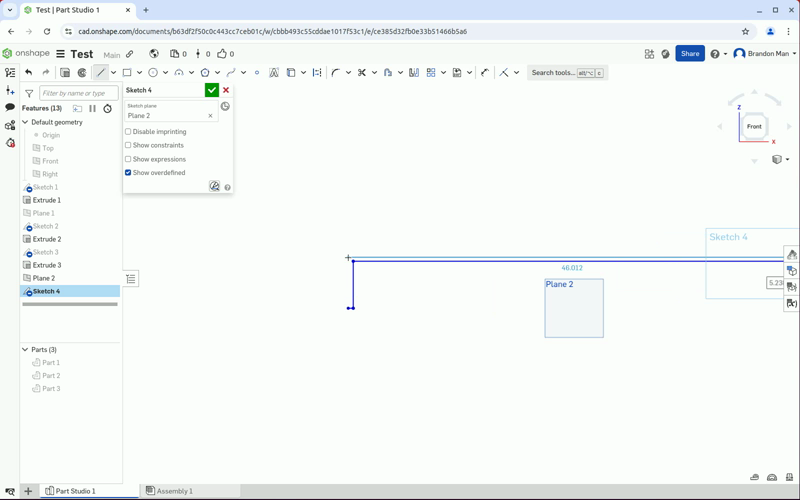
scroll(6)
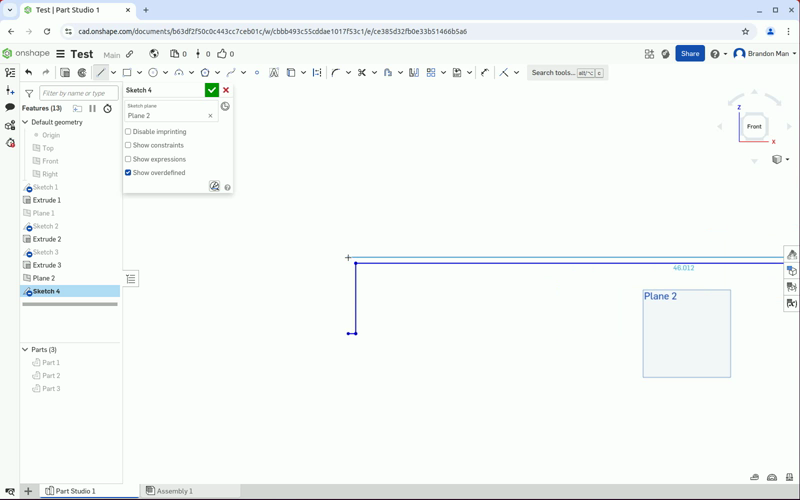
scroll(6)
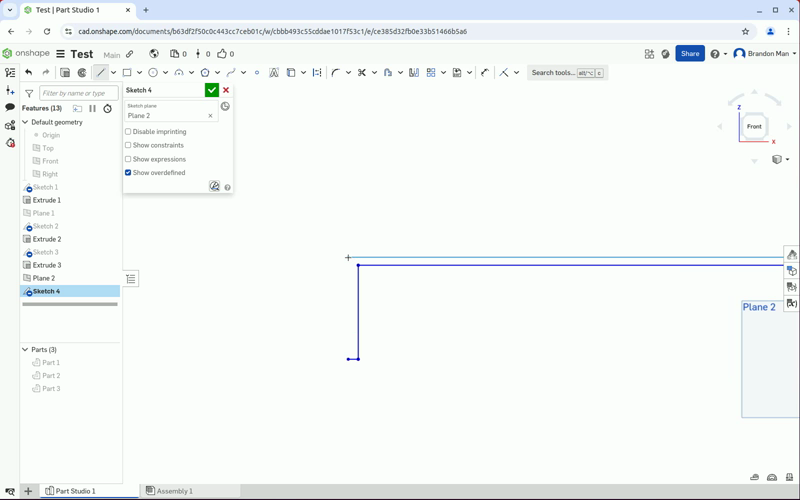
scroll(6)
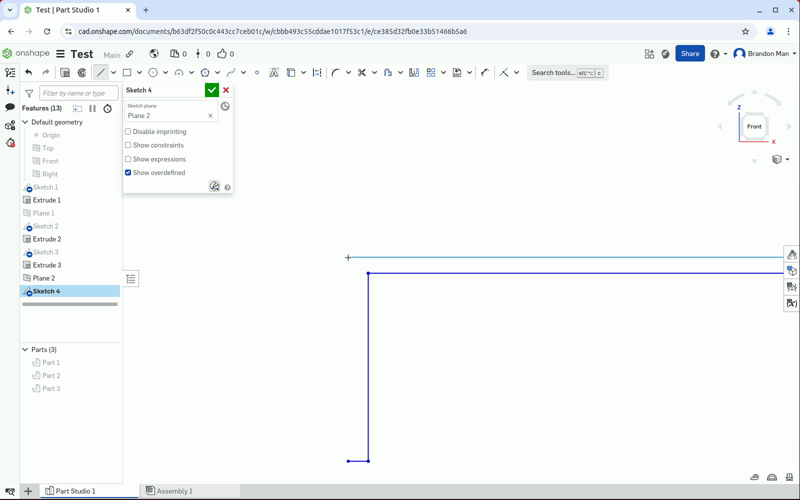
scroll(6)
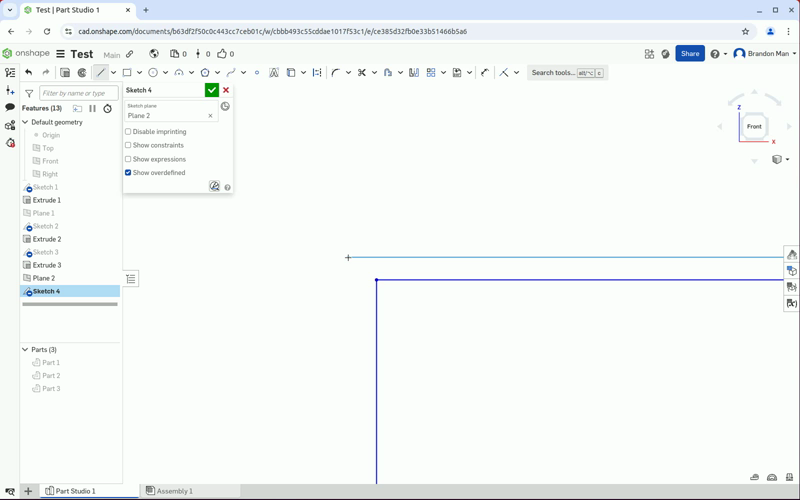
click(348, 257)
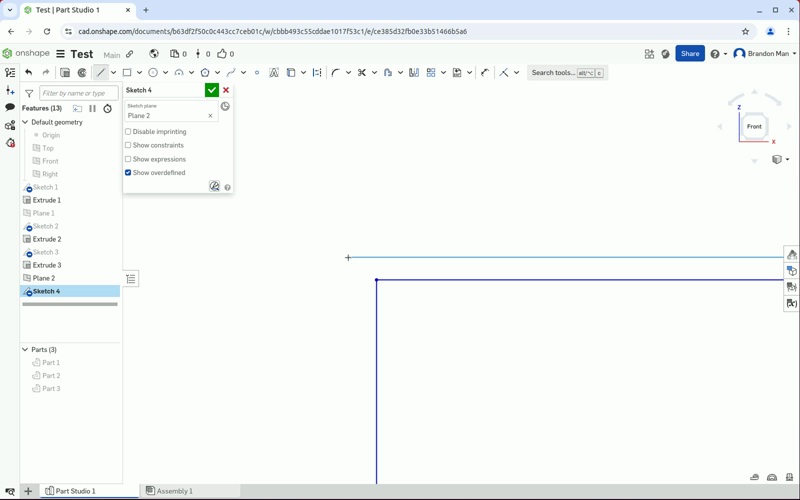
scroll(-6)
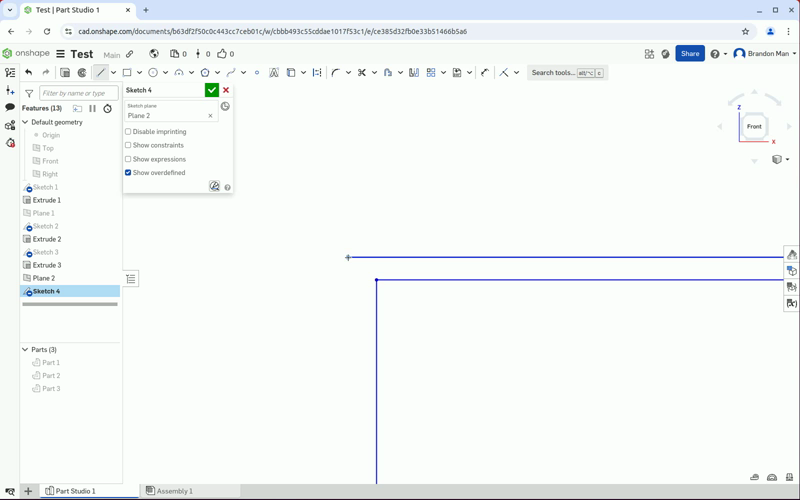
scroll(-6)
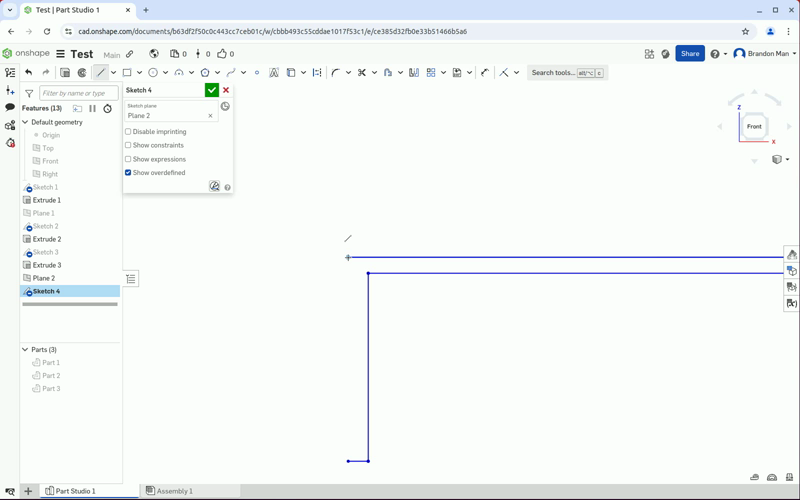
scroll(-6)
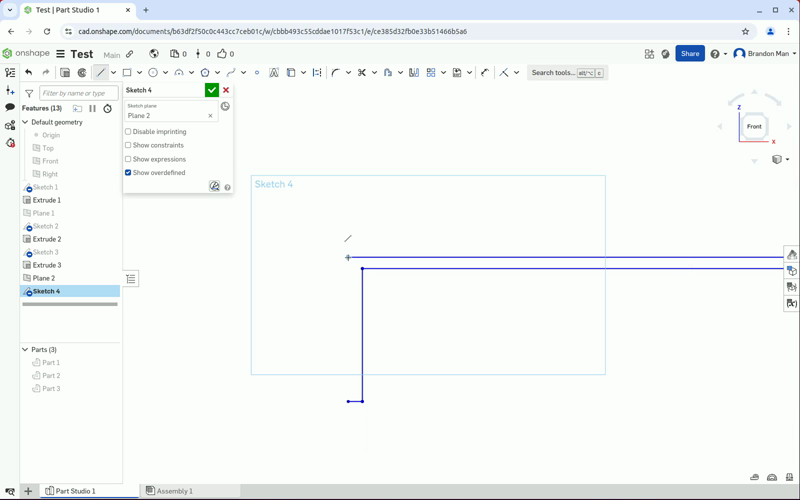
scroll(-6)
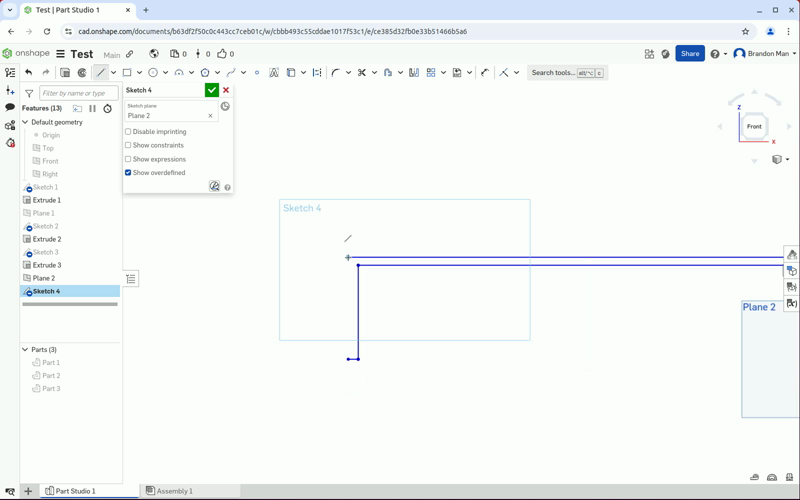
scroll(-6)
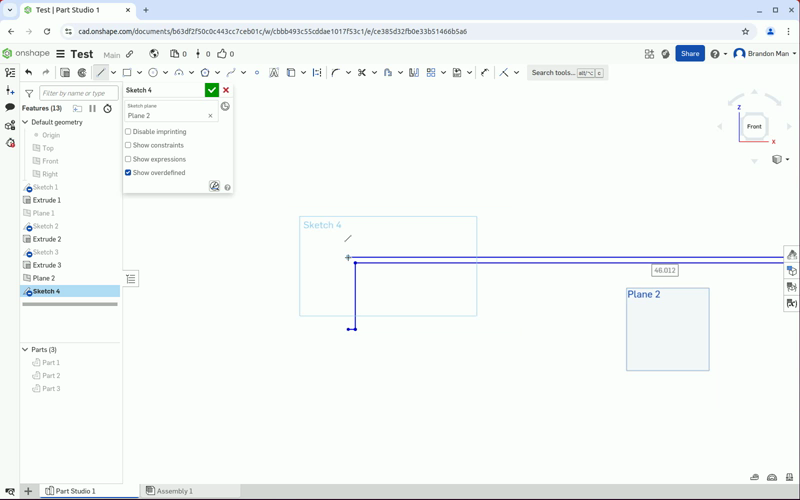
scroll(-6)
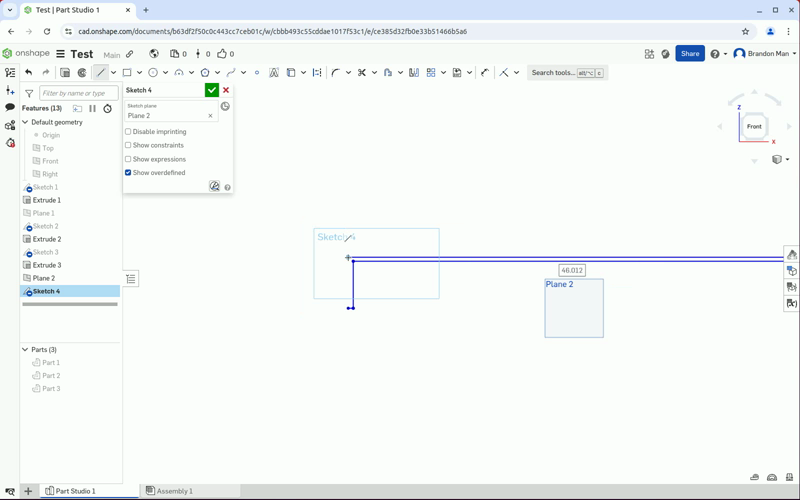
scroll(-6)
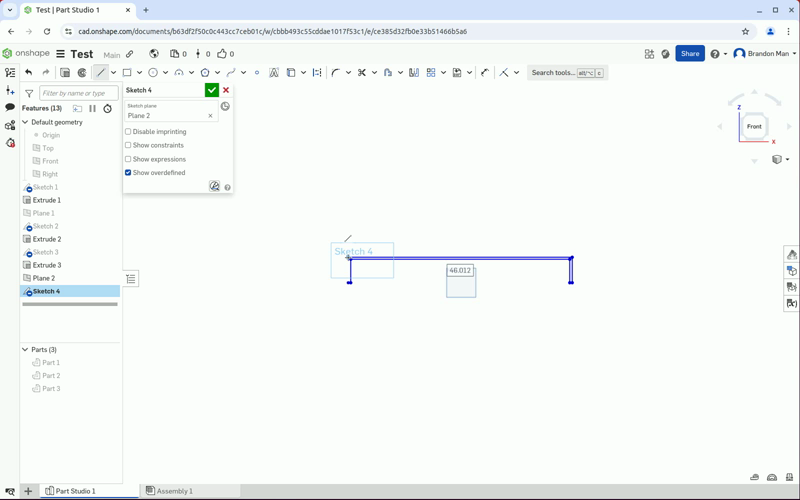
key_up(shift)
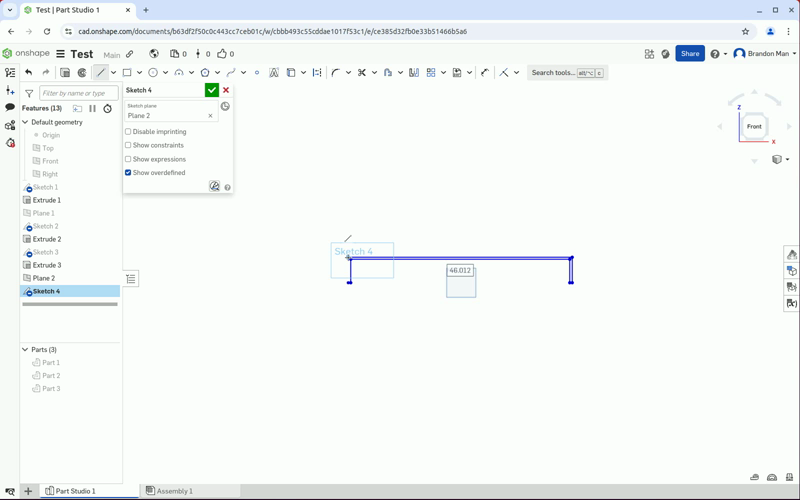
mouse_move(378, 257)
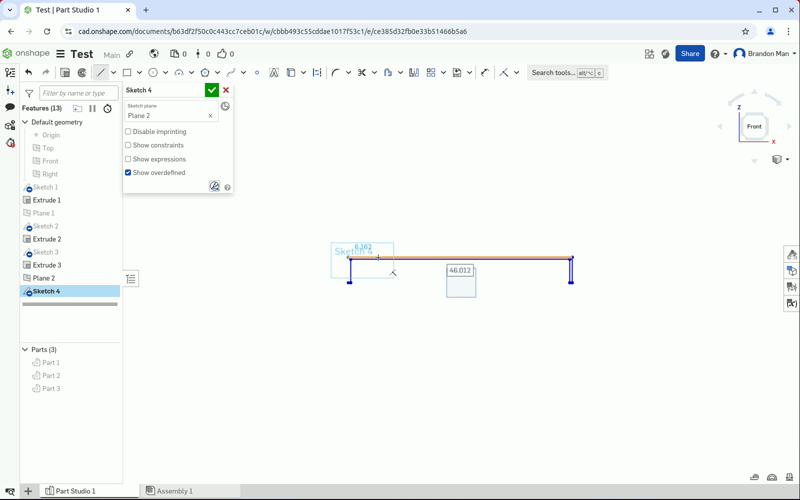
key_down(shift)
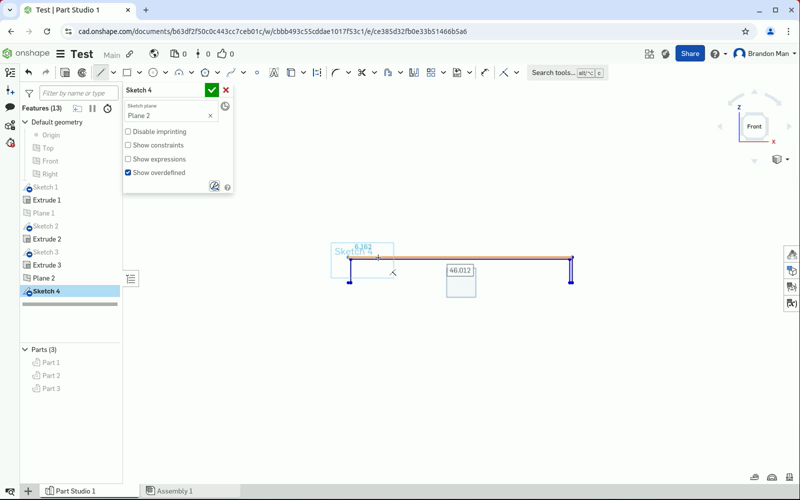
mouse_move(348, 282)
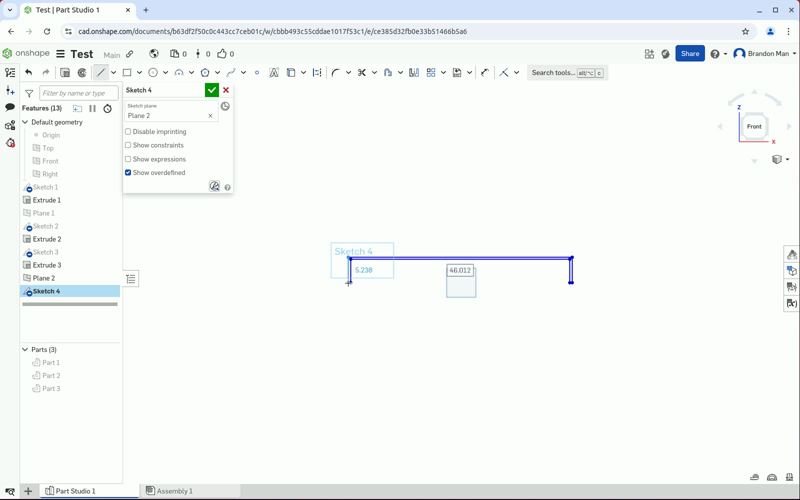
scroll(6)
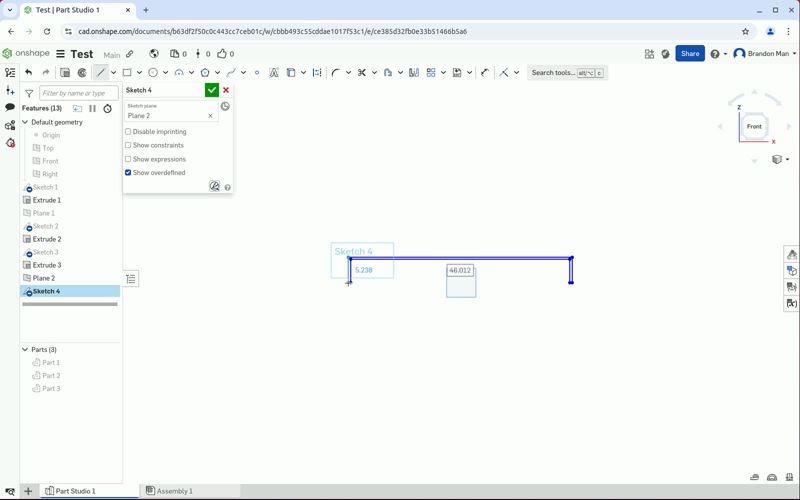
scroll(6)
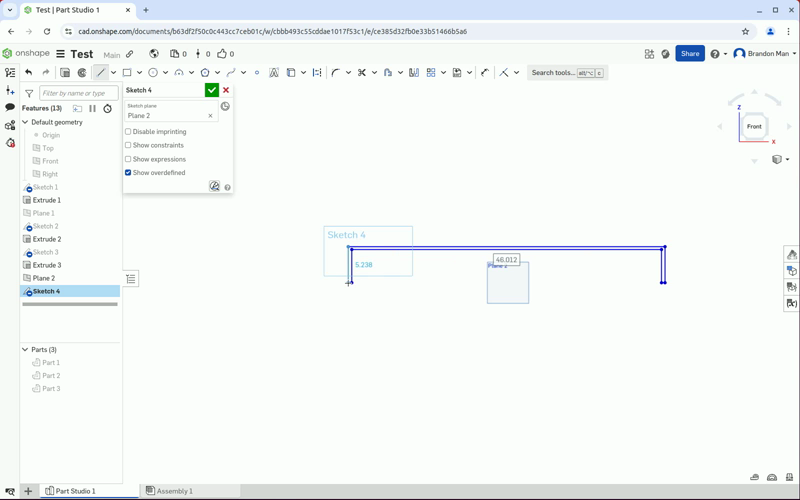
scroll(6)
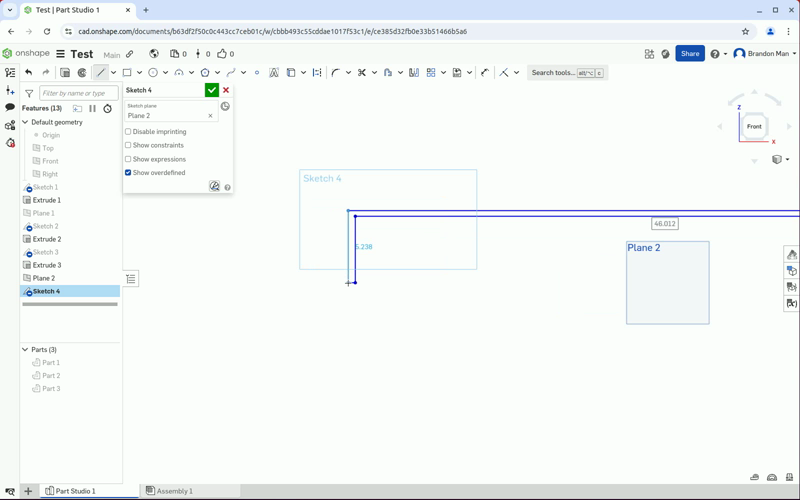
scroll(6)
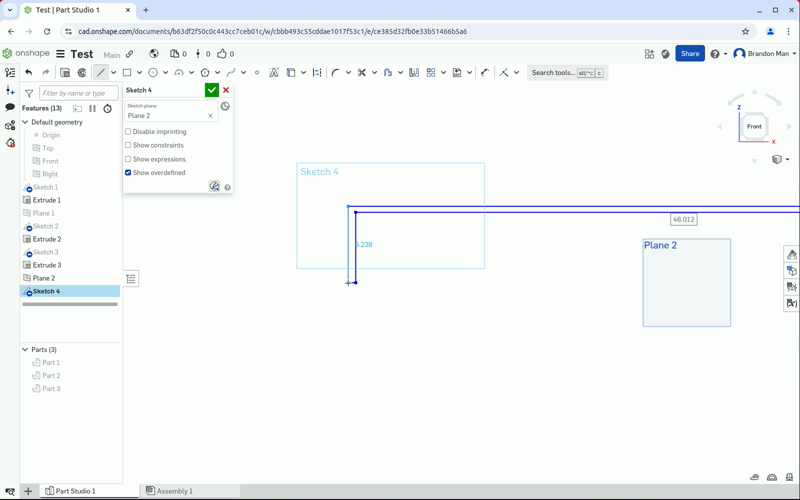
scroll(6)
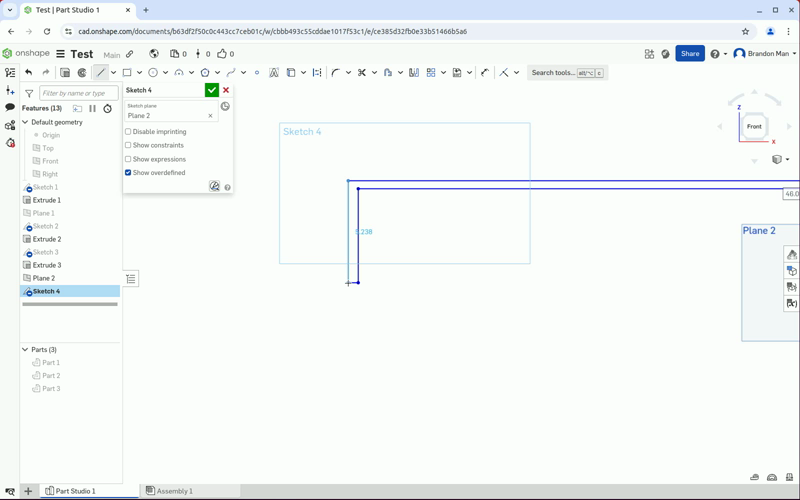
scroll(6)
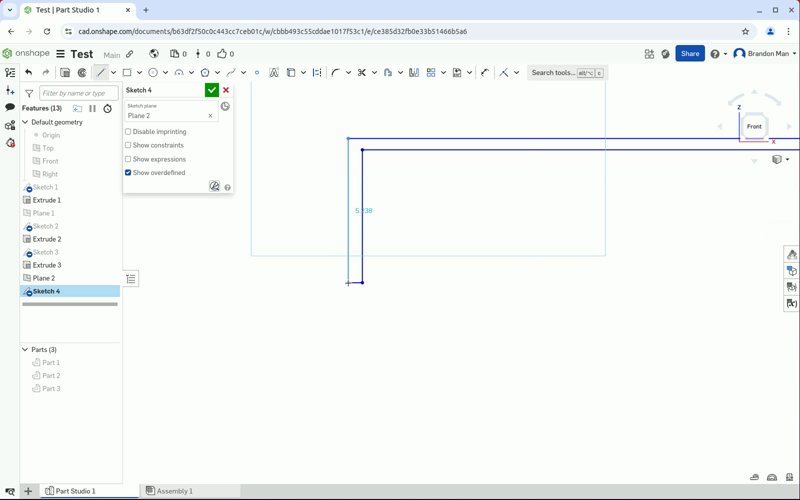
scroll(6)
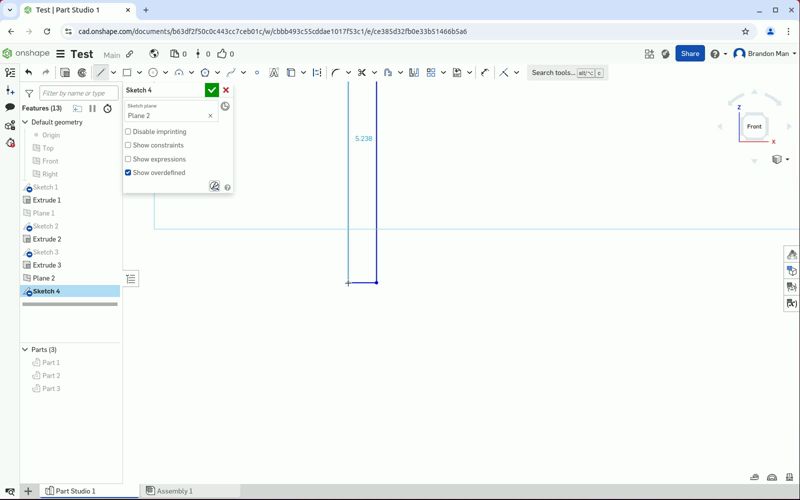
key_up(shift)
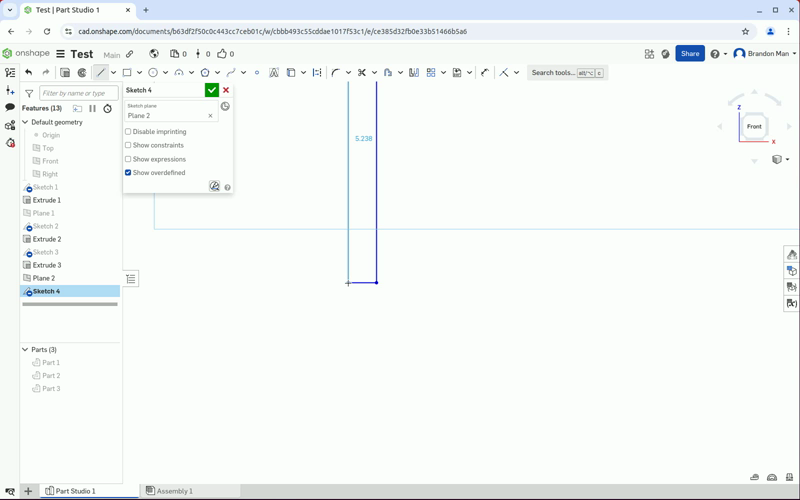
click(348, 282)
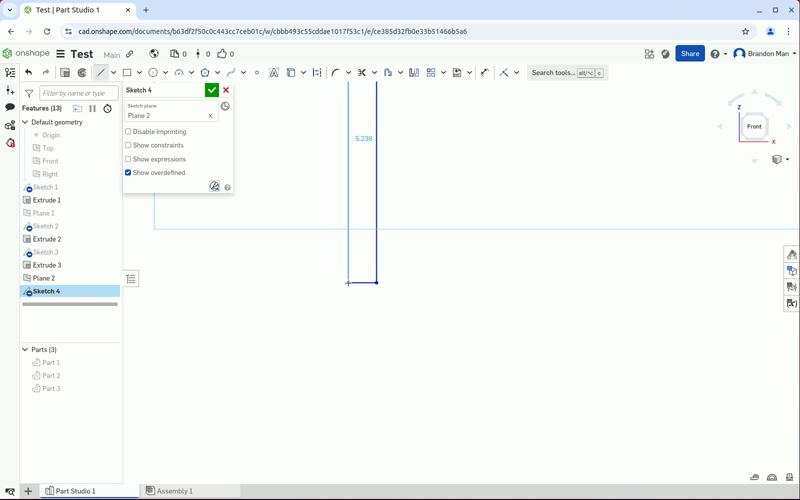
scroll(-6)
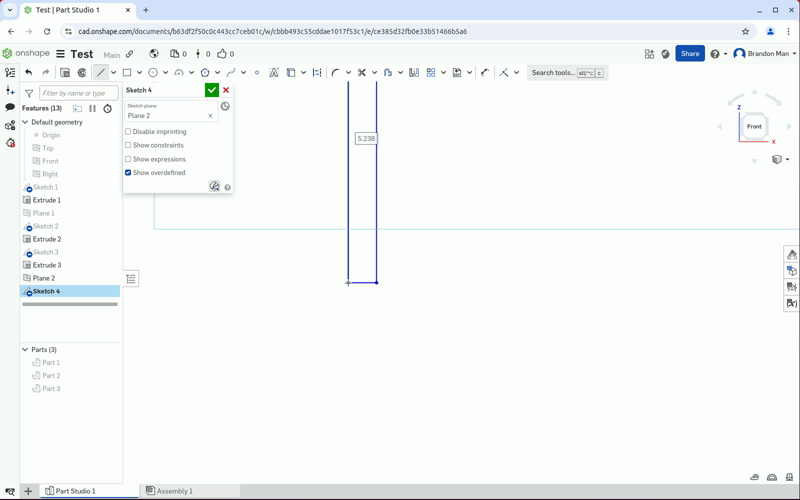
scroll(-6)
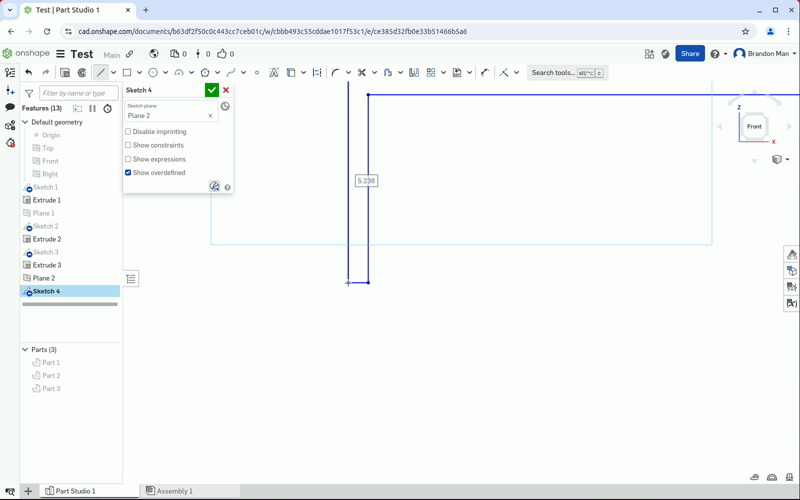
scroll(-6)
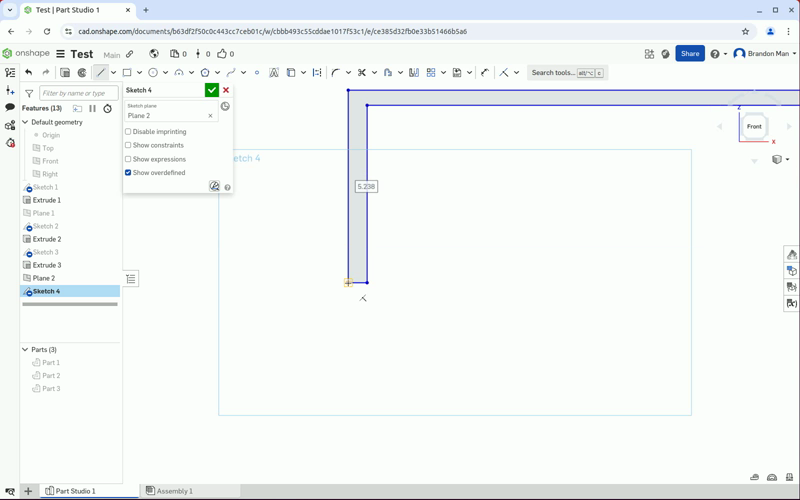
scroll(-6)
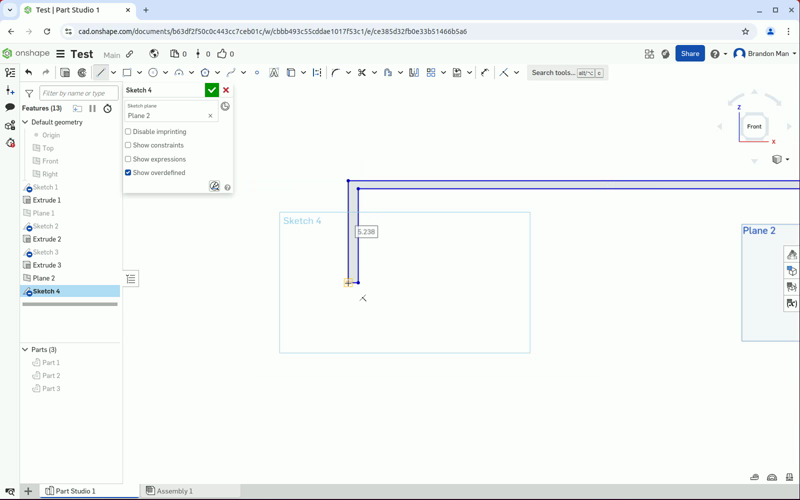
scroll(-6)
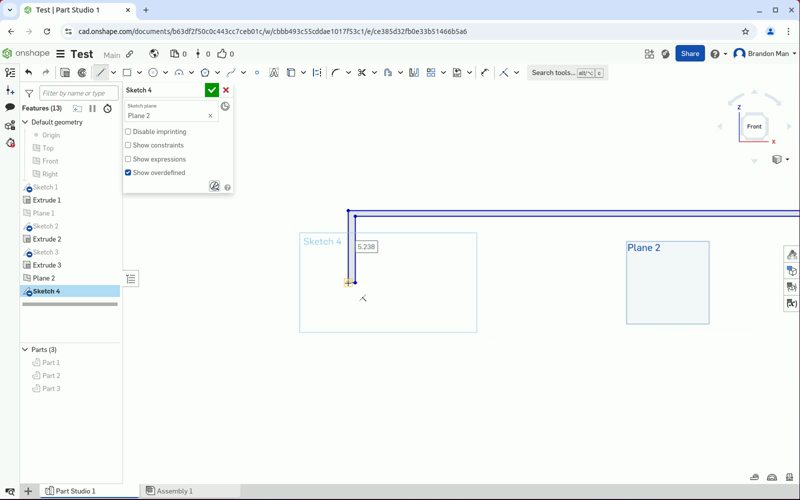
scroll(-6)
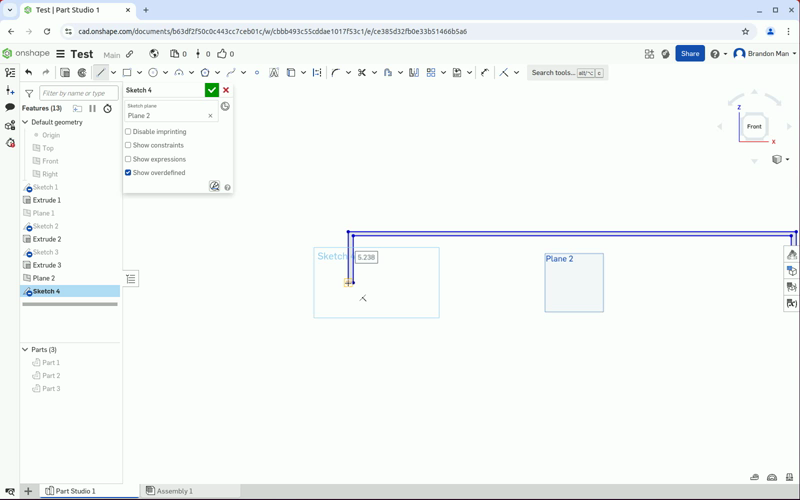
scroll(-6)
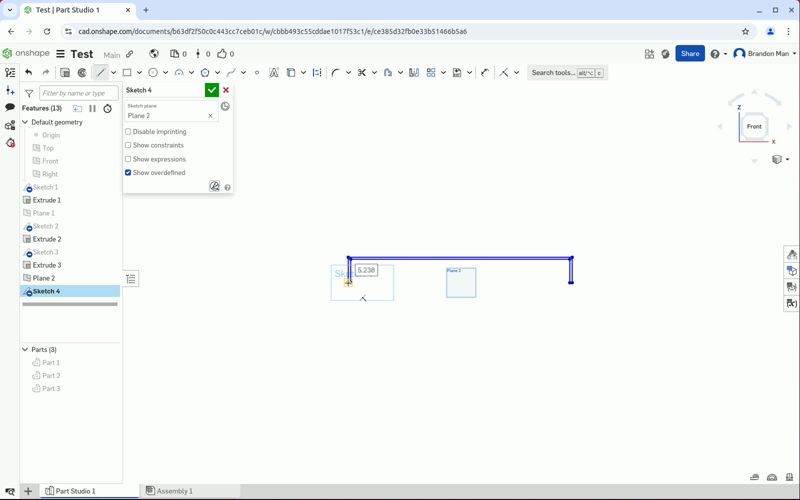
key(esc)
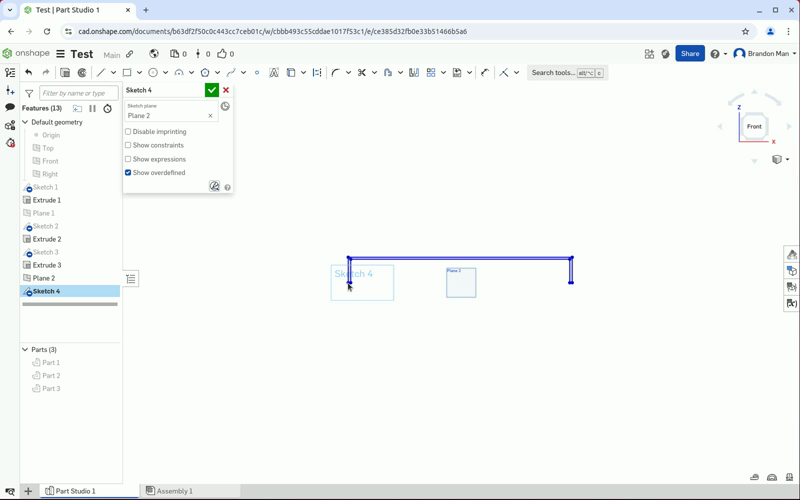
mouse_move(484, 258)
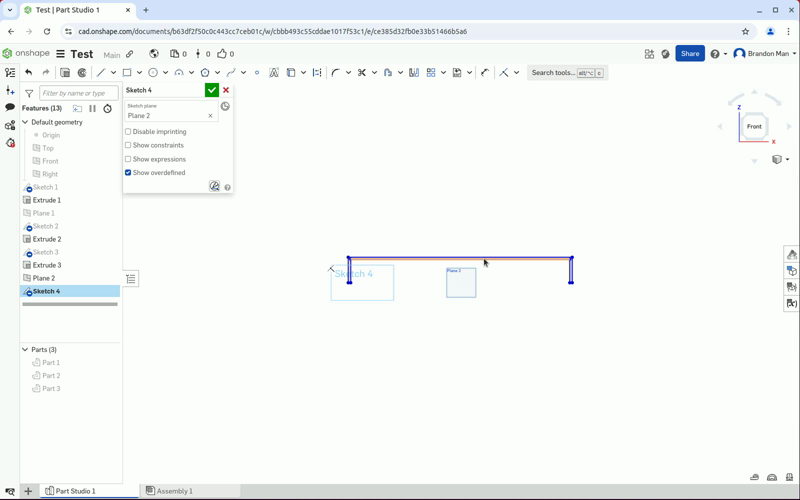
scroll(6)
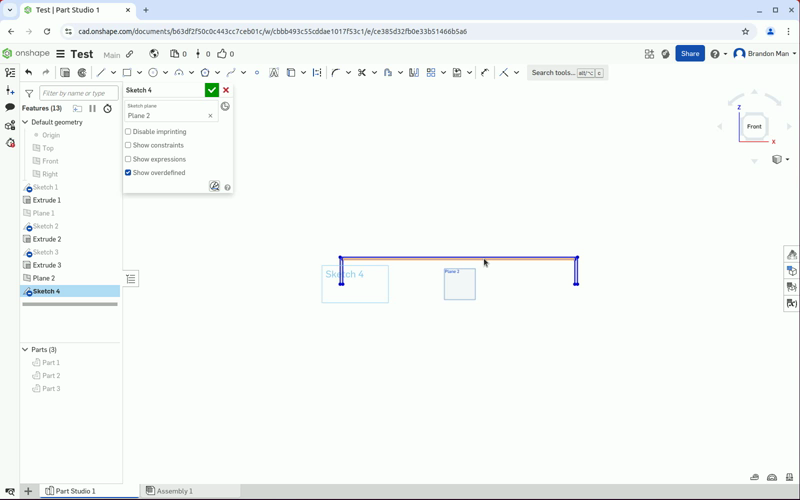
scroll(6)
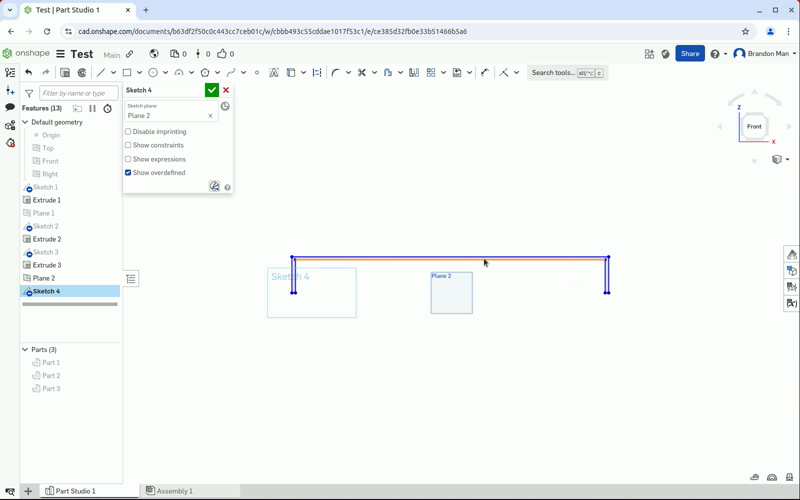
scroll(6)
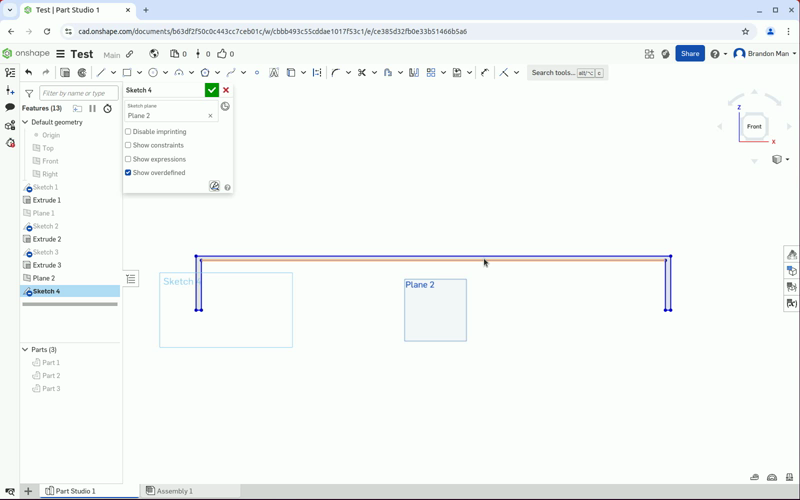
scroll(6)
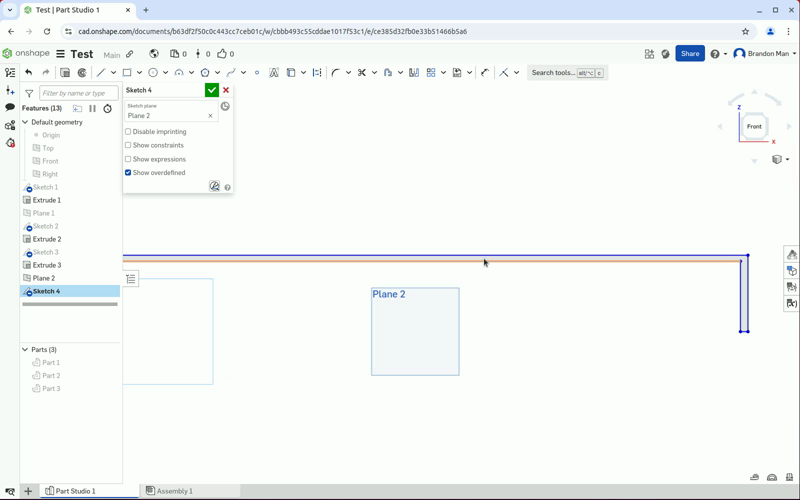
scroll(6)
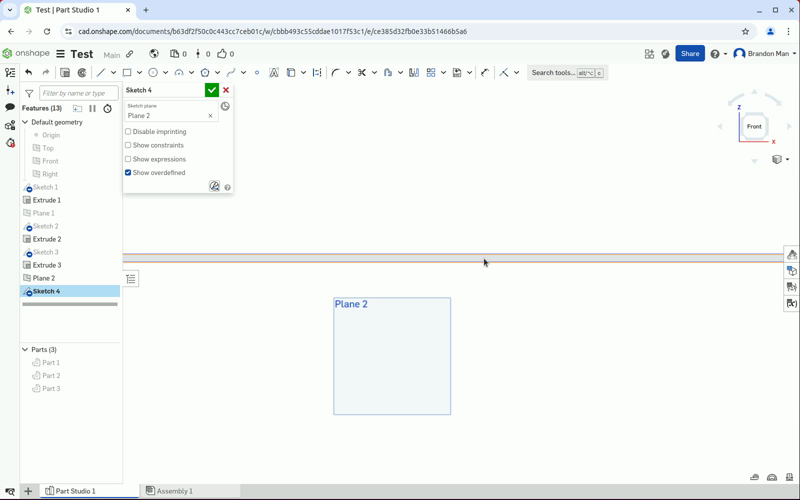
scroll(6)
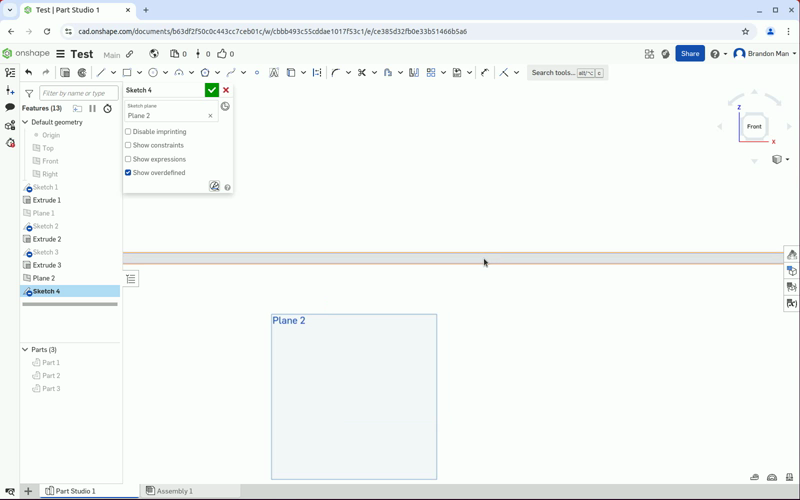
scroll(6)
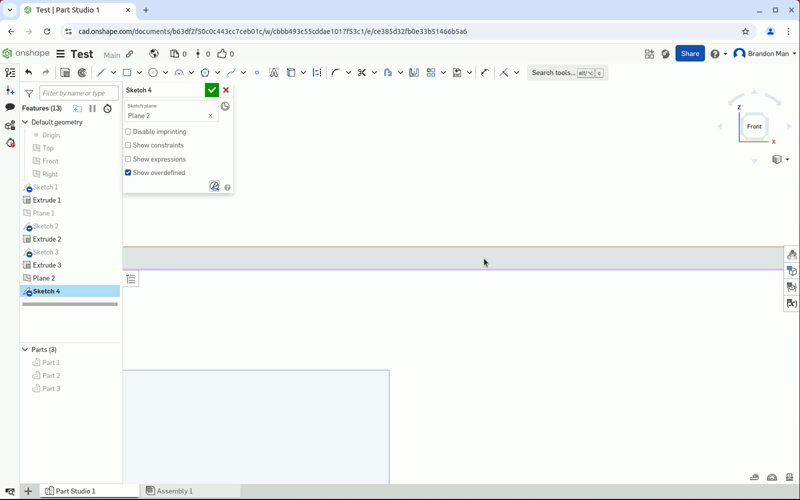
click(484, 258)
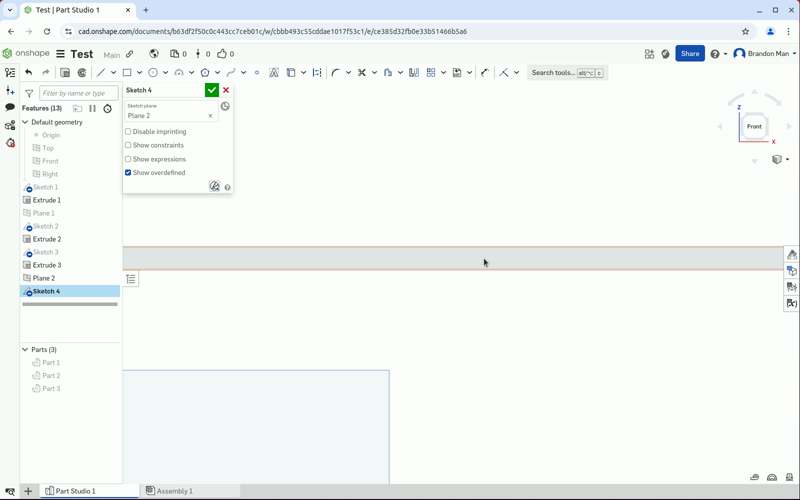
scroll(-6)
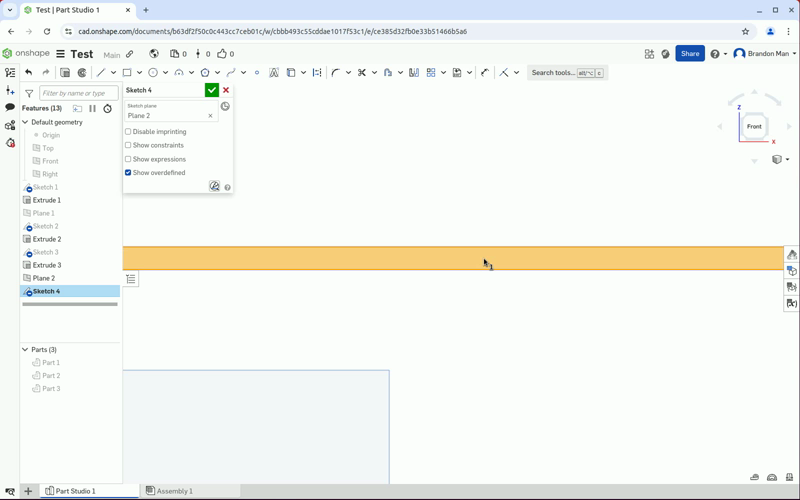
scroll(-6)
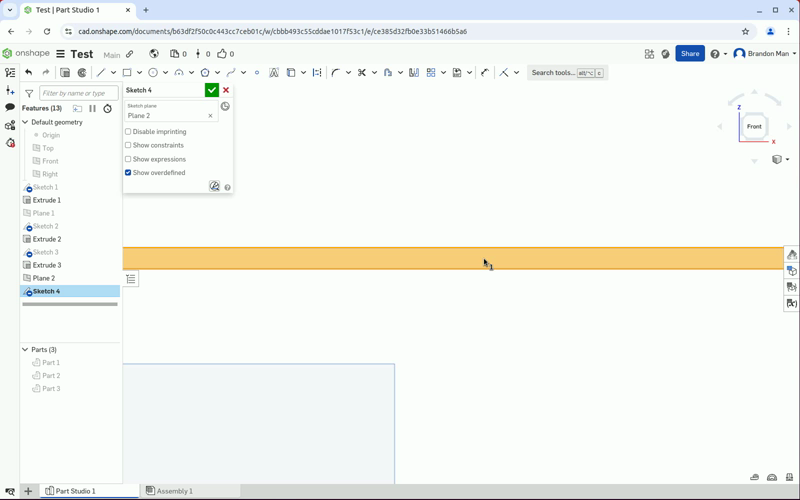
scroll(-6)
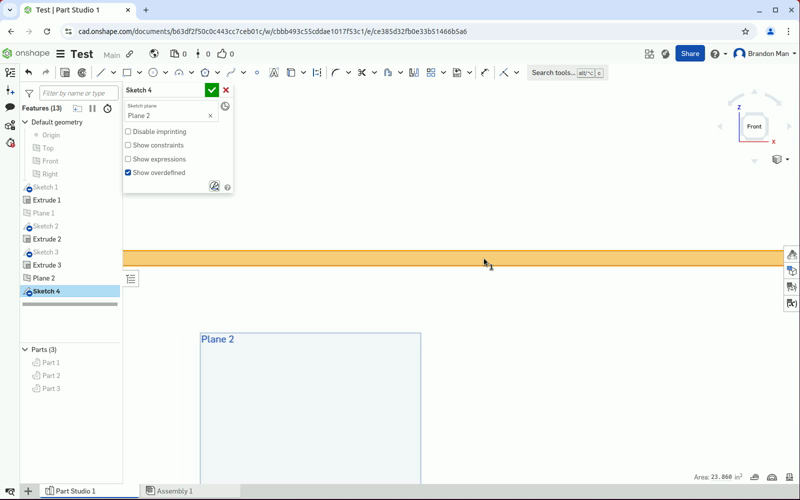
scroll(-6)
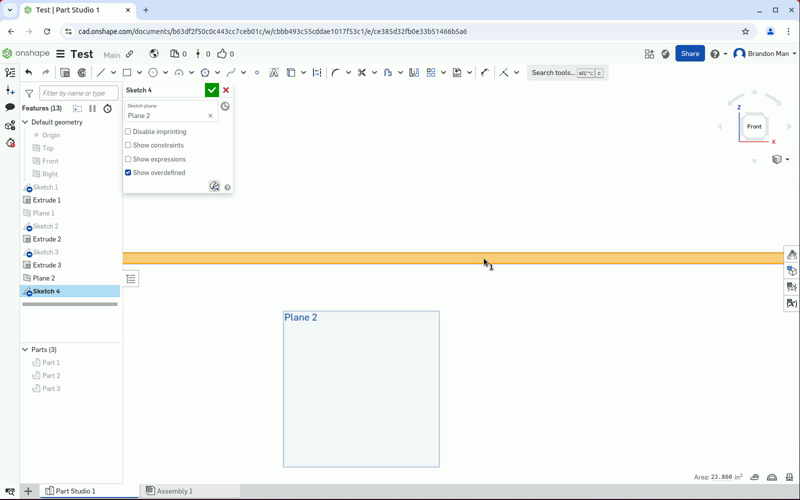
scroll(-6)
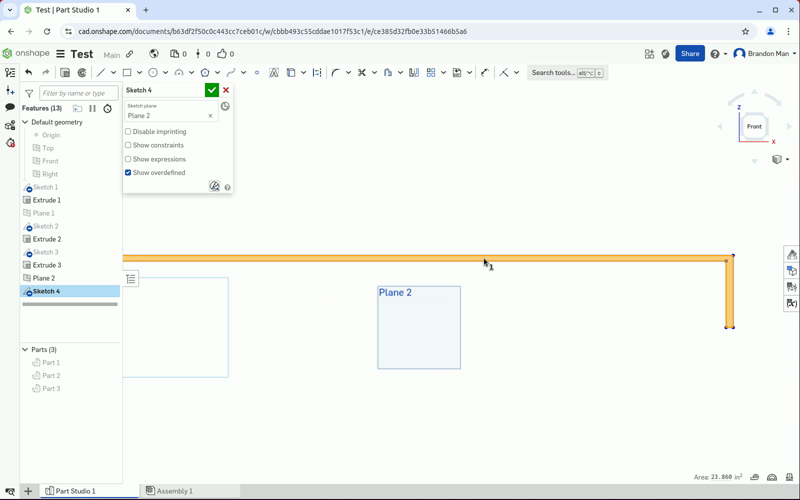
scroll(-6)
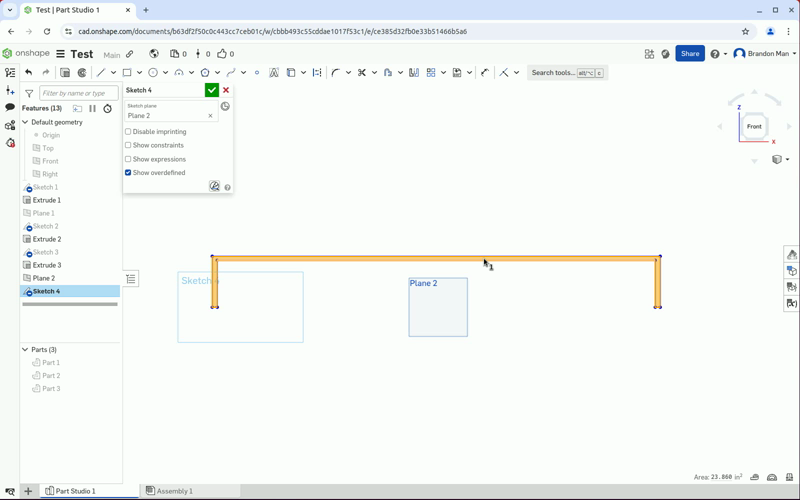
scroll(-6)
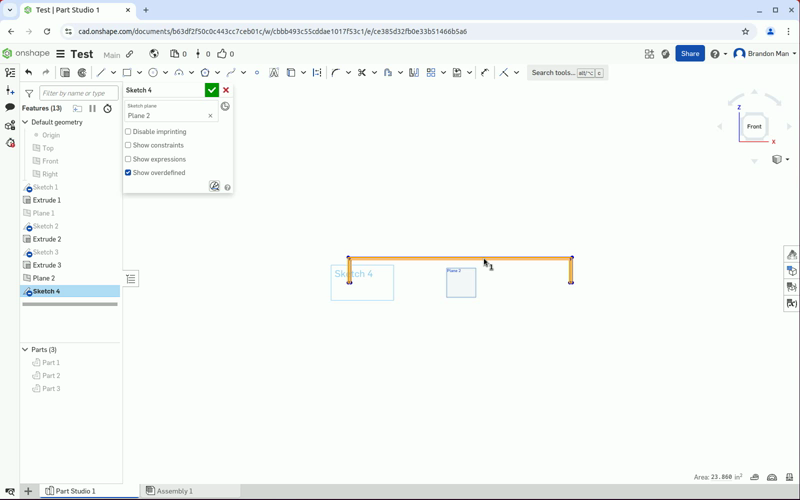
mouse_move(73, 352)
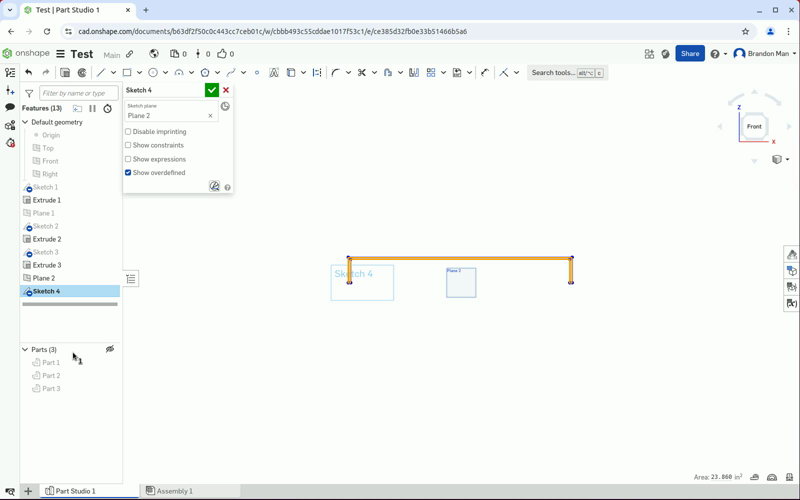
key(shift+y)
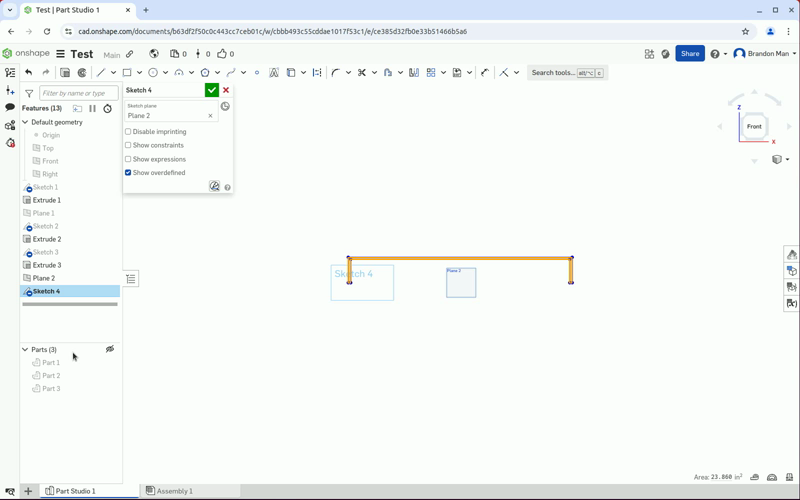
key(shift+e)
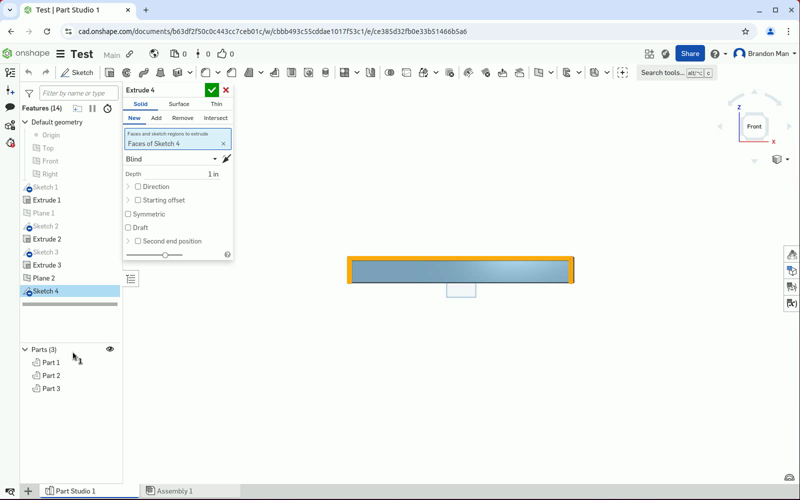
mouse_move(143, 106)
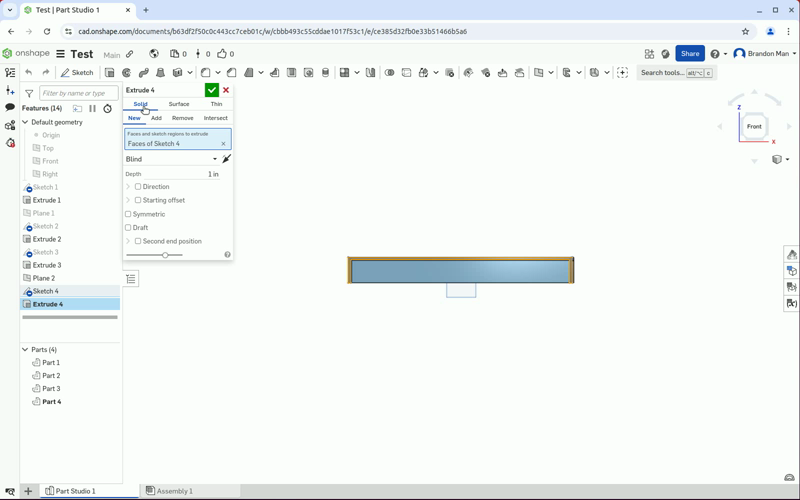
click(143, 106)
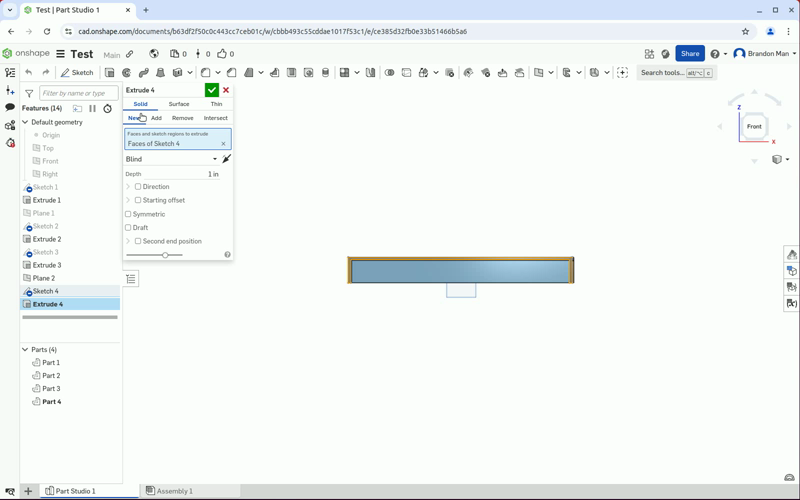
mouse_move(137, 120)
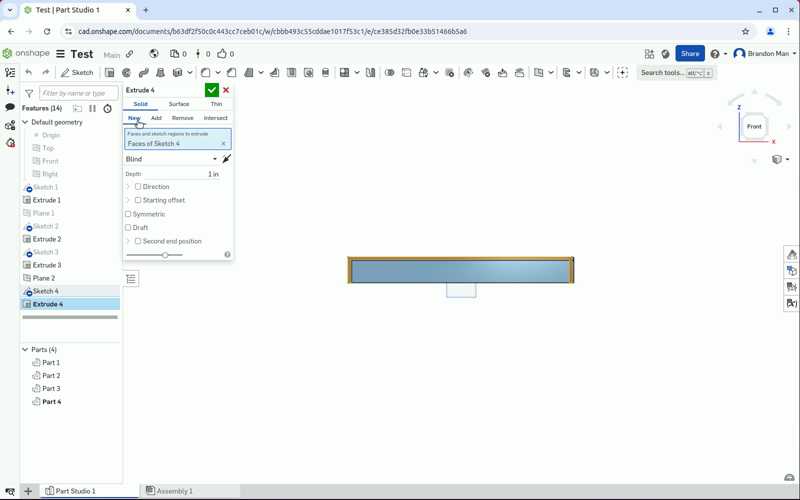
click(137, 120)
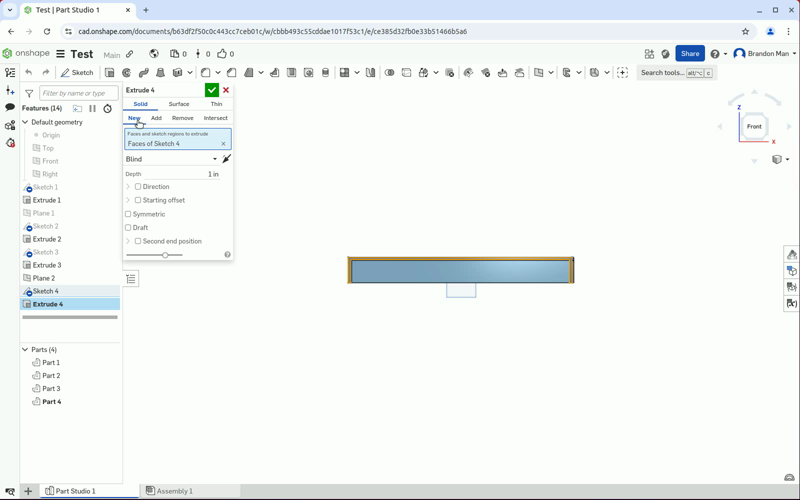
key(tab, 4)
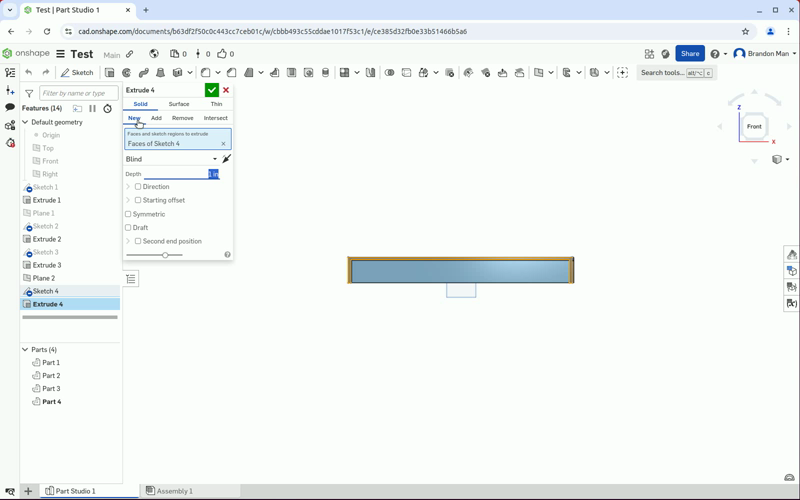
text(0.722)
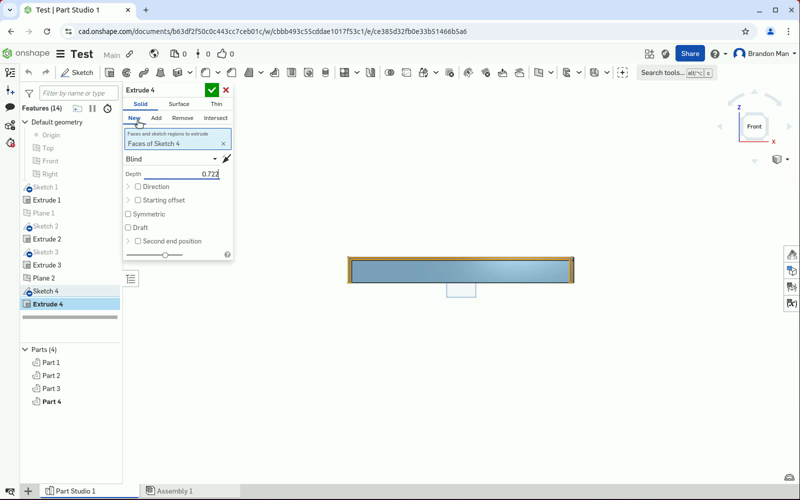
key(enter)
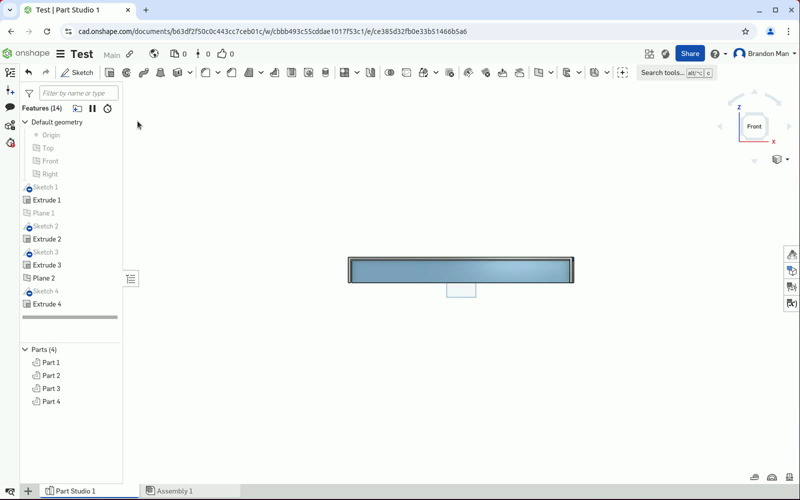
key(shift+h)
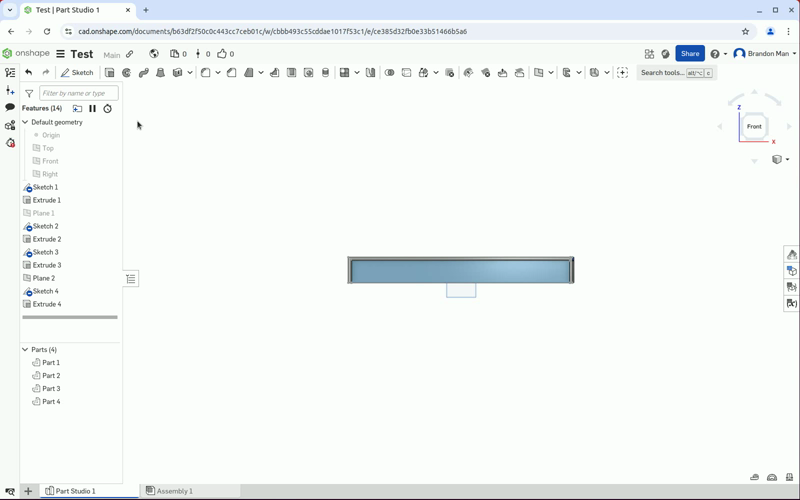
key(shift+h)
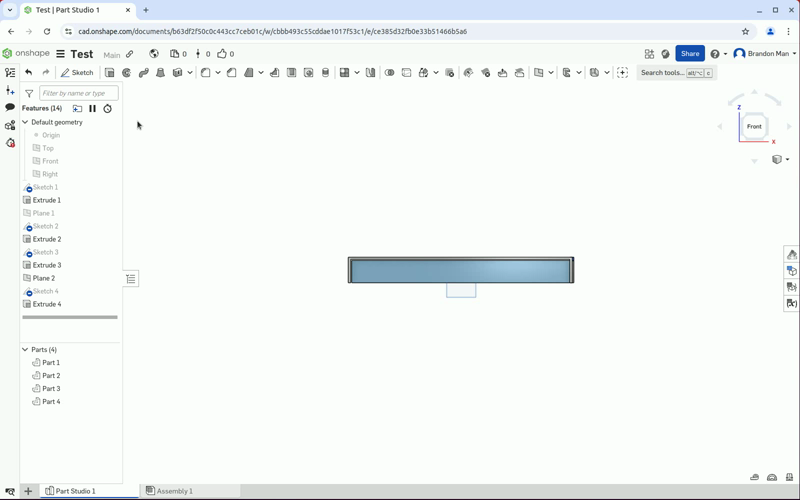
mouse_move(73, 189)
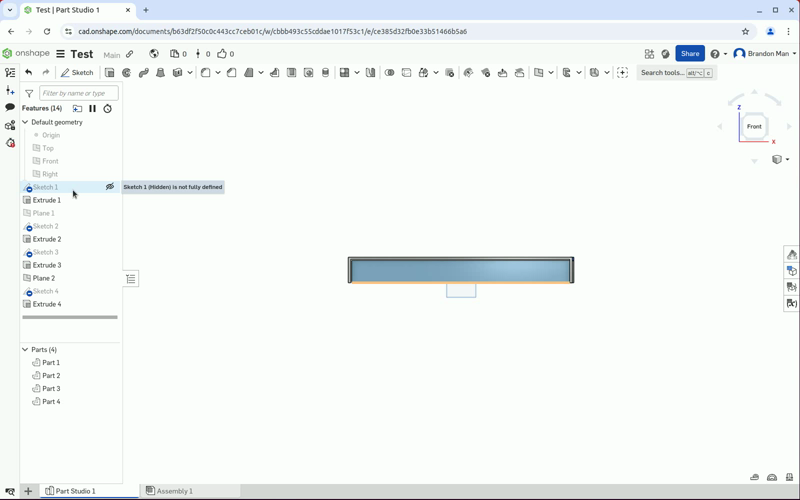
click(73, 189)
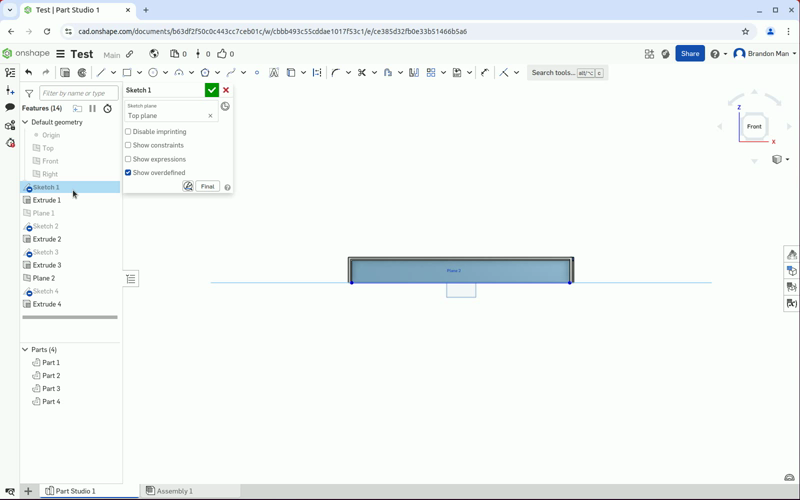
mouse_move(229, 92)
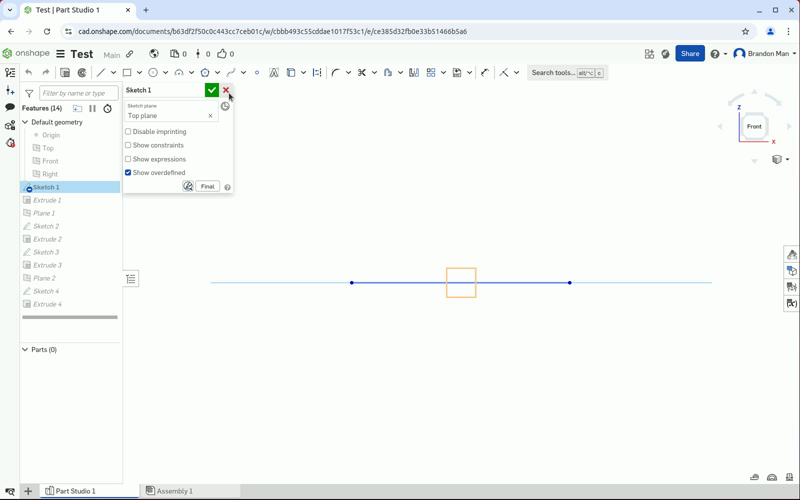
click(229, 92)
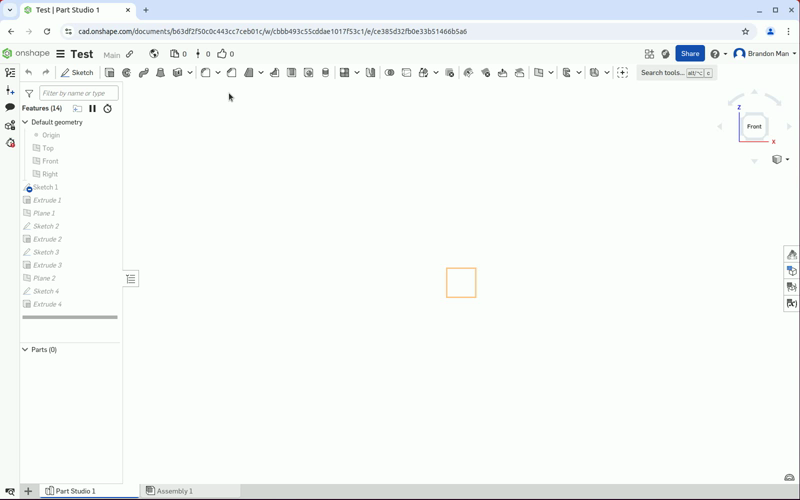
key(shift+s)
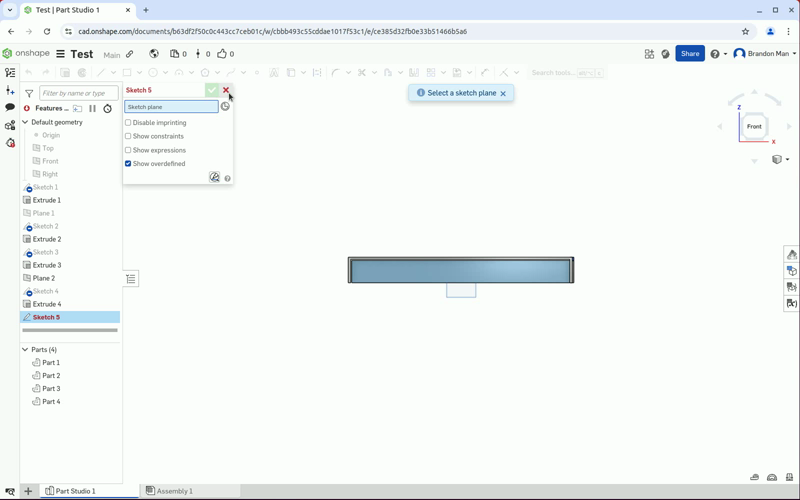
mouse_move(73, 280)
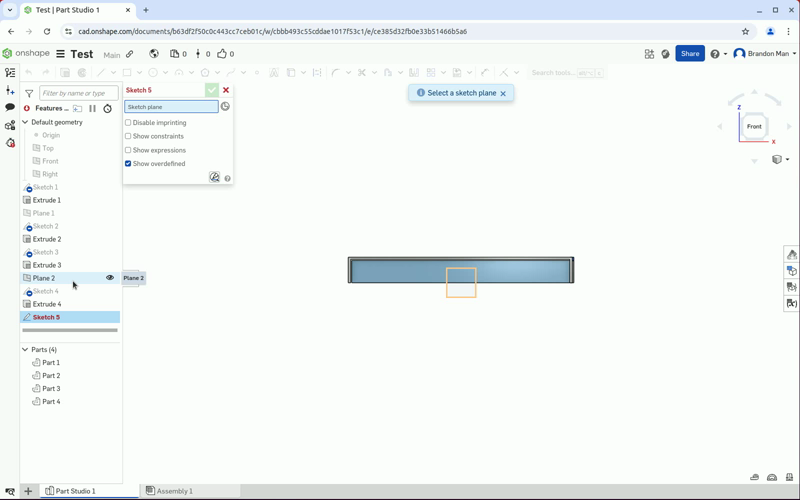
click(73, 280)
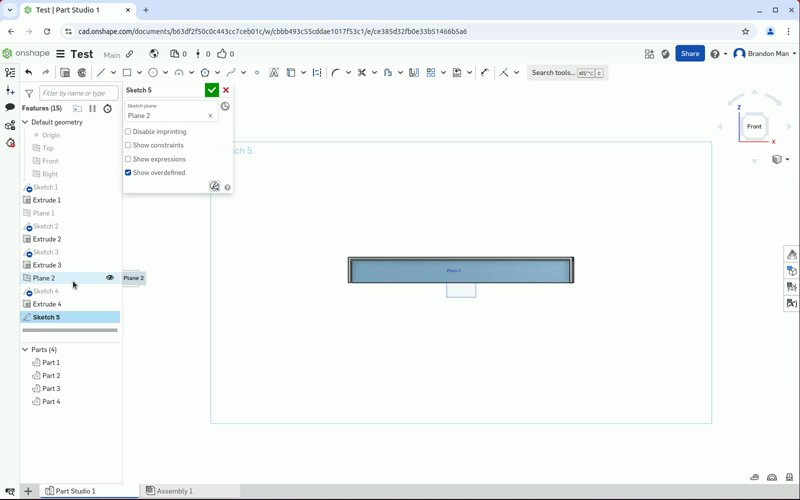
mouse_move(73, 352)
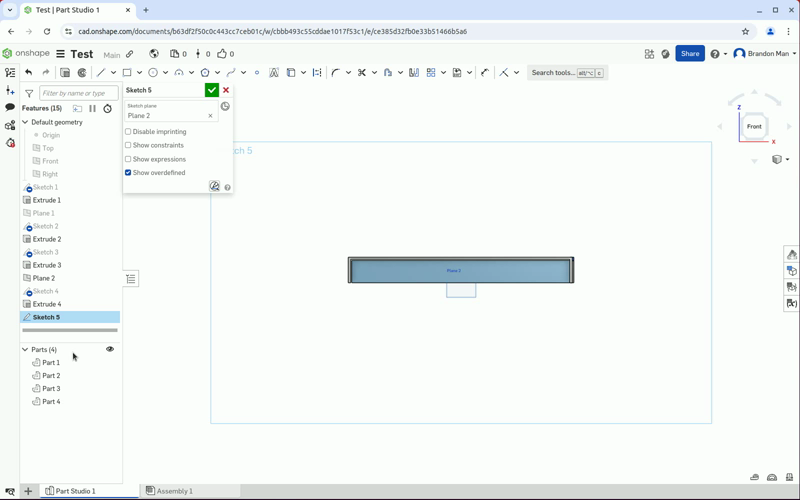
key(y)
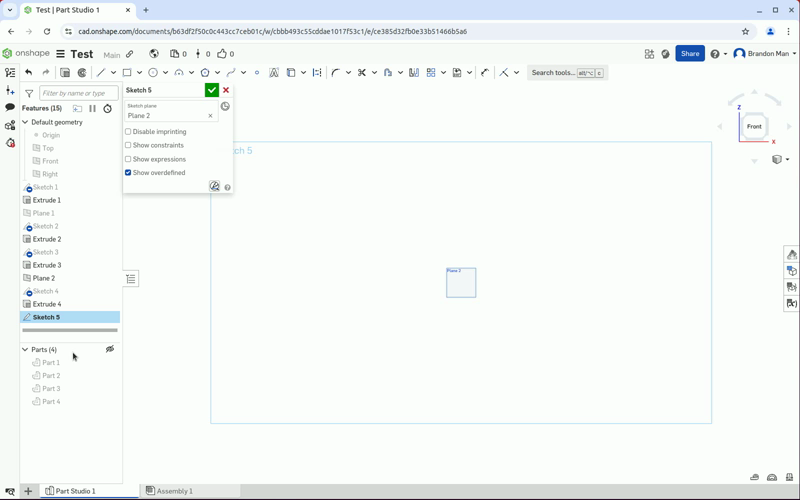
key(l)
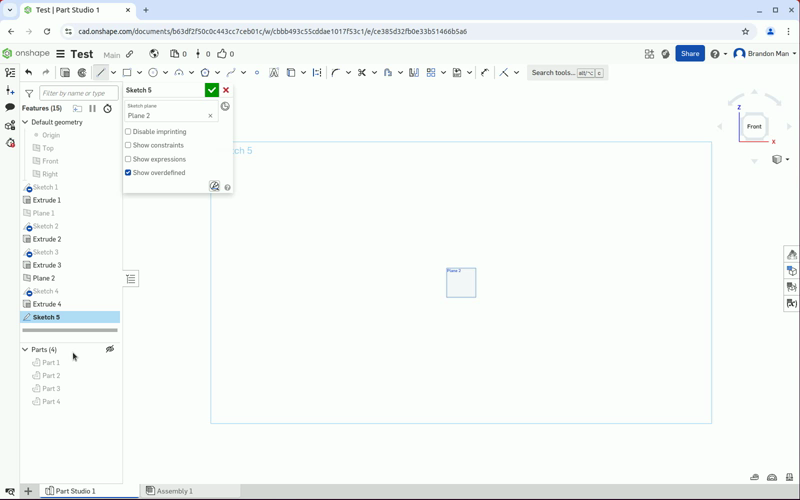
key_down(shift)
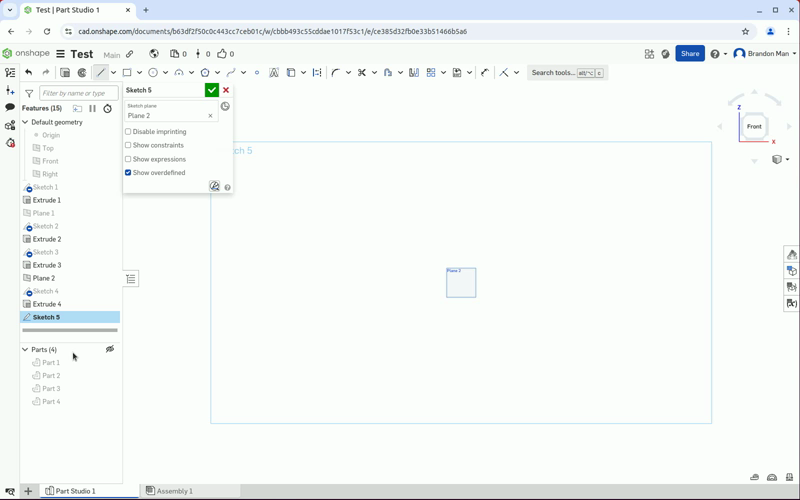
mouse_move(351, 282)
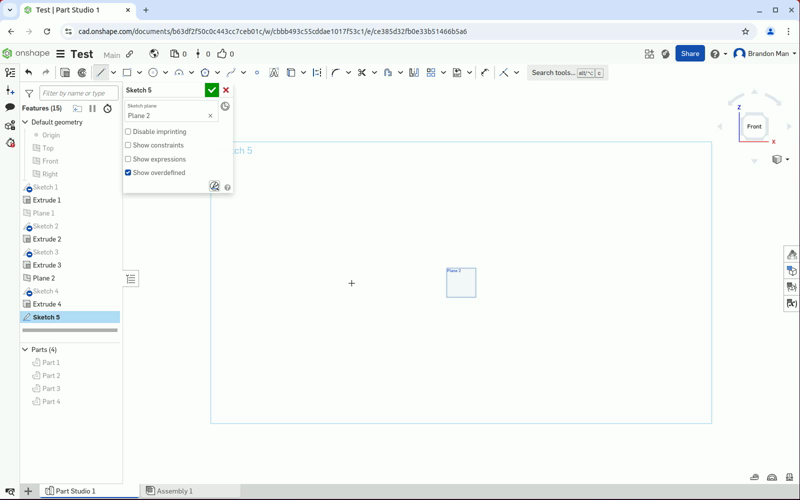
click(351, 282)
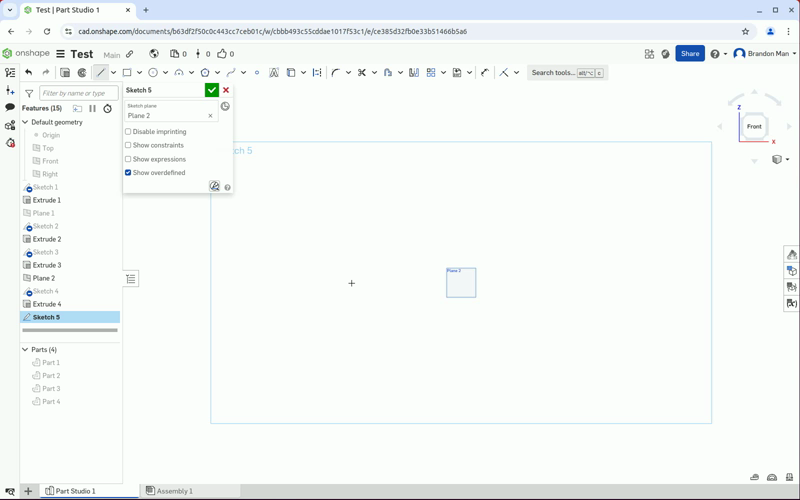
key_up(shift)
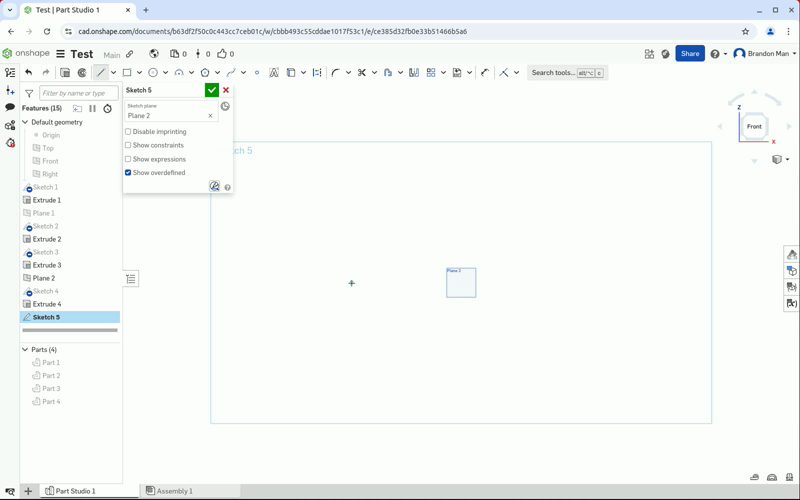
key_down(shift)
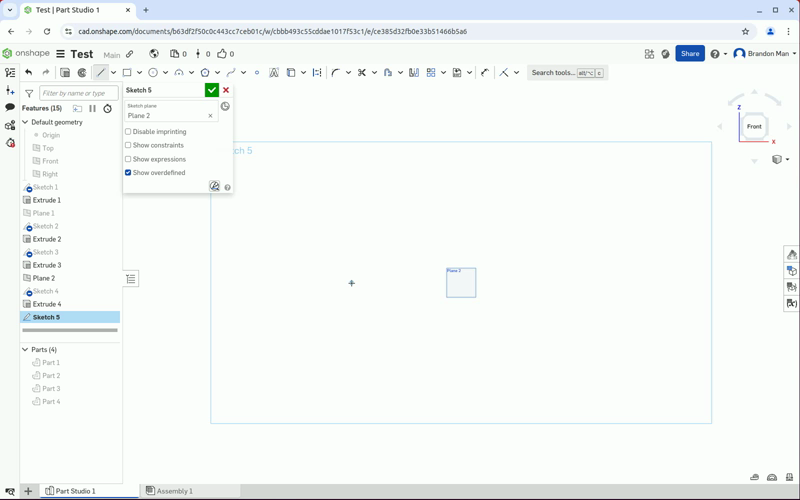
mouse_move(569, 282)
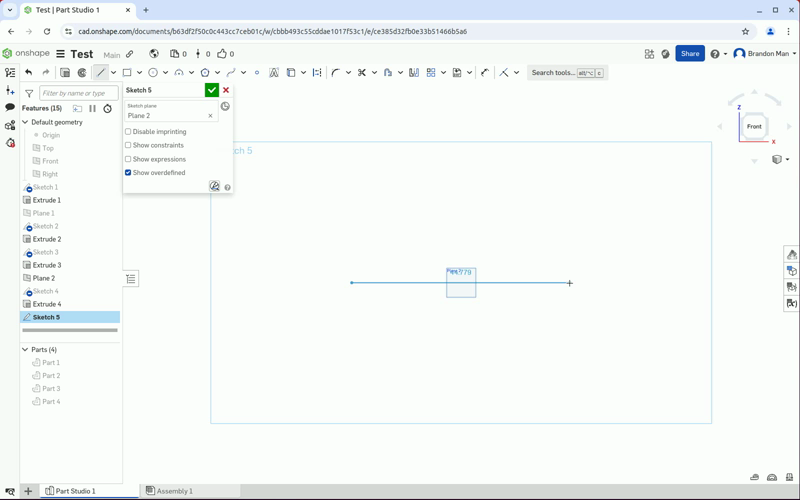
click(569, 282)
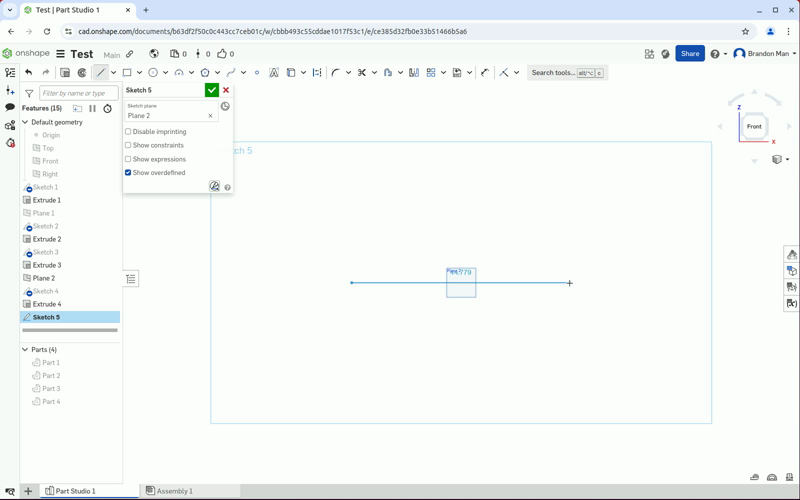
key_up(shift)
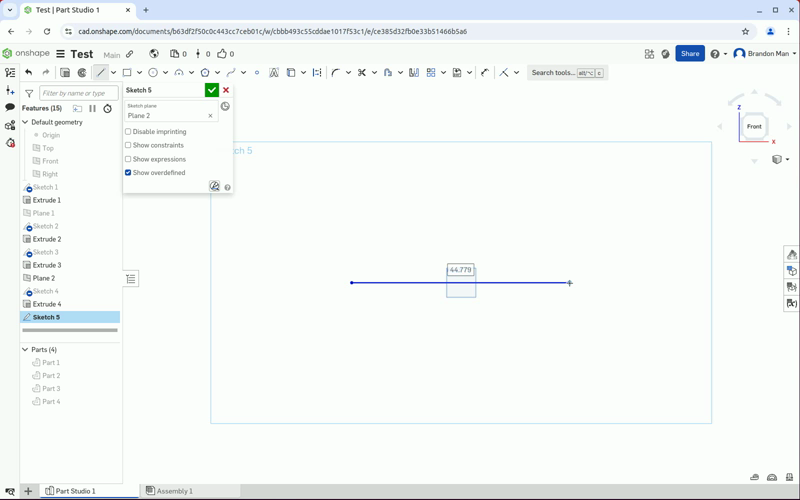
key_down(shift)
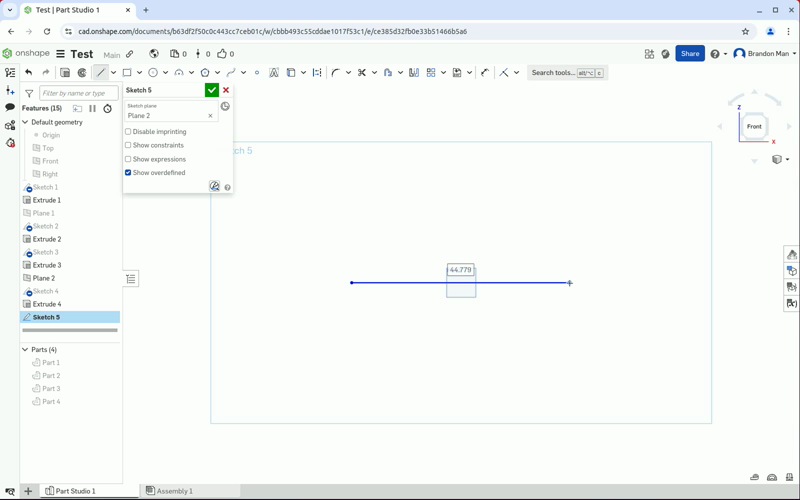
mouse_move(589, 282)
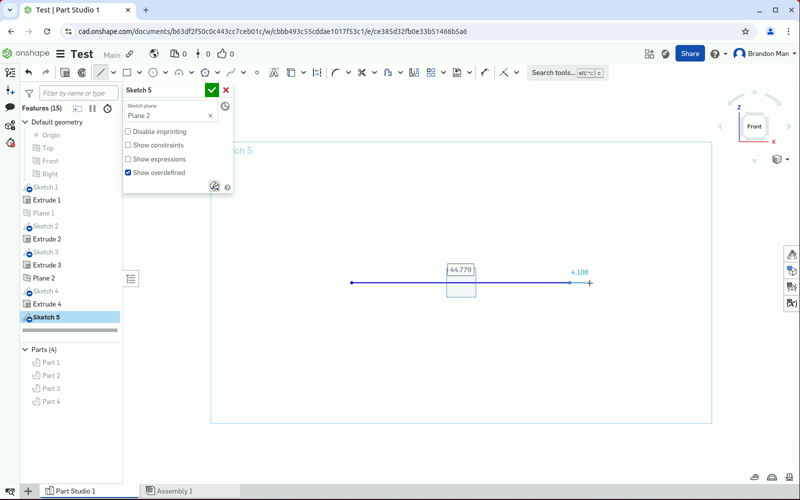
mouse_move(569, 260)
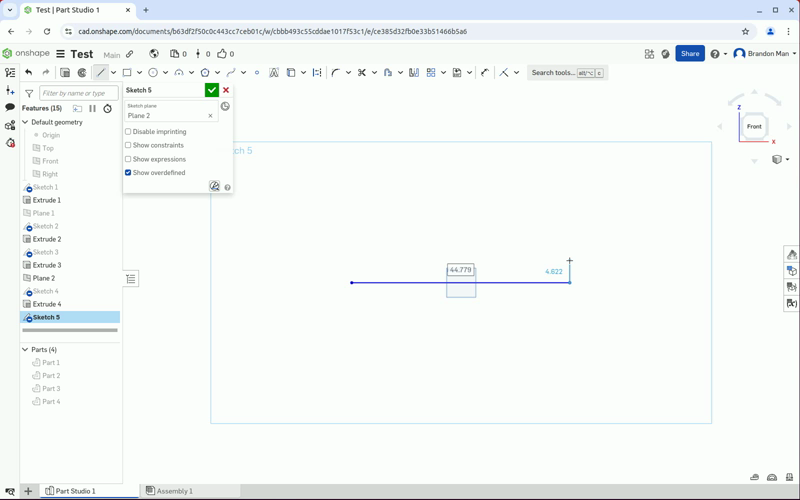
click(569, 260)
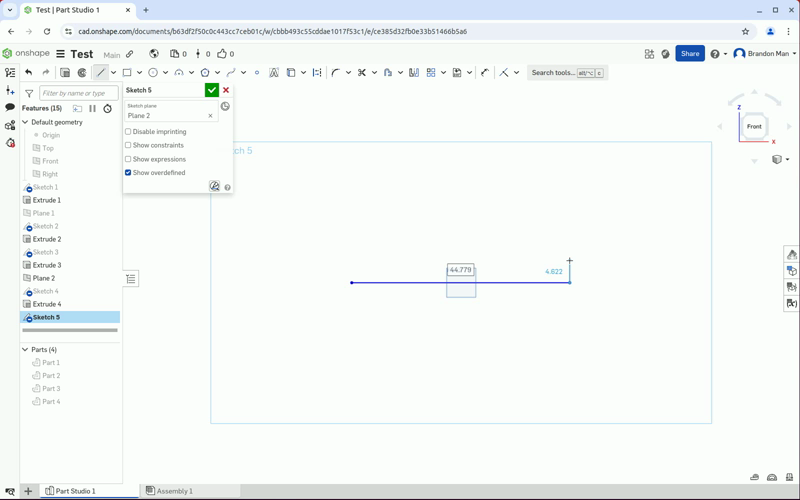
key_up(shift)
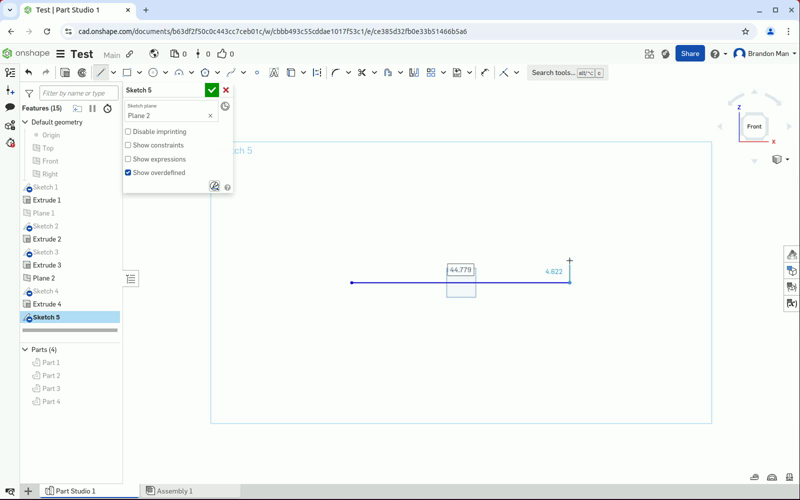
key_down(shift)
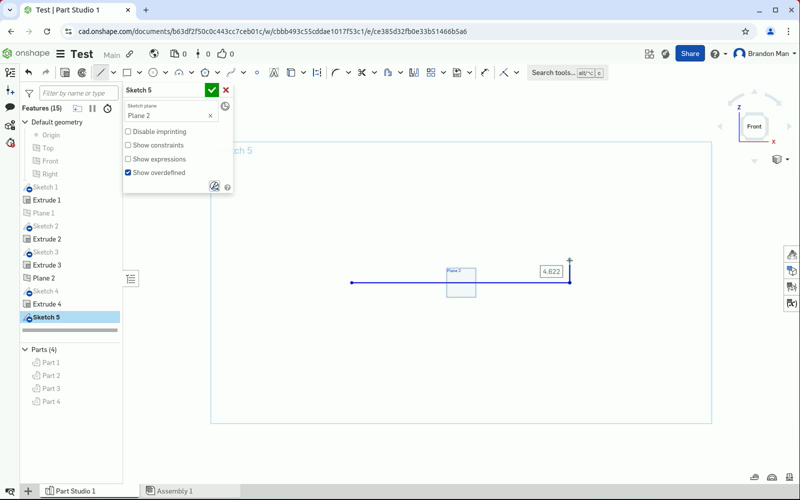
mouse_move(351, 260)
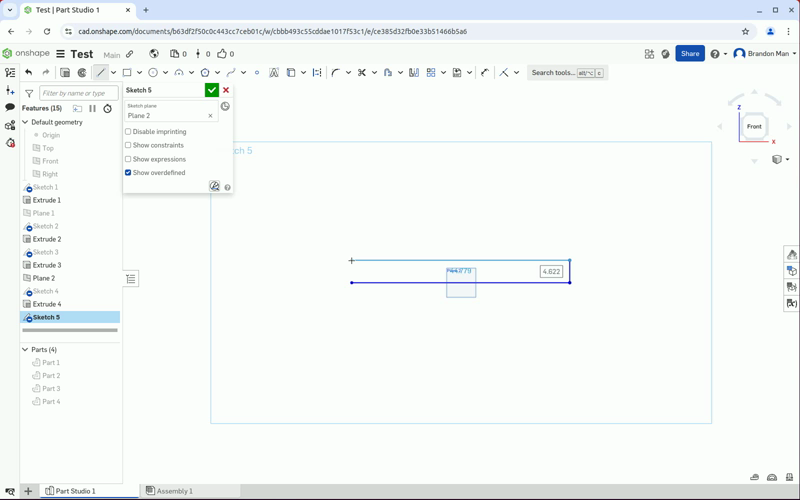
click(351, 260)
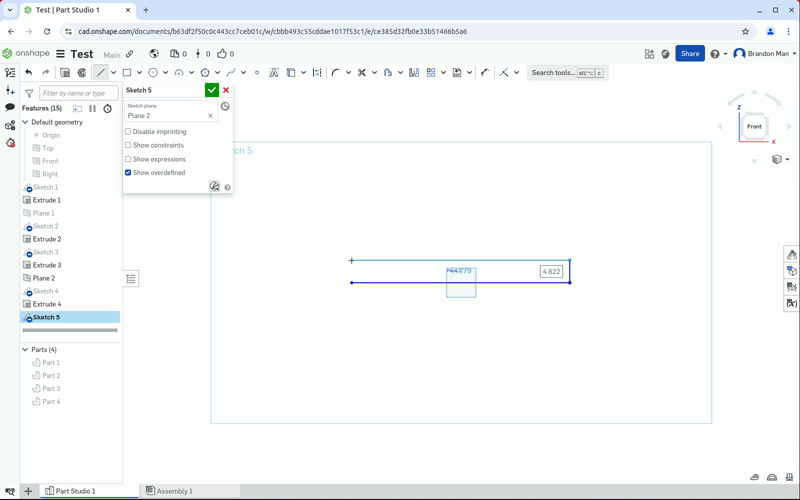
key_up(shift)
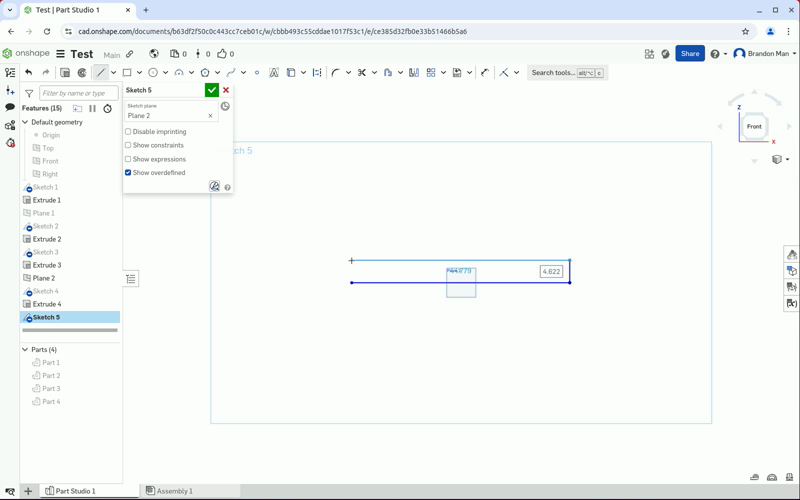
mouse_move(381, 260)
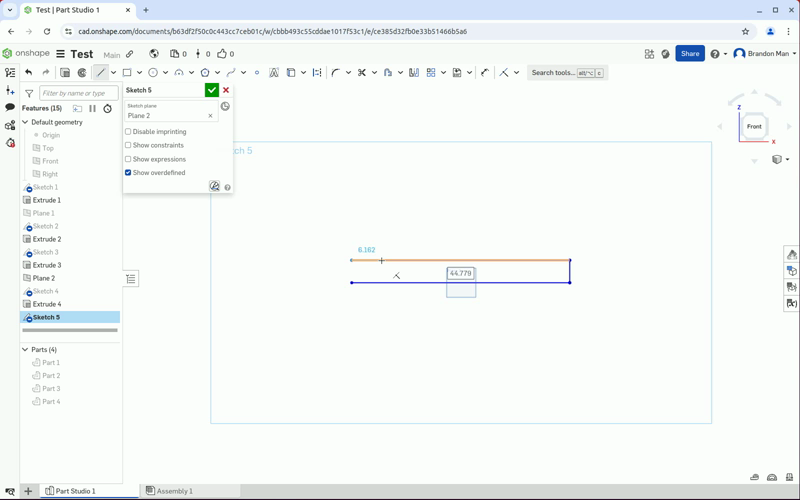
key_down(shift)
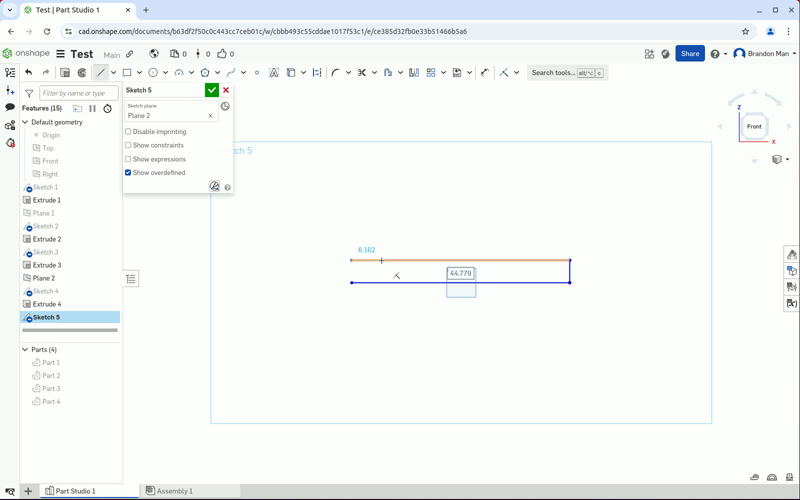
mouse_move(351, 282)
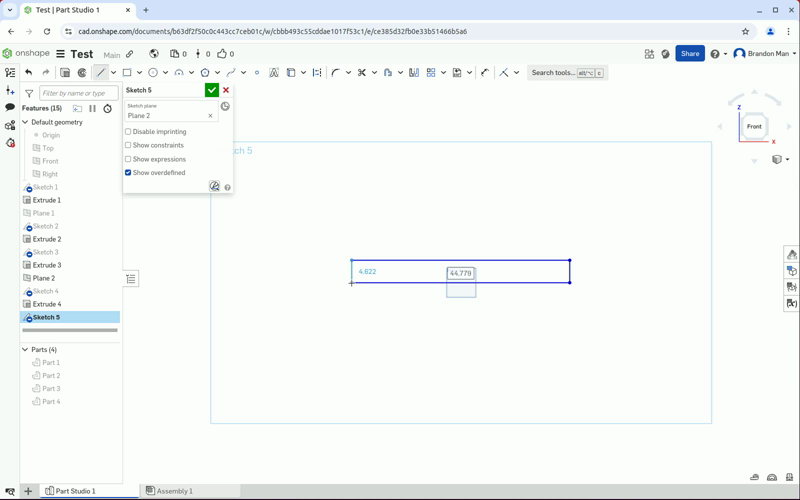
key_up(shift)
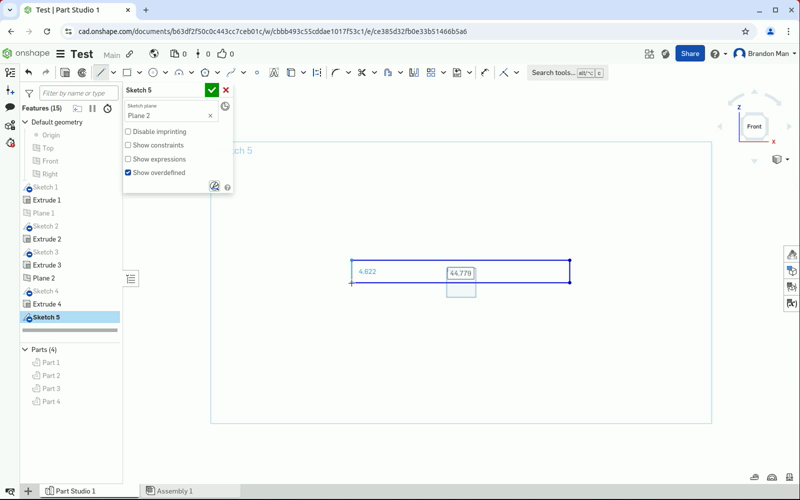
click(351, 282)
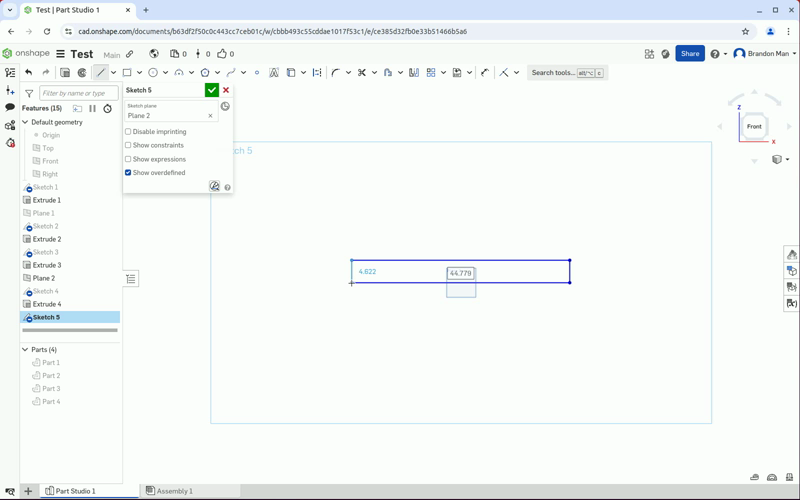
key(esc)
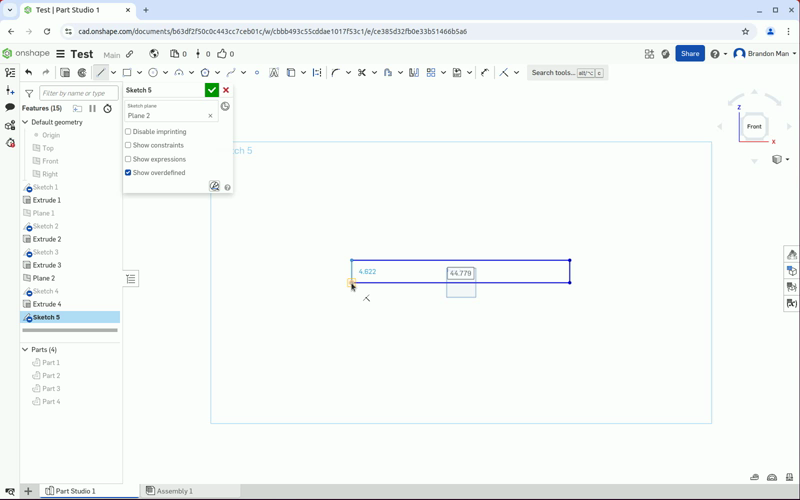
mouse_move(508, 273)
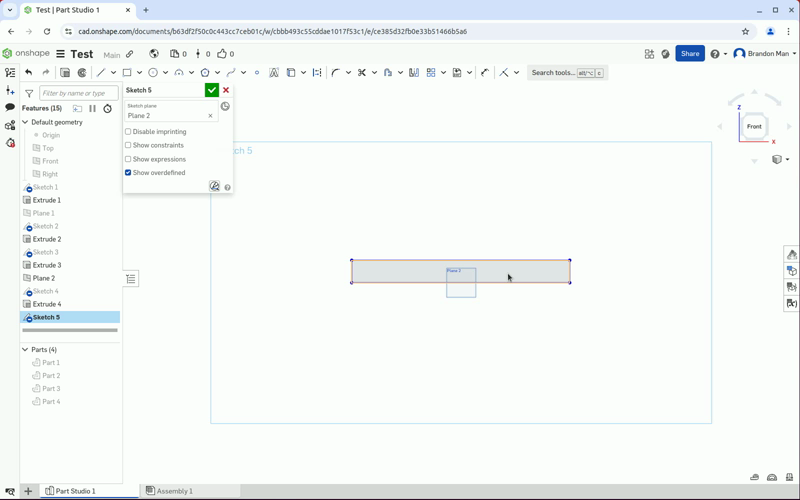
click(508, 273)
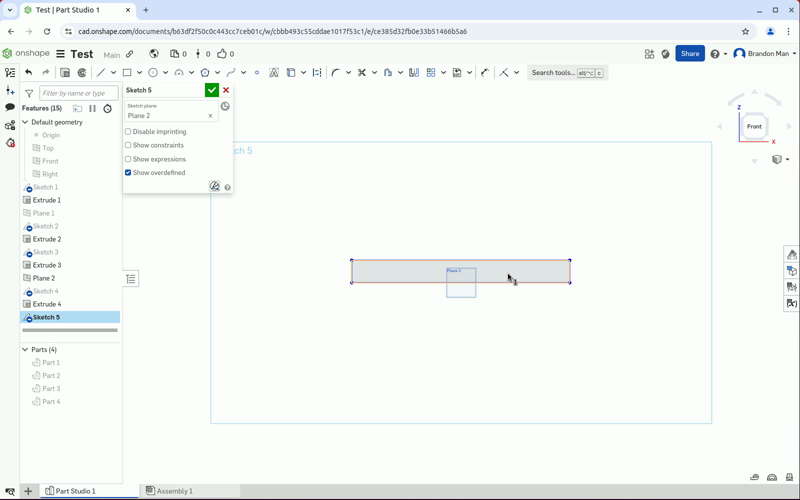
mouse_move(73, 352)
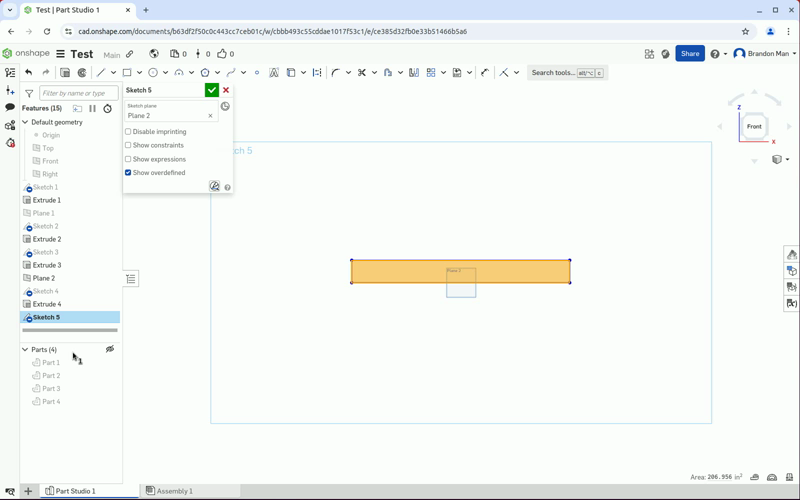
key(shift+y)
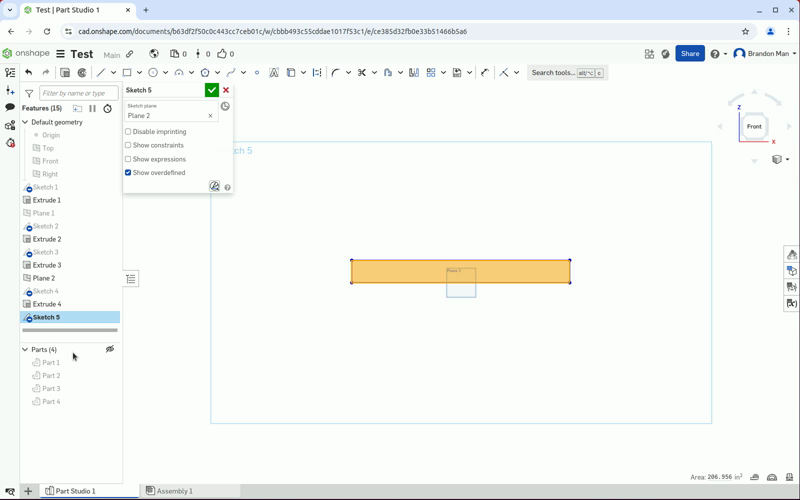
key(shift+e)
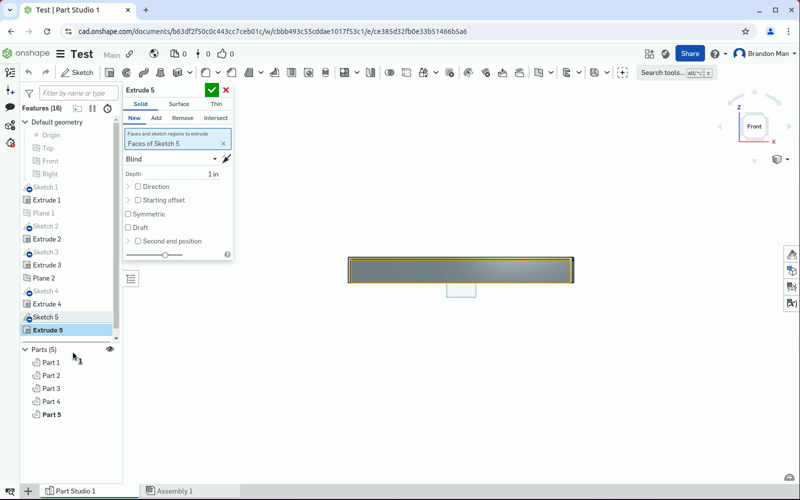
mouse_move(143, 106)
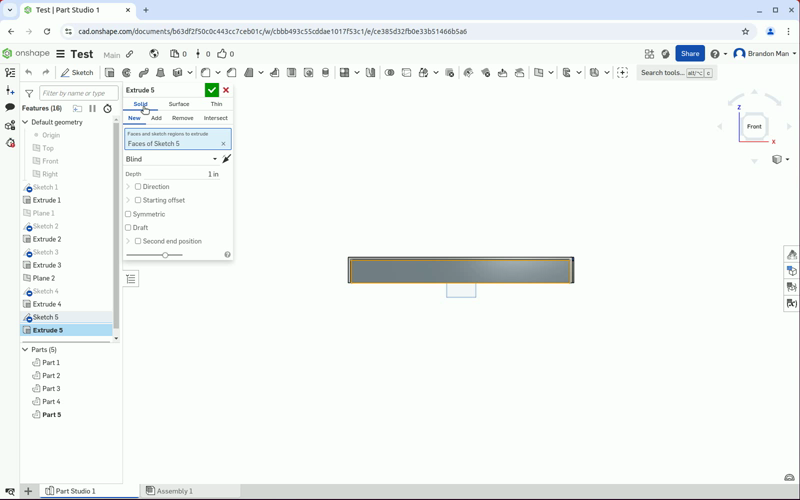
click(143, 106)
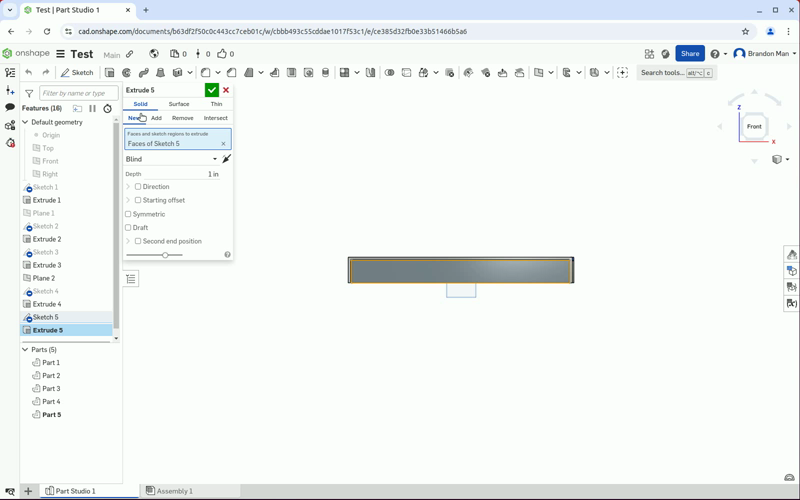
mouse_move(137, 120)
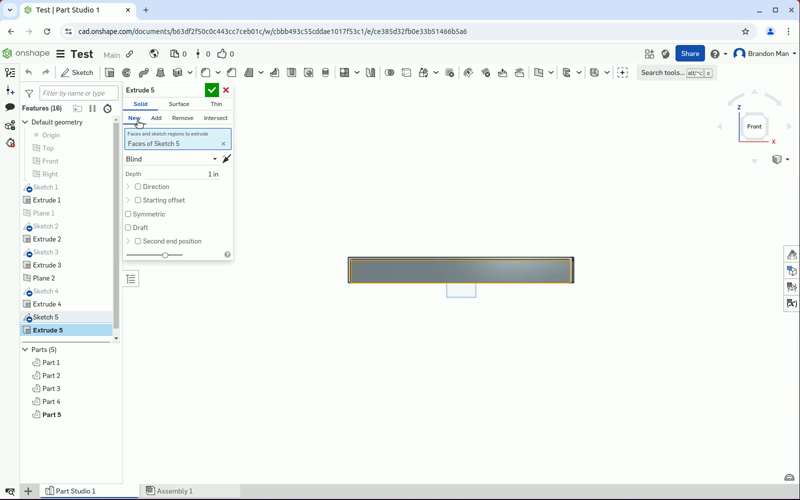
click(137, 120)
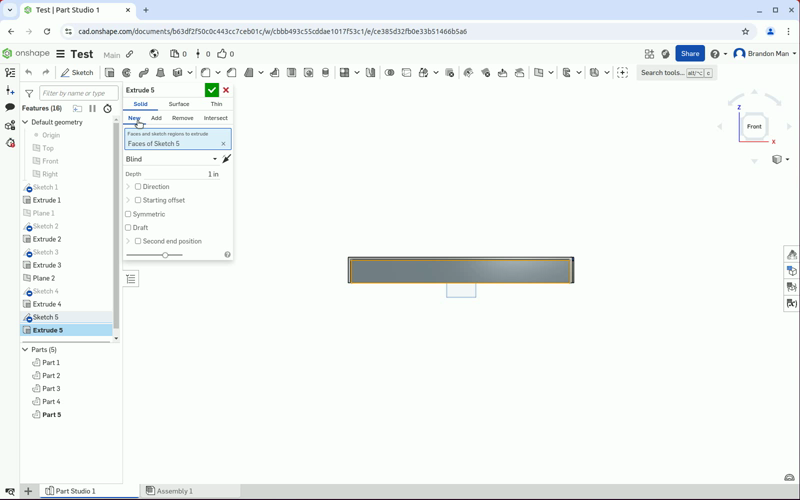
key(tab, 4)
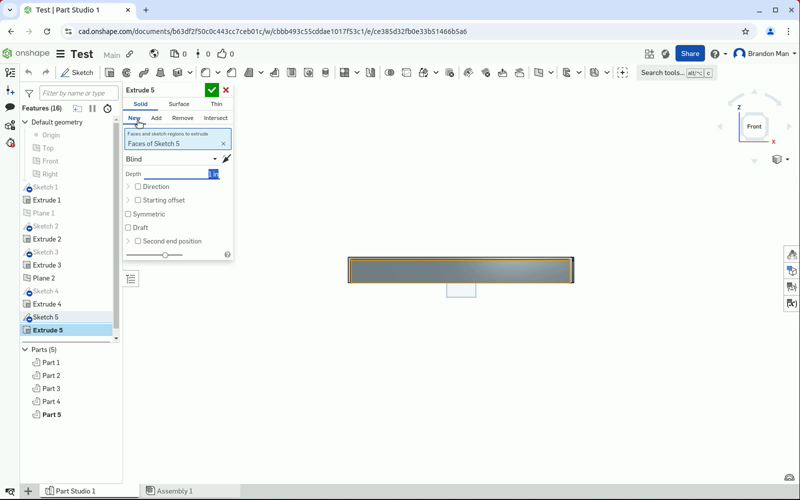
text(0.722)
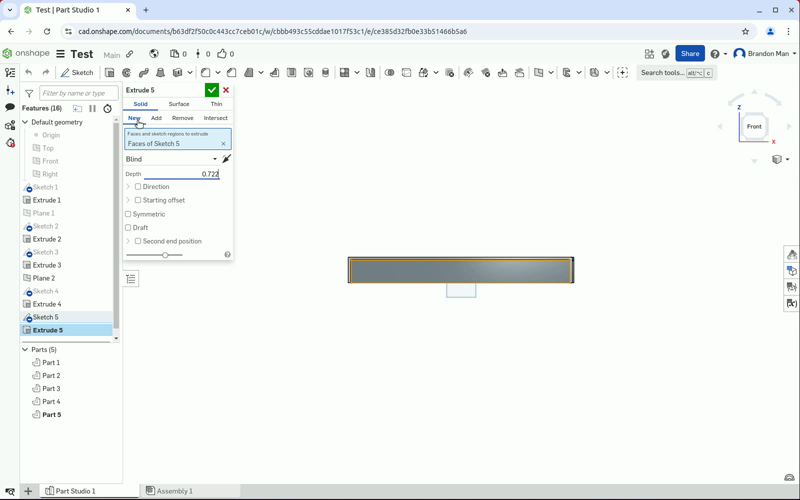
key(enter)
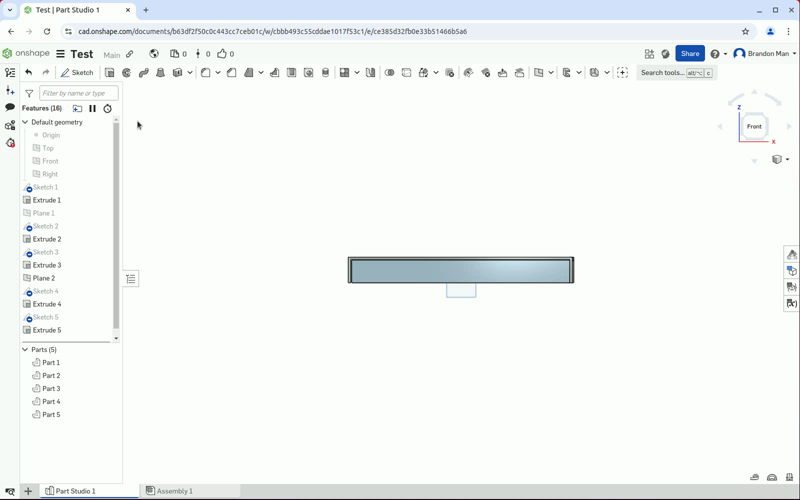
key(shift+h)
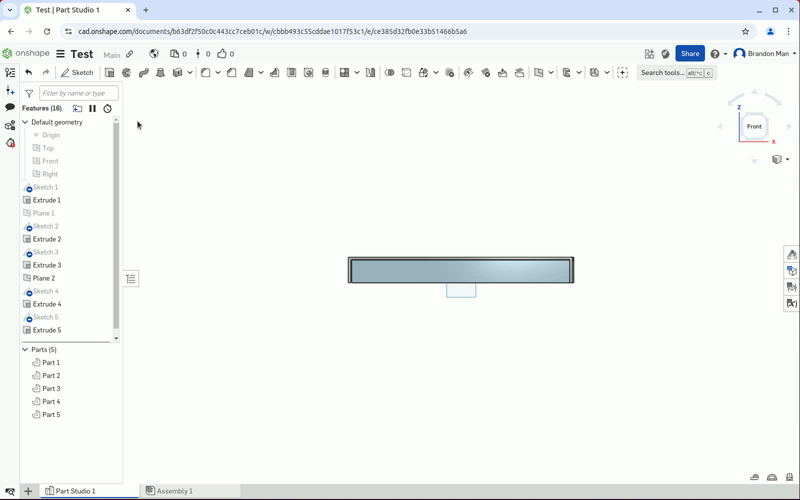
key(shift+h)
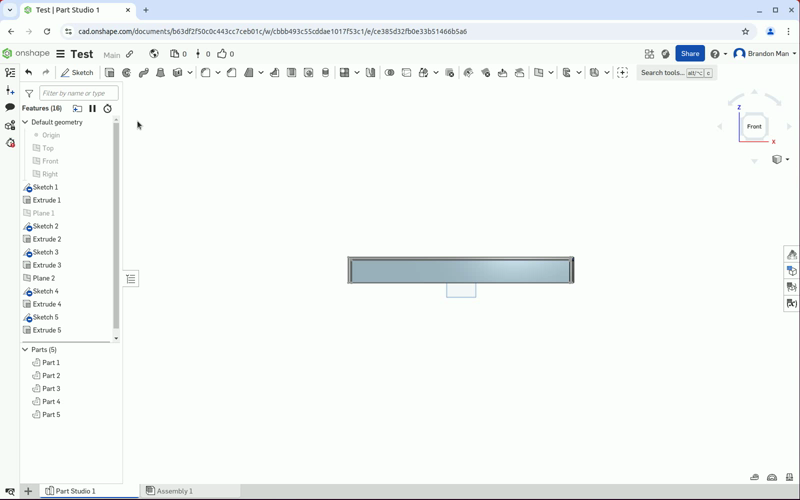
key(shift+7)
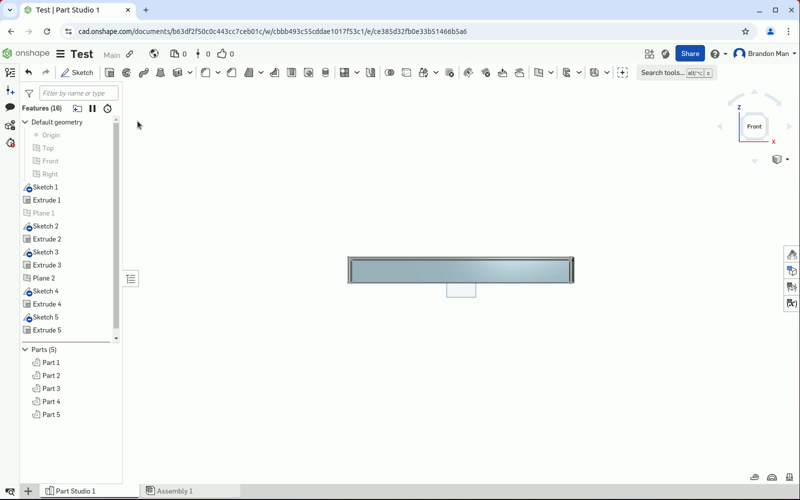
key(left, 2)
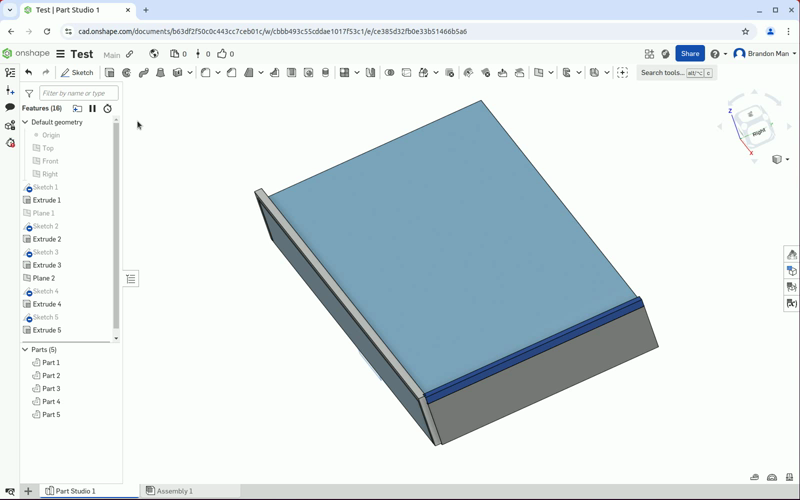
key(down, 2)
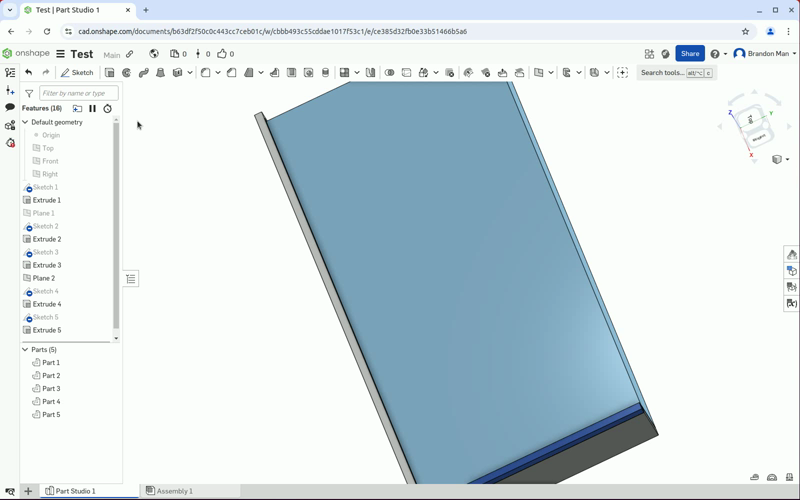
key(up, 2)
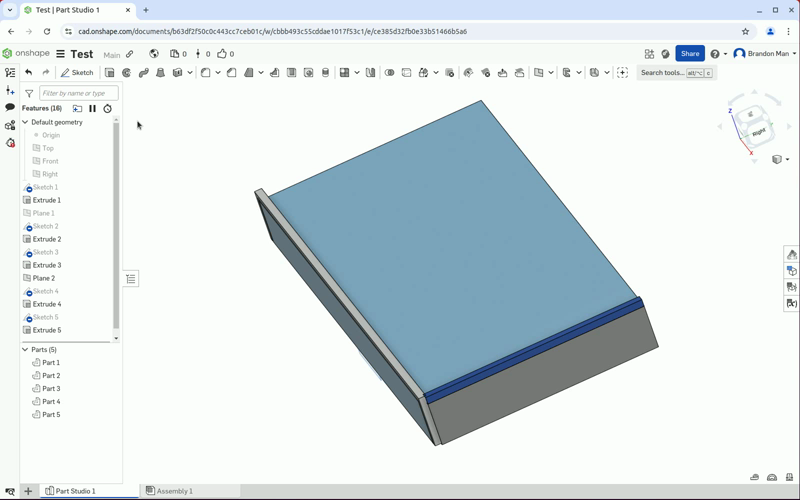
key(right, 2)
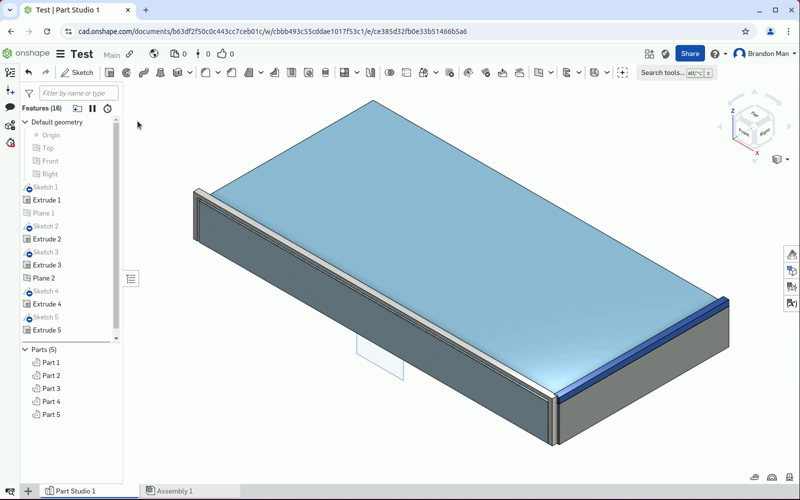
mouse_move(69, 189)
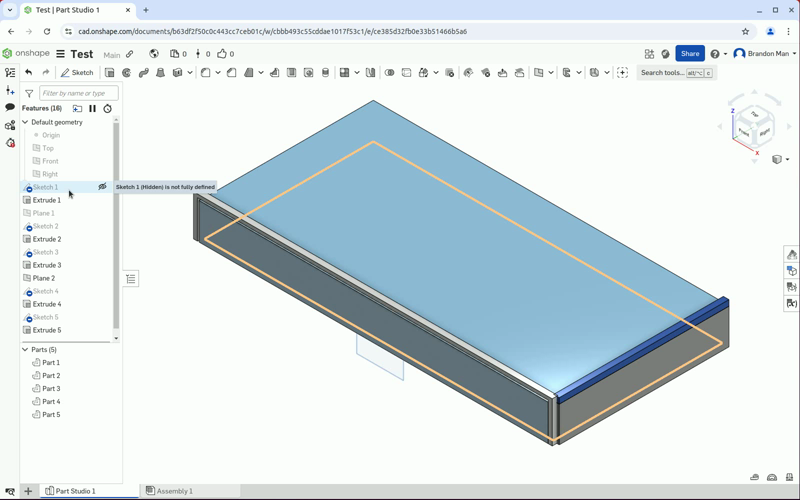
click(69, 189)